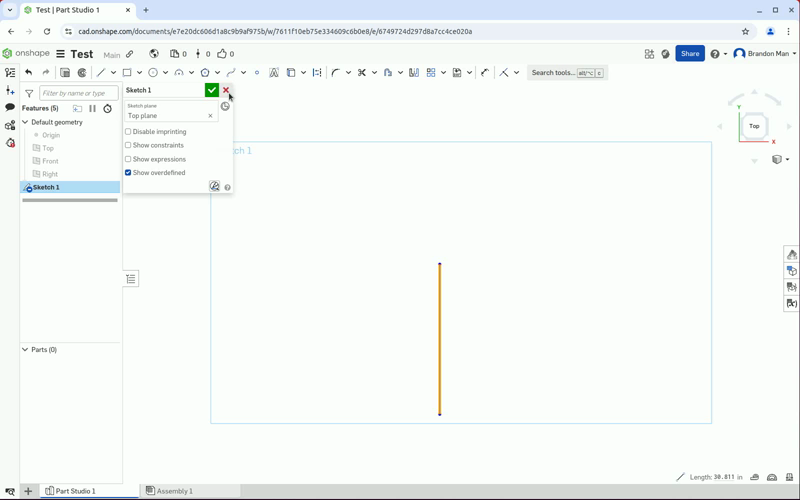
key(shift+h)
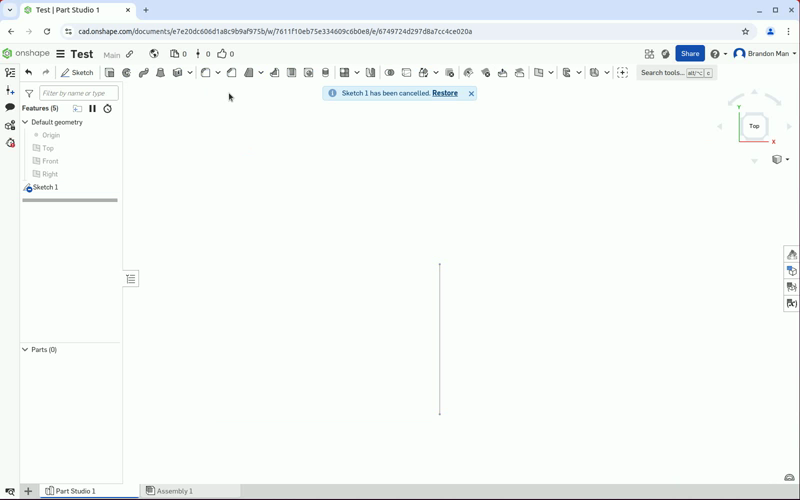
key(shift+s)
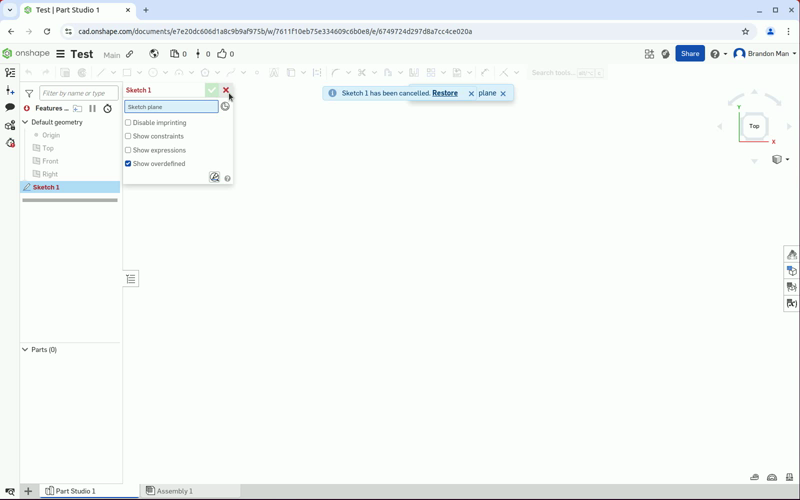
mouse_move(73, 150)
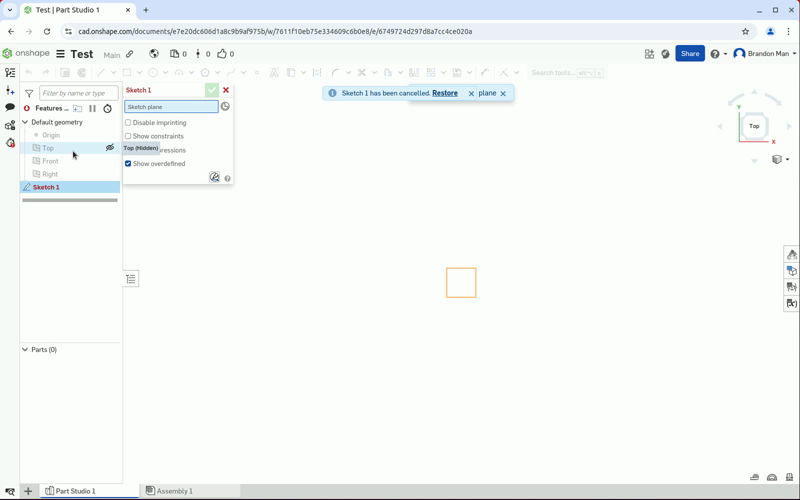
click(73, 150)
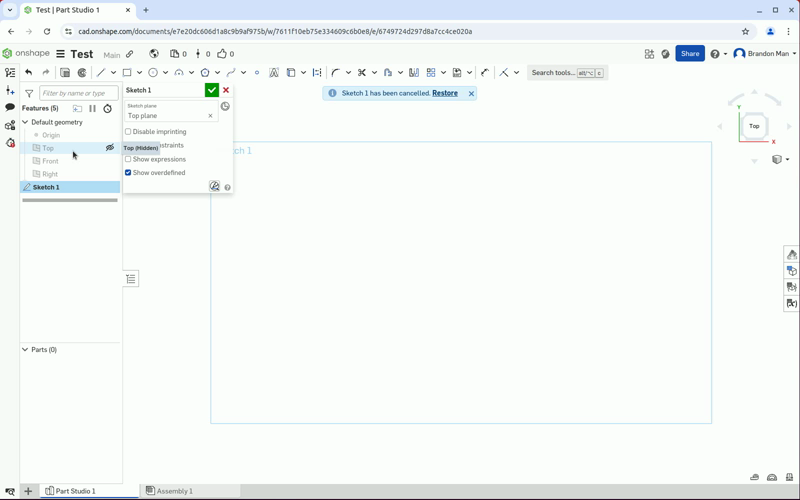
mouse_move(73, 352)
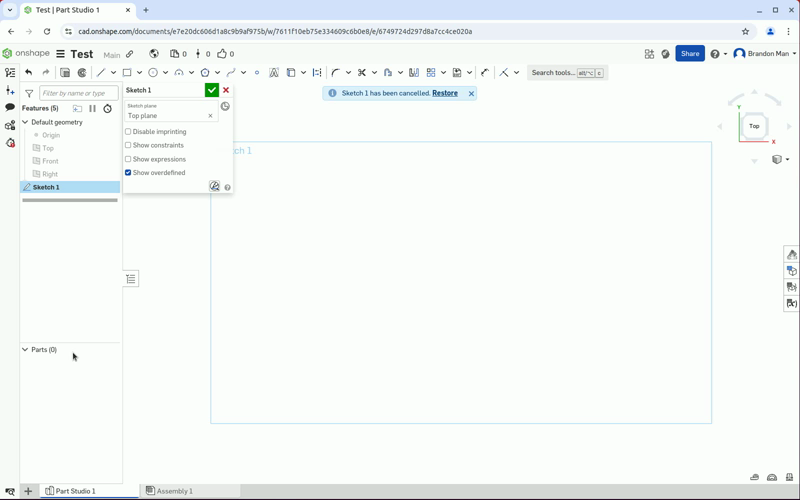
key(y)
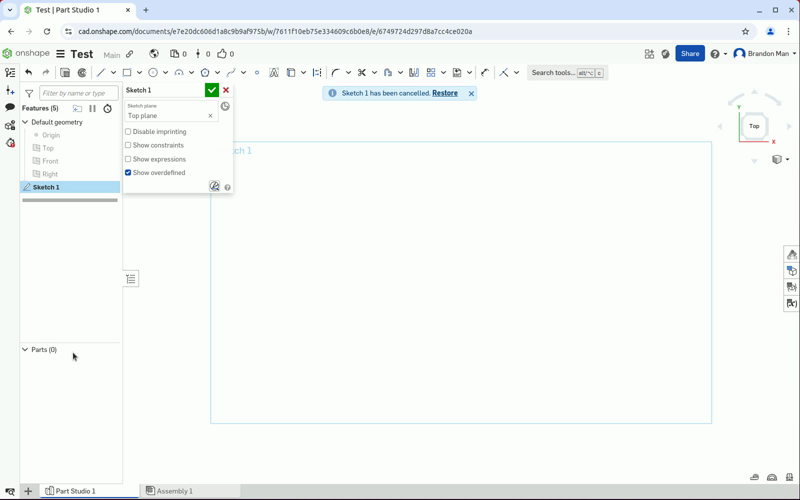
key(c)
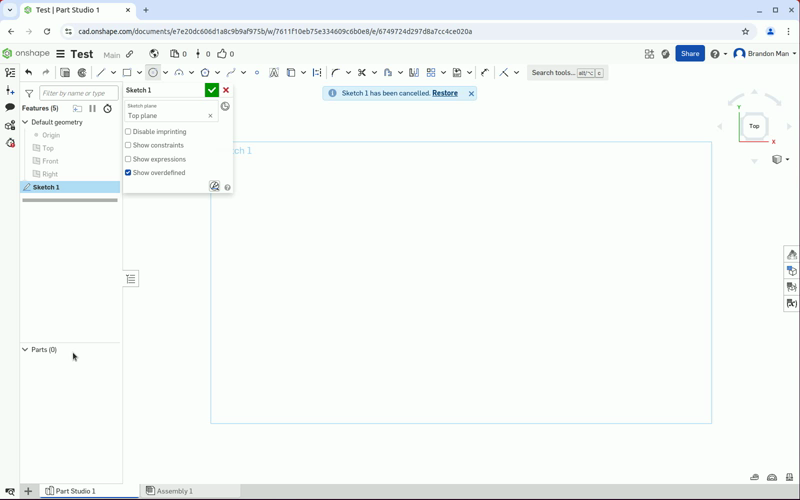
key_down(shift)
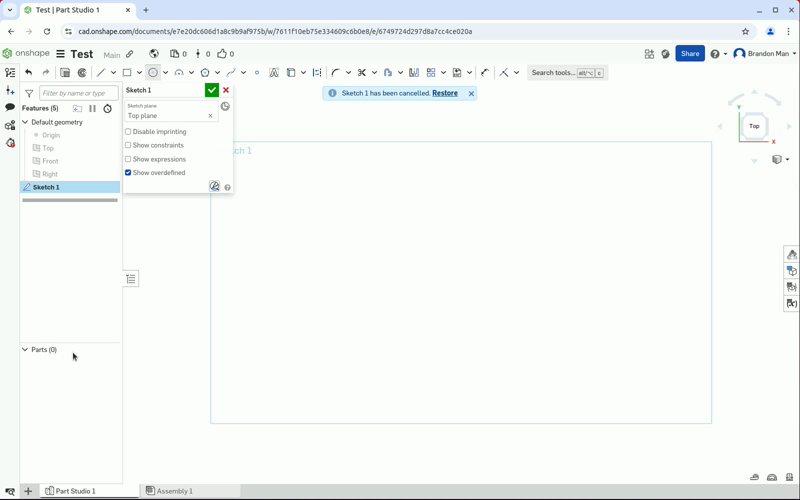
mouse_move(461, 282)
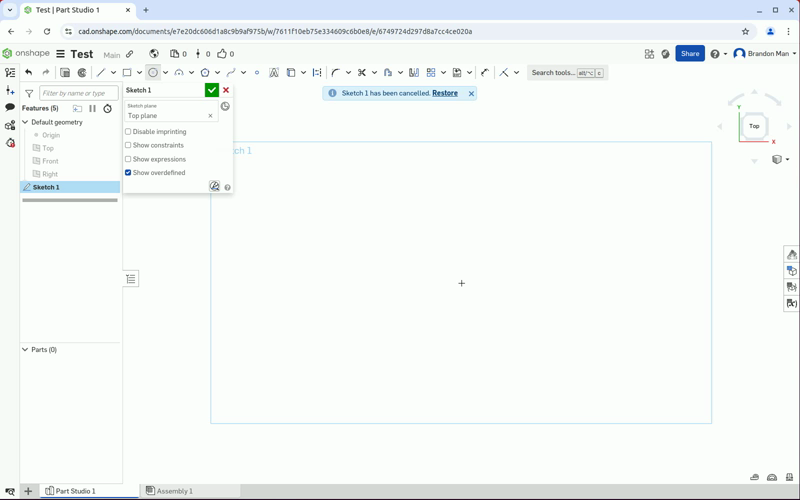
click(461, 282)
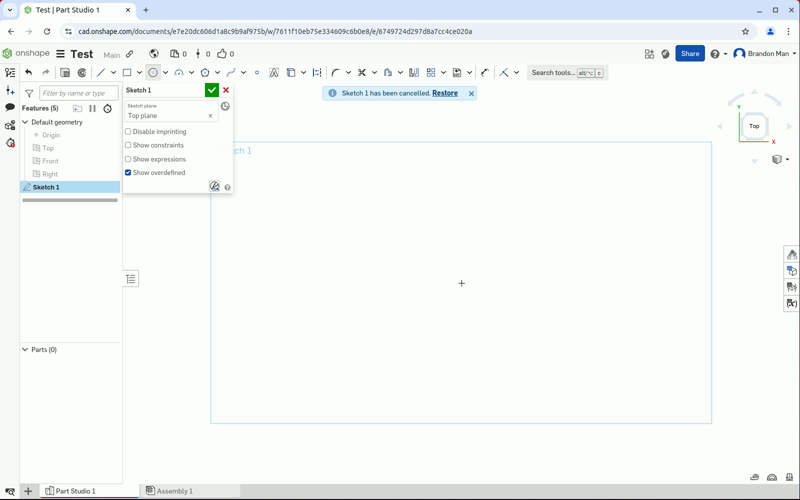
key_up(shift)
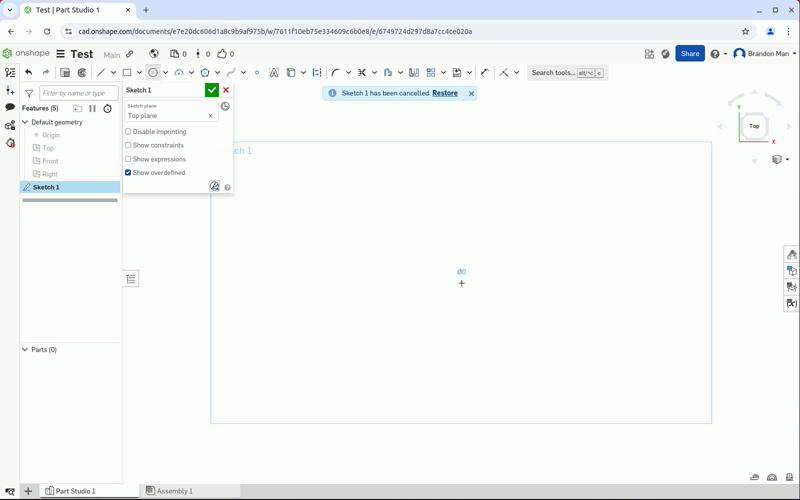
mouse_move(511, 282)
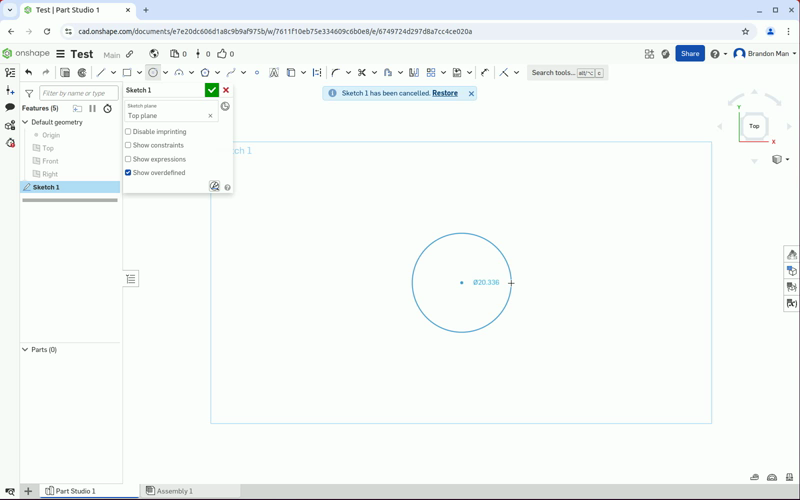
click(511, 282)
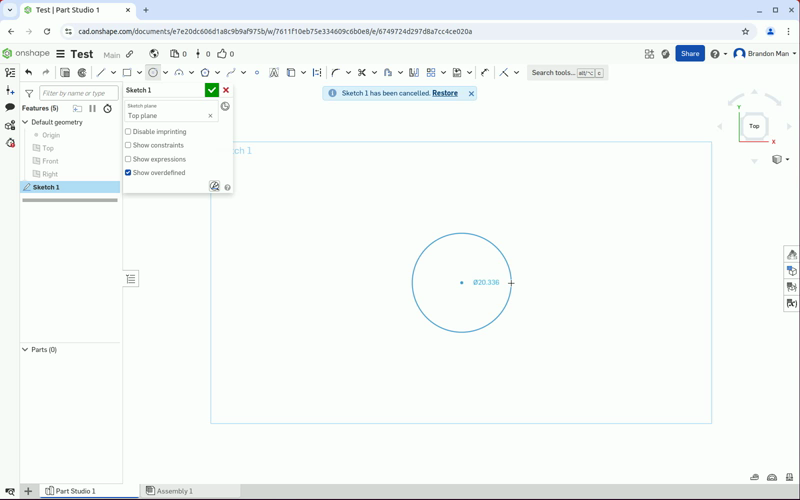
key(esc)
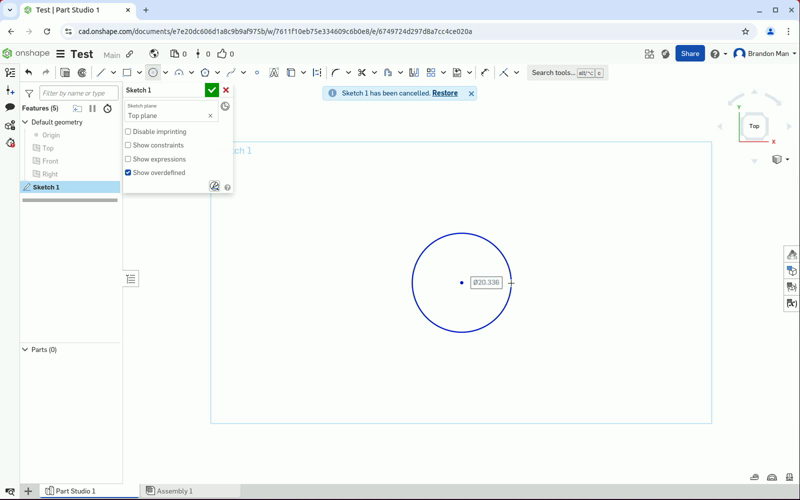
mouse_move(486, 259)
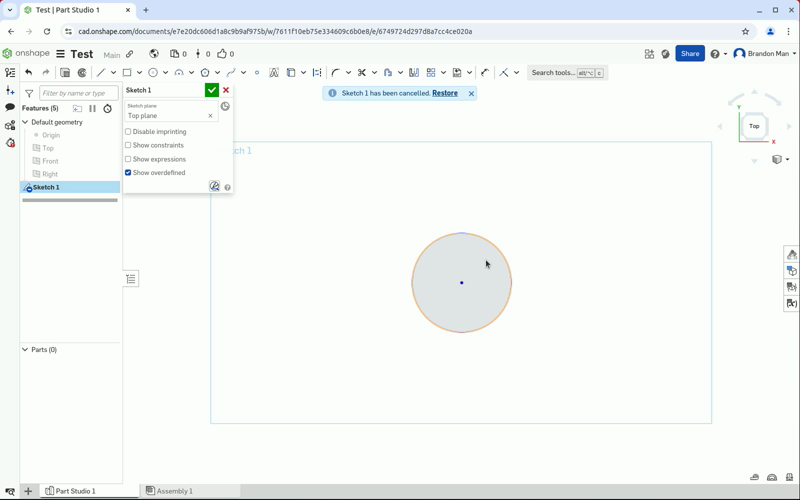
click(486, 259)
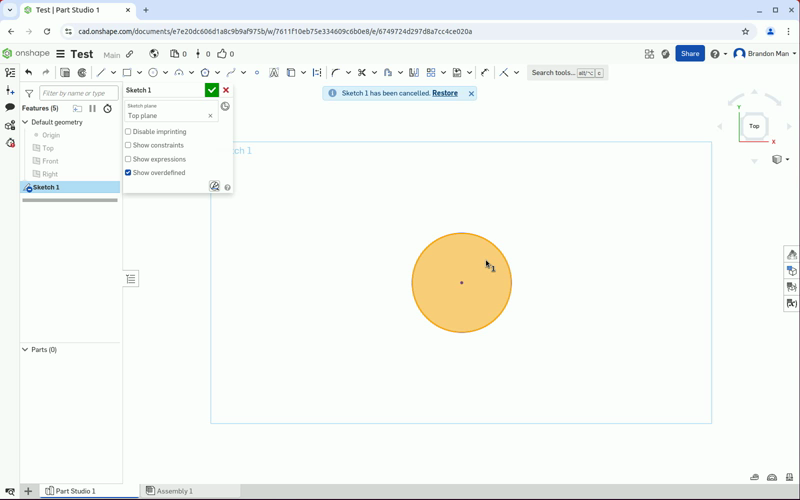
mouse_move(73, 352)
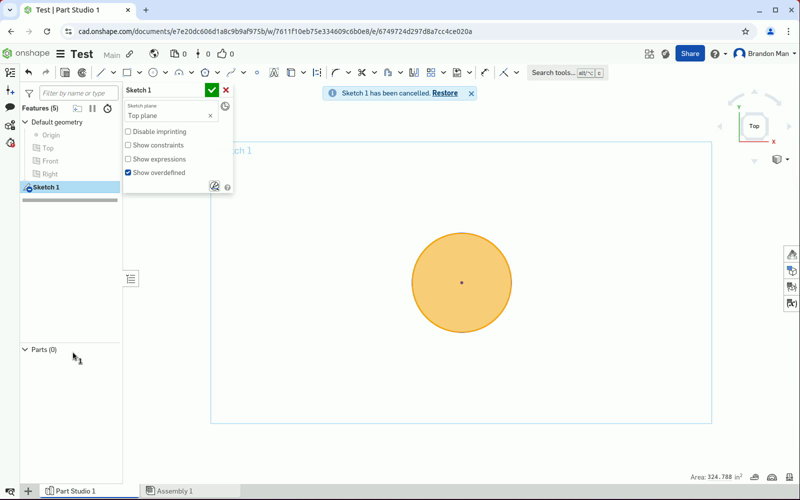
key(shift+y)
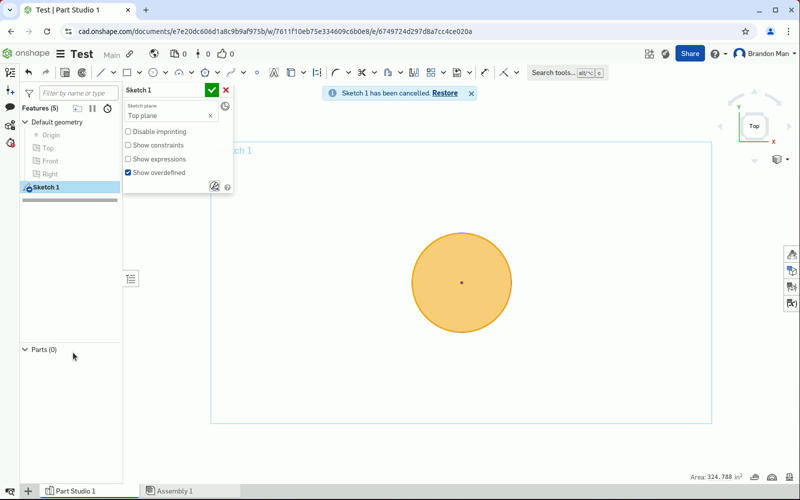
key(shift+e)
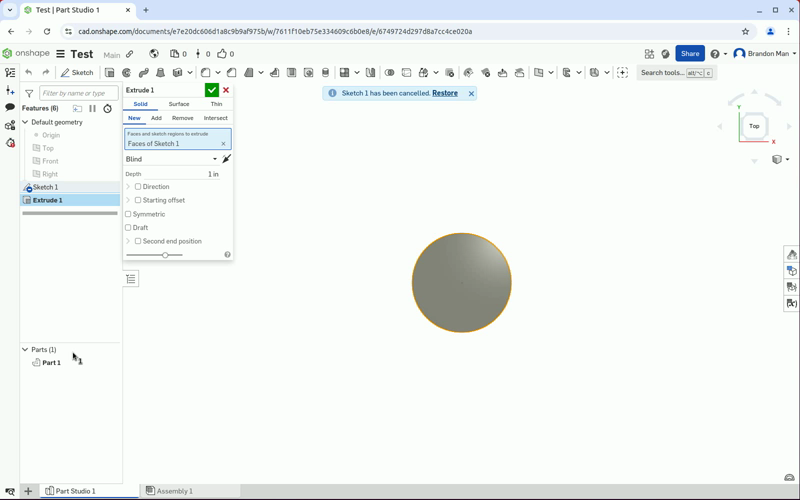
mouse_move(143, 106)
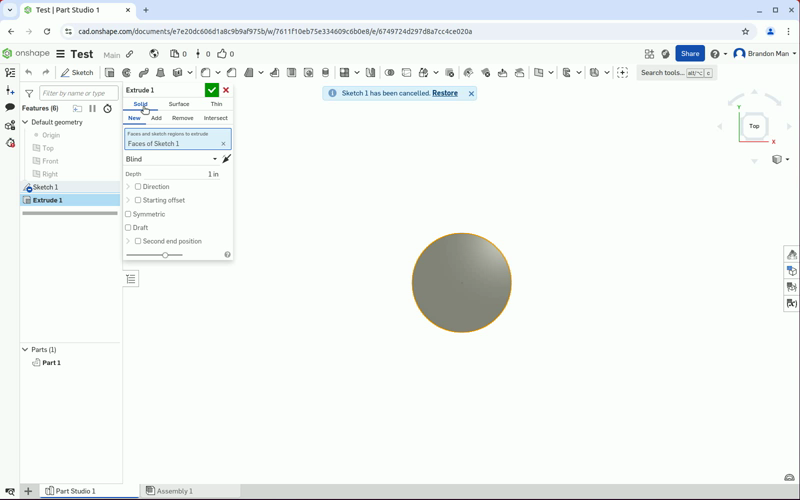
click(143, 106)
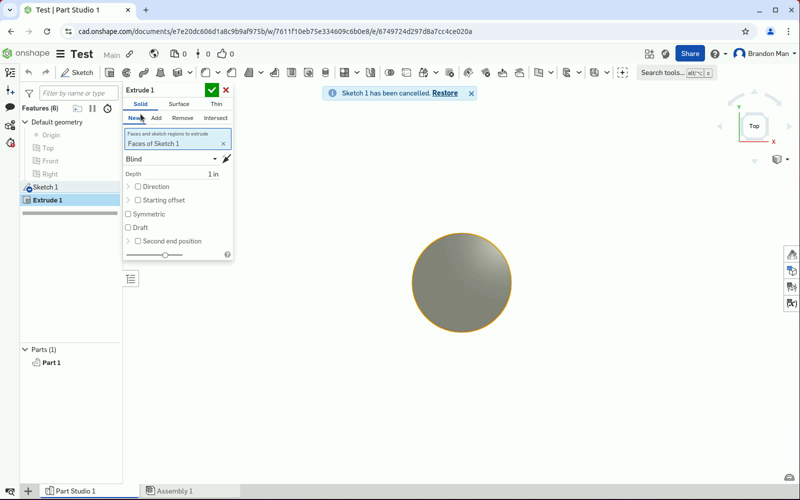
mouse_move(137, 120)
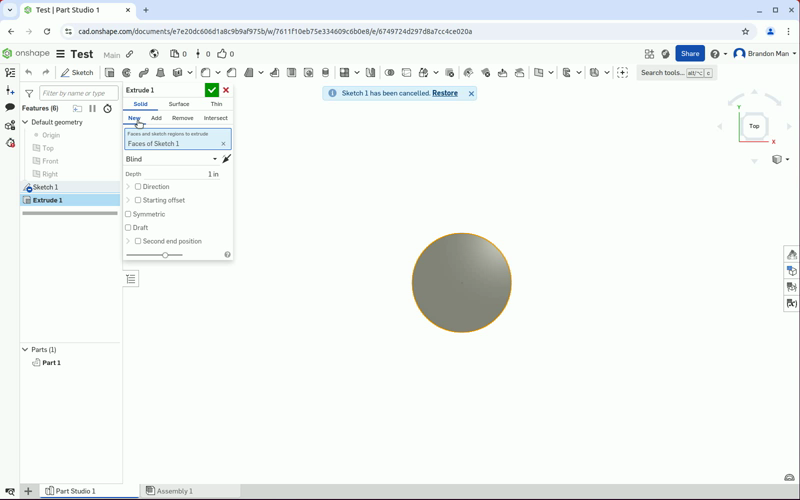
click(137, 120)
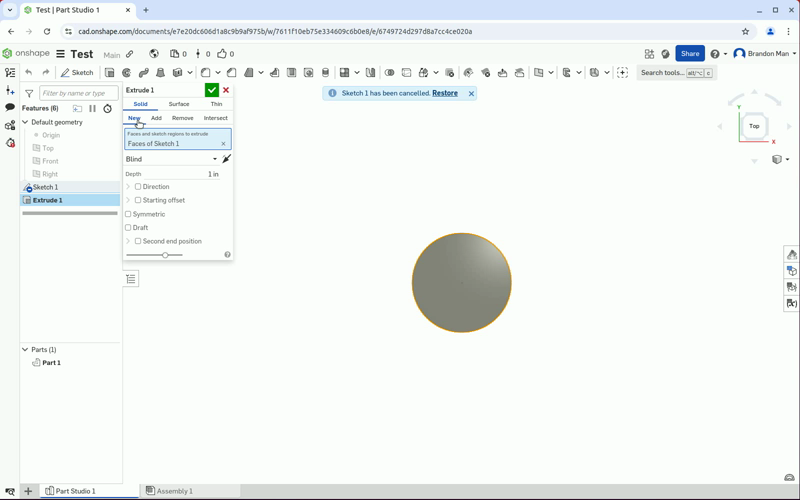
key(tab, 4)
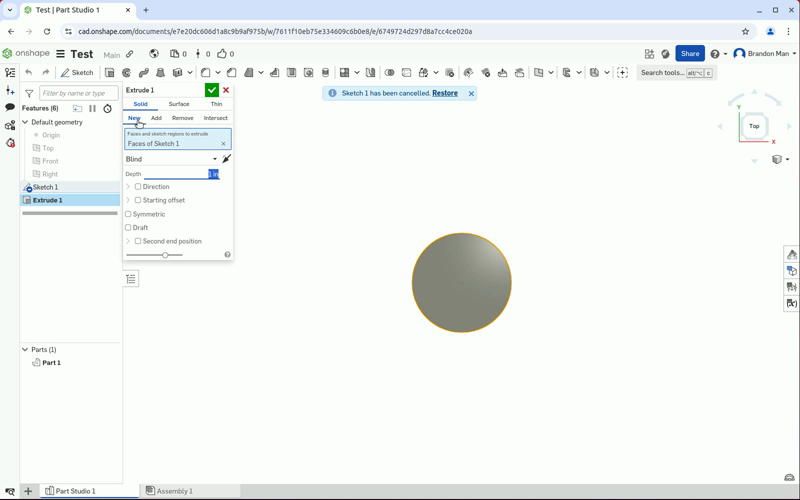
text(19.979)
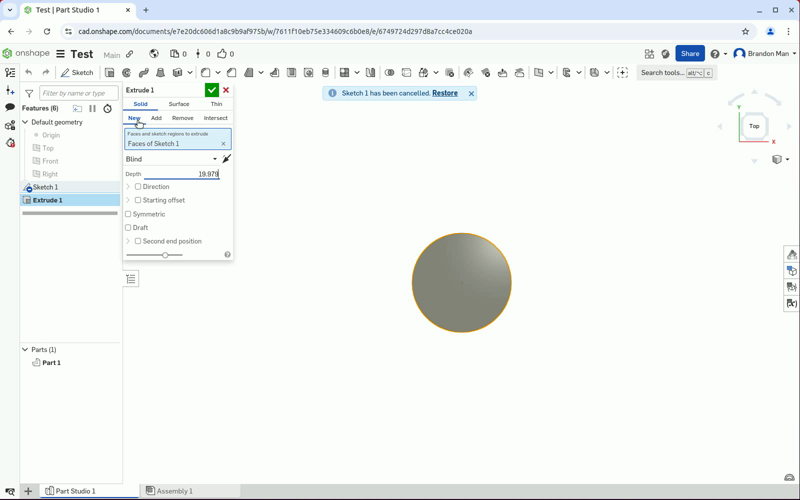
key(enter)
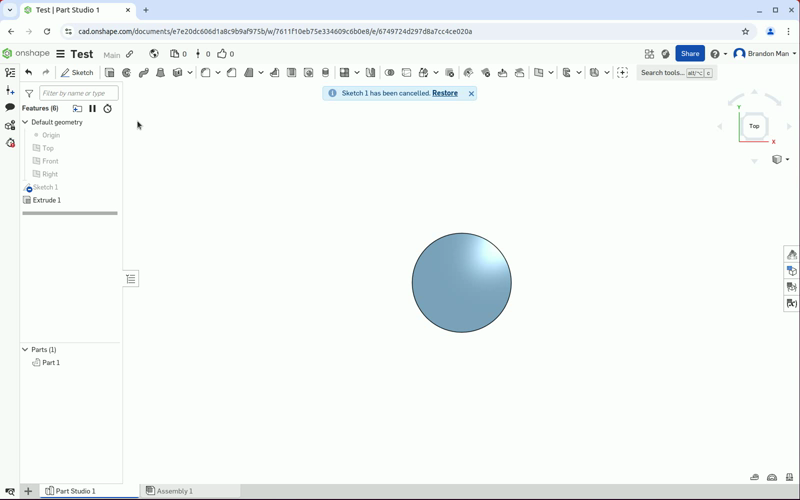
key(shift+h)
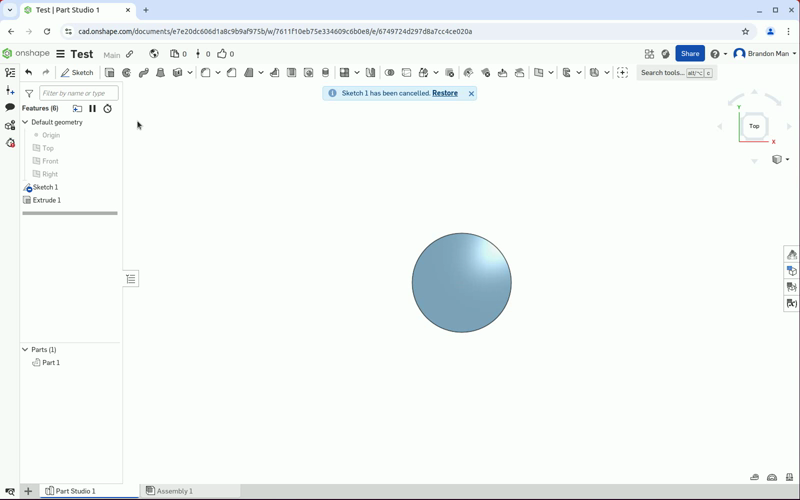
key(shift+h)
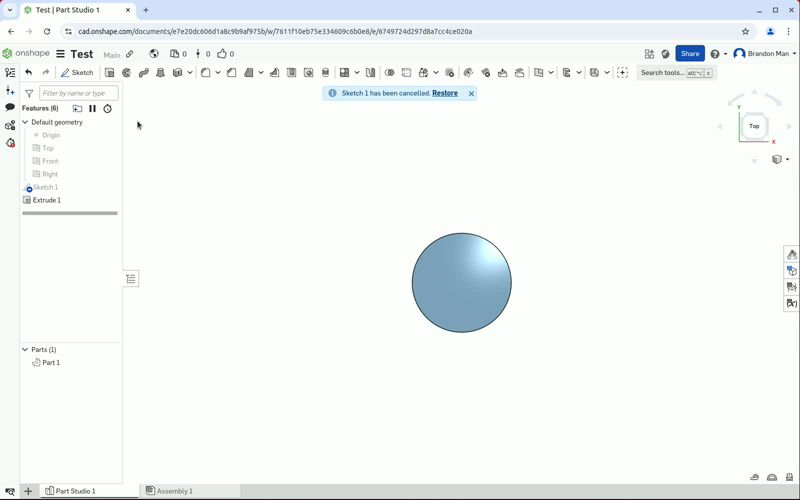
mouse_move(73, 189)
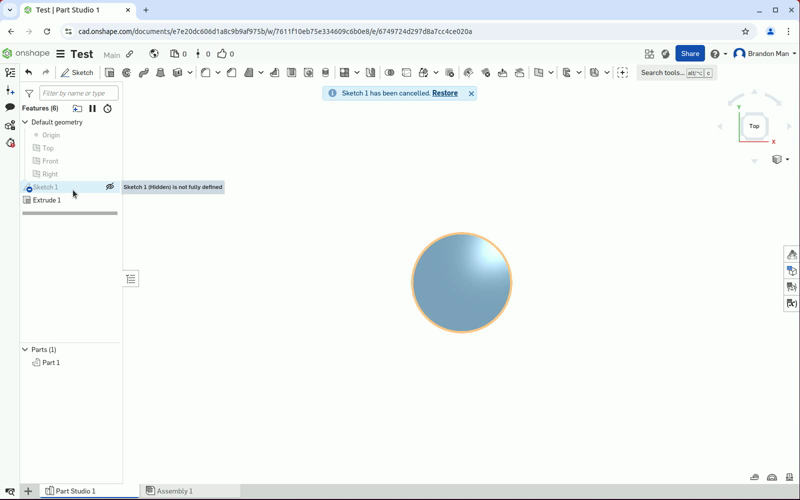
click(73, 189)
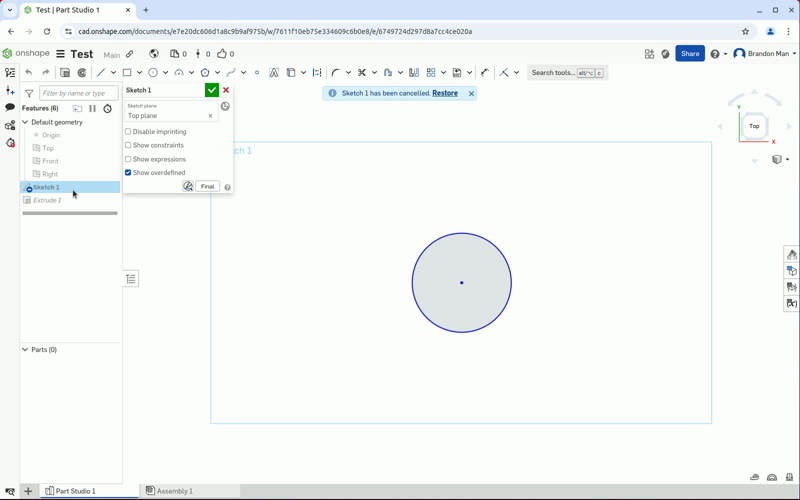
mouse_move(229, 92)
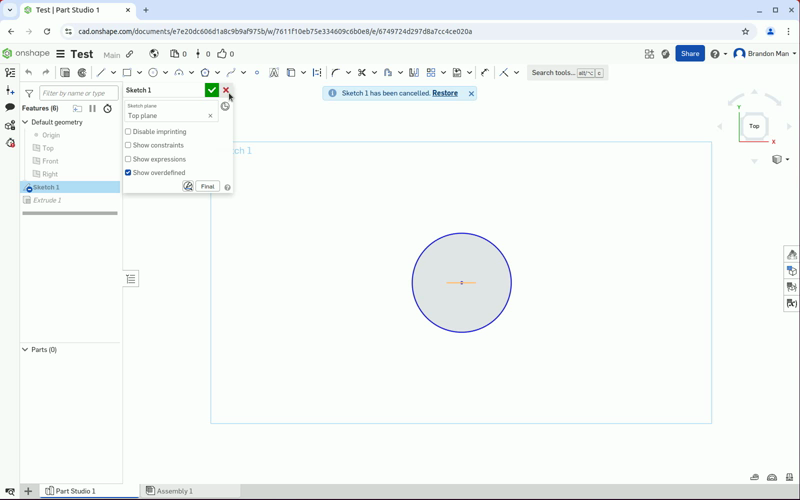
click(229, 92)
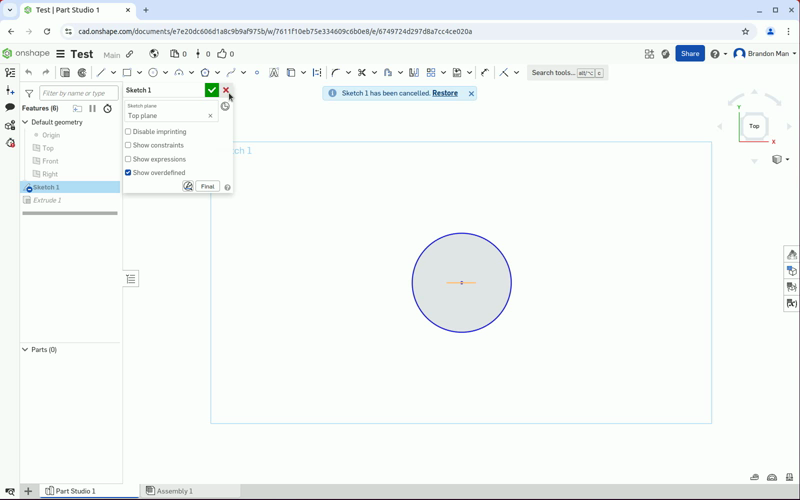
key(shift+s)
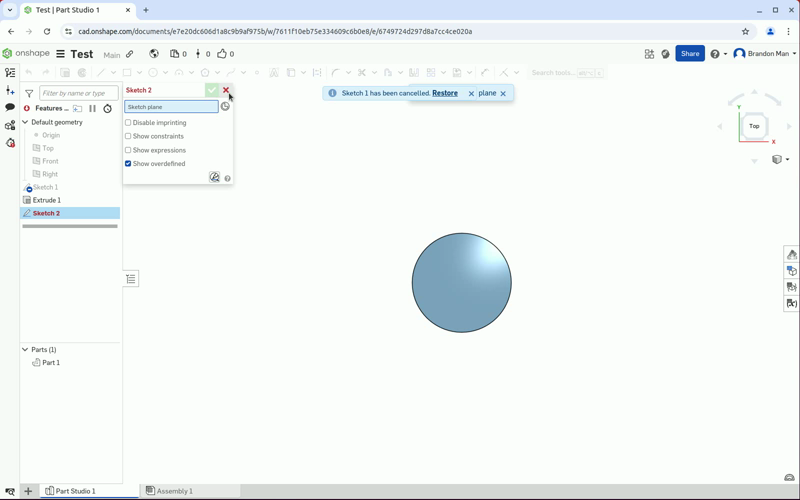
mouse_move(73, 150)
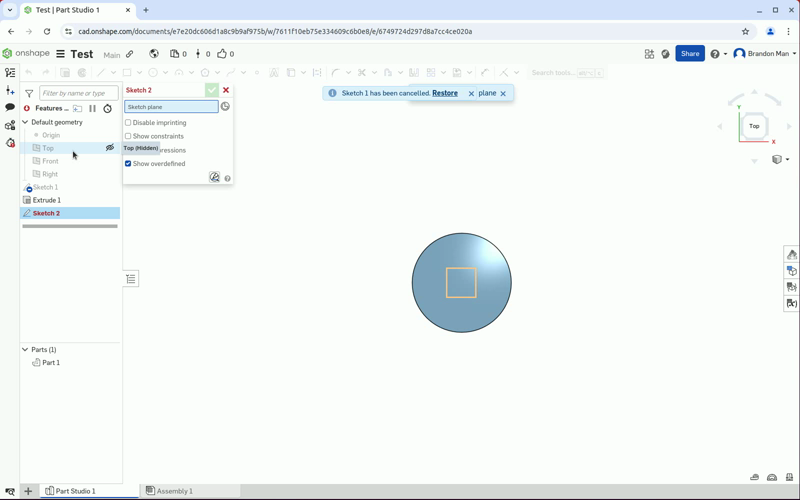
click(73, 150)
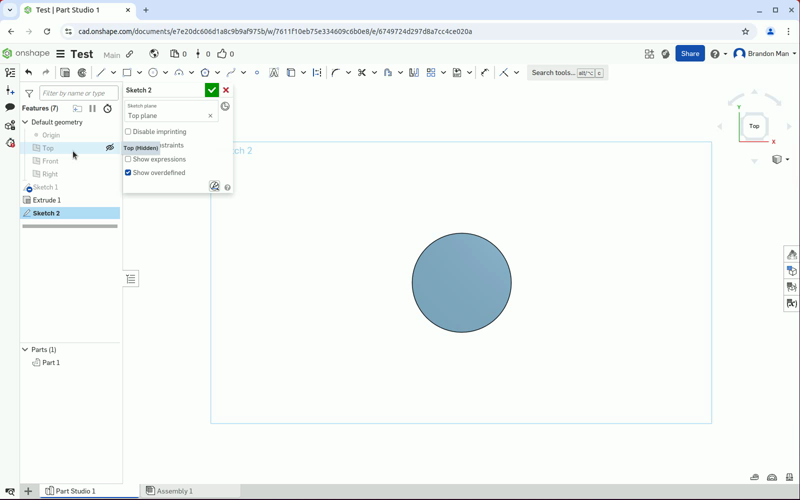
mouse_move(73, 352)
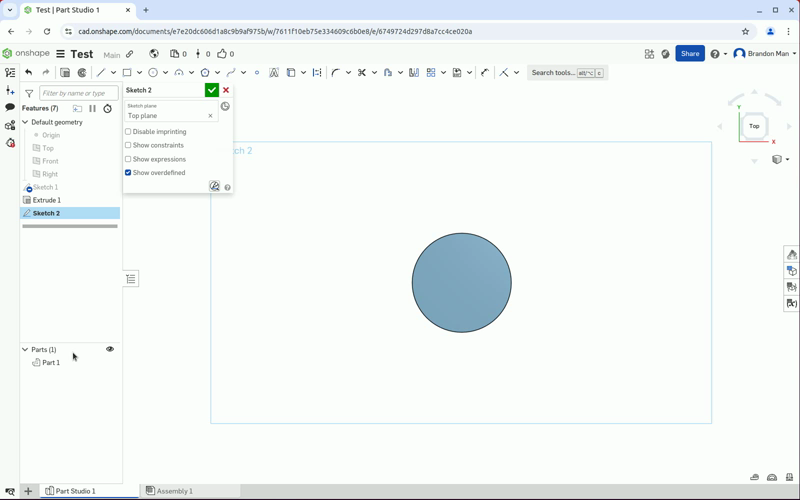
key(y)
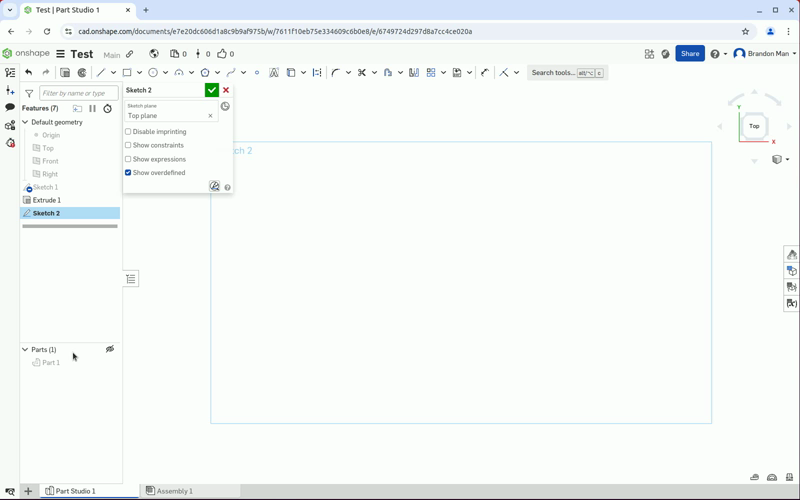
key(c)
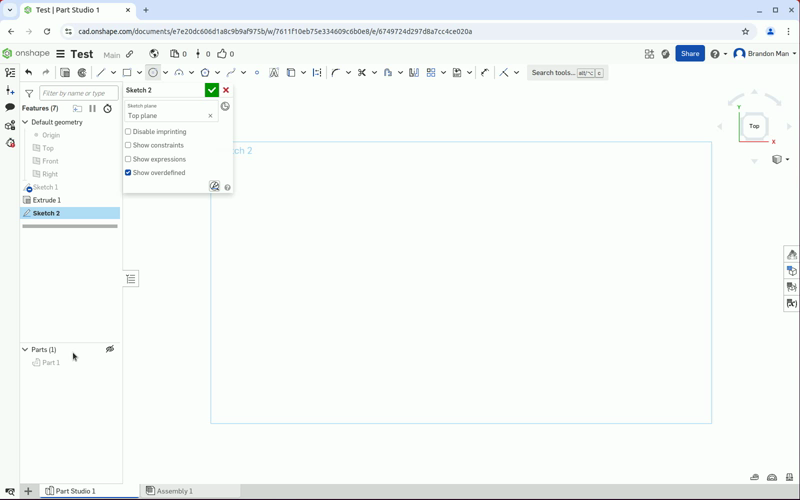
key_down(shift)
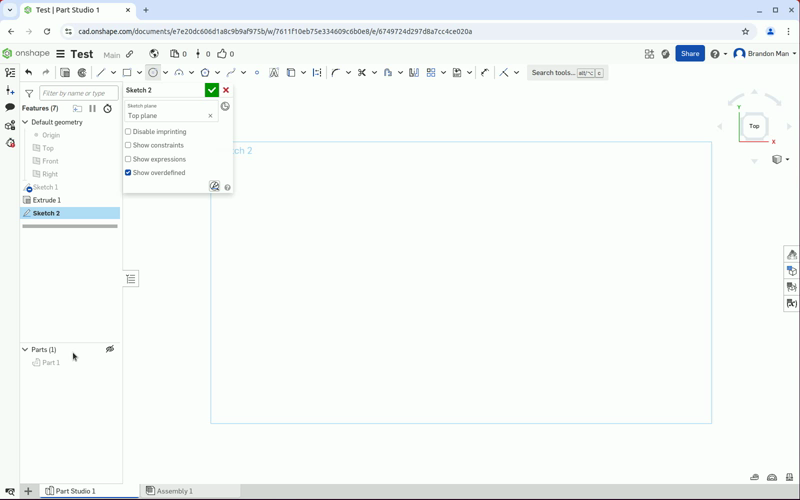
mouse_move(461, 282)
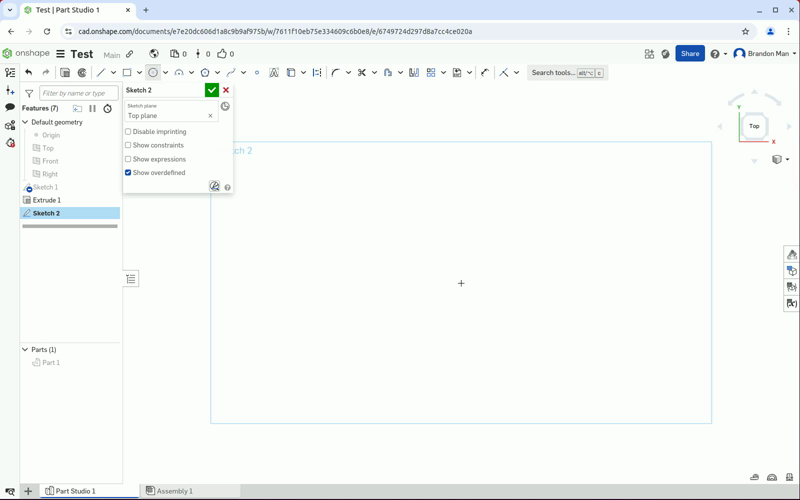
click(461, 282)
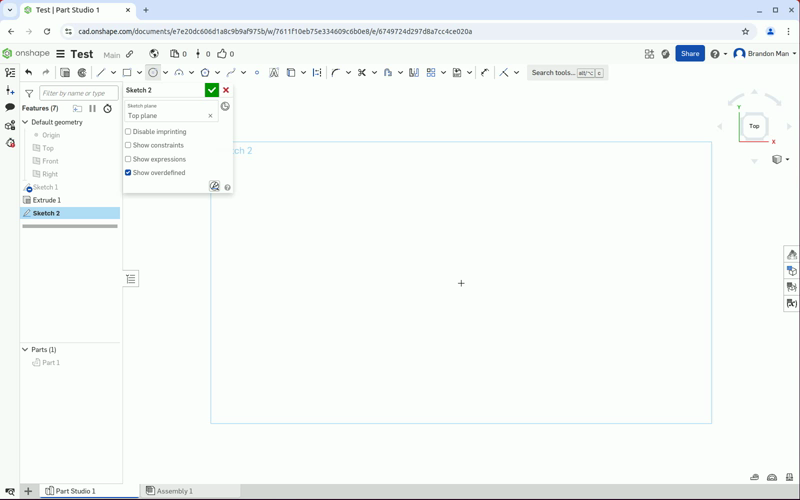
key_up(shift)
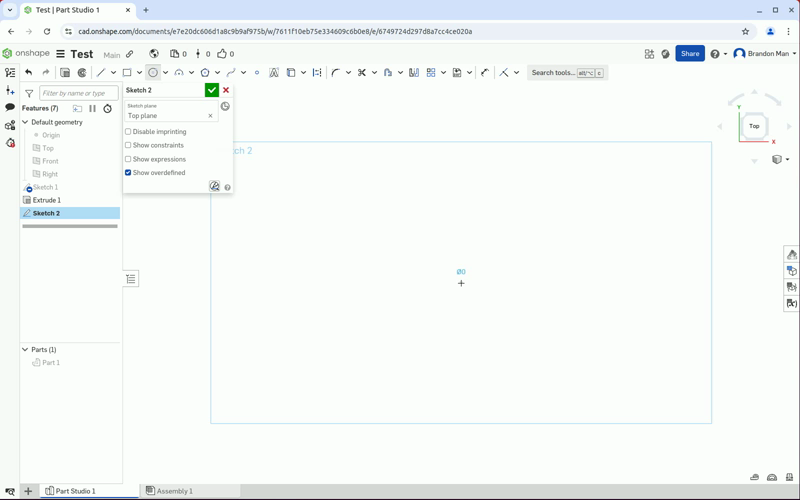
mouse_move(500, 282)
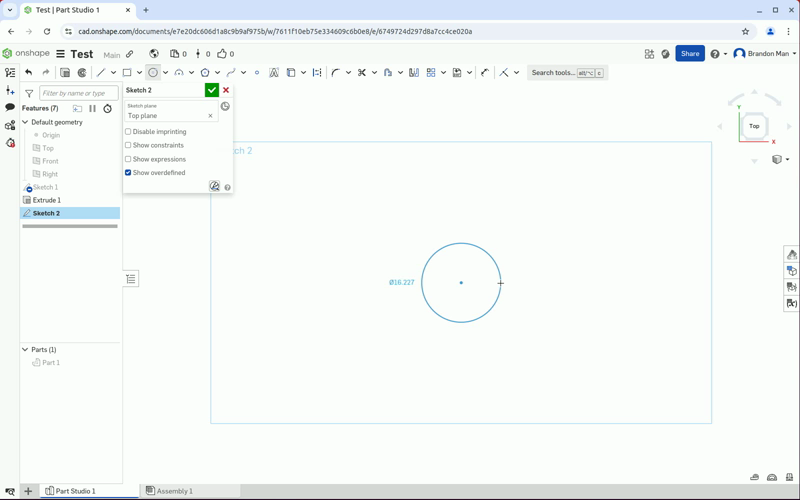
click(500, 282)
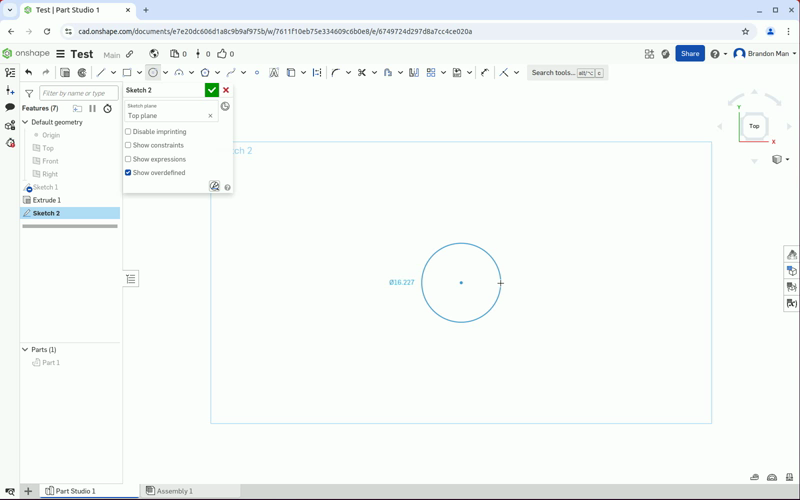
key(esc)
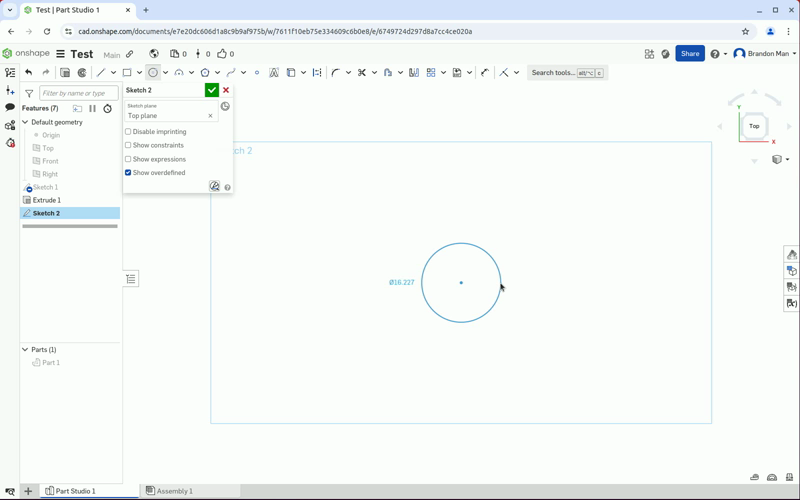
mouse_move(431, 297)
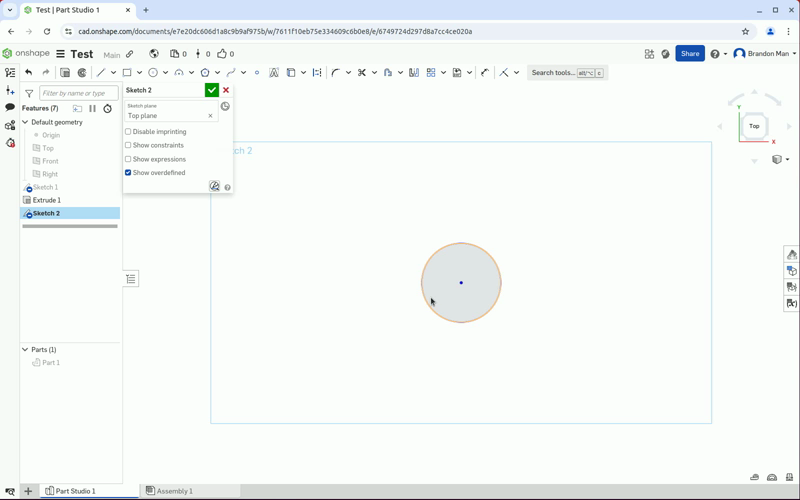
click(431, 297)
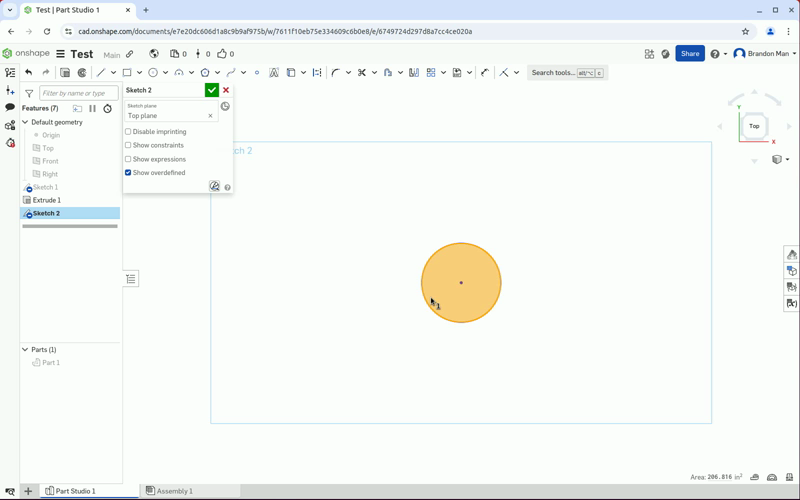
mouse_move(73, 352)
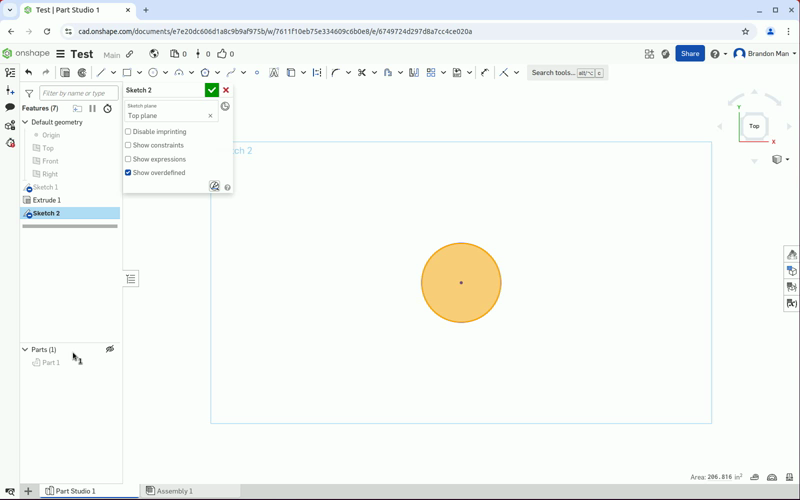
key(shift+y)
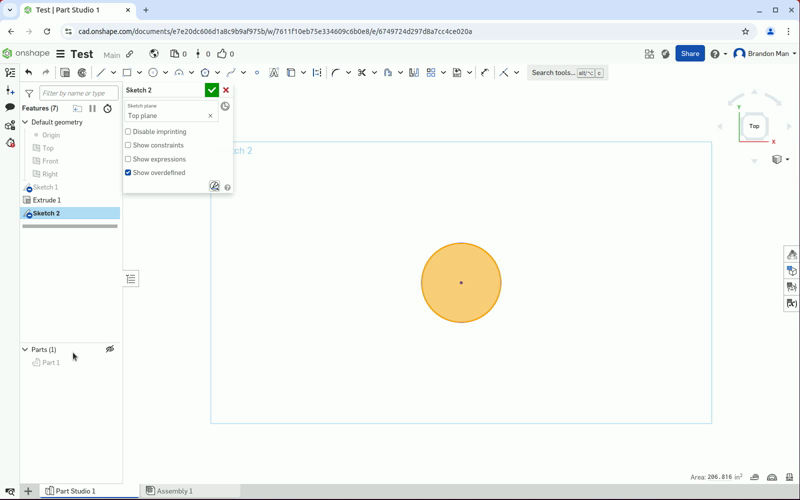
key(shift+e)
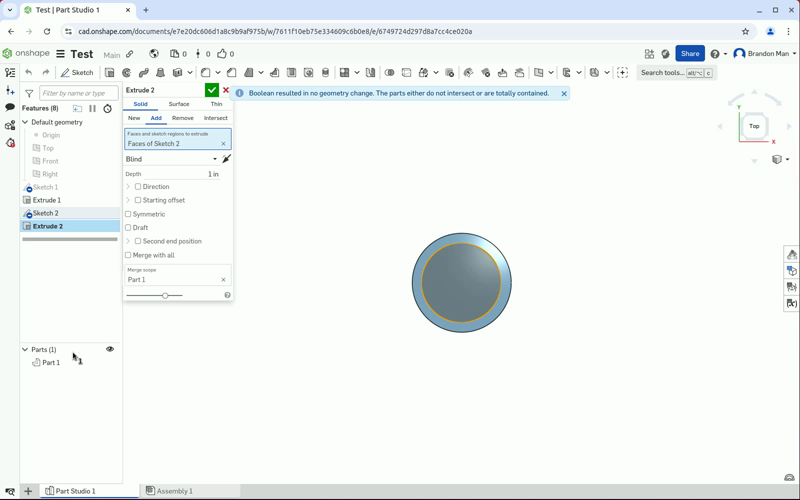
mouse_move(143, 106)
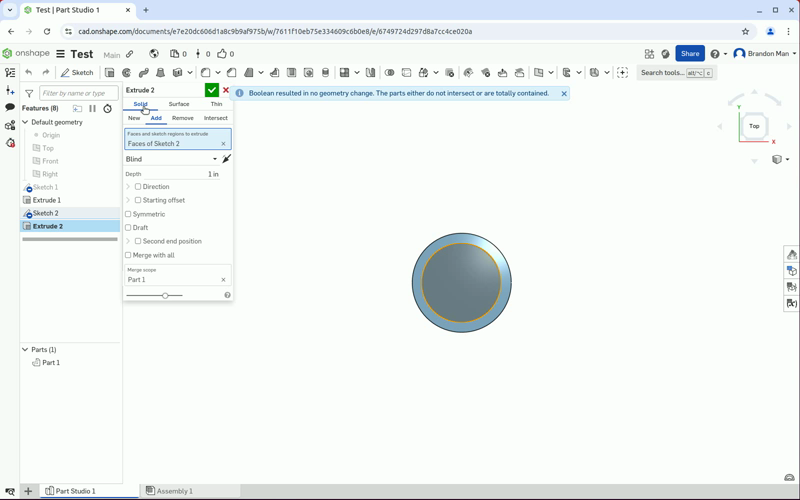
click(143, 106)
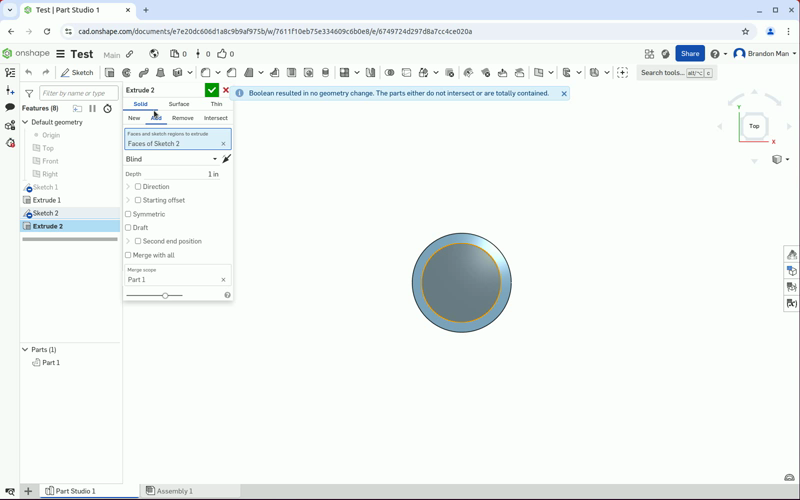
mouse_move(186, 120)
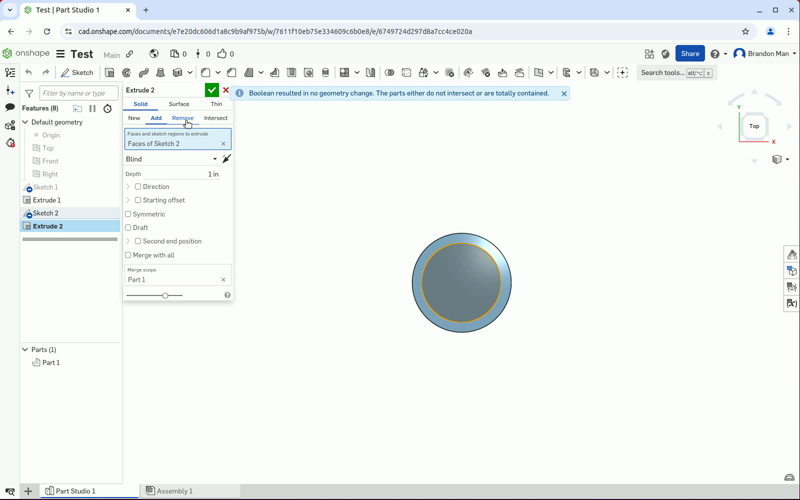
click(186, 120)
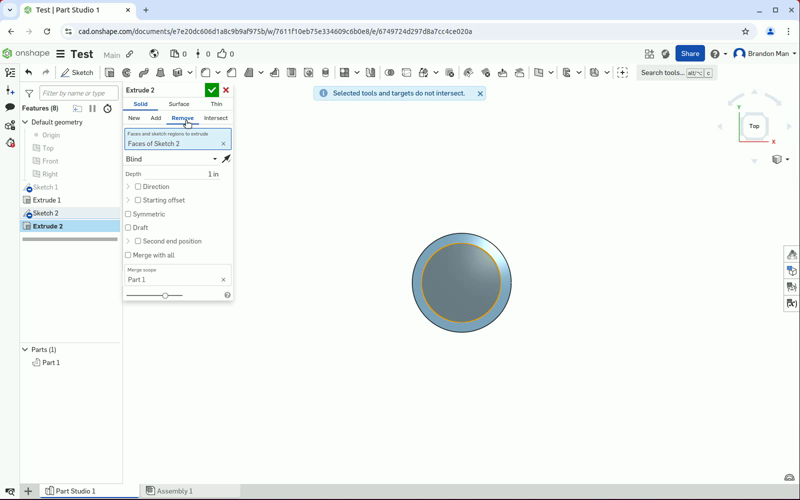
key(tab, 4)
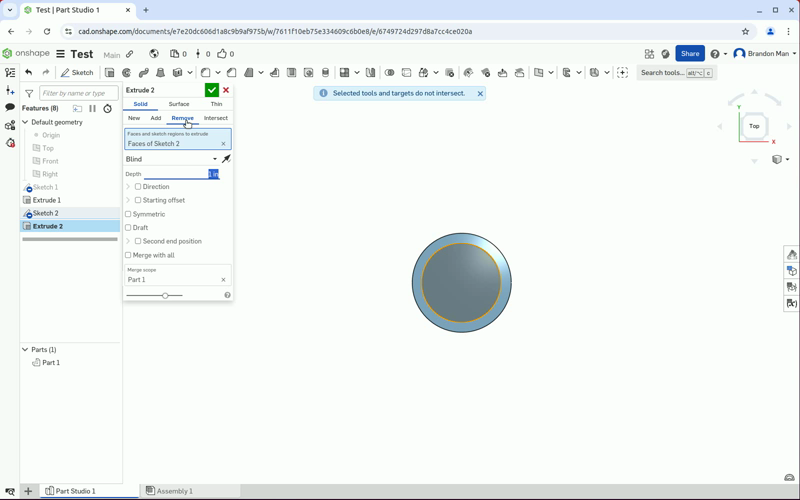
text(-15.887)
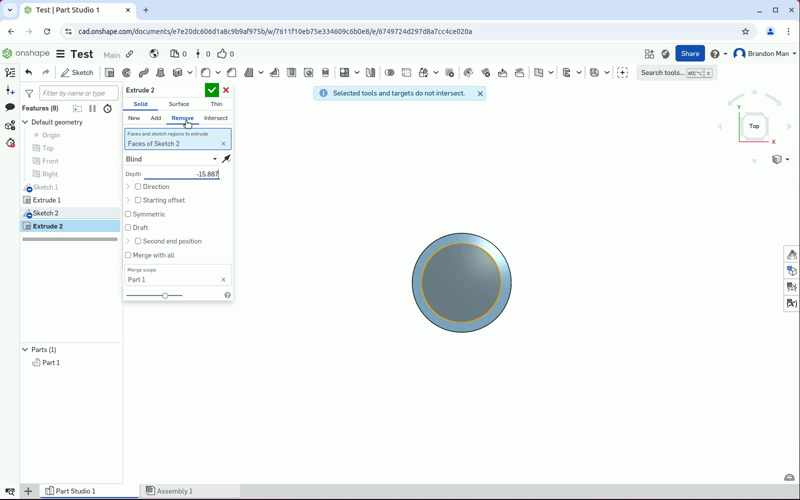
key(tab, 6)
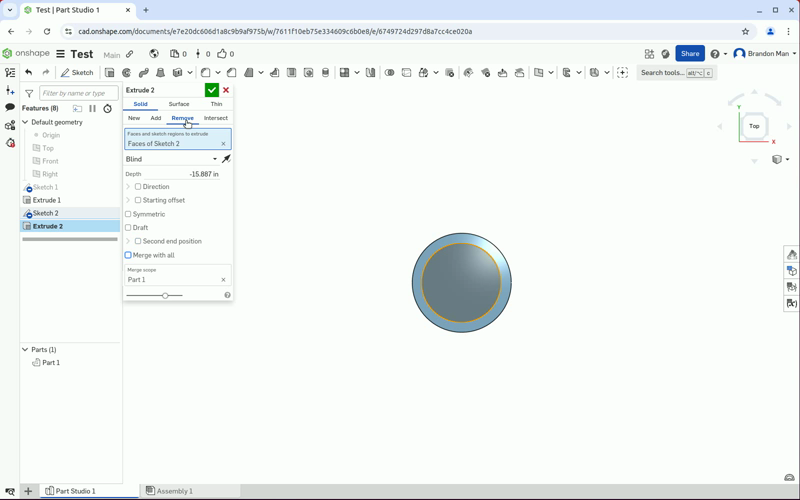
key(space)
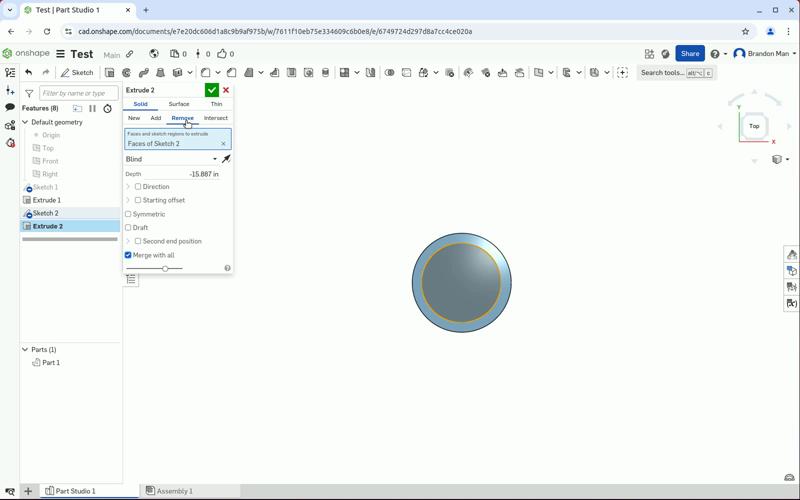
key(enter)
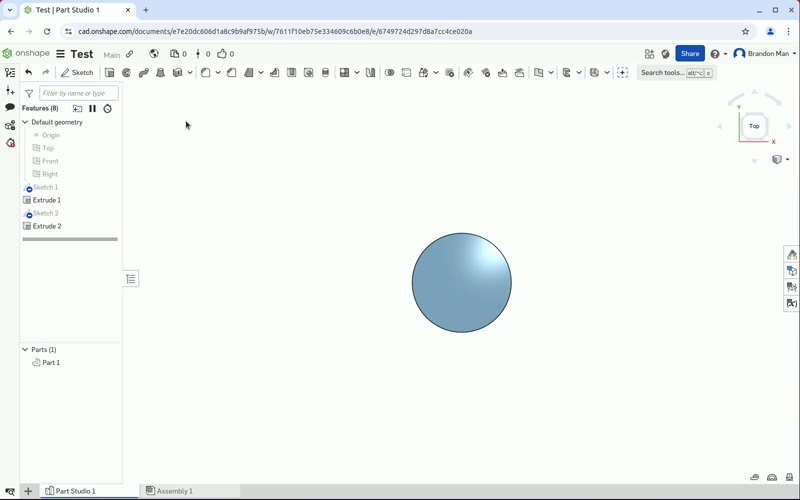
key(shift+h)
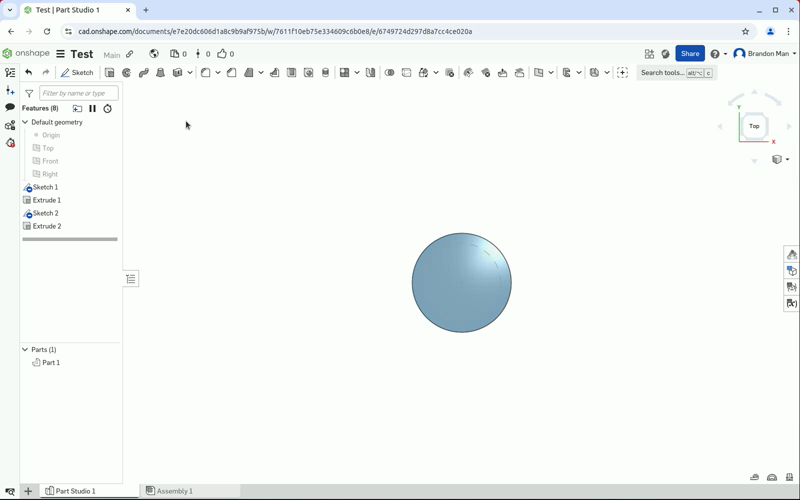
key(shift+h)
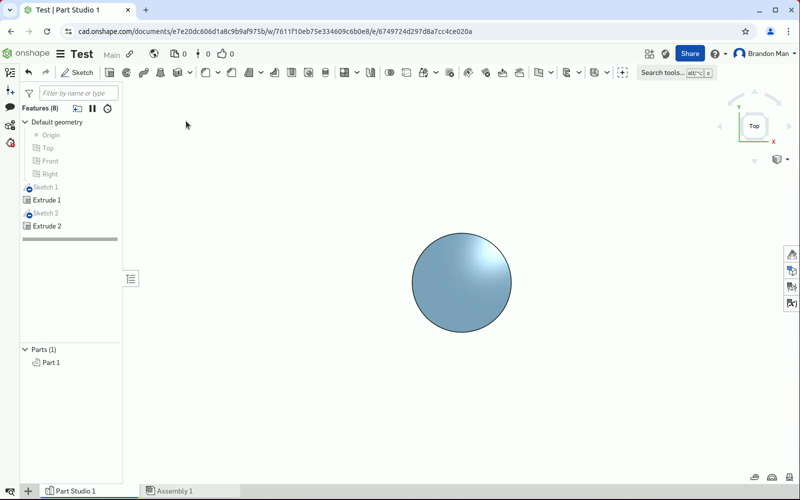
mouse_move(73, 189)
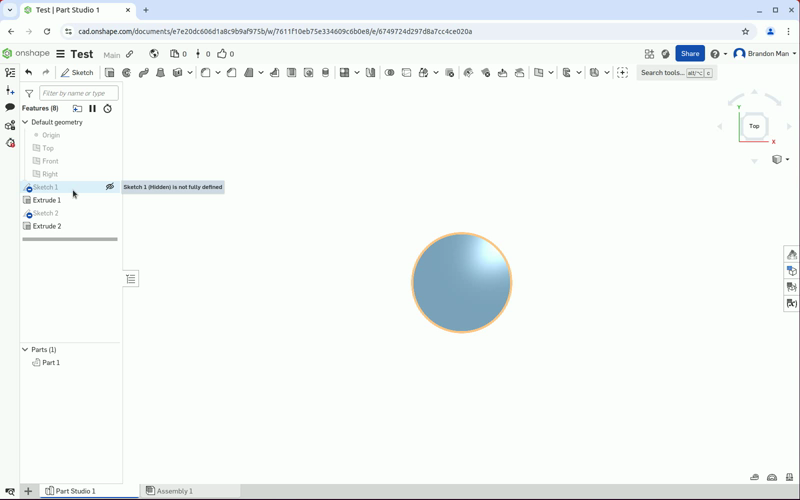
click(73, 189)
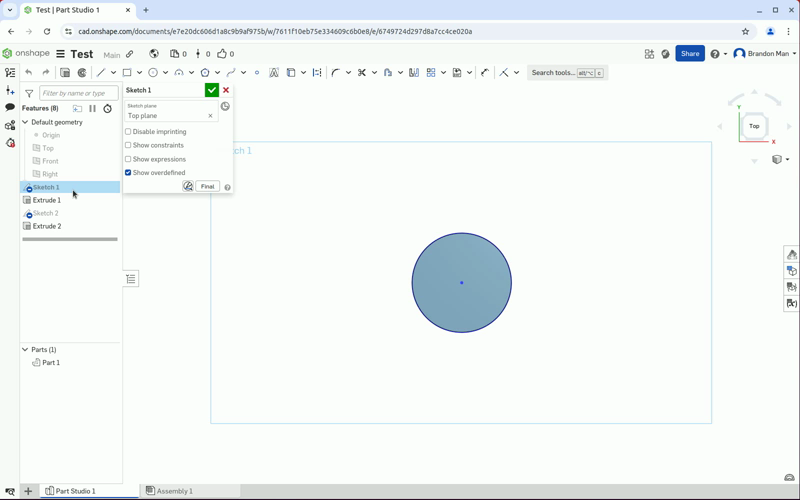
mouse_move(229, 92)
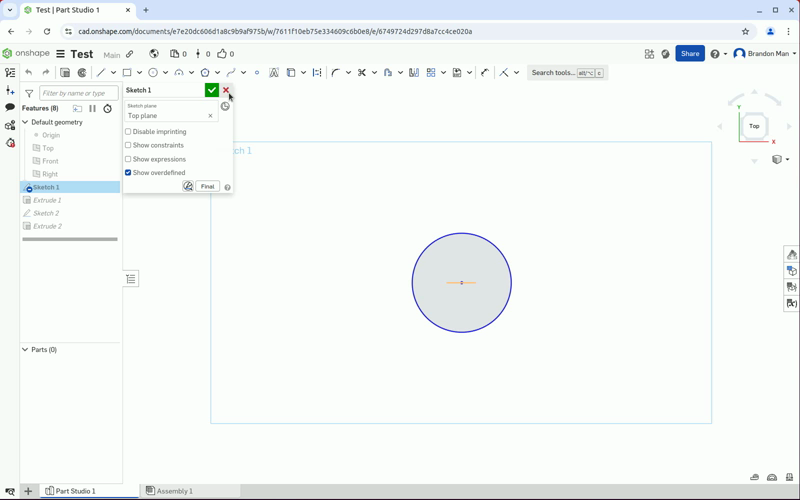
click(229, 92)
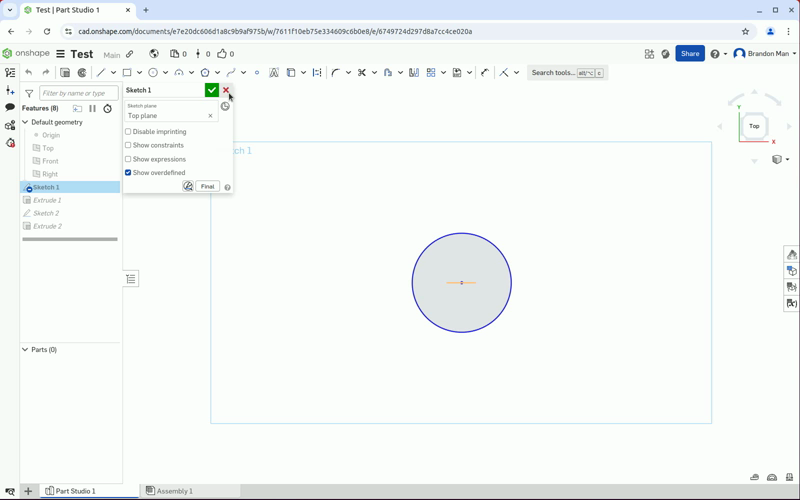
key(shift+s)
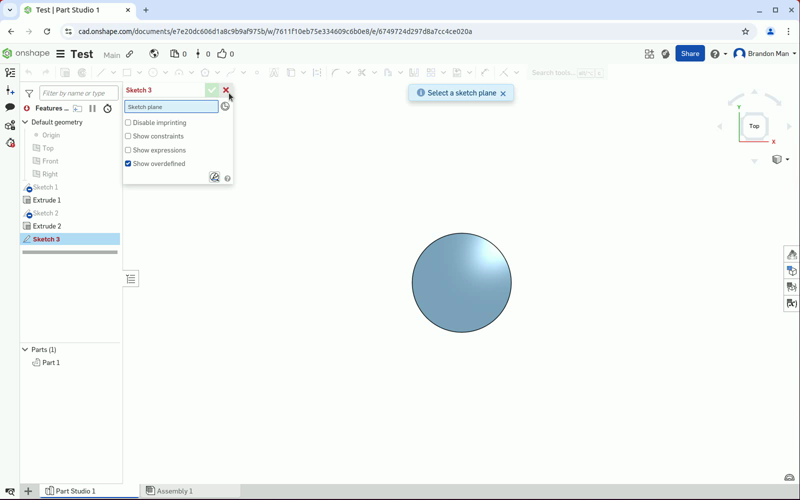
mouse_move(73, 150)
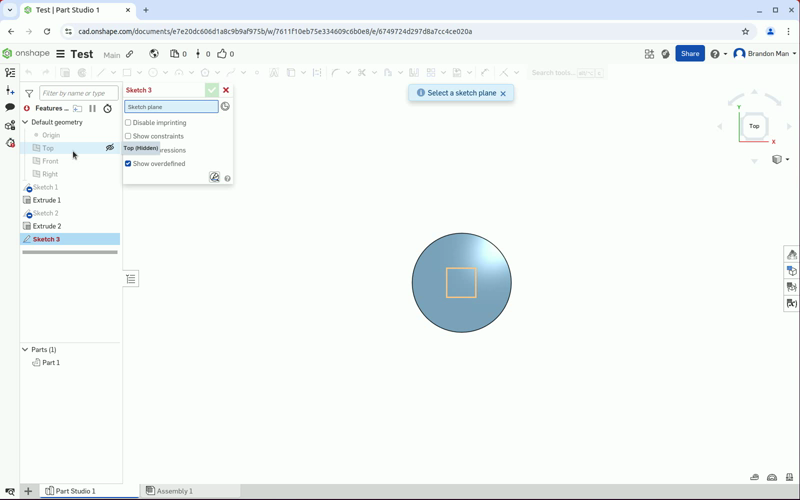
click(73, 150)
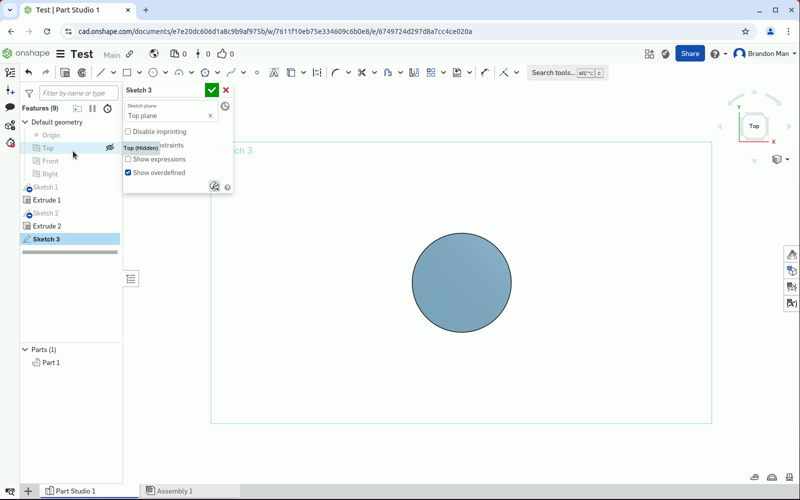
mouse_move(73, 352)
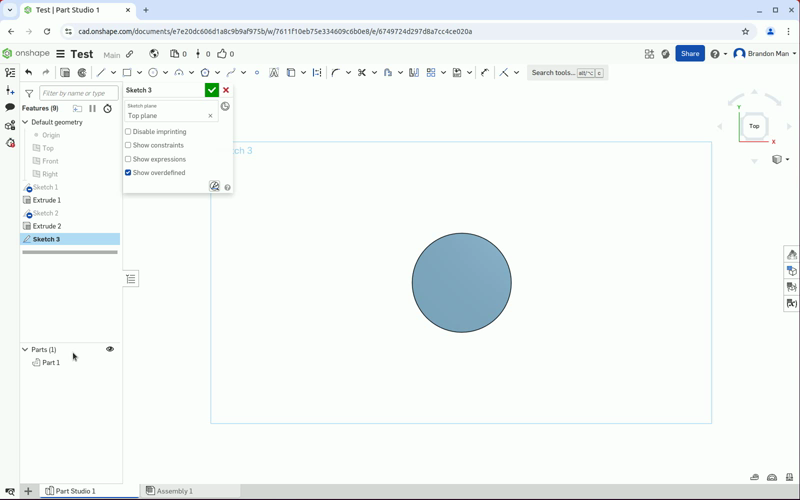
key(y)
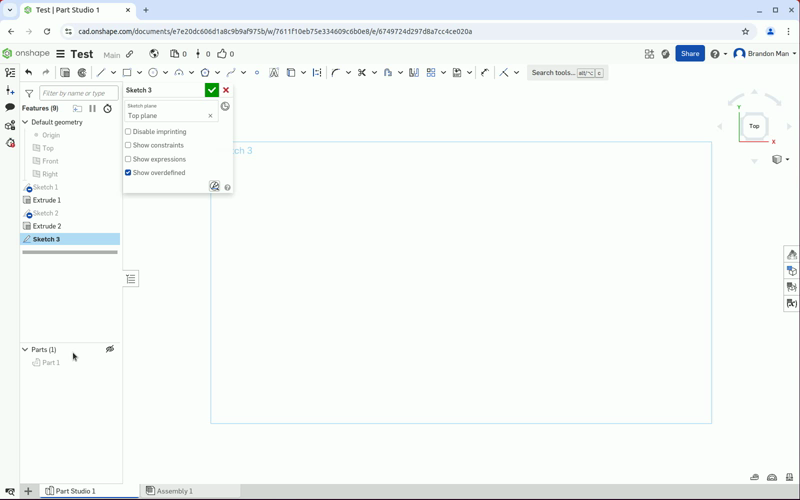
key(a)
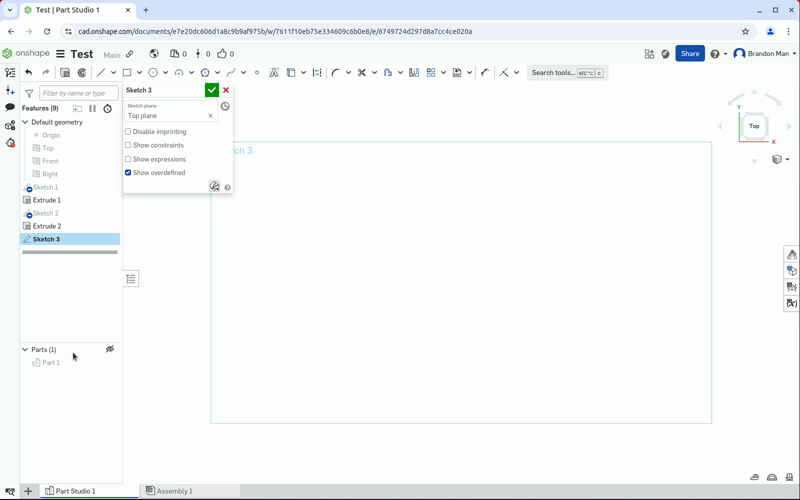
key_down(shift)
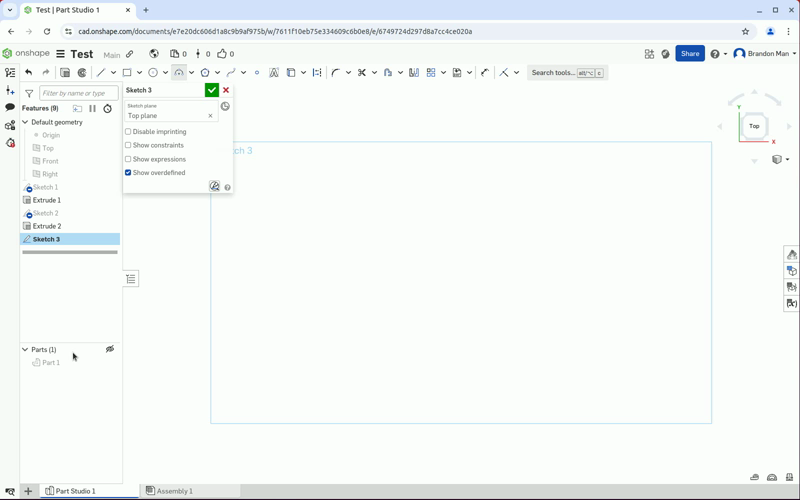
mouse_move(412, 282)
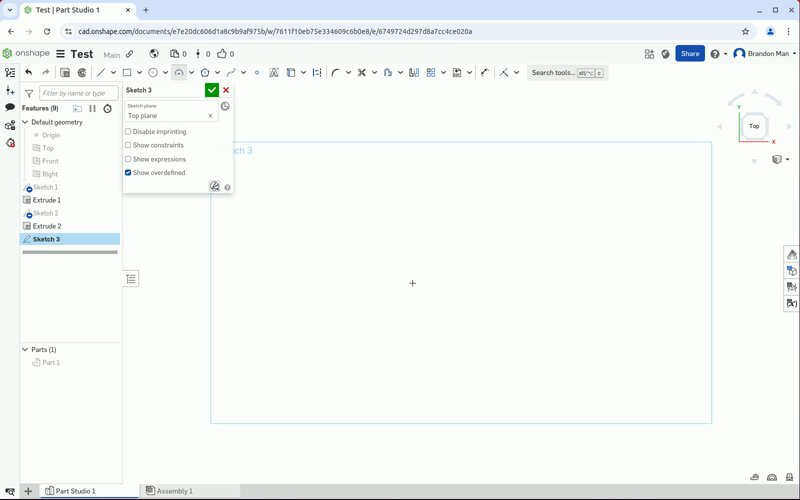
click(412, 282)
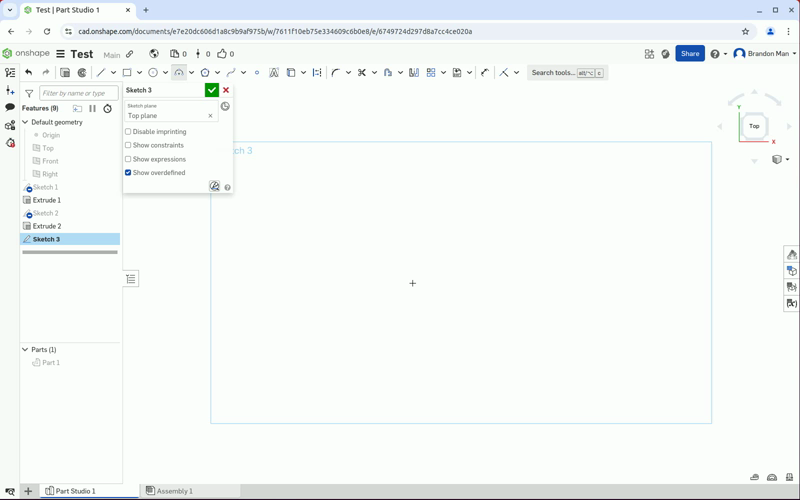
key_up(shift)
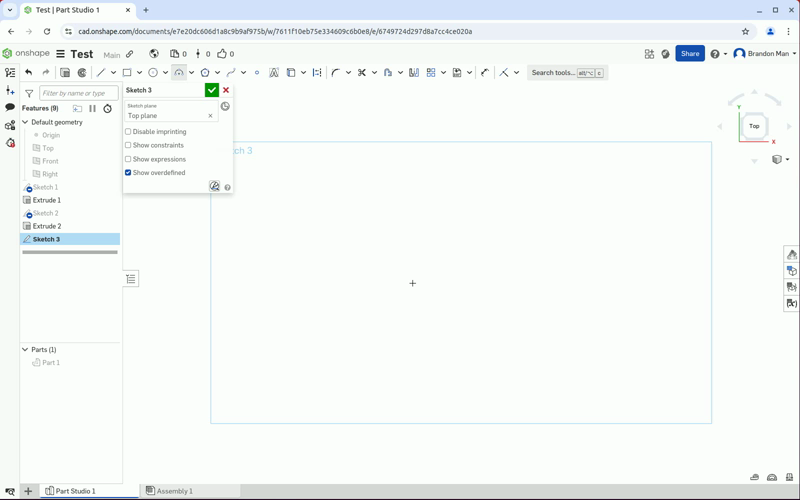
key_down(shift)
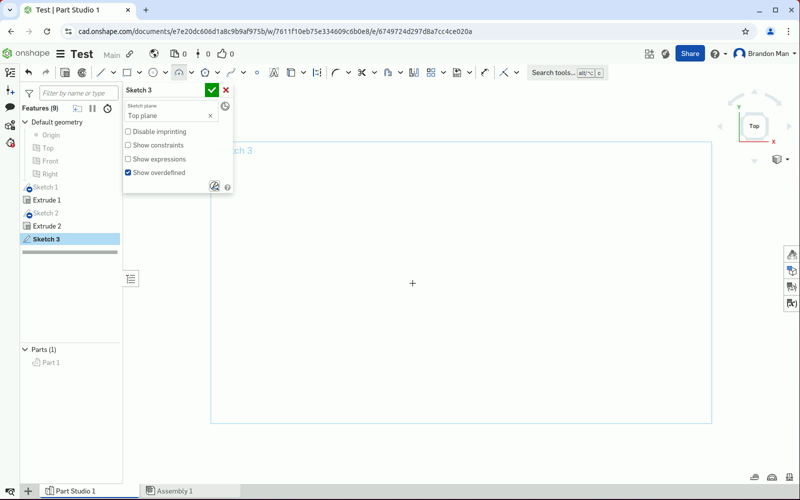
mouse_move(427, 317)
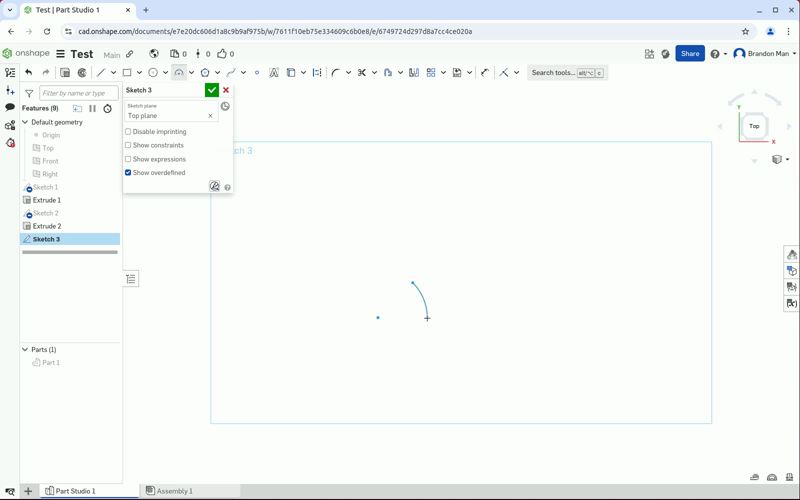
click(427, 317)
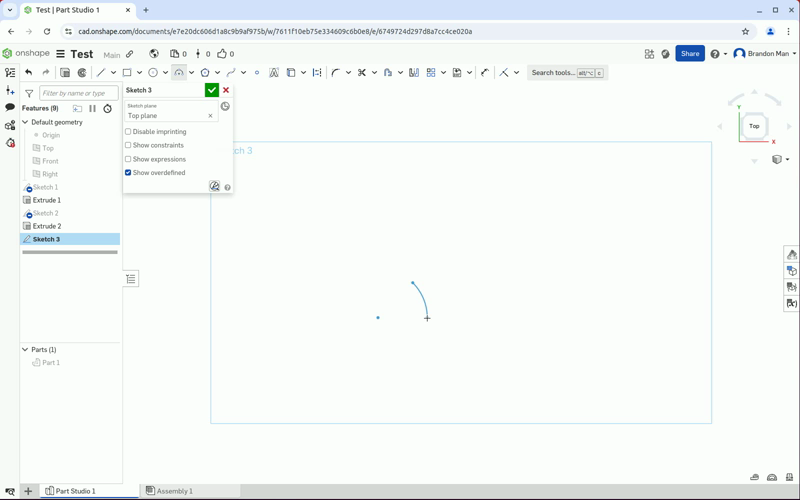
mouse_move(416, 301)
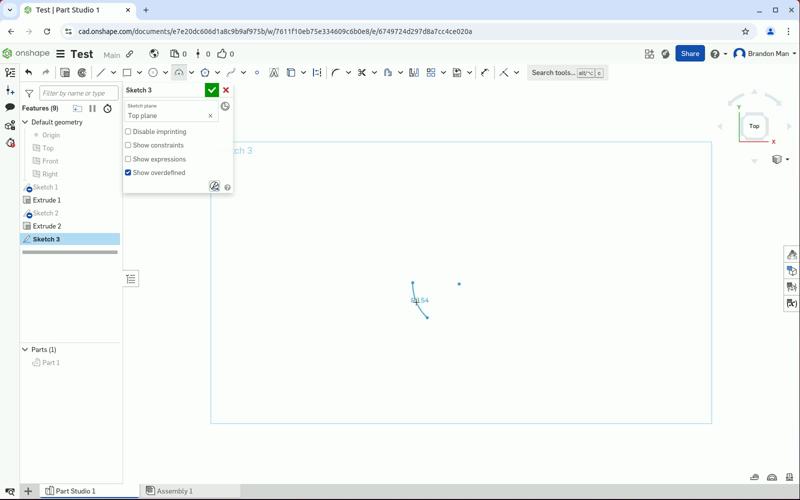
click(416, 301)
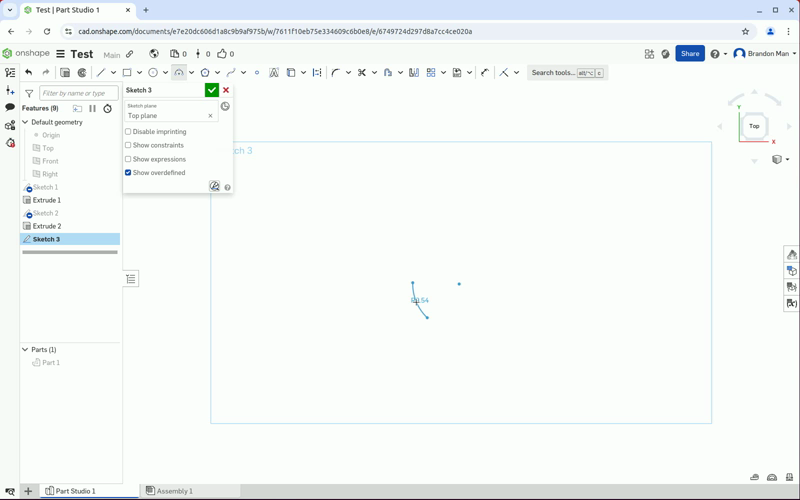
key_up(shift)
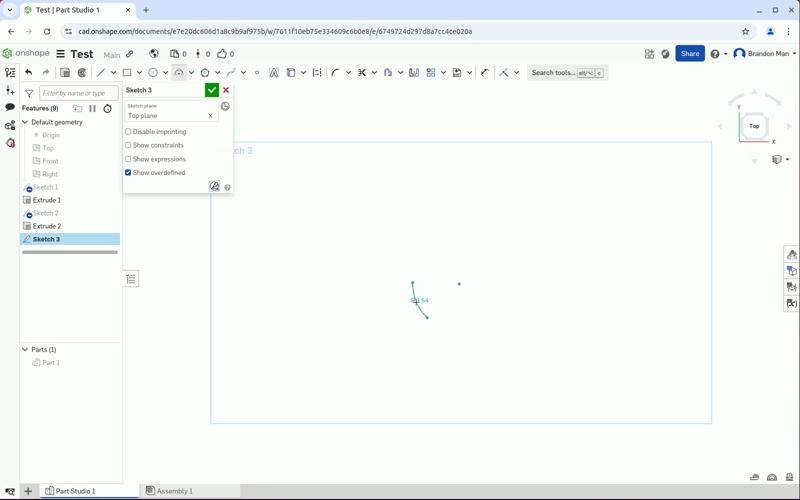
key(esc)
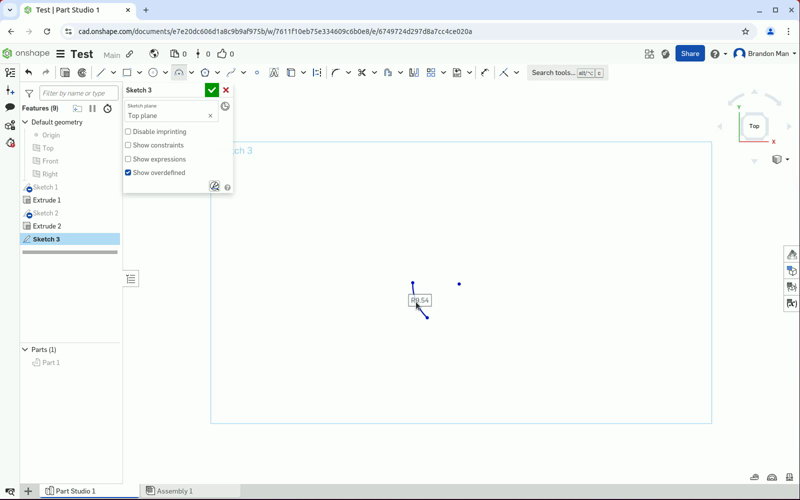
key(l)
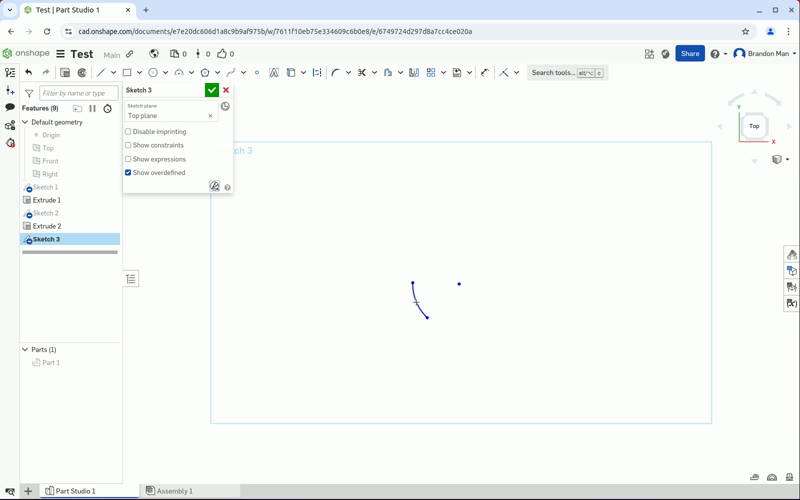
mouse_move(427, 317)
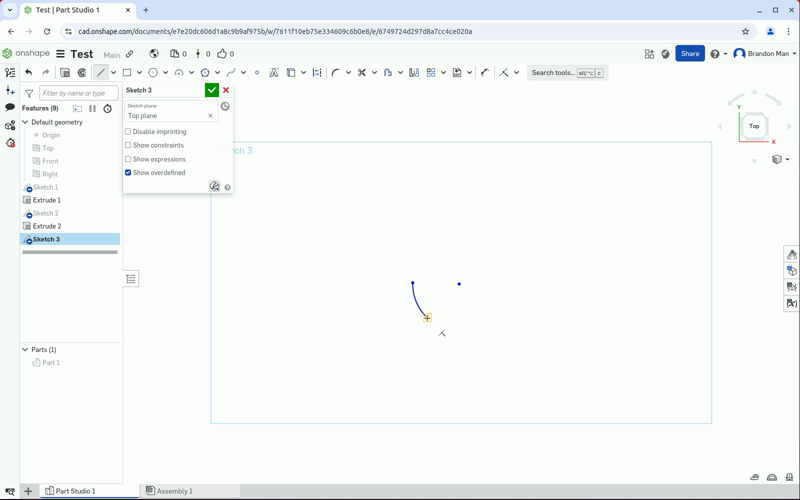
click(427, 317)
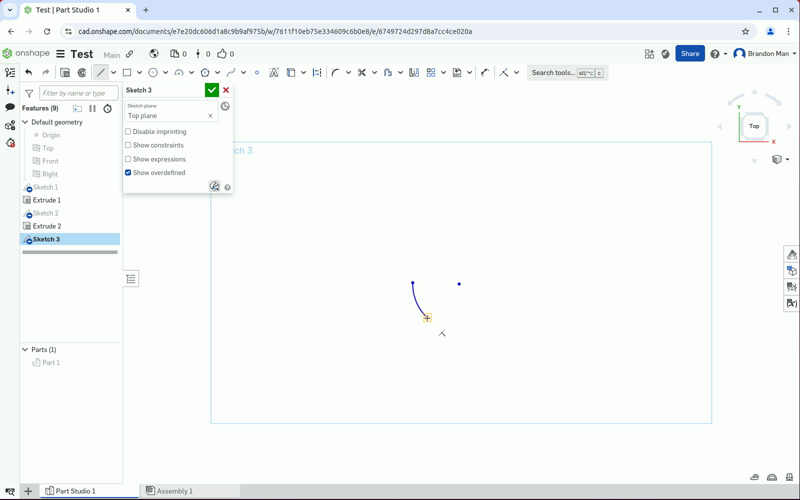
key_down(shift)
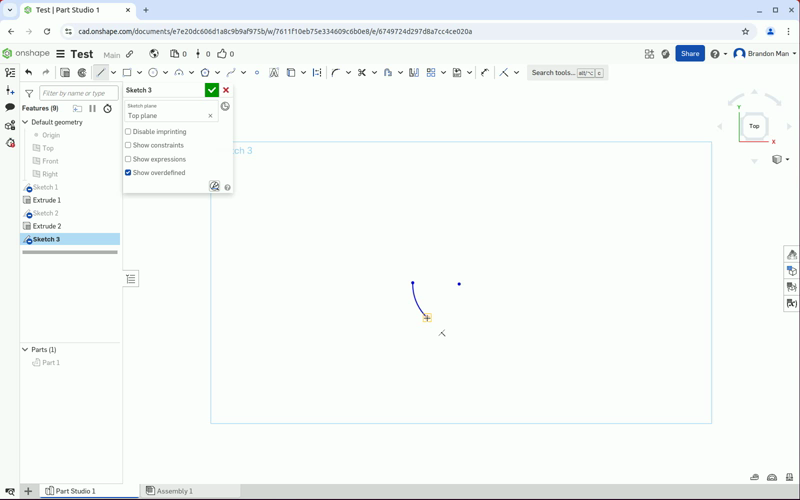
mouse_move(457, 317)
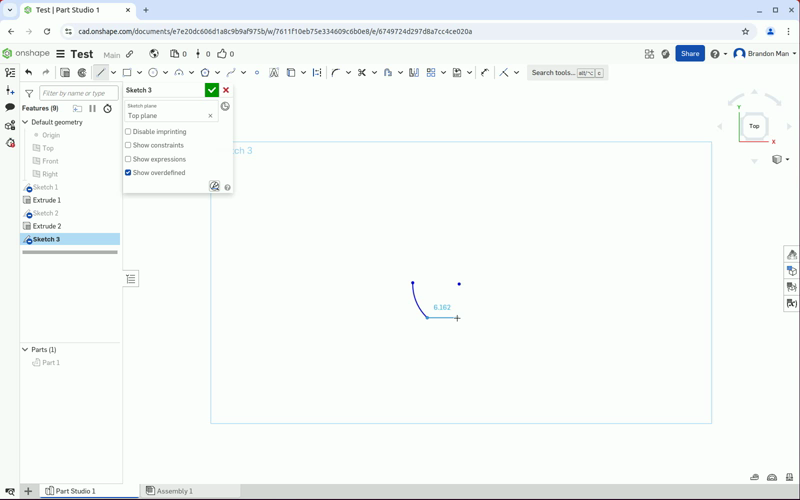
mouse_move(434, 310)
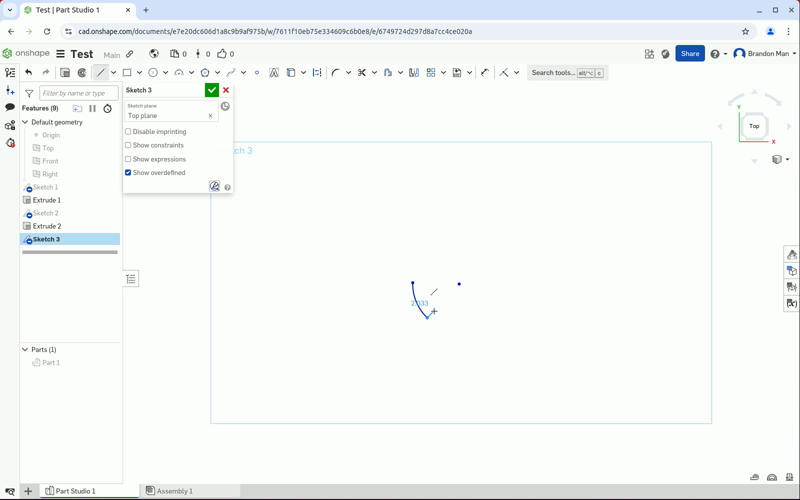
click(434, 310)
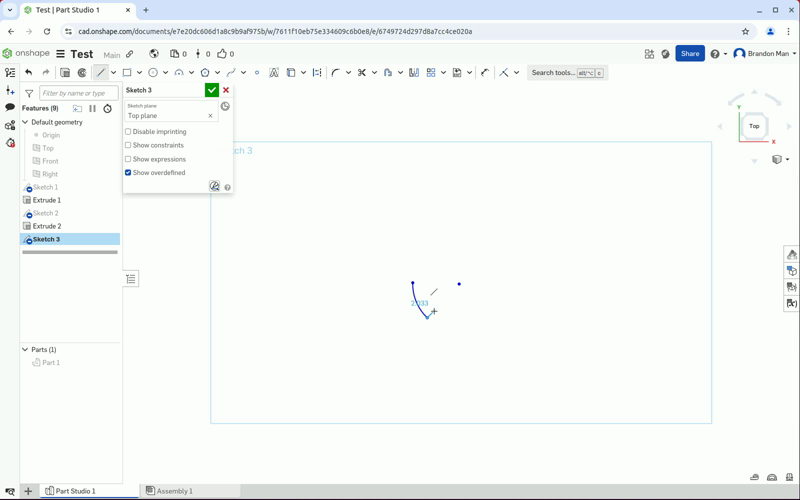
key_up(shift)
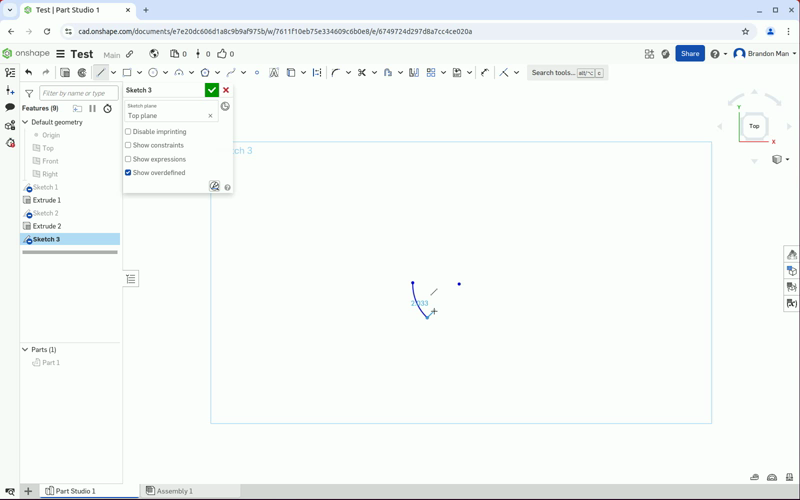
key(esc)
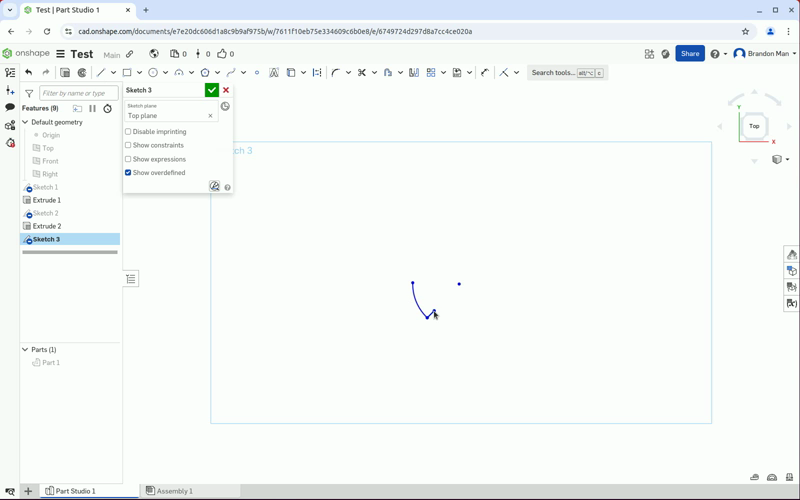
key(a)
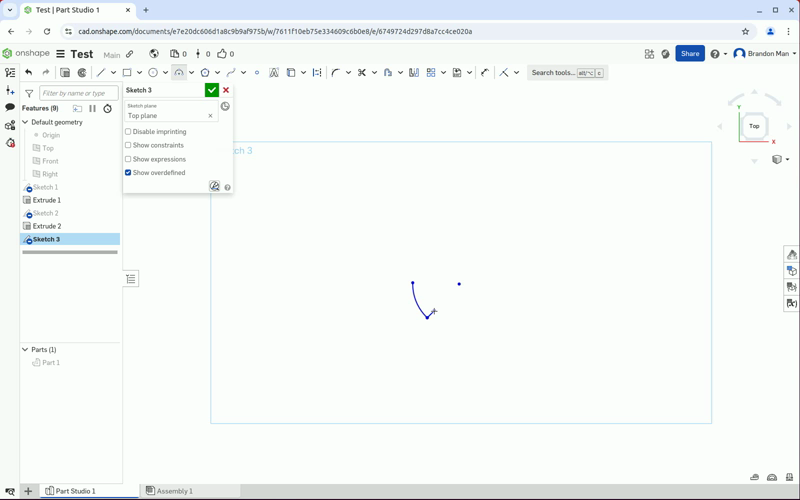
mouse_move(434, 310)
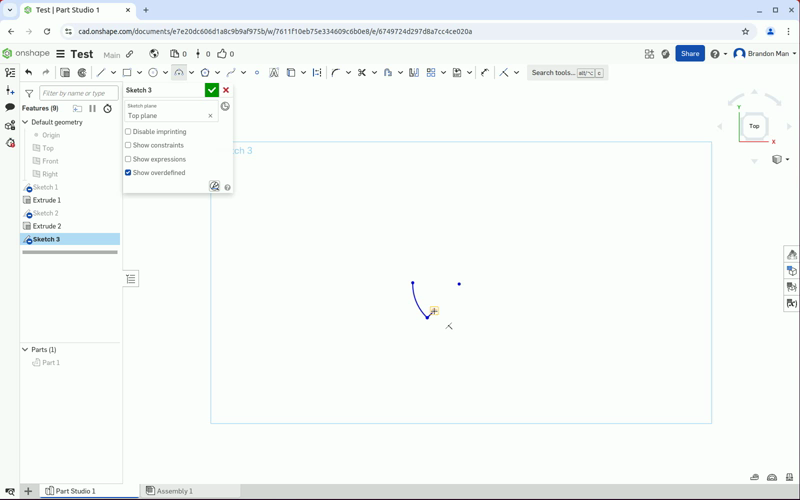
click(434, 310)
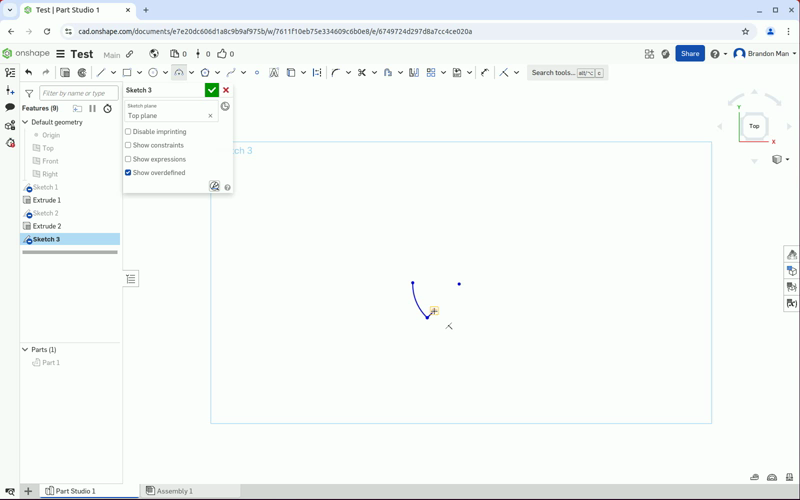
key_down(shift)
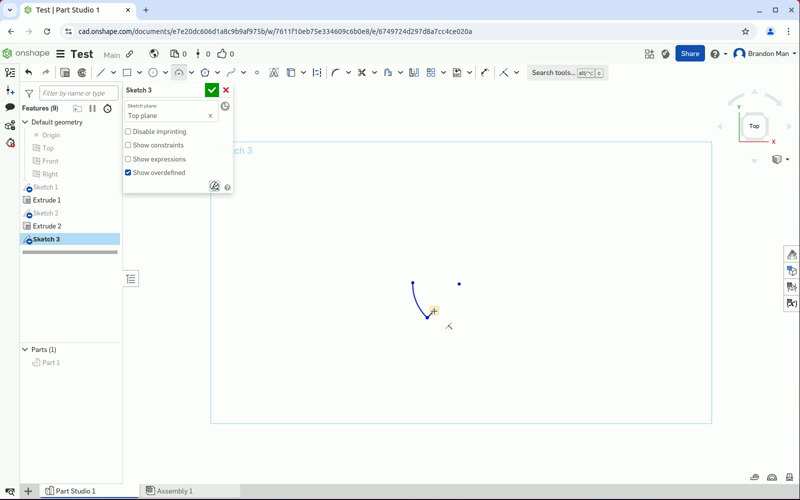
mouse_move(422, 282)
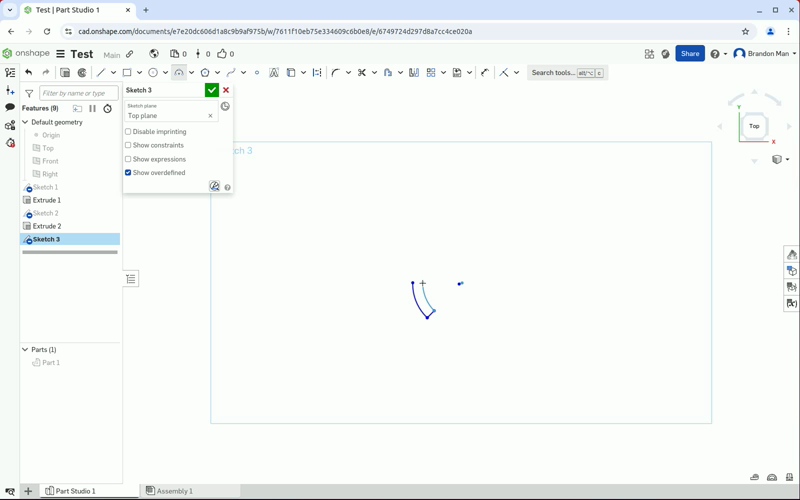
click(422, 282)
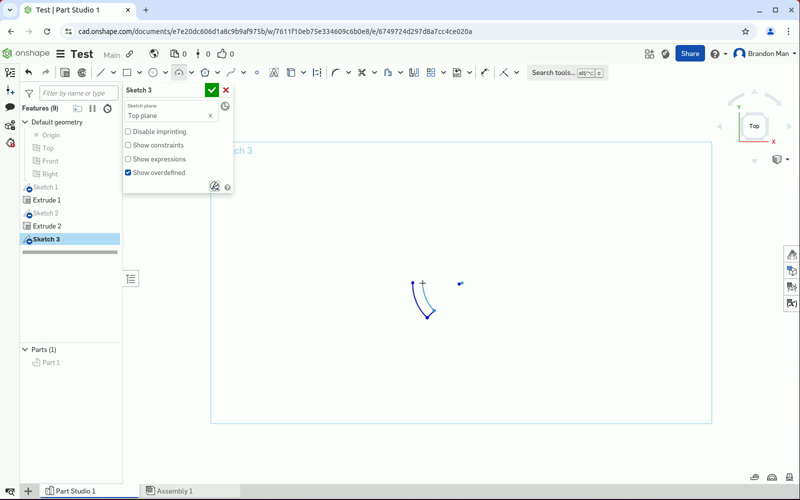
mouse_move(425, 297)
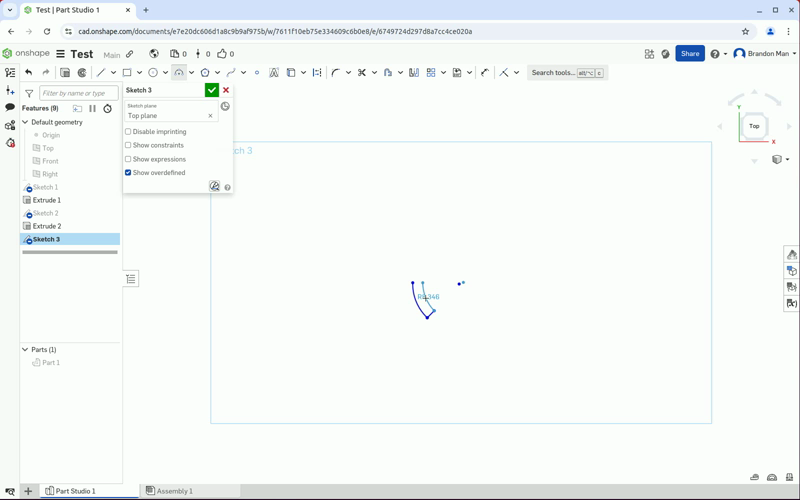
click(425, 297)
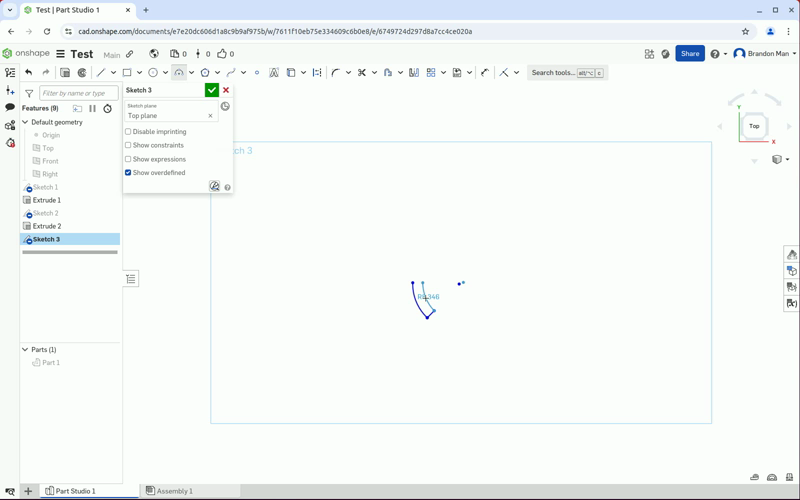
key_up(shift)
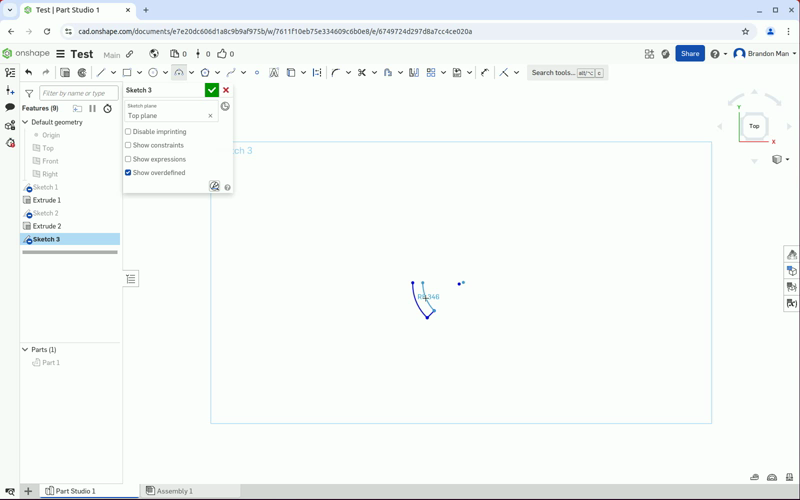
key(esc)
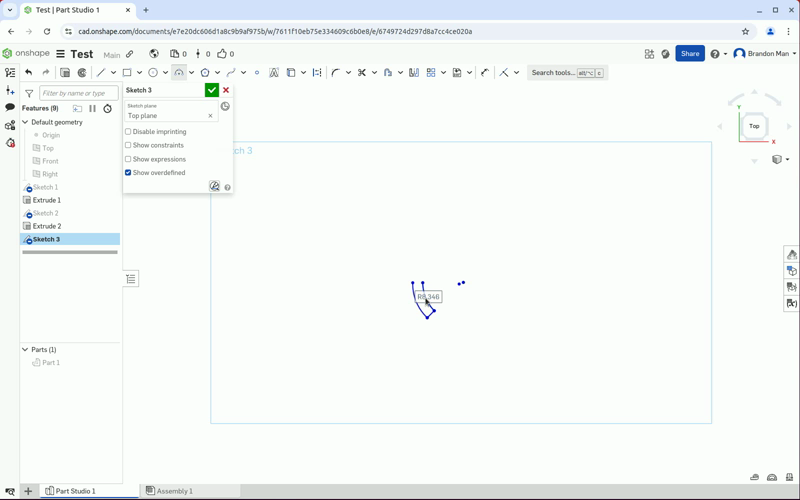
key(l)
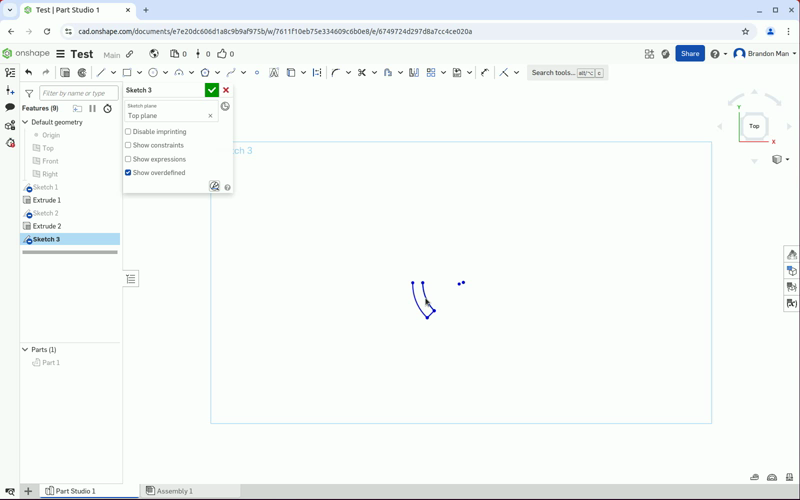
mouse_move(422, 282)
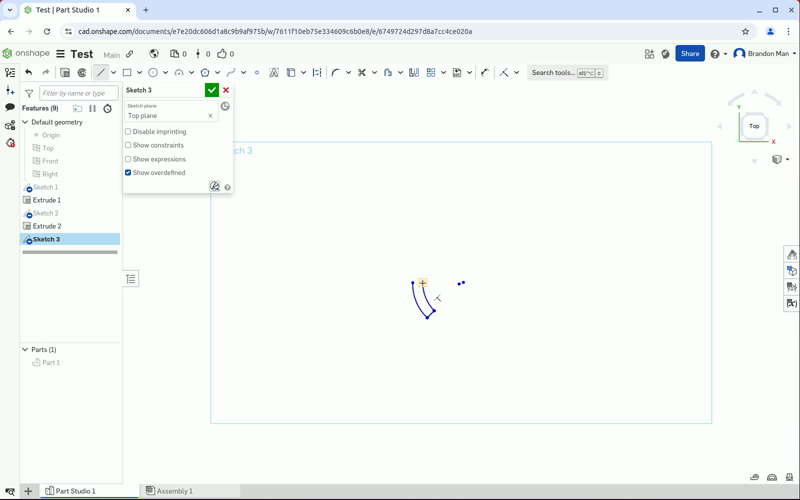
click(422, 282)
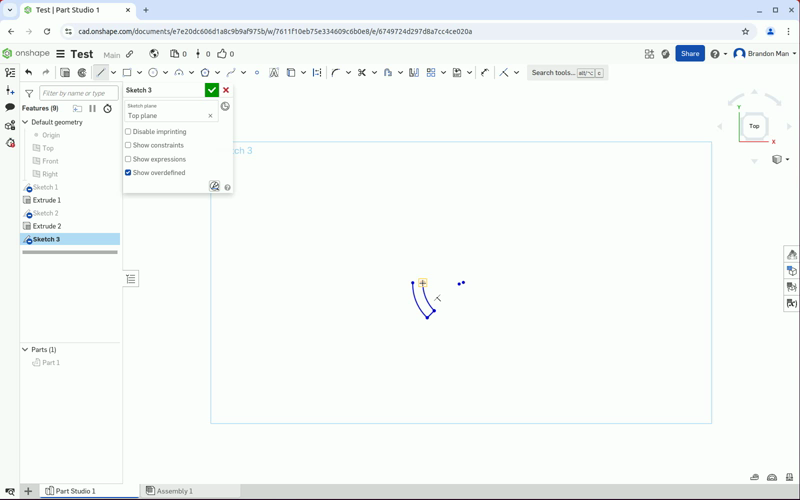
mouse_move(452, 282)
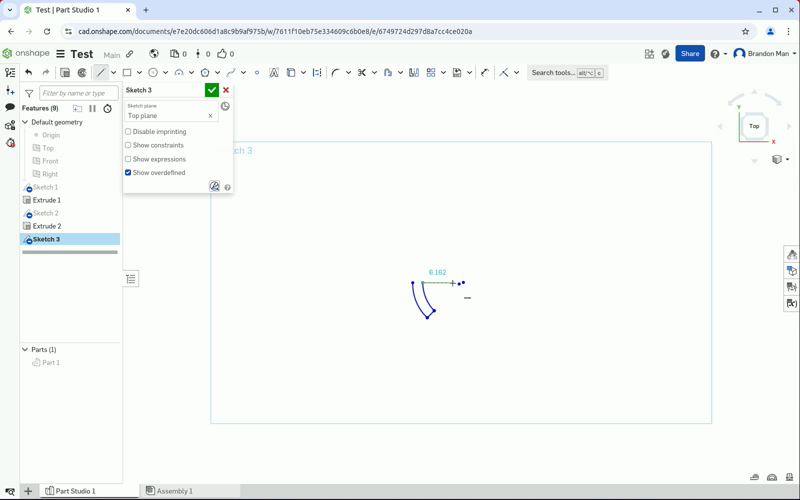
key_down(shift)
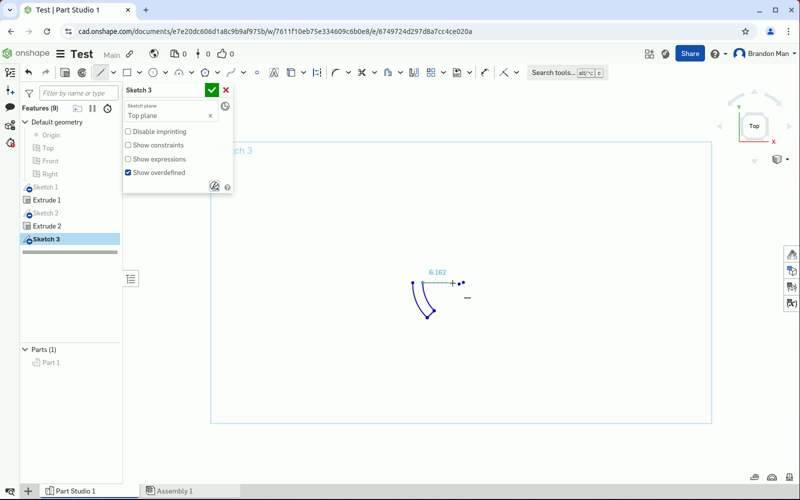
mouse_move(412, 282)
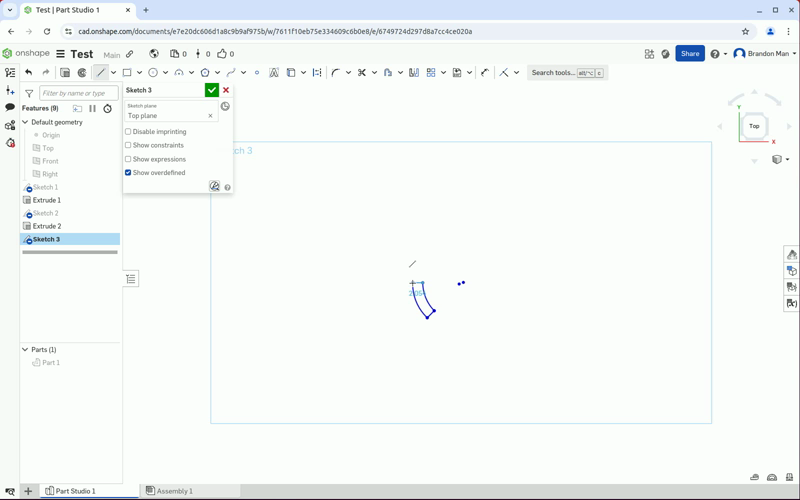
key_up(shift)
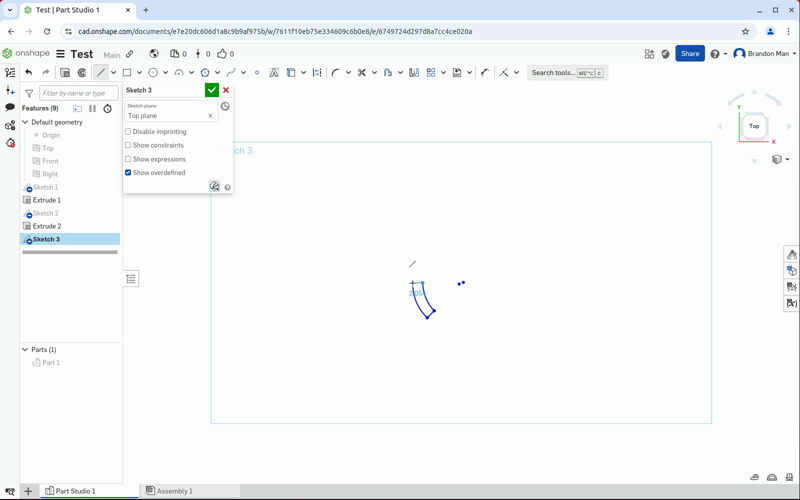
click(412, 282)
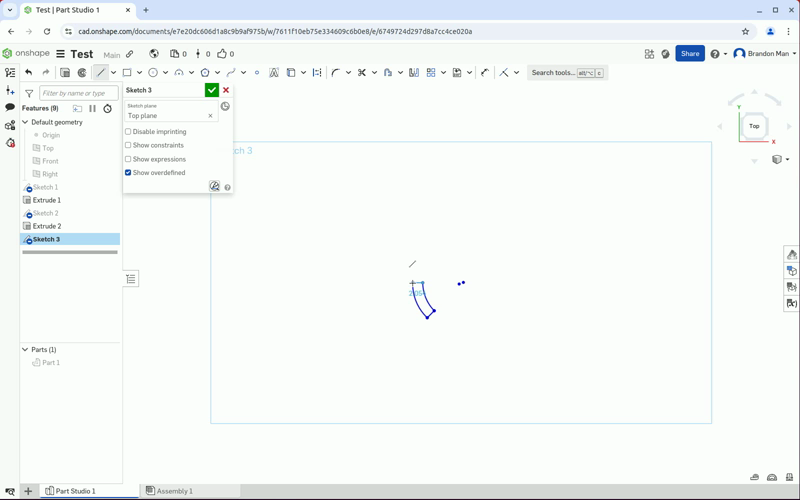
key(esc)
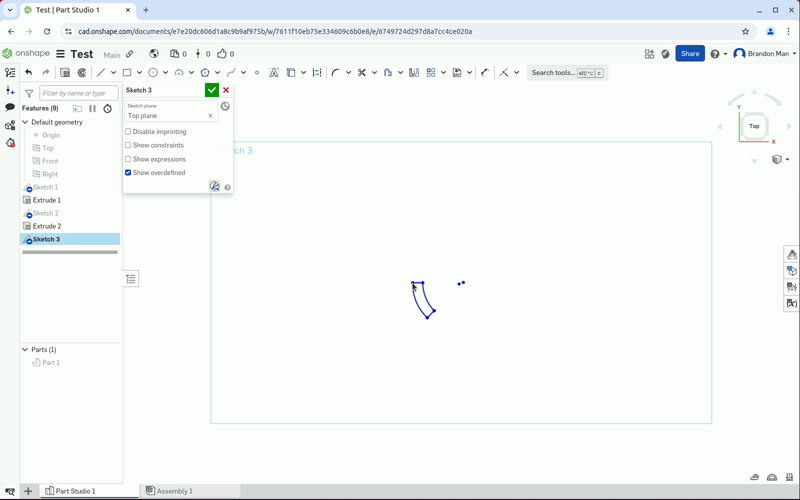
mouse_move(424, 302)
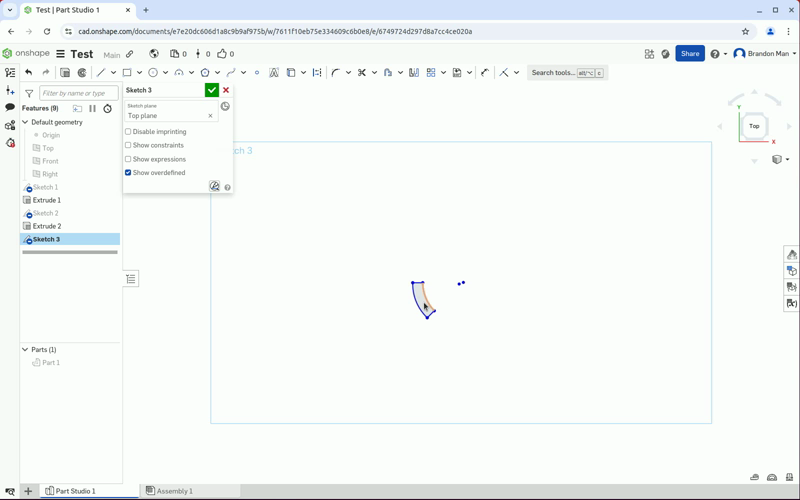
scroll(6)
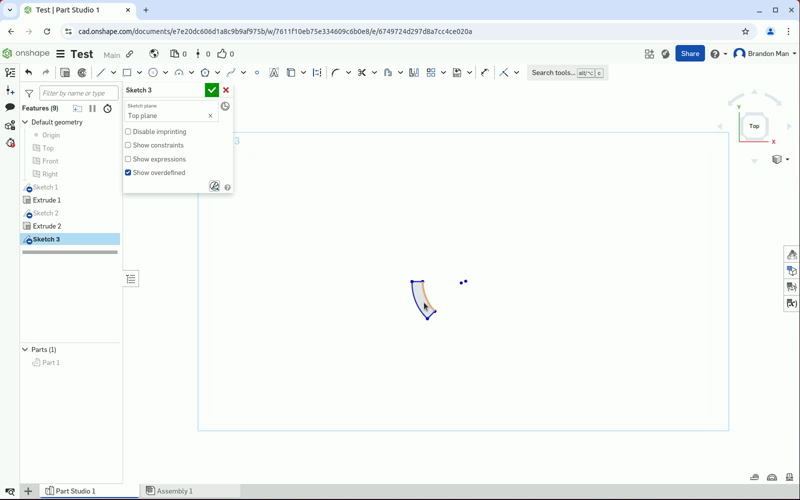
scroll(6)
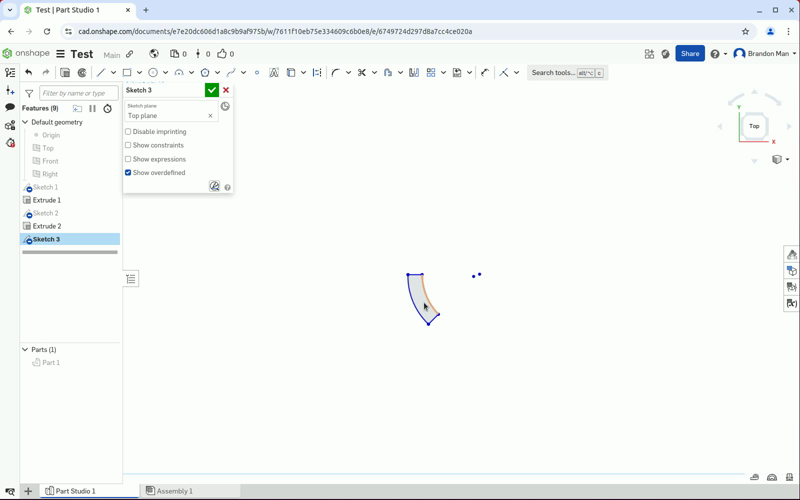
scroll(6)
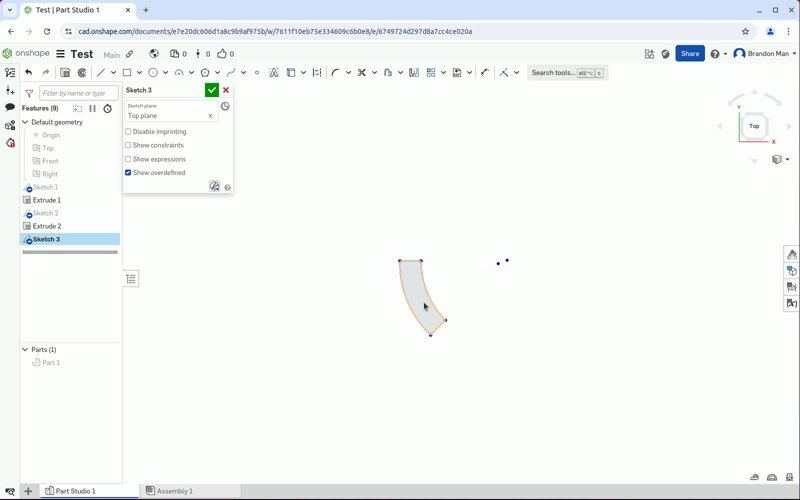
scroll(6)
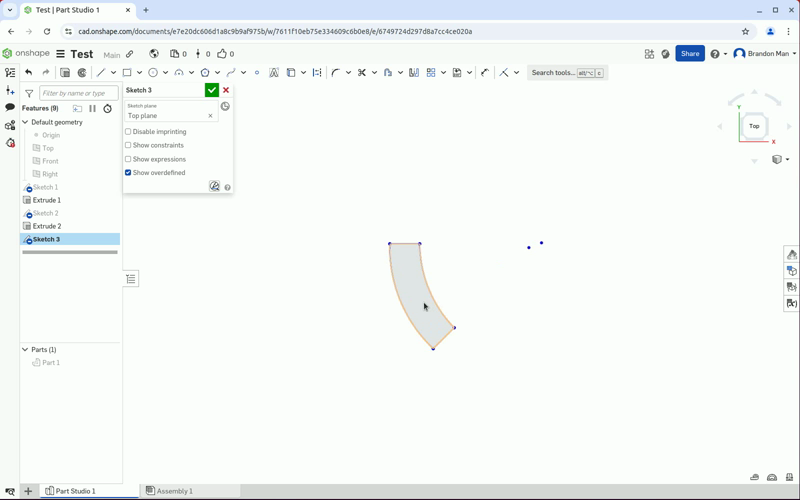
scroll(6)
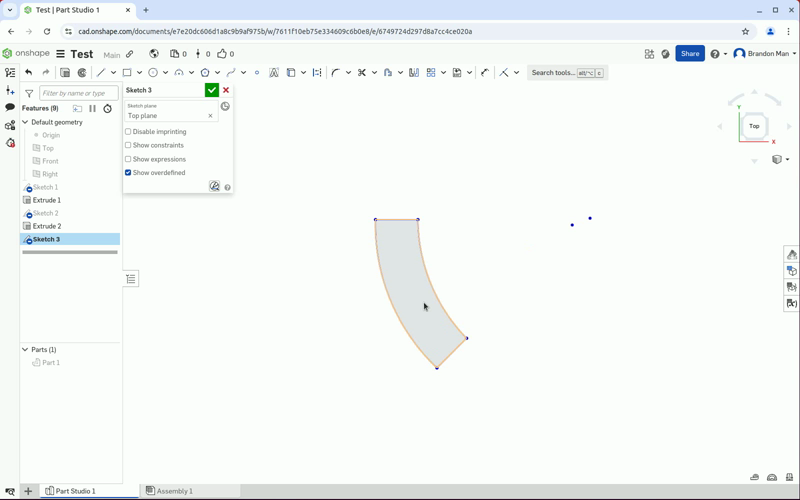
scroll(6)
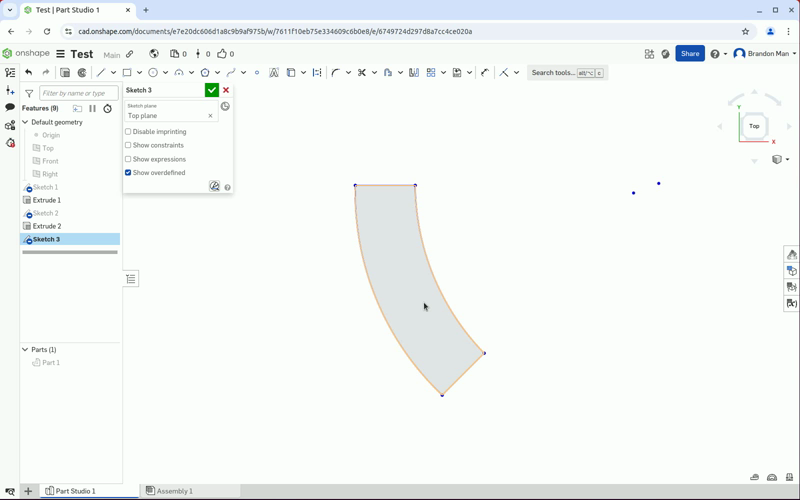
scroll(6)
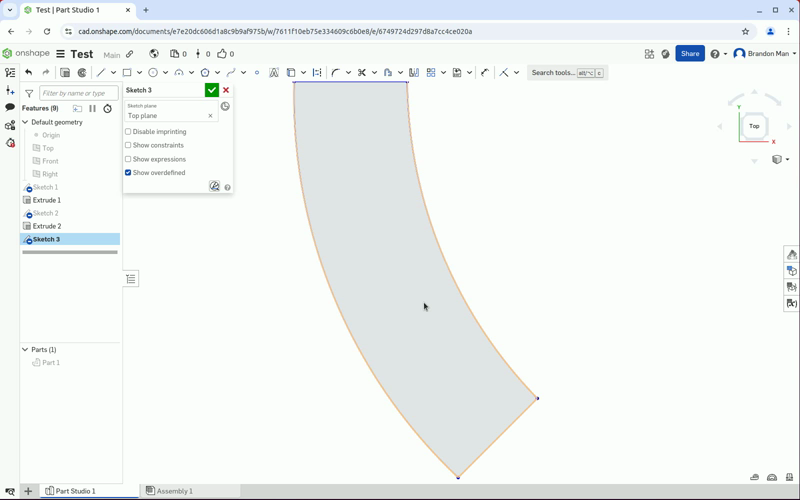
click(424, 302)
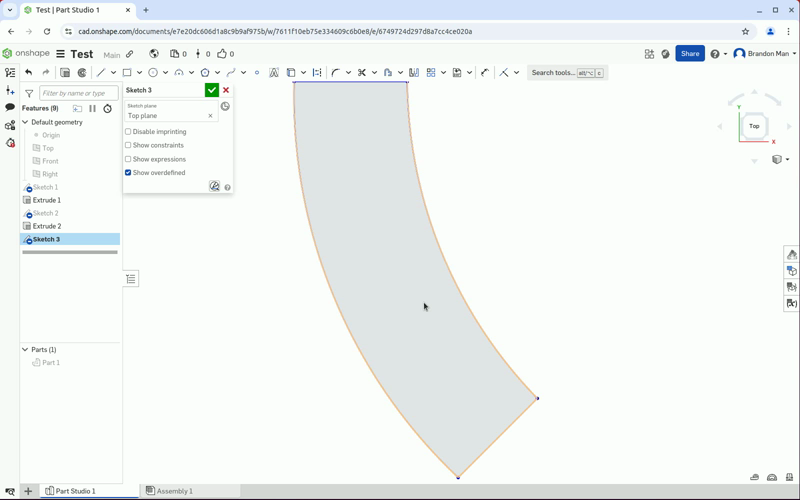
scroll(-6)
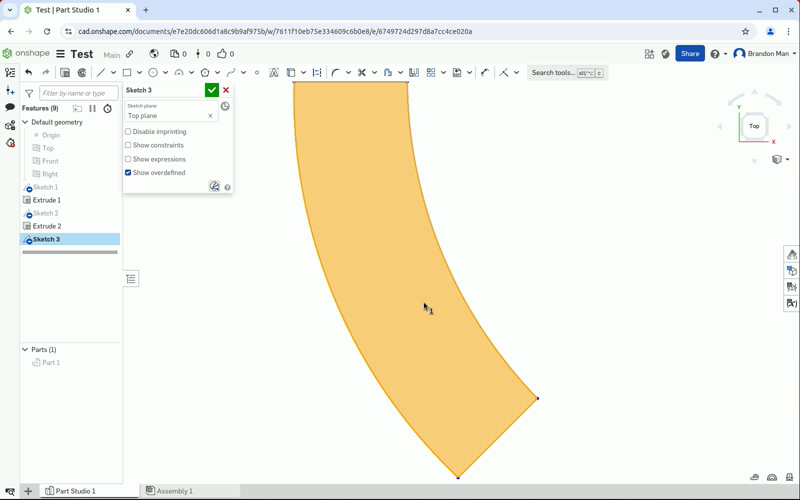
scroll(-6)
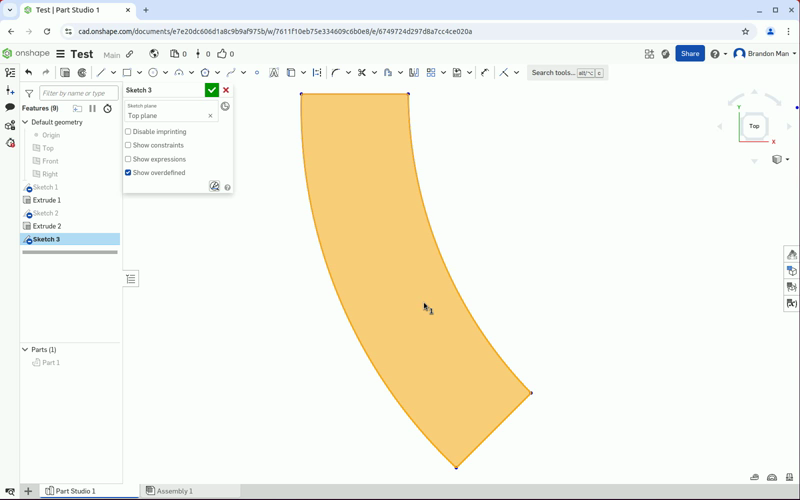
scroll(-6)
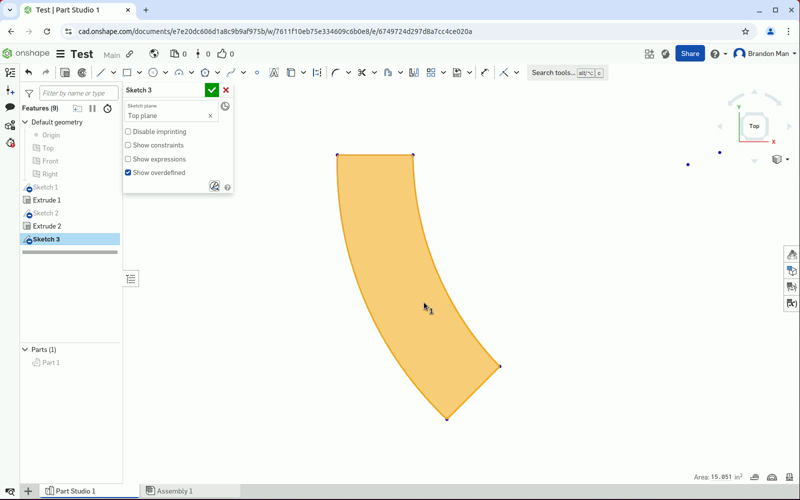
scroll(-6)
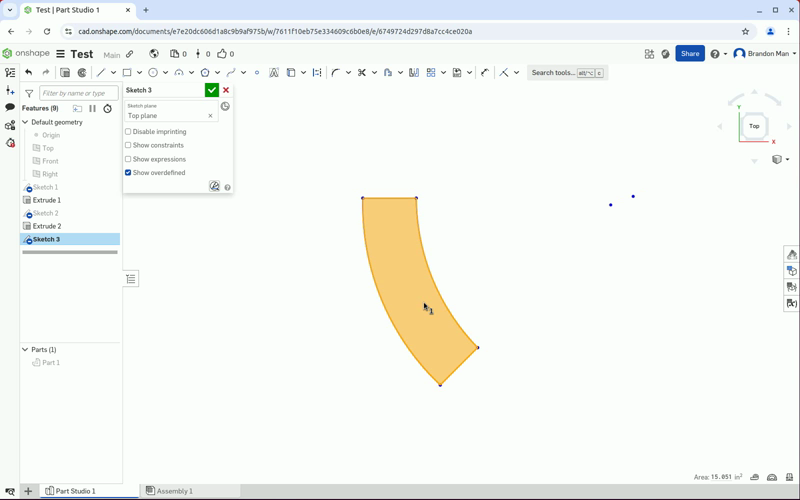
scroll(-6)
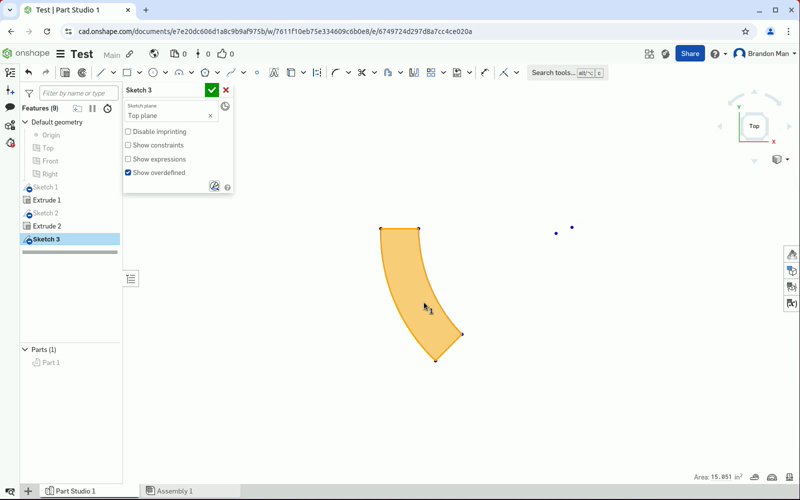
scroll(-6)
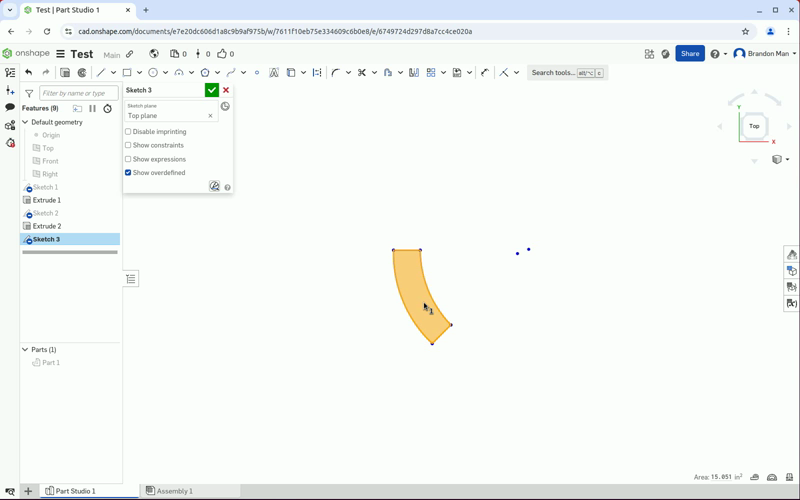
scroll(-6)
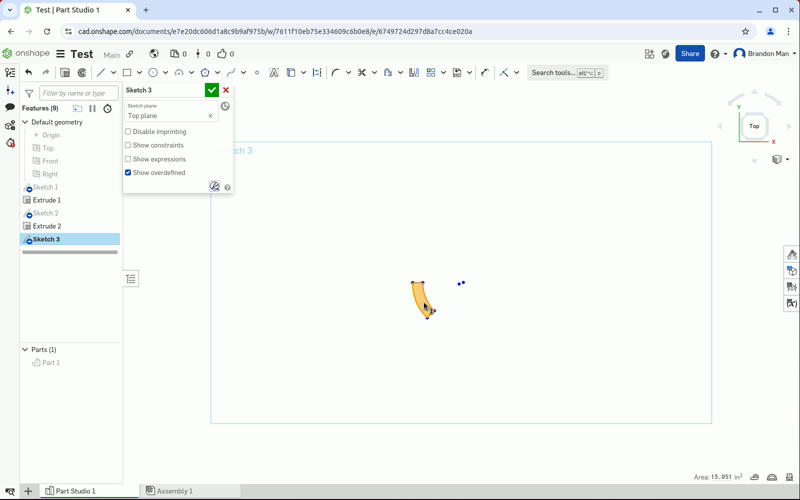
mouse_move(73, 352)
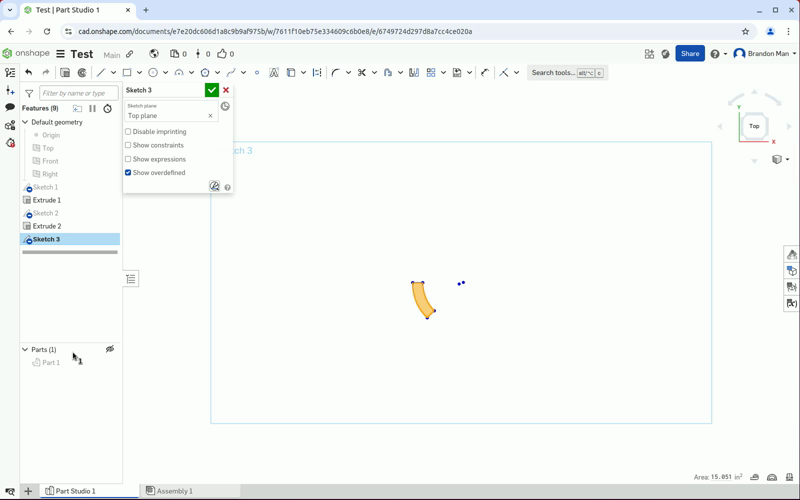
key(shift+y)
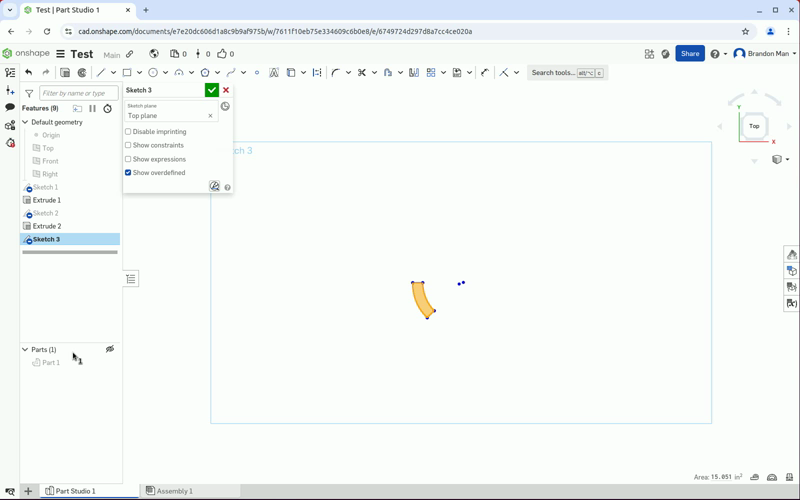
key(shift+e)
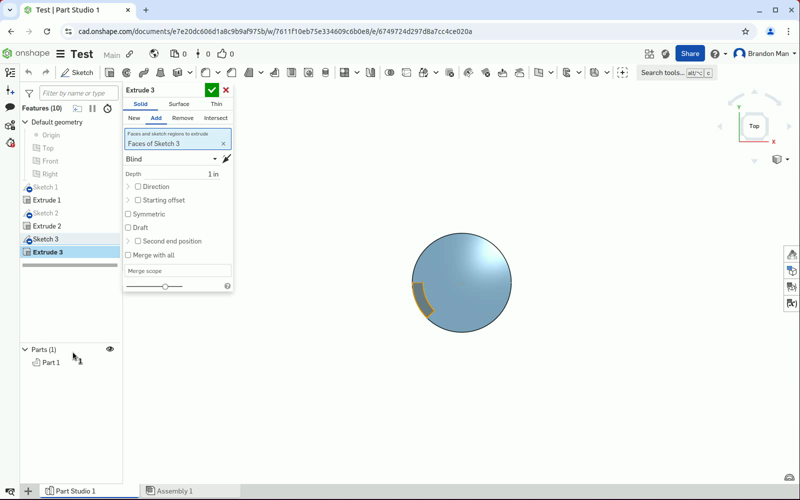
mouse_move(143, 106)
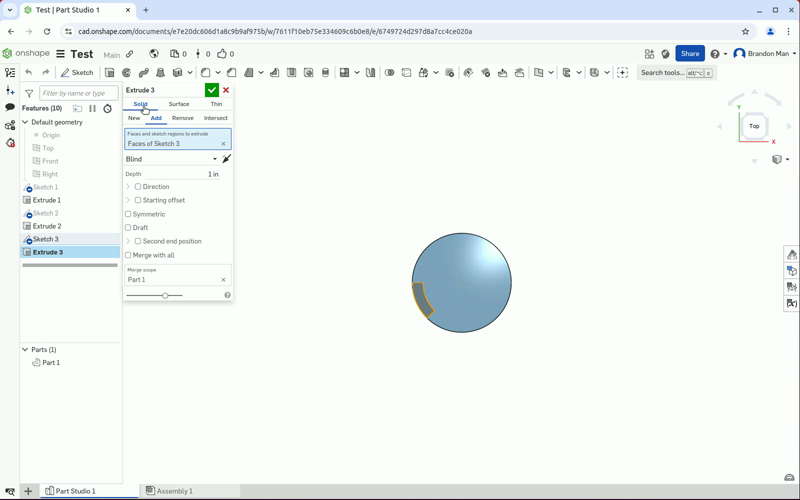
click(143, 106)
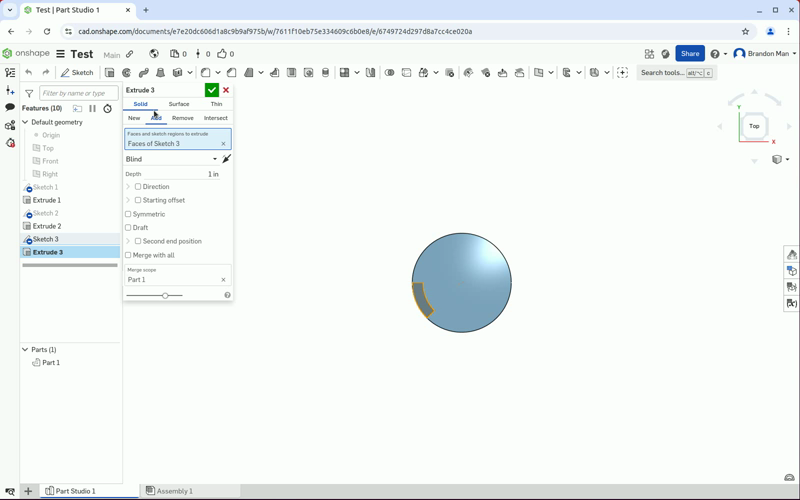
mouse_move(186, 120)
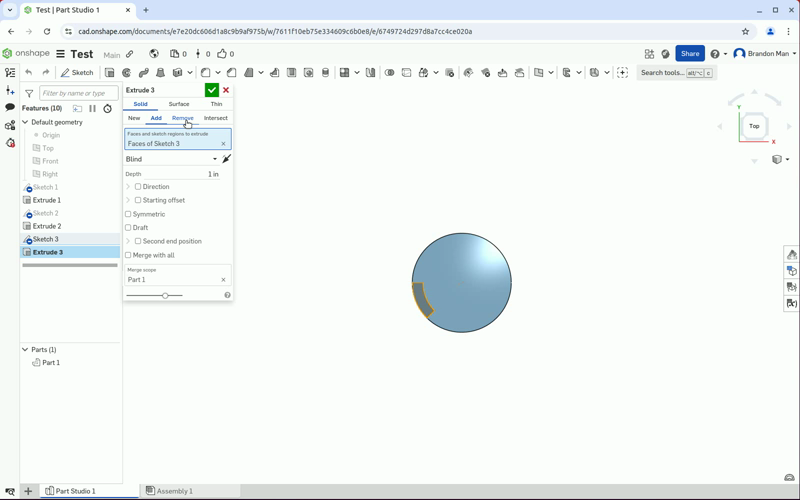
click(186, 120)
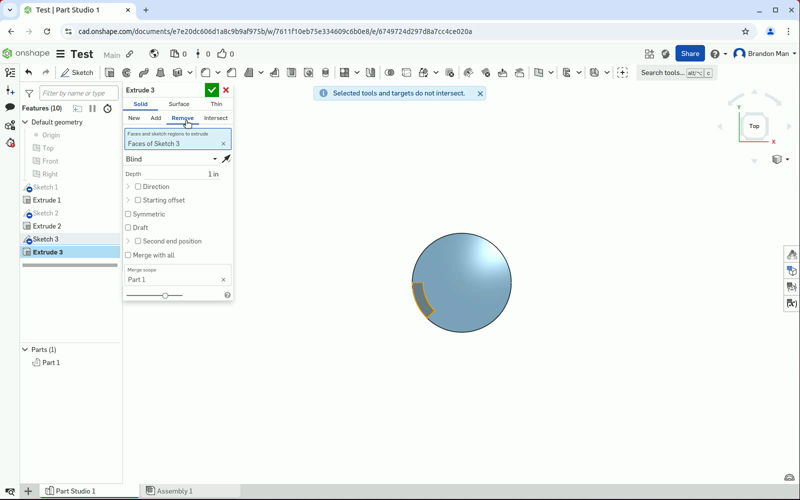
key(tab, 4)
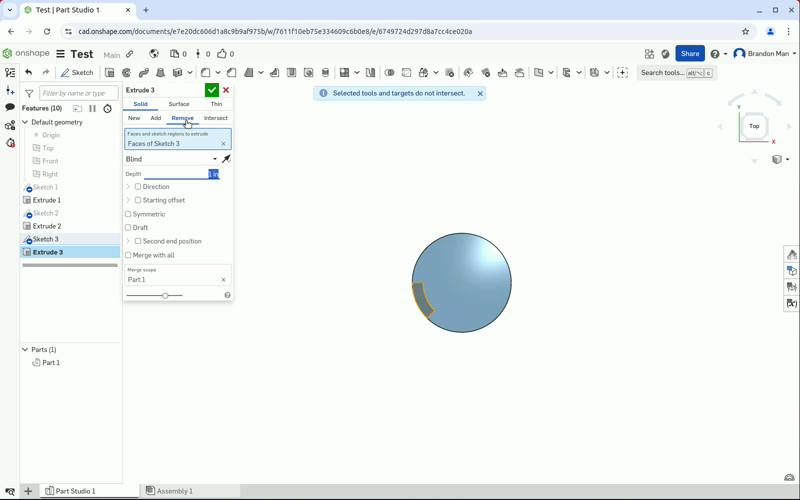
text(-15.887)
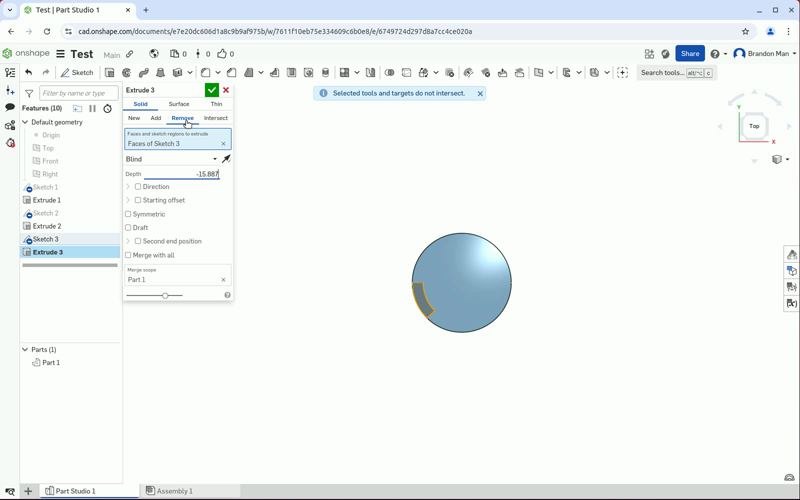
key(tab, 6)
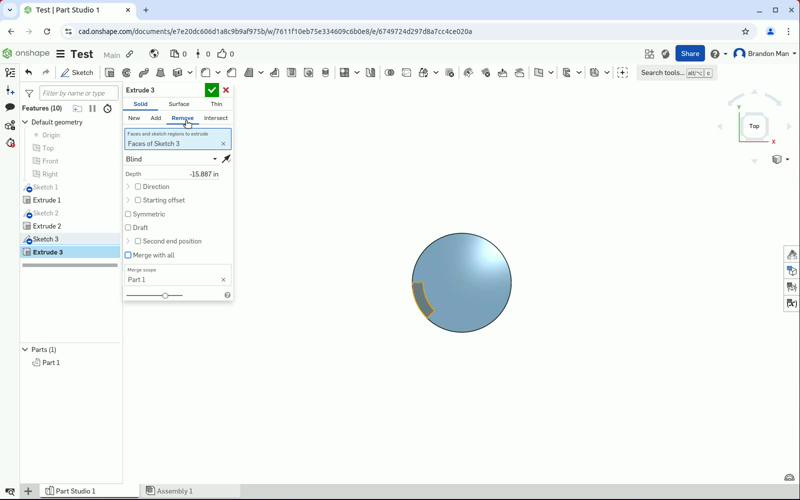
key(space)
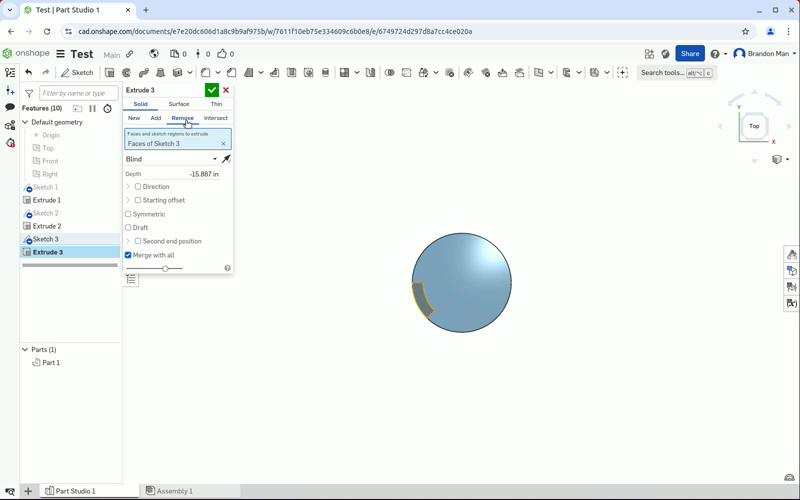
key(enter)
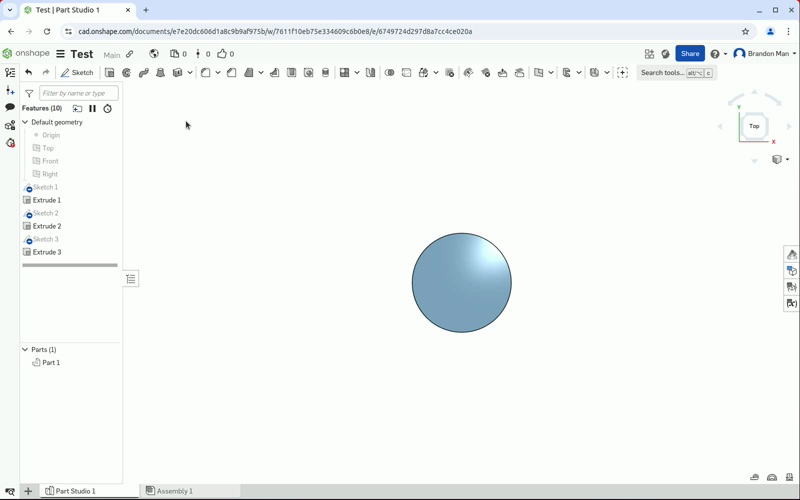
key(shift+h)
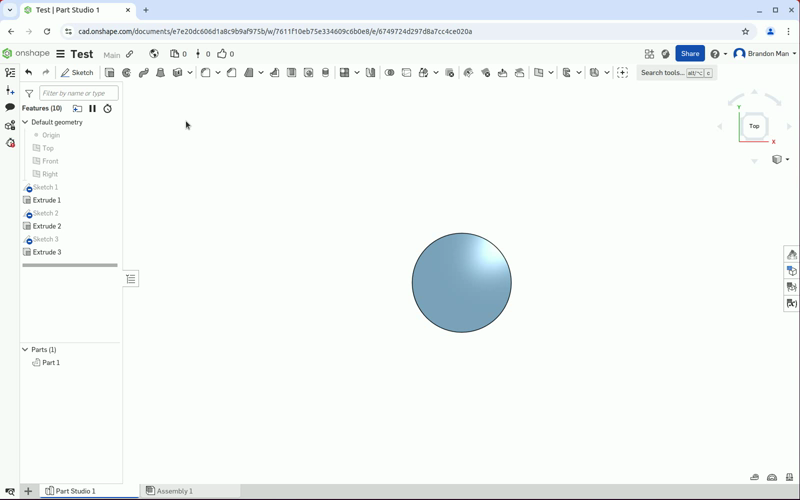
key(shift+h)
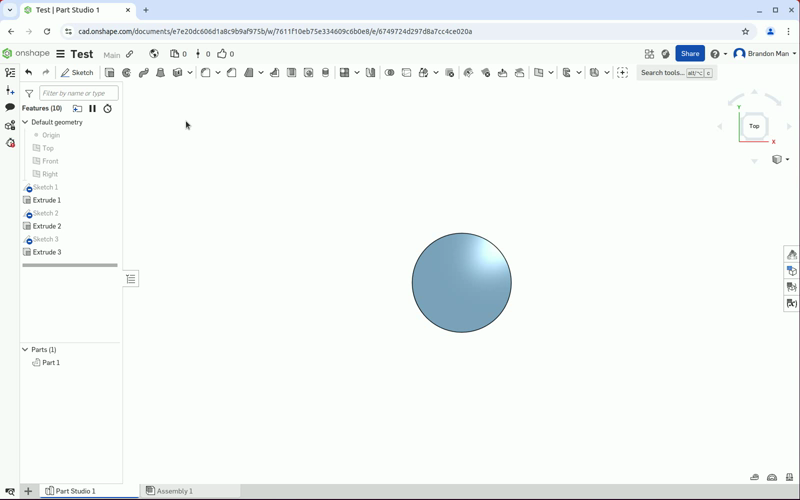
mouse_move(73, 189)
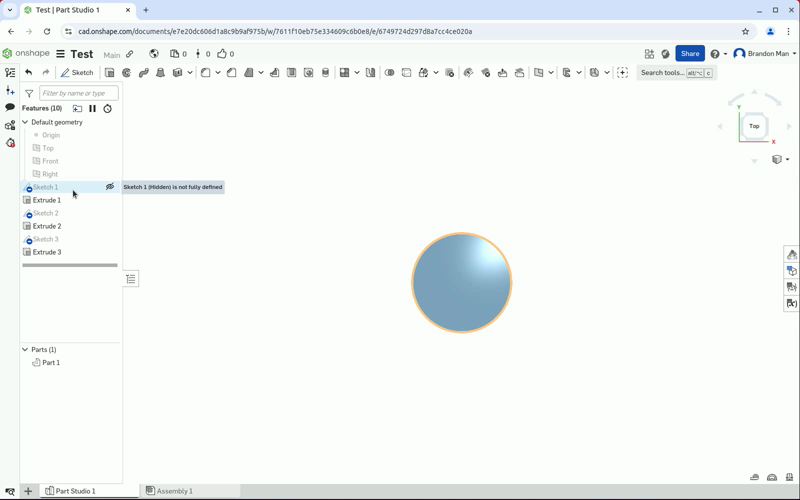
click(73, 189)
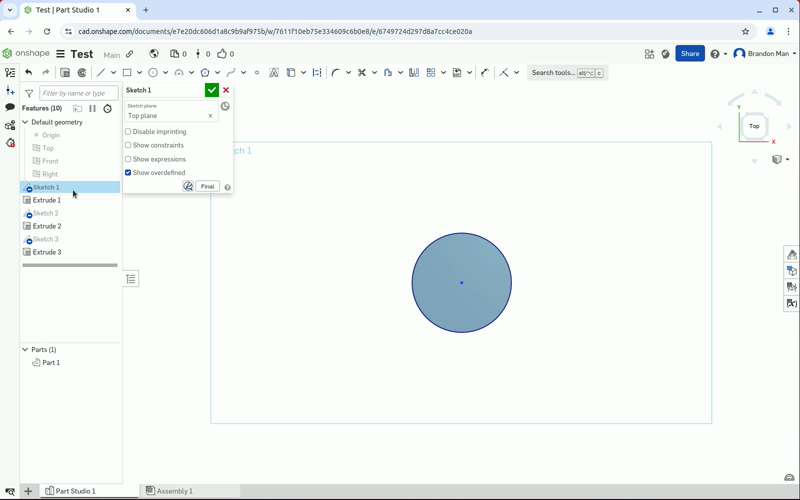
mouse_move(229, 92)
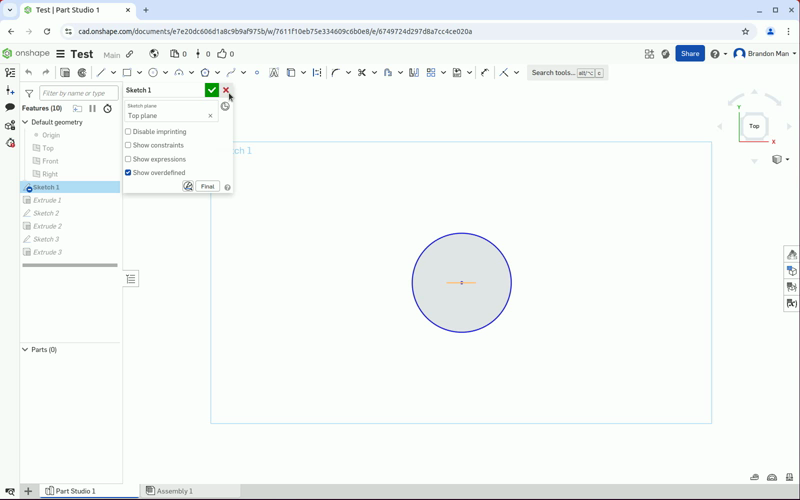
click(229, 92)
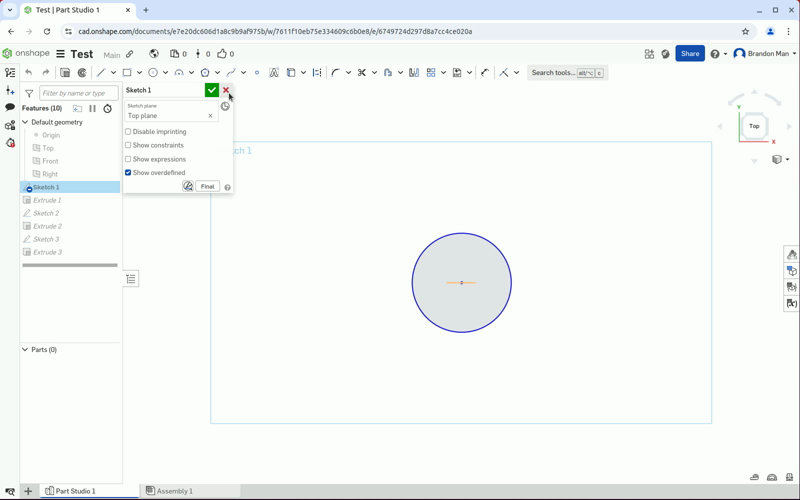
key(shift+s)
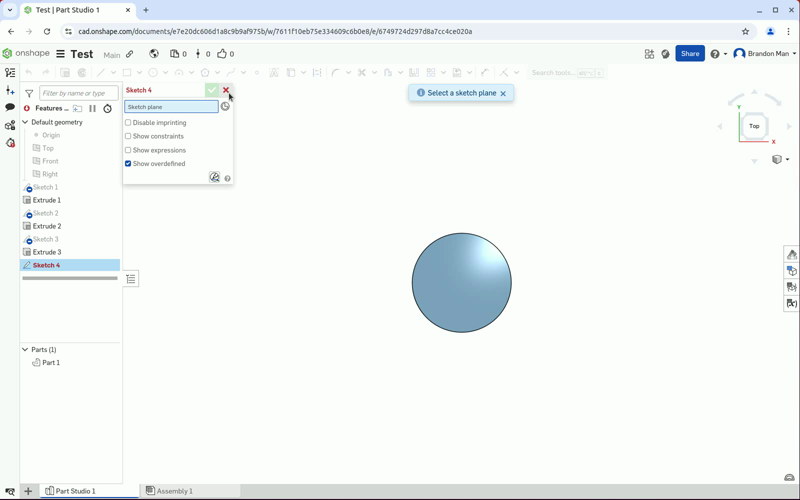
mouse_move(73, 150)
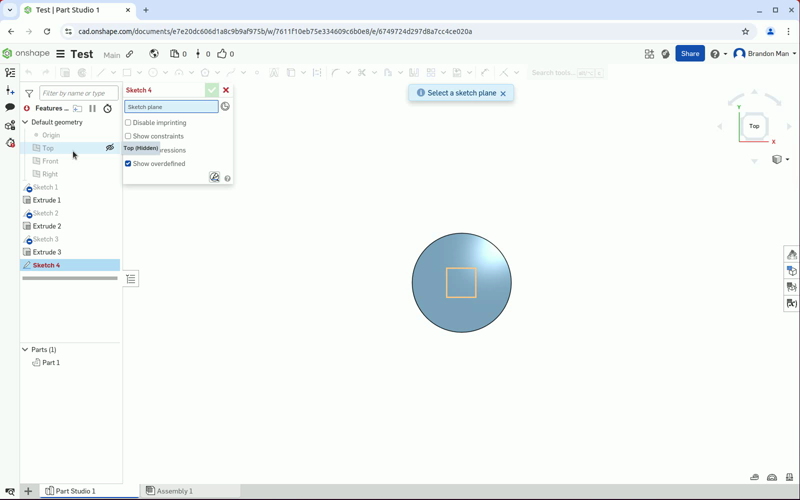
click(73, 150)
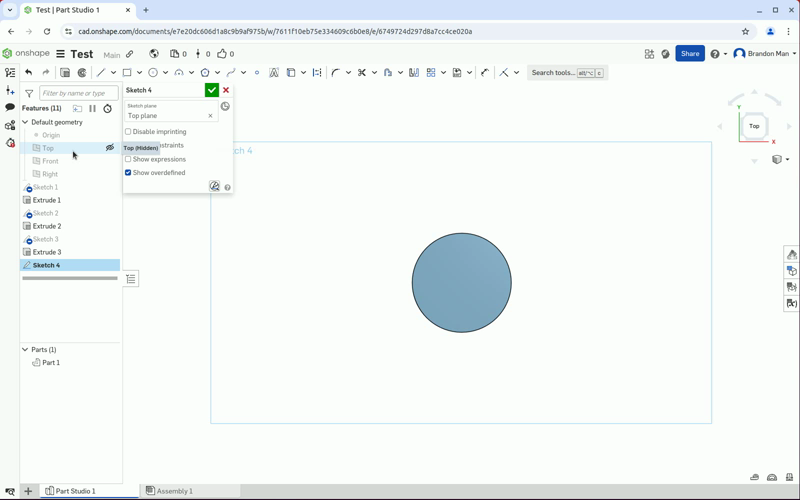
mouse_move(73, 352)
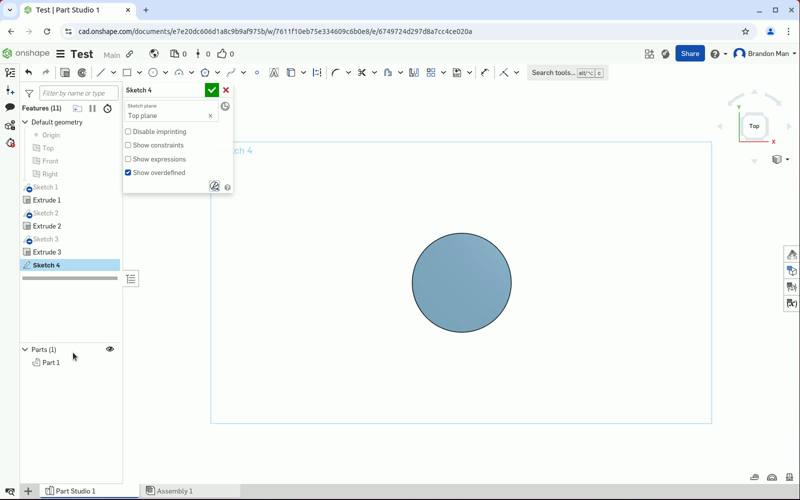
key(y)
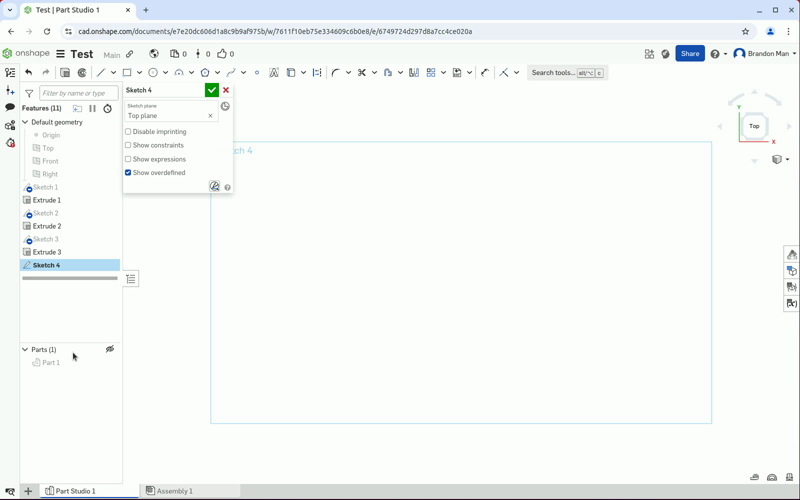
key(a)
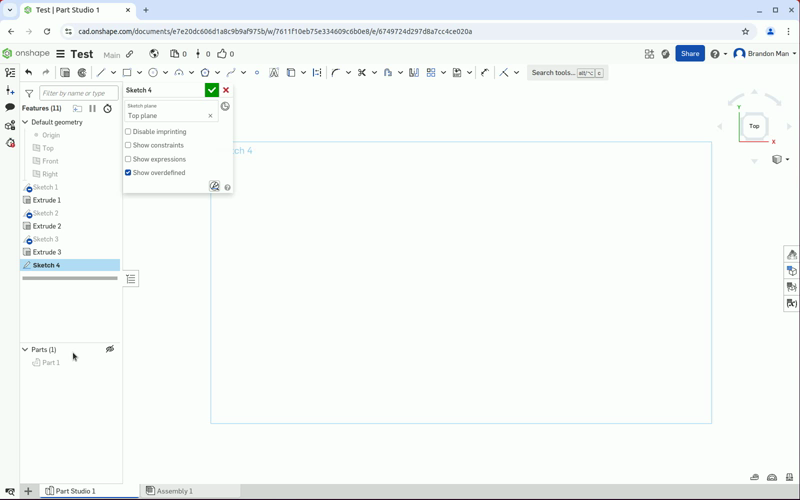
key_down(shift)
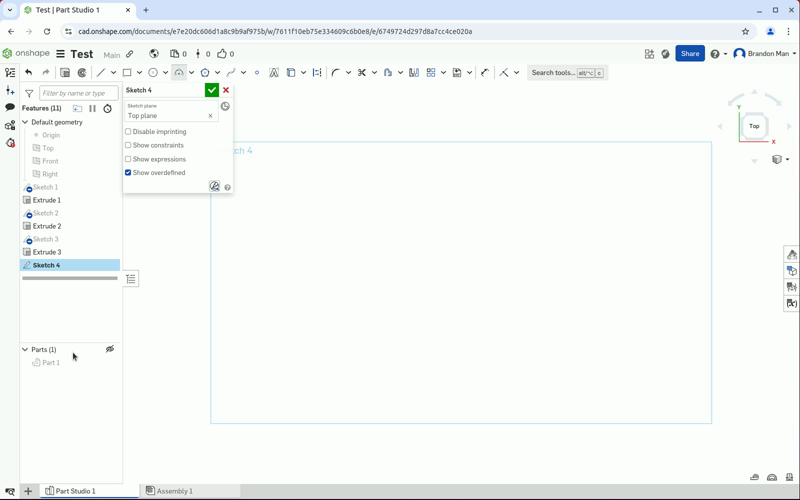
mouse_move(460, 330)
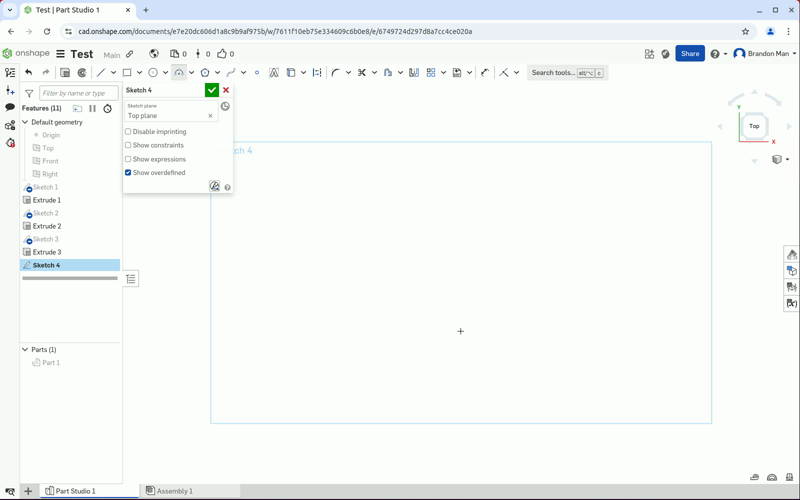
click(460, 330)
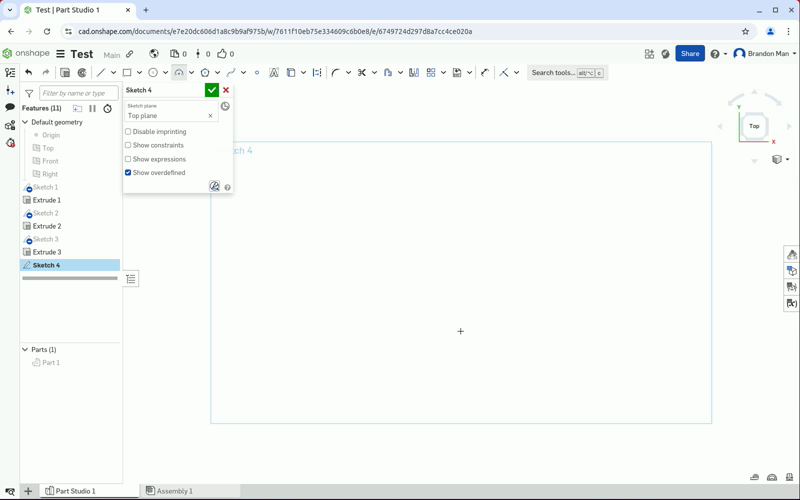
key_up(shift)
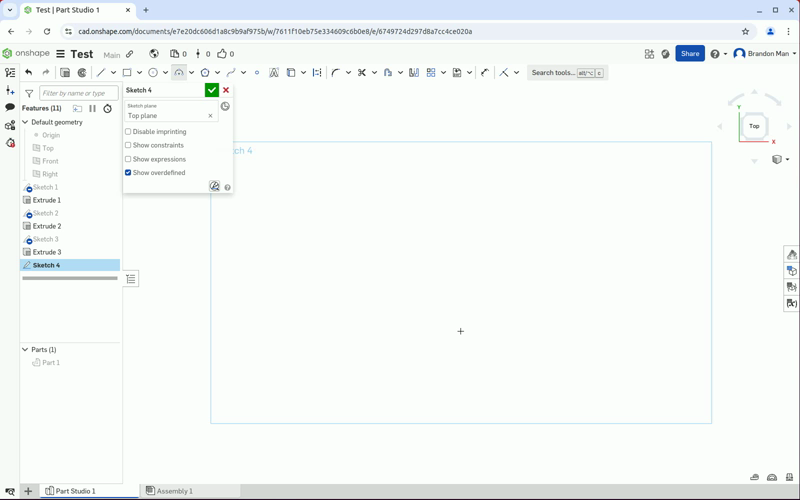
key_down(shift)
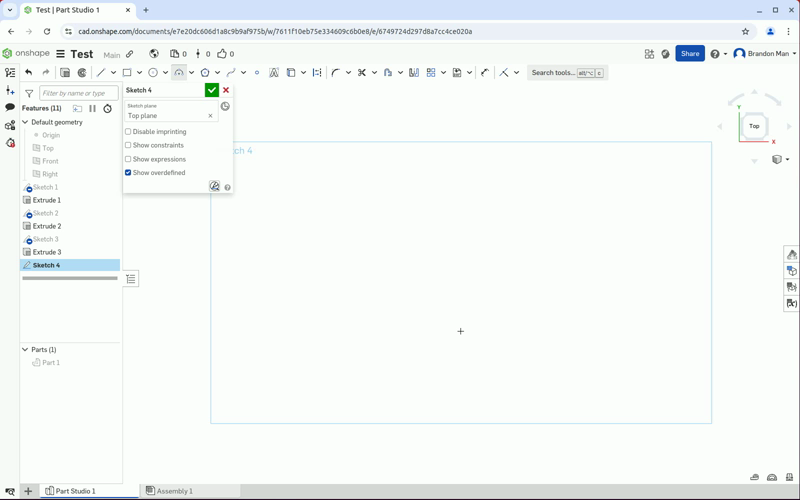
mouse_move(495, 316)
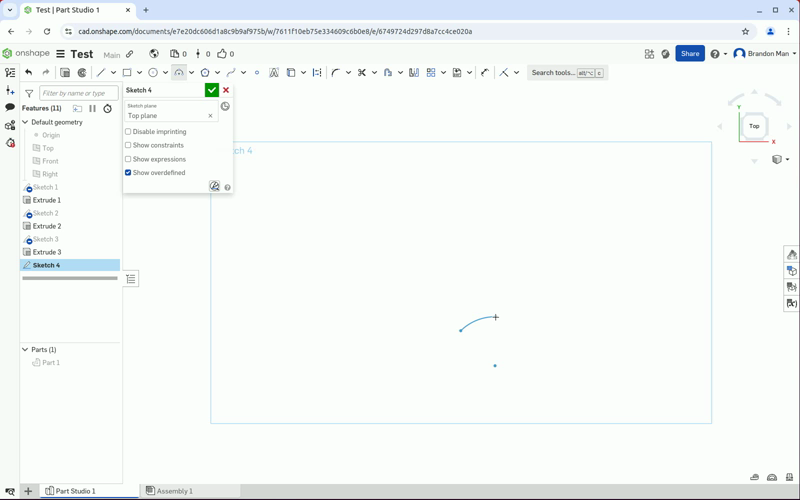
click(495, 316)
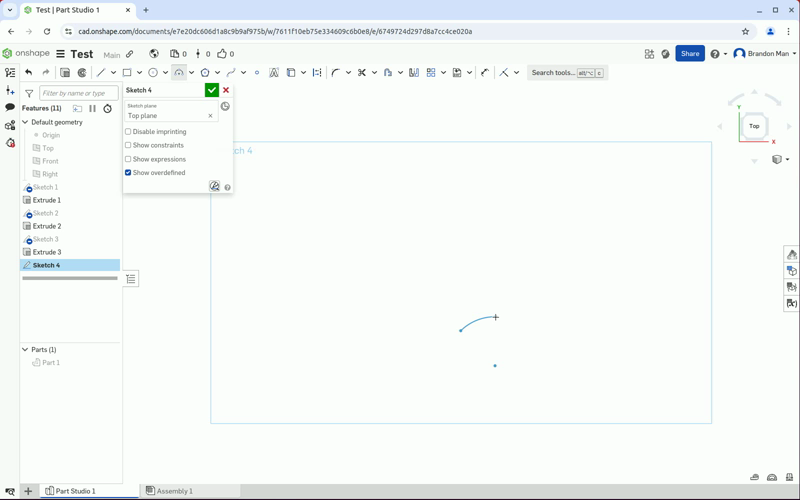
mouse_move(479, 327)
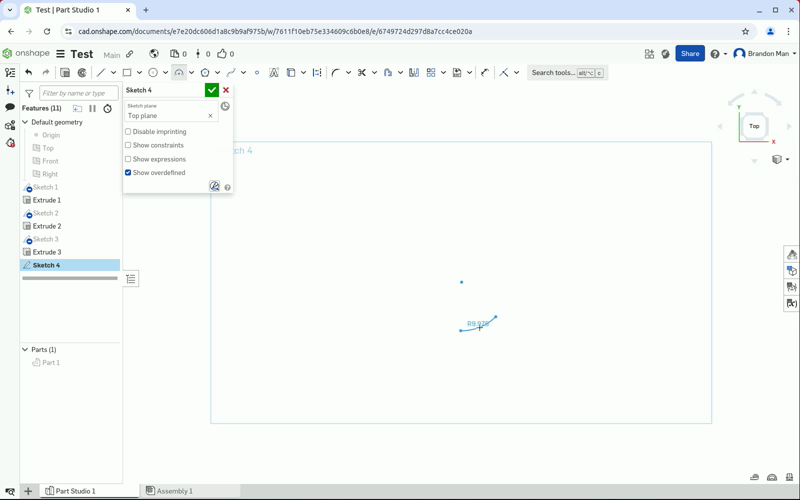
click(479, 327)
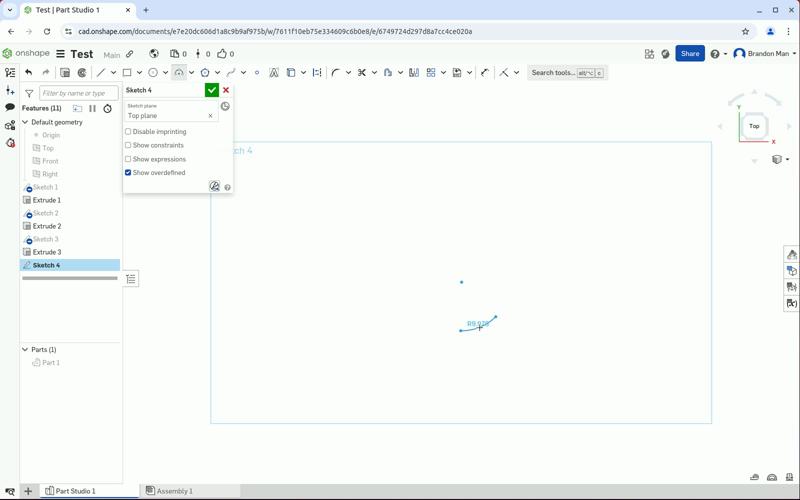
key_up(shift)
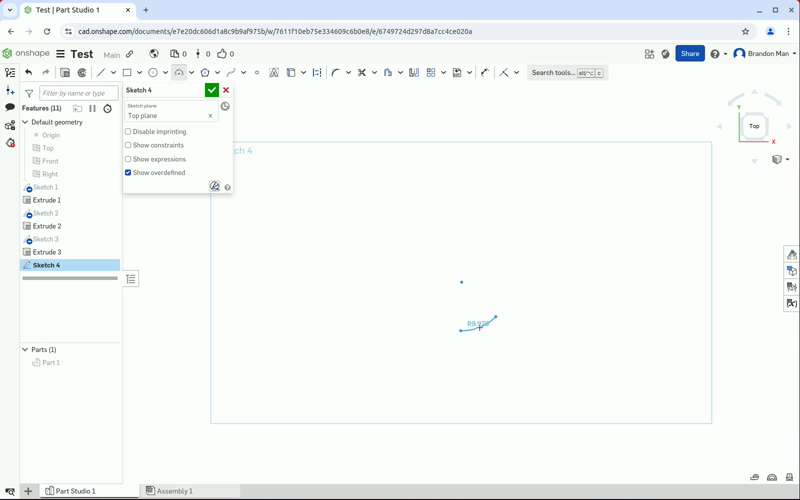
key(esc)
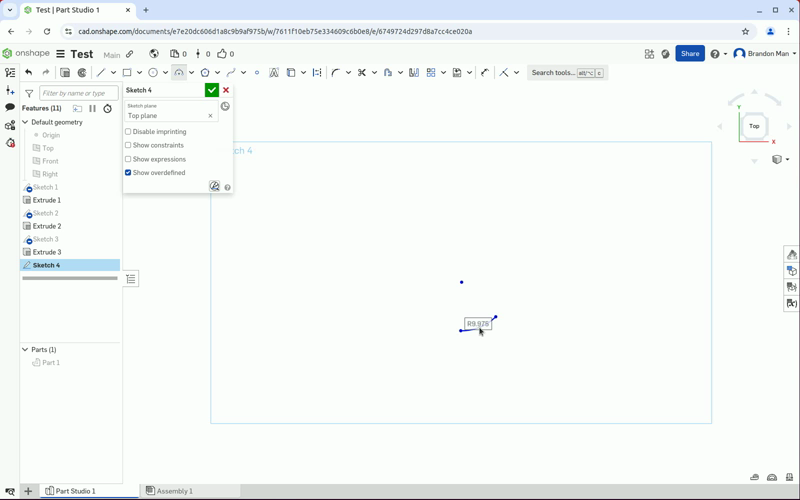
key(l)
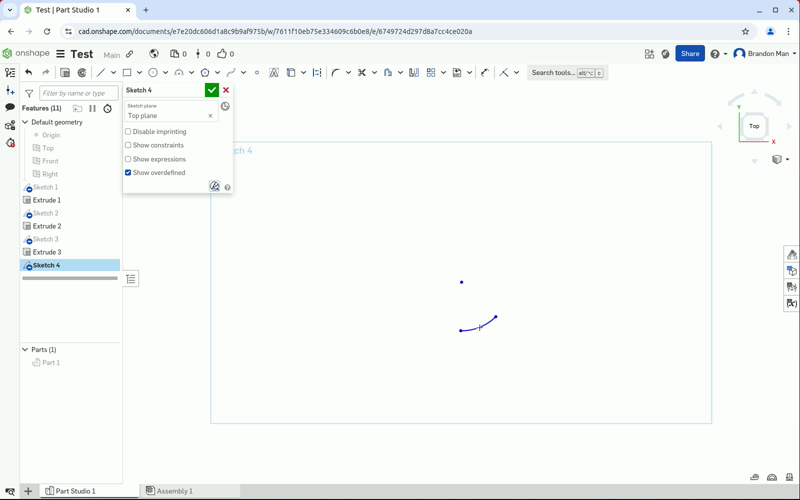
mouse_move(495, 316)
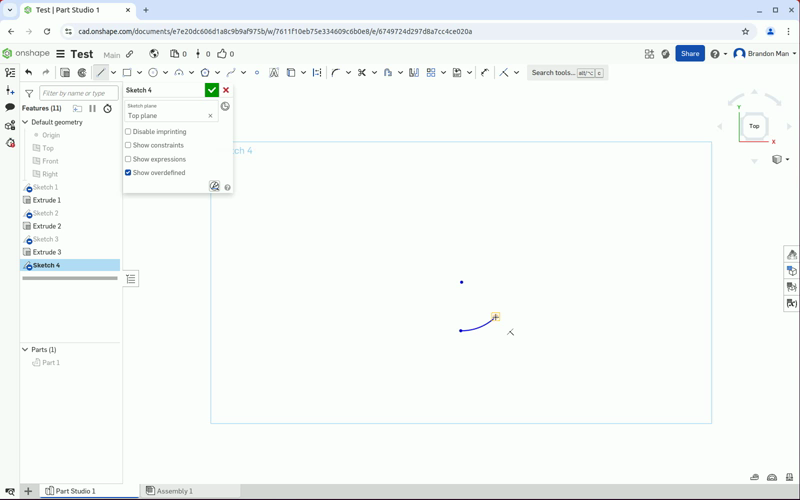
click(495, 316)
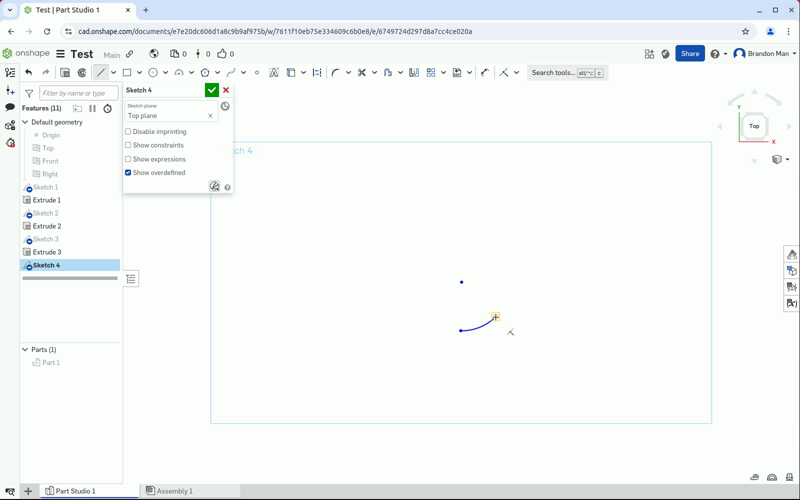
key_down(shift)
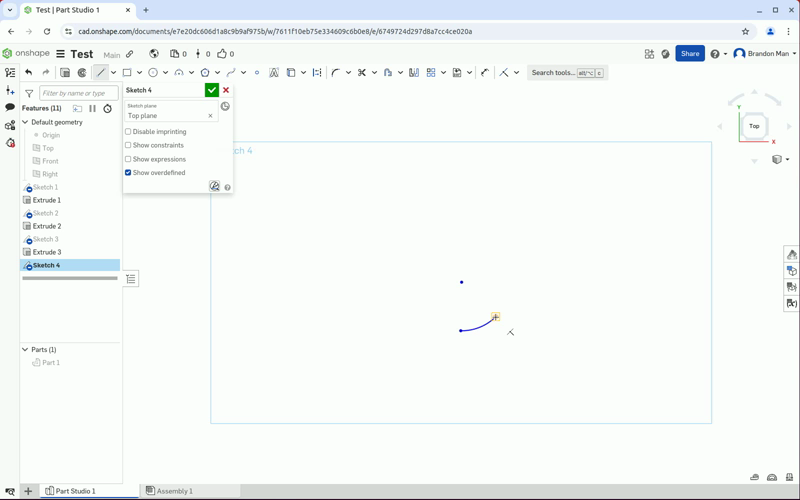
mouse_move(525, 316)
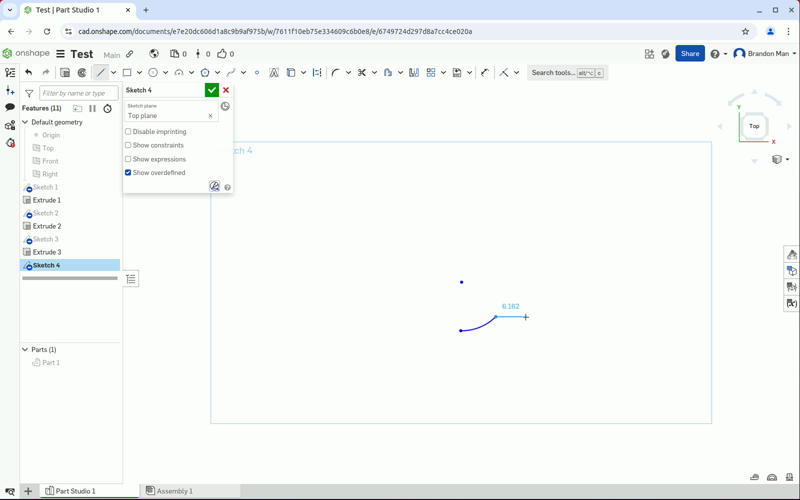
mouse_move(488, 309)
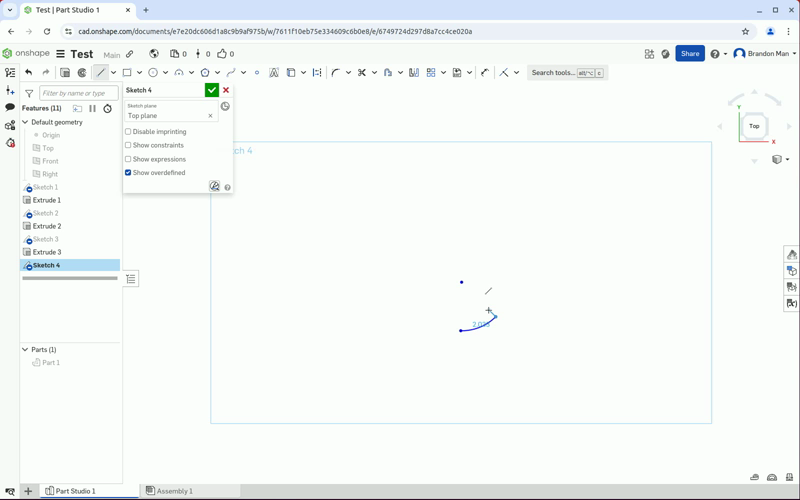
click(488, 309)
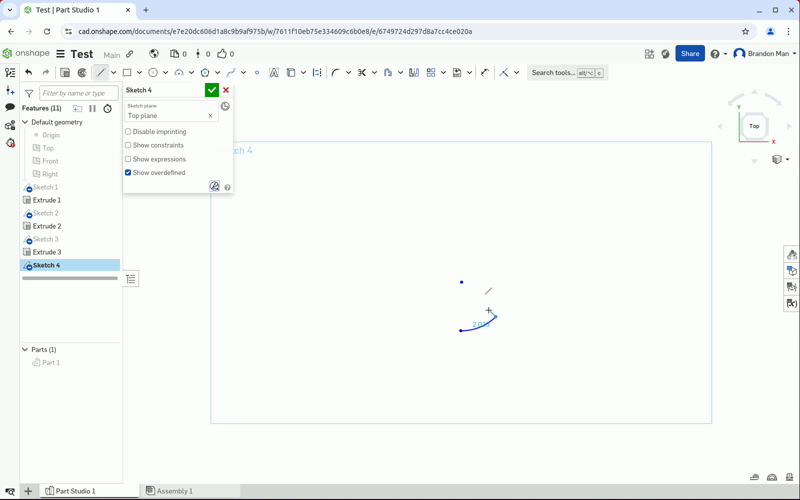
key_up(shift)
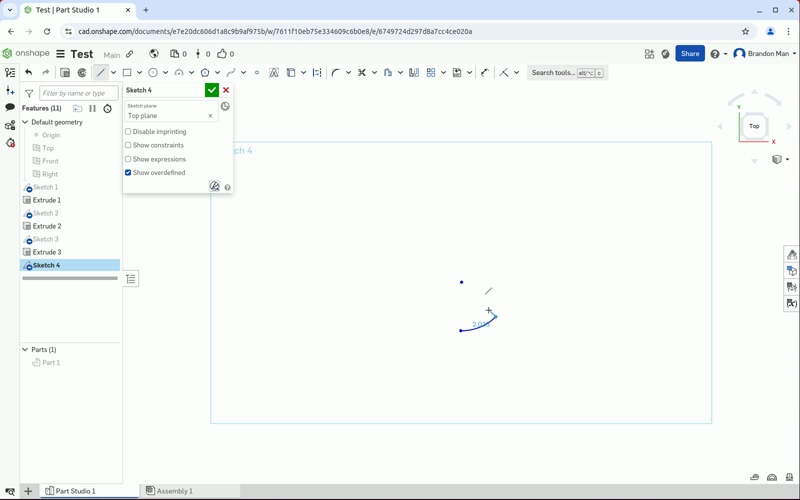
key(esc)
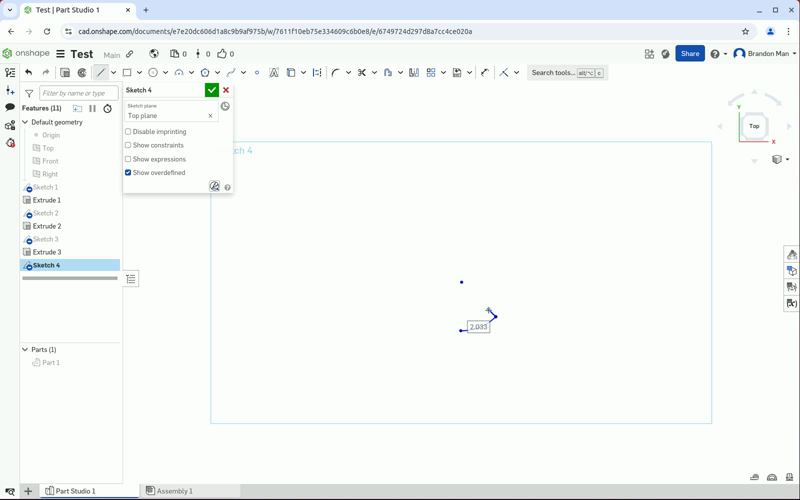
key(a)
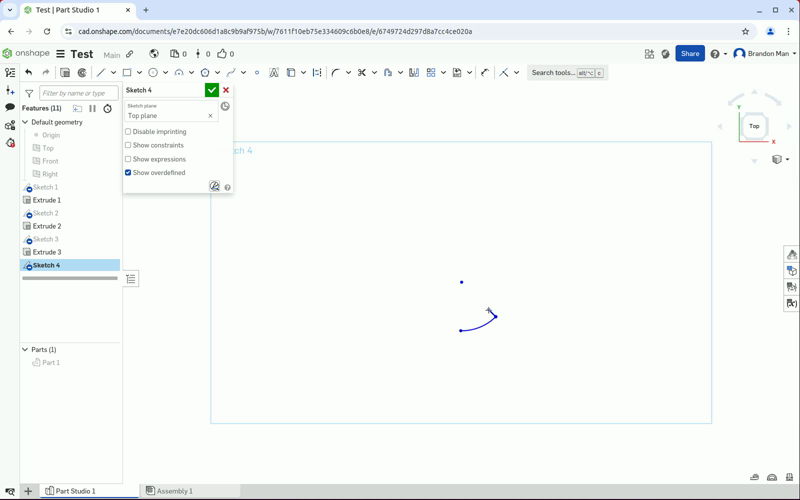
mouse_move(488, 309)
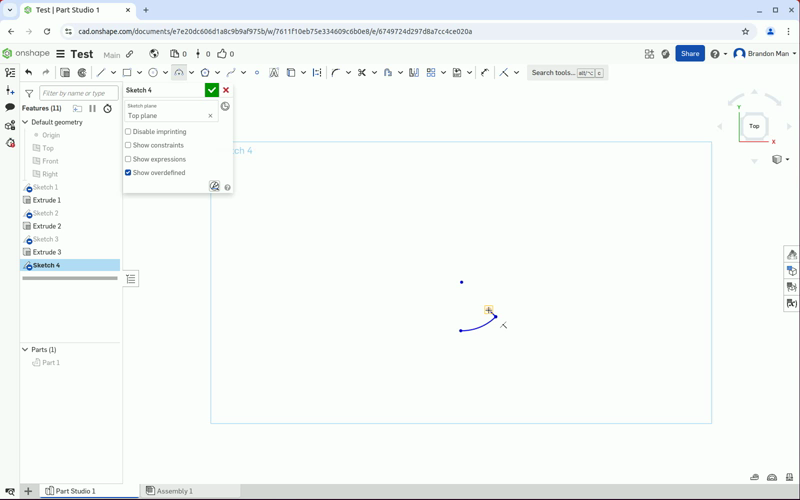
click(488, 309)
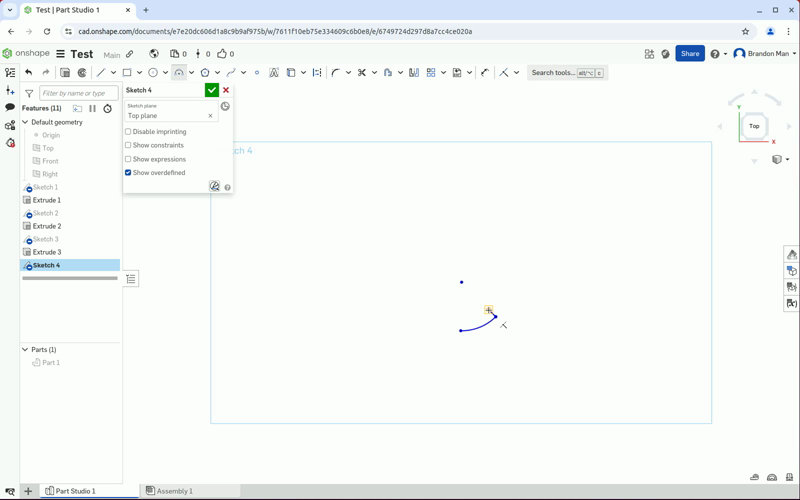
key_down(shift)
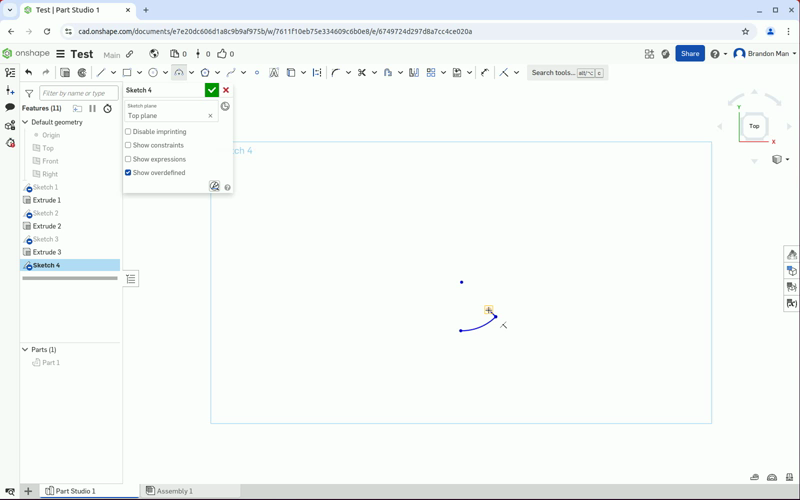
mouse_move(460, 321)
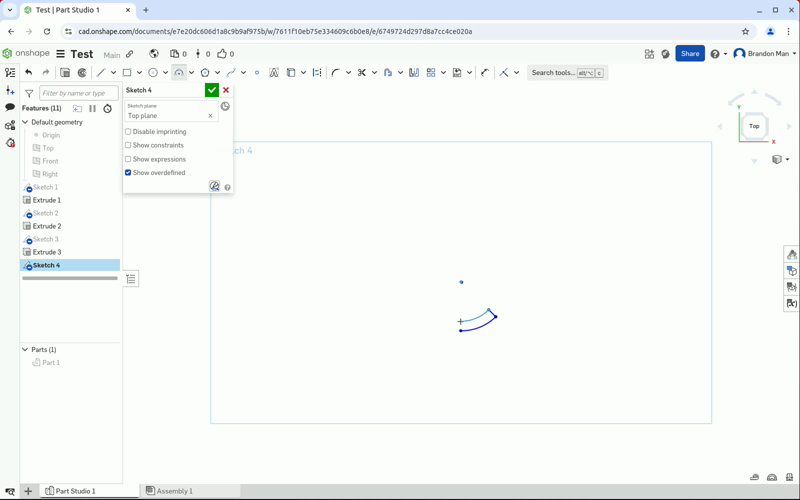
click(460, 321)
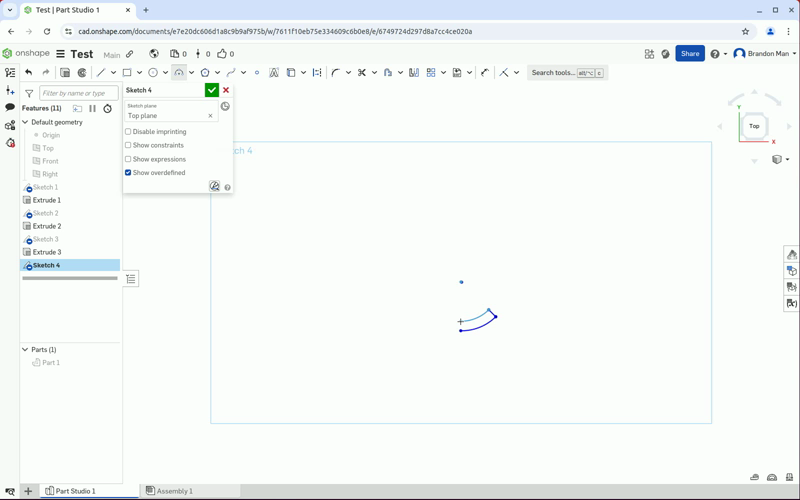
mouse_move(475, 318)
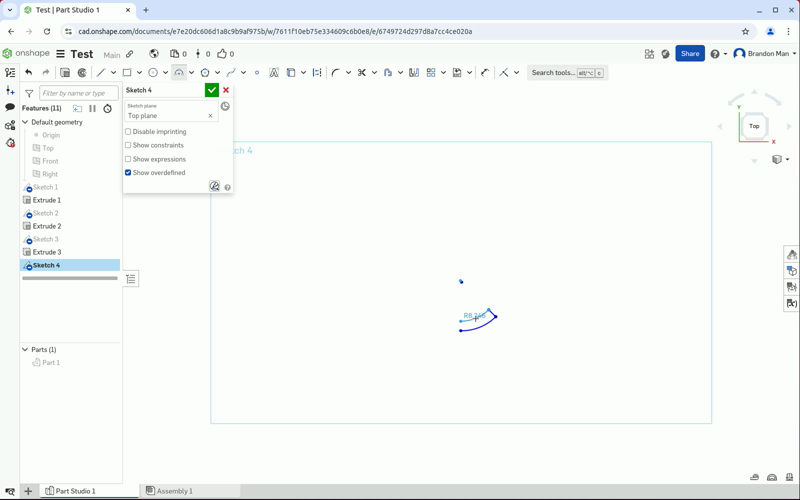
click(475, 318)
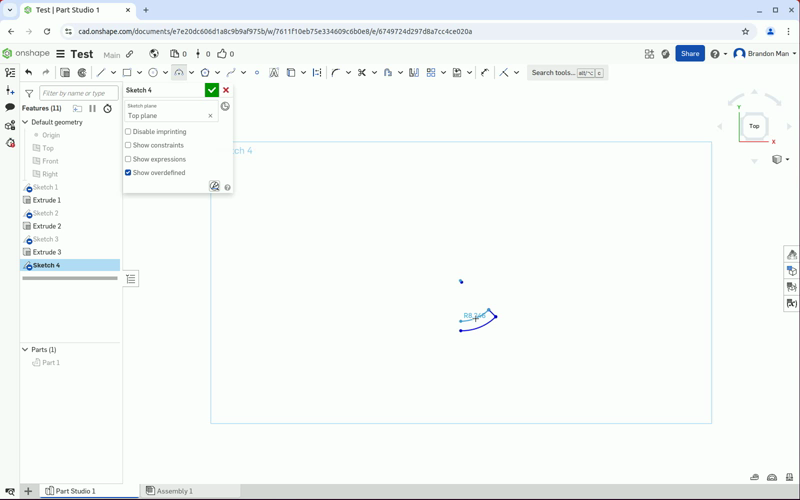
key_up(shift)
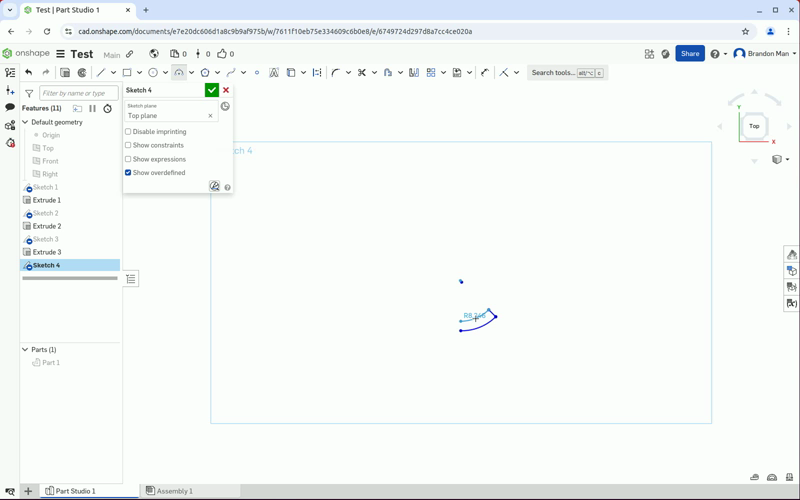
key(esc)
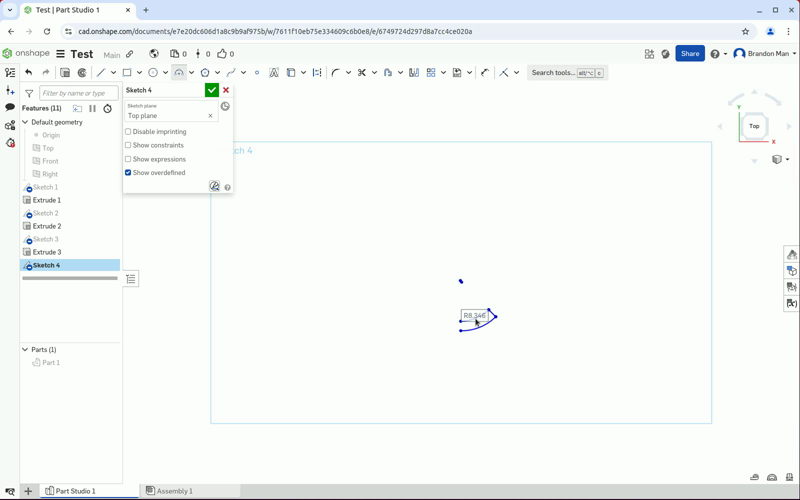
key(l)
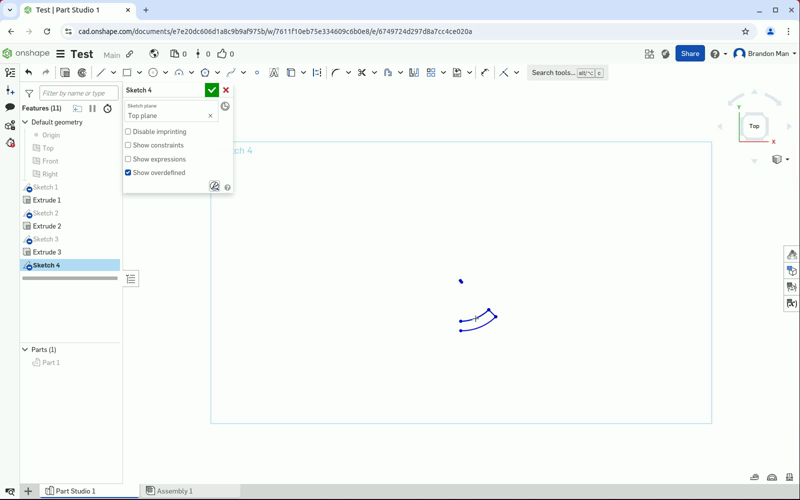
mouse_move(460, 321)
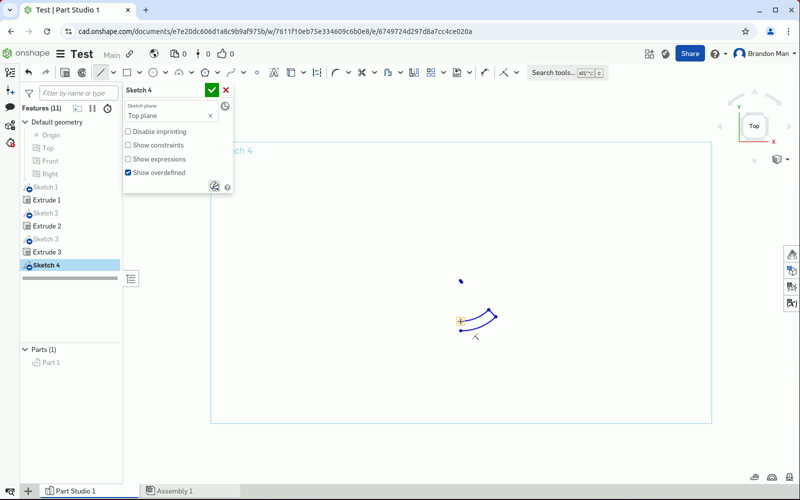
click(460, 321)
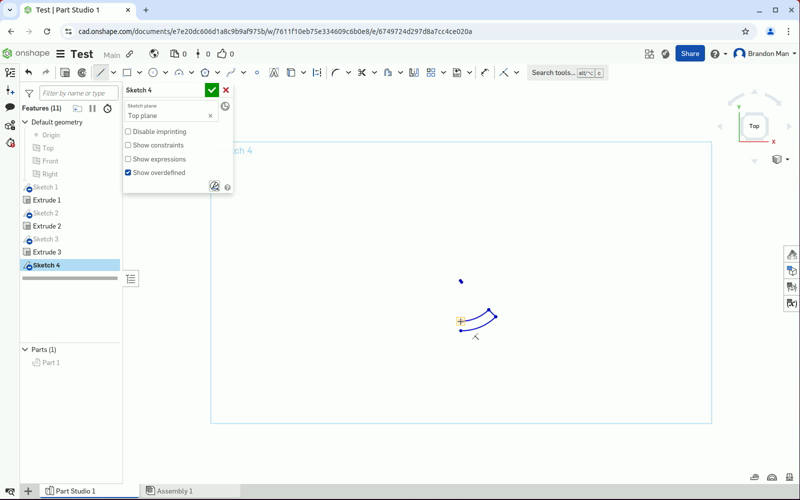
mouse_move(490, 321)
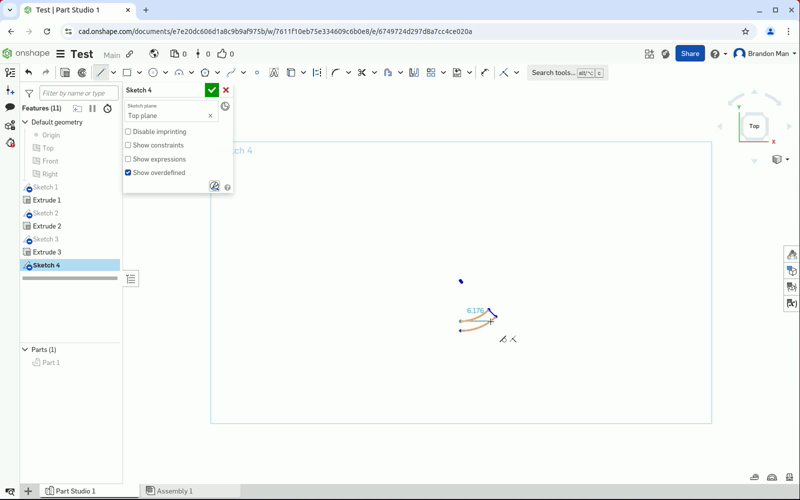
key_down(shift)
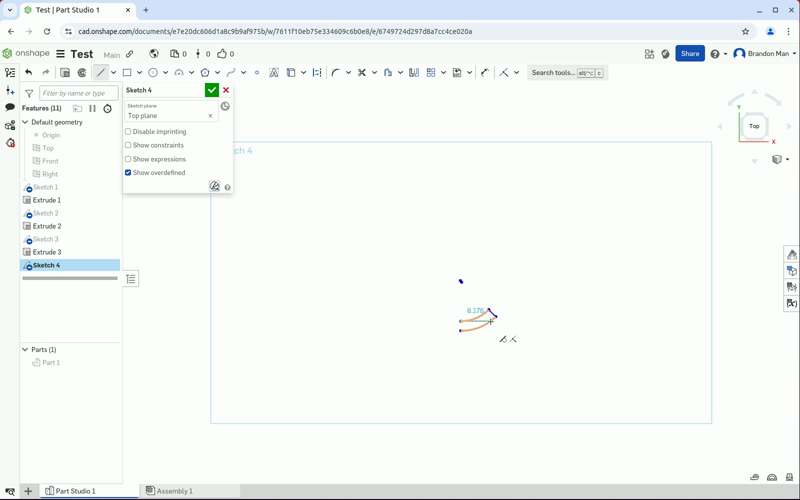
mouse_move(460, 330)
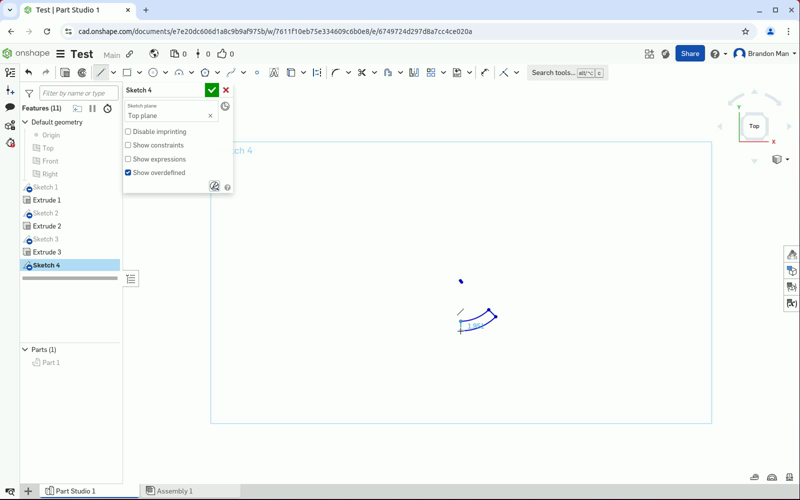
key_up(shift)
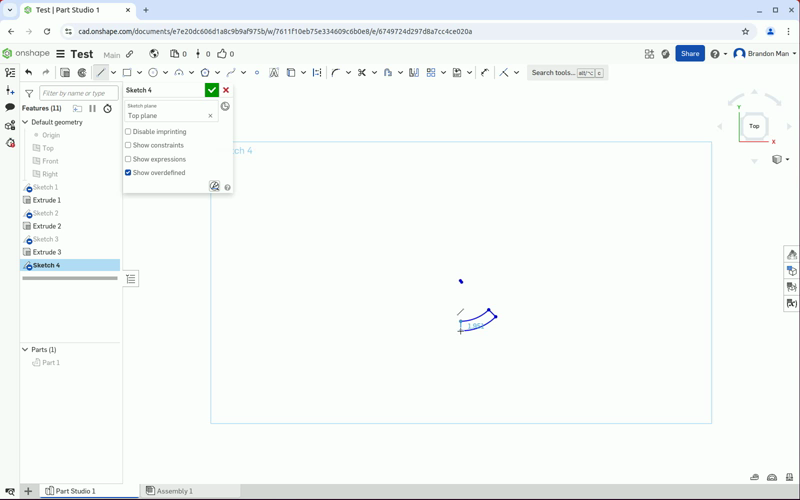
click(460, 330)
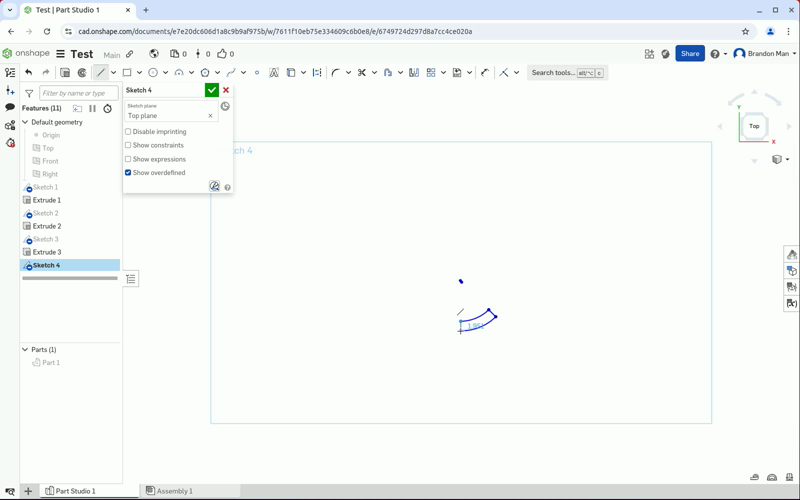
key(esc)
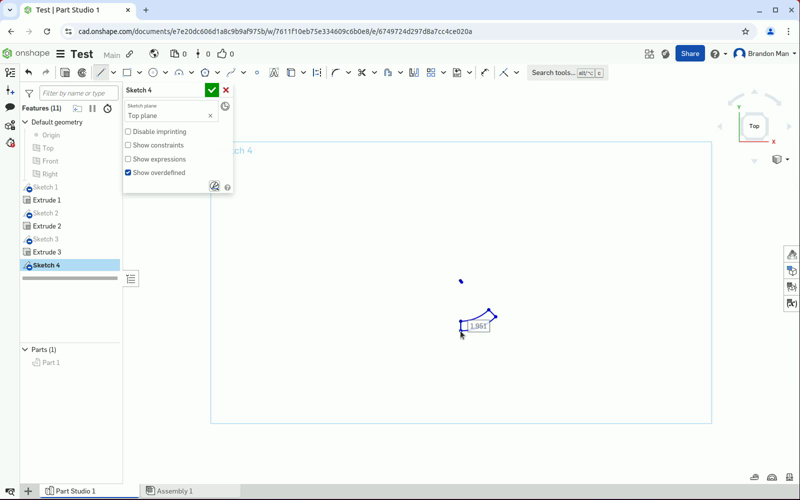
mouse_move(487, 310)
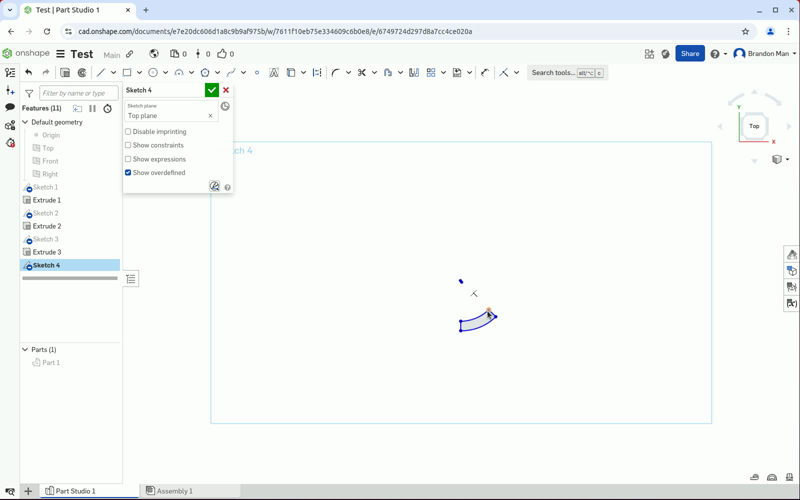
scroll(6)
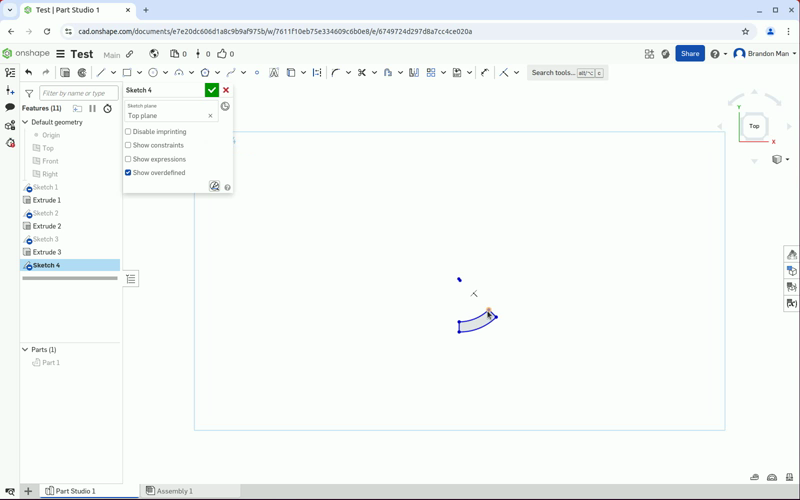
scroll(6)
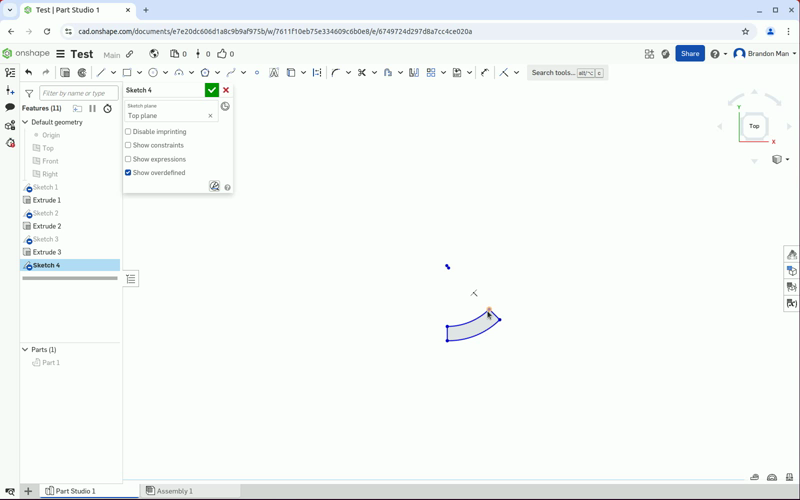
scroll(6)
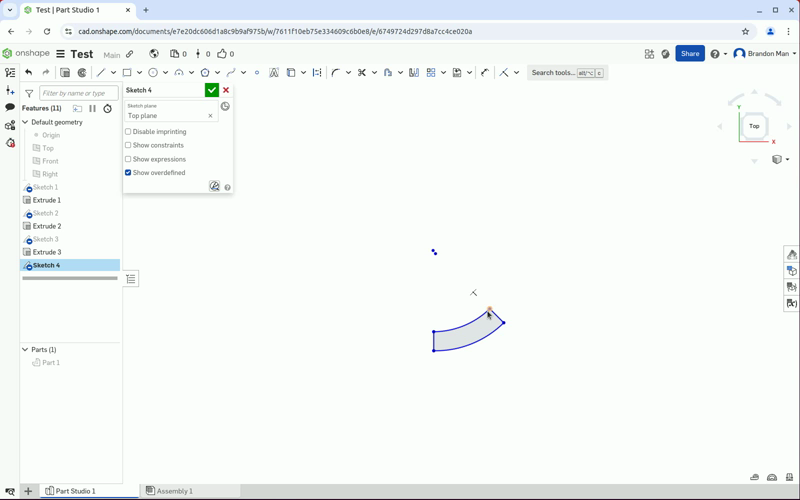
scroll(6)
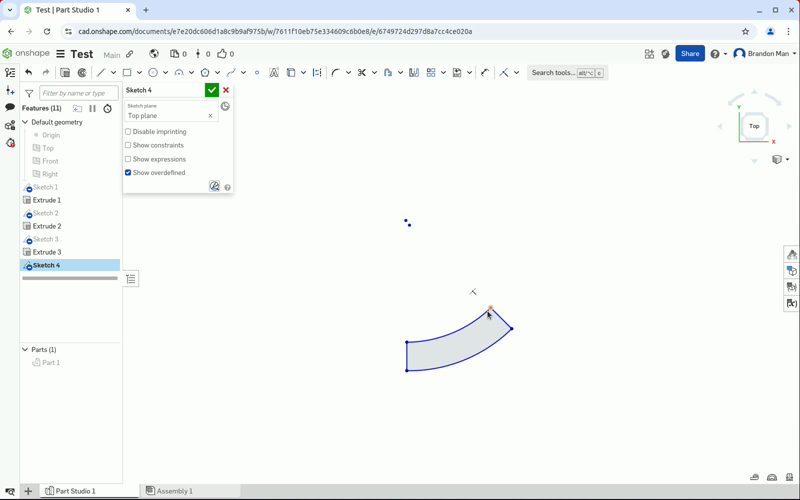
scroll(6)
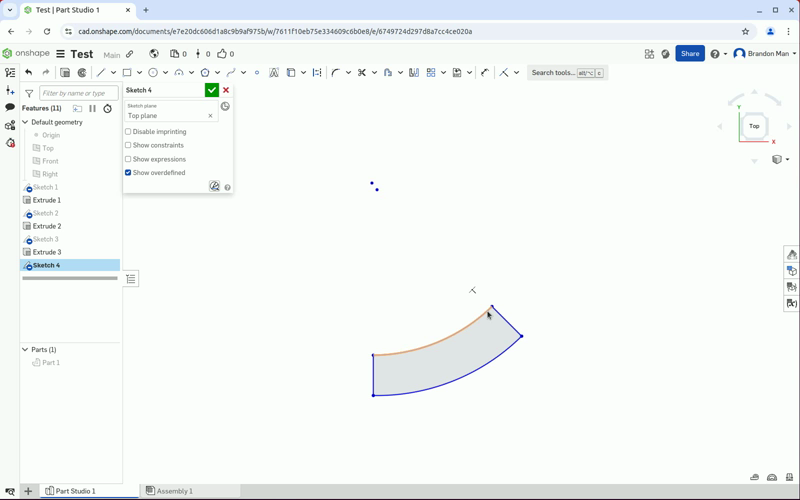
scroll(6)
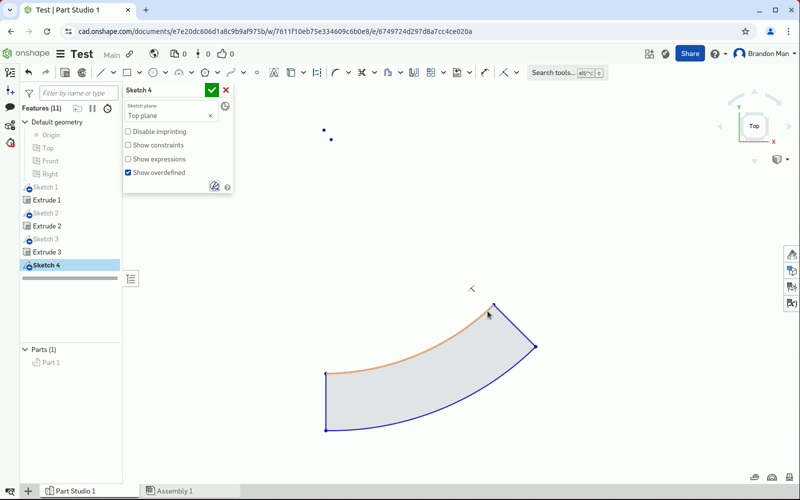
scroll(6)
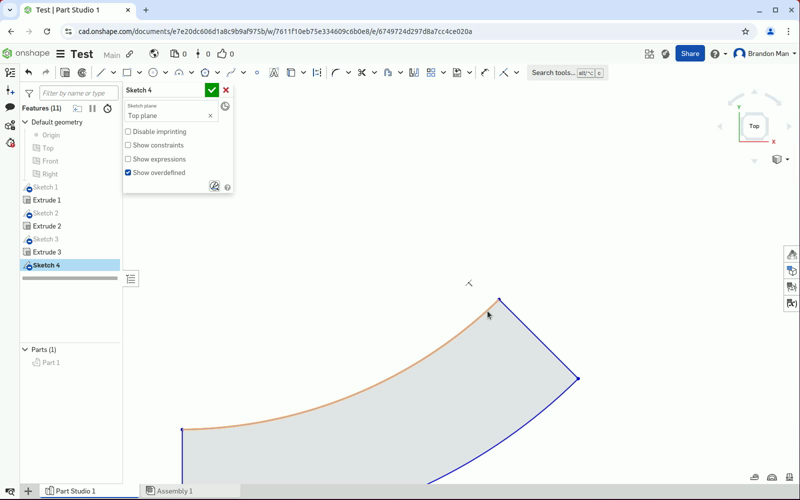
click(487, 310)
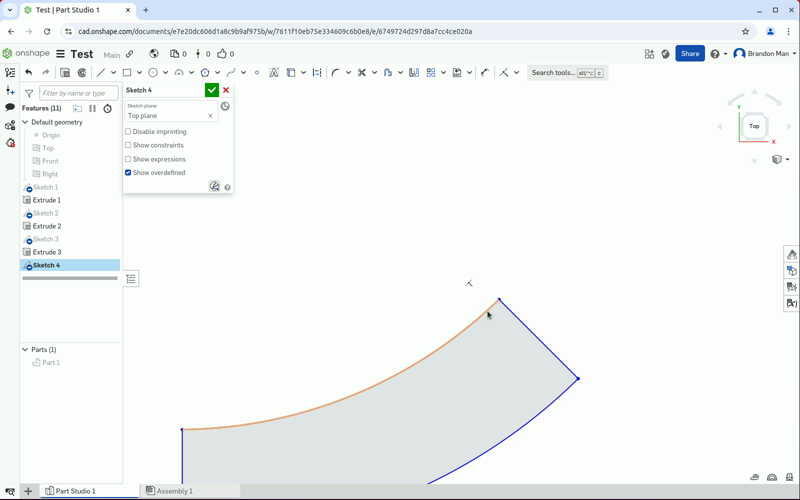
scroll(-6)
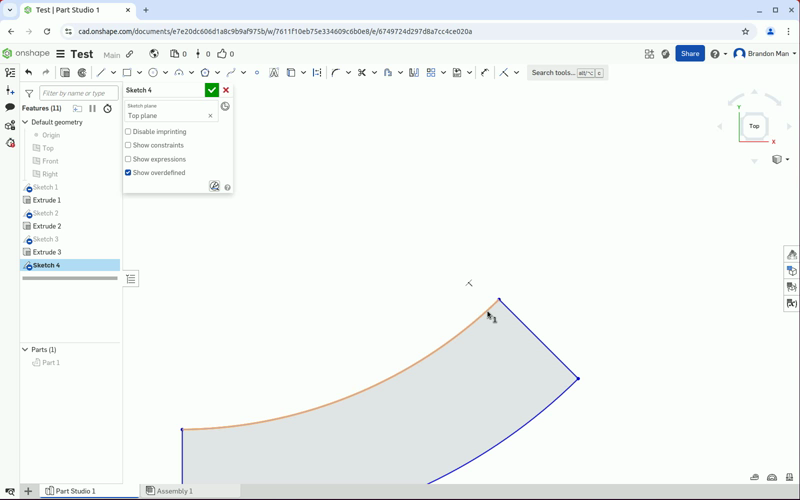
scroll(-6)
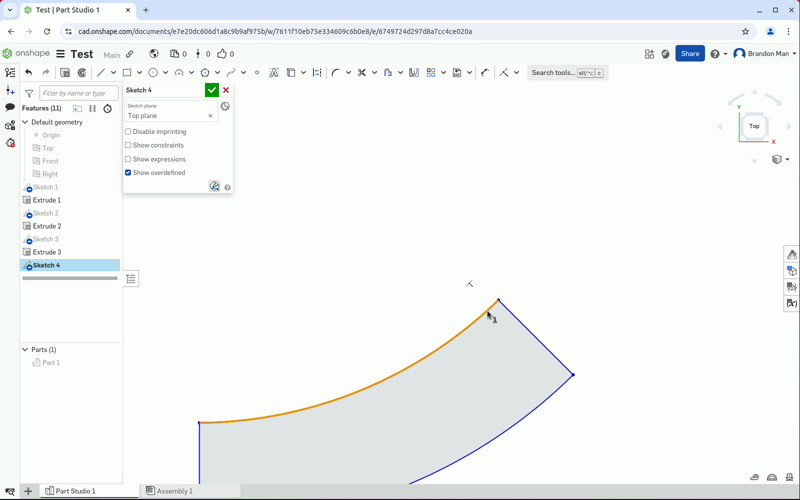
scroll(-6)
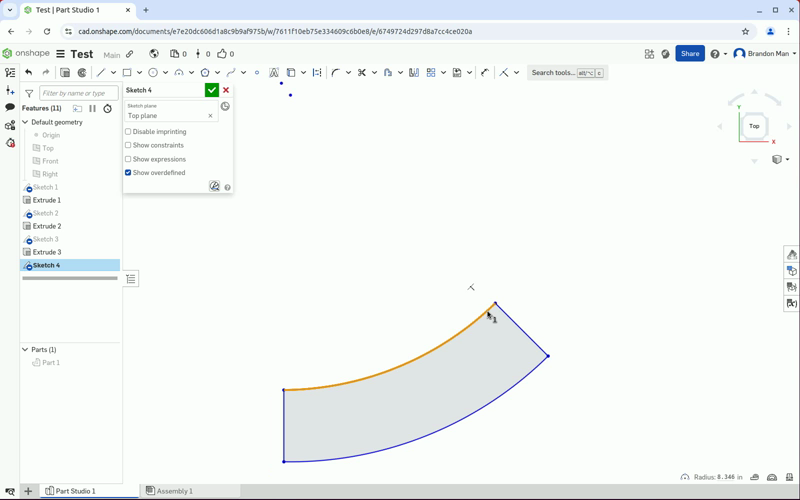
scroll(-6)
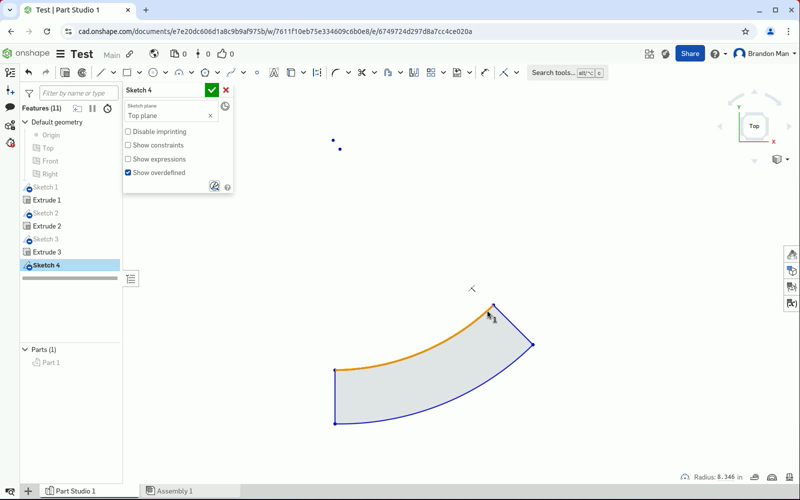
scroll(-6)
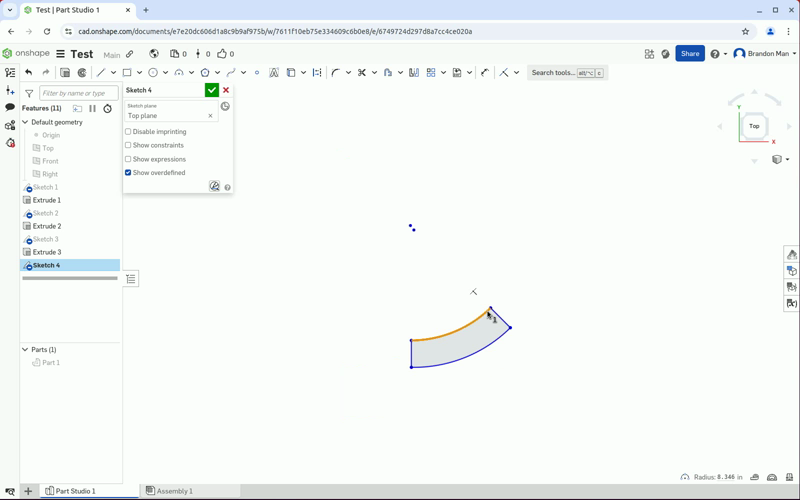
scroll(-6)
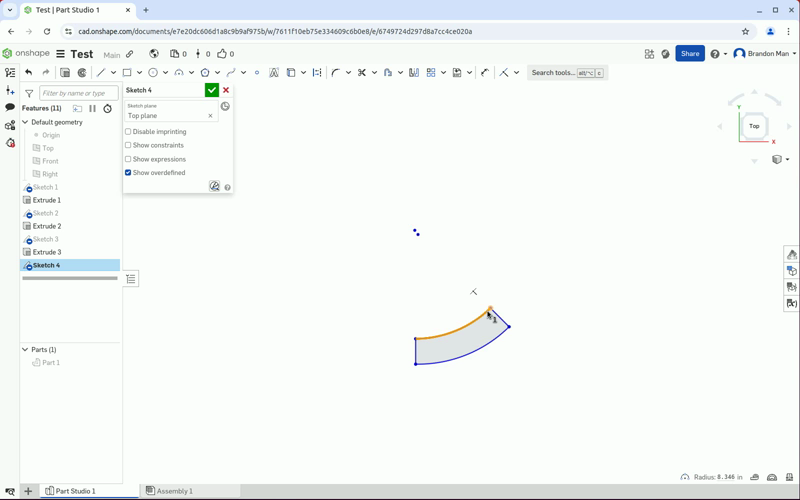
scroll(-6)
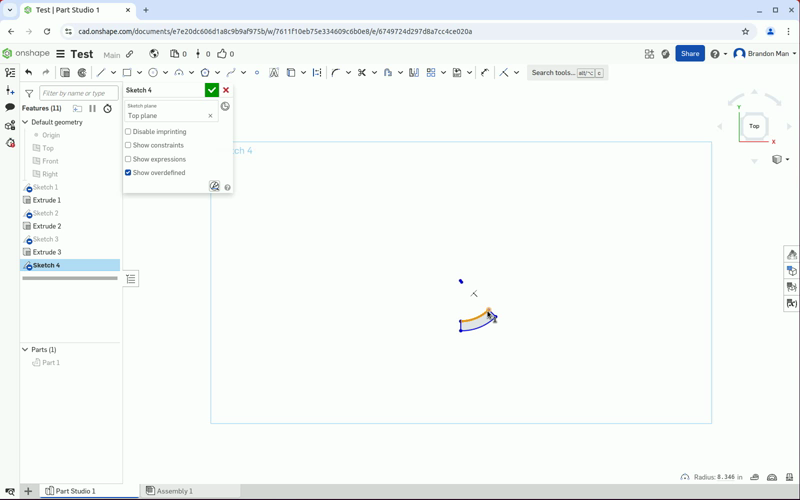
mouse_move(73, 352)
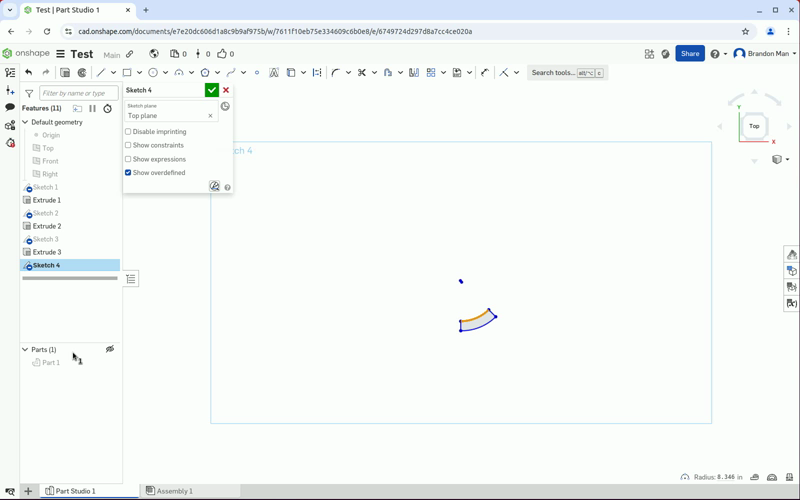
key(shift+y)
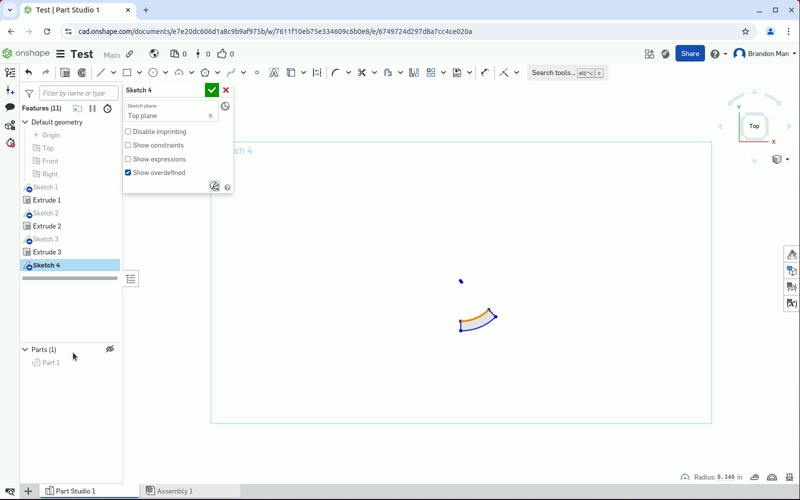
key(shift+e)
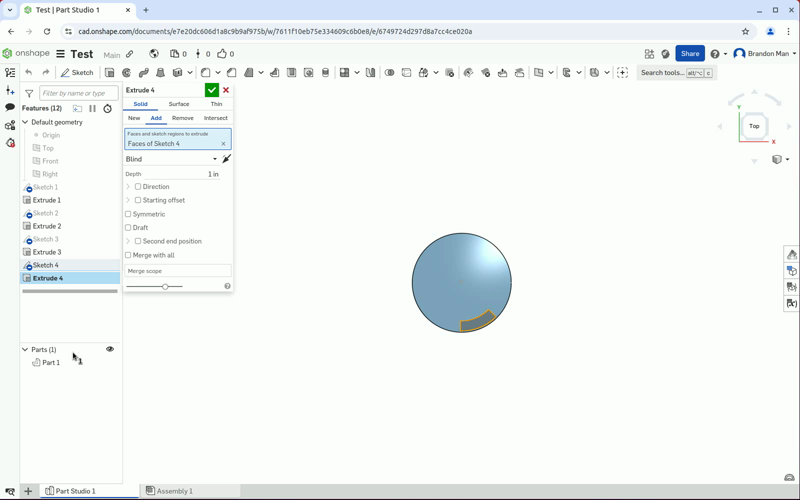
mouse_move(143, 106)
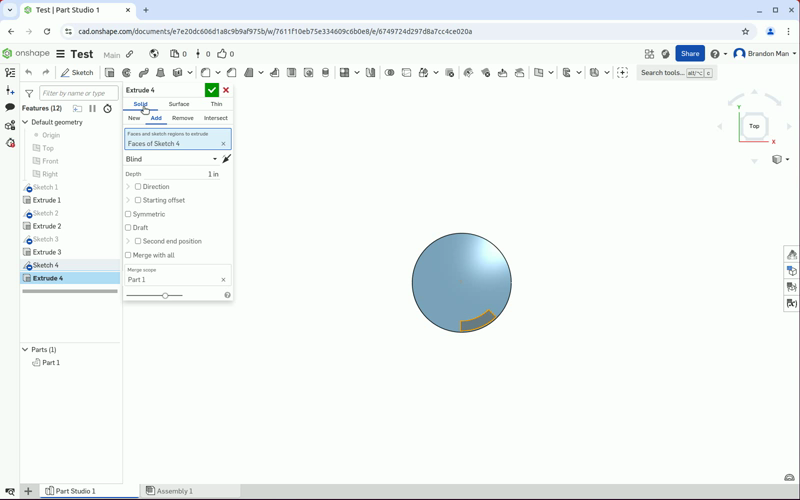
click(143, 106)
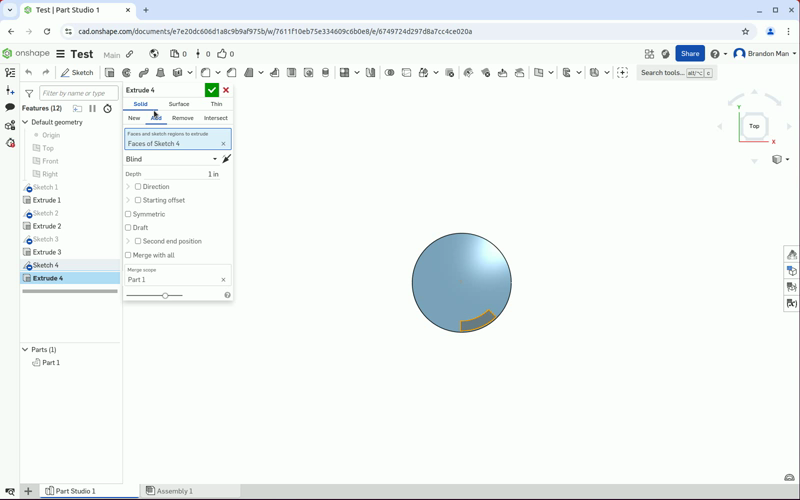
mouse_move(186, 120)
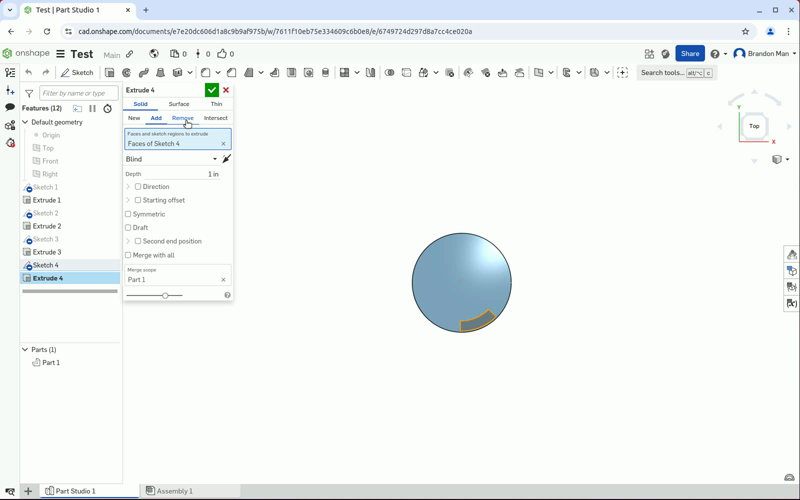
click(186, 120)
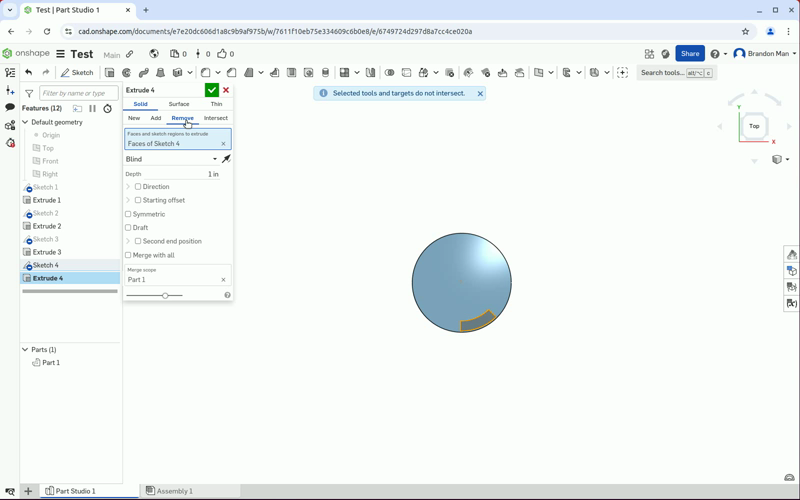
key(tab, 4)
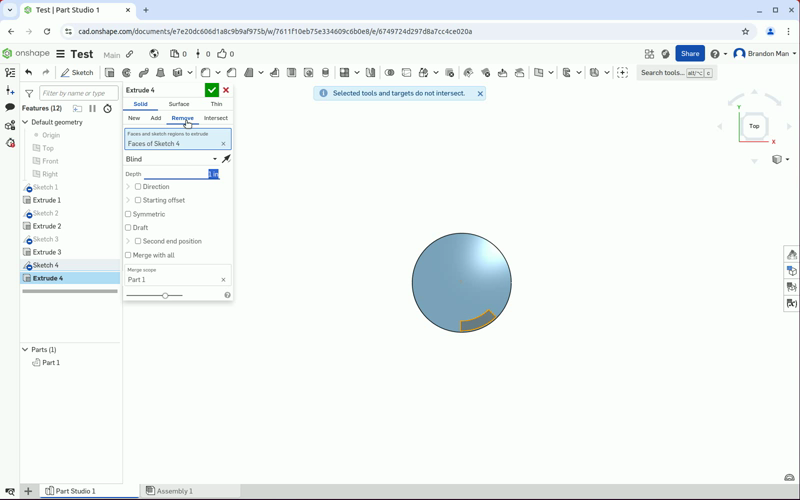
text(-15.887)
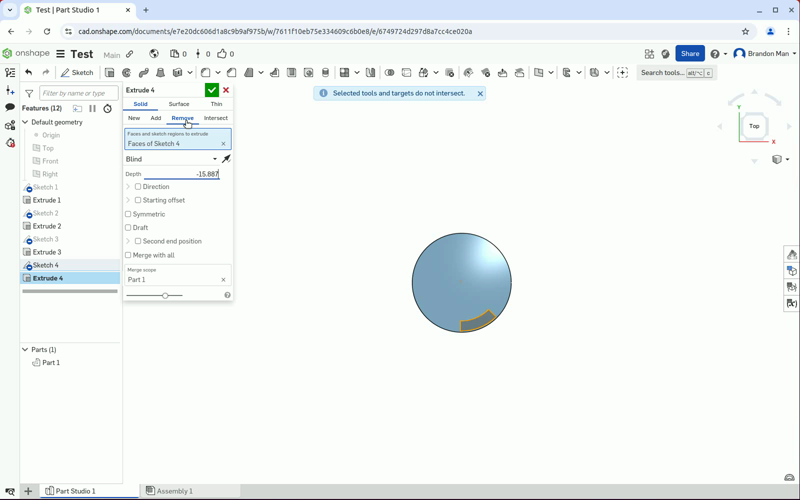
key(tab, 6)
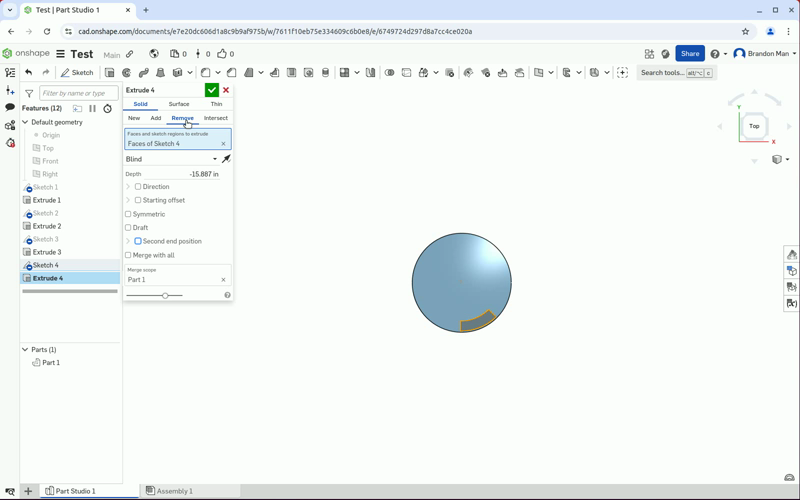
key(space)
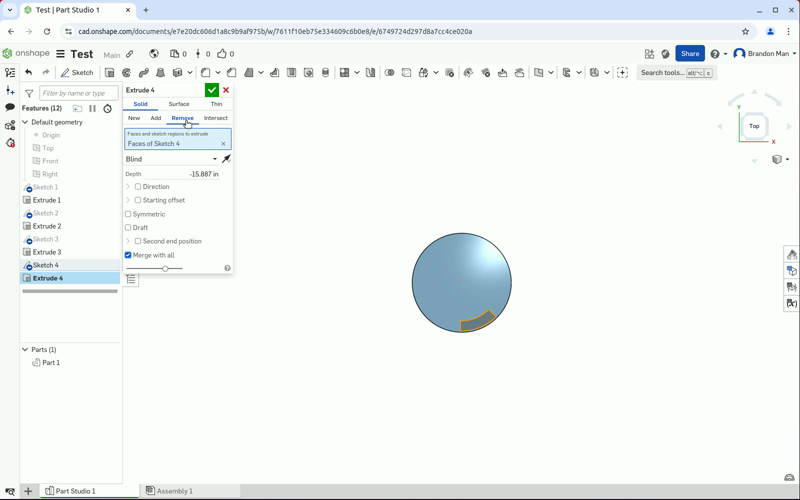
key(enter)
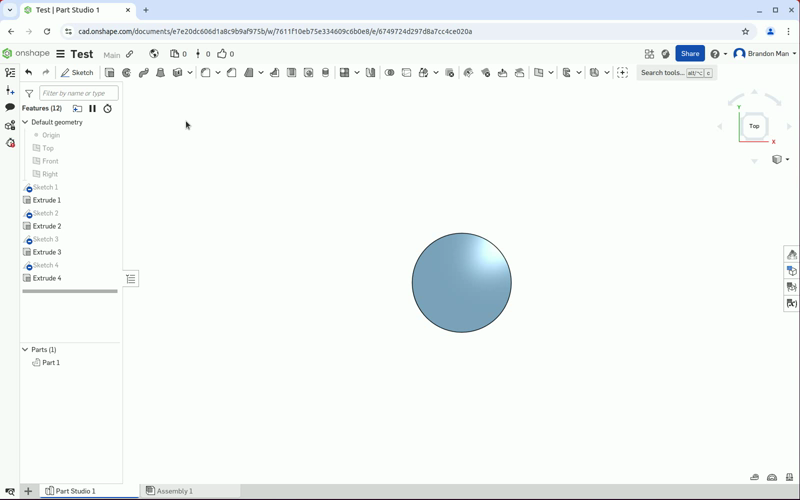
key(shift+h)
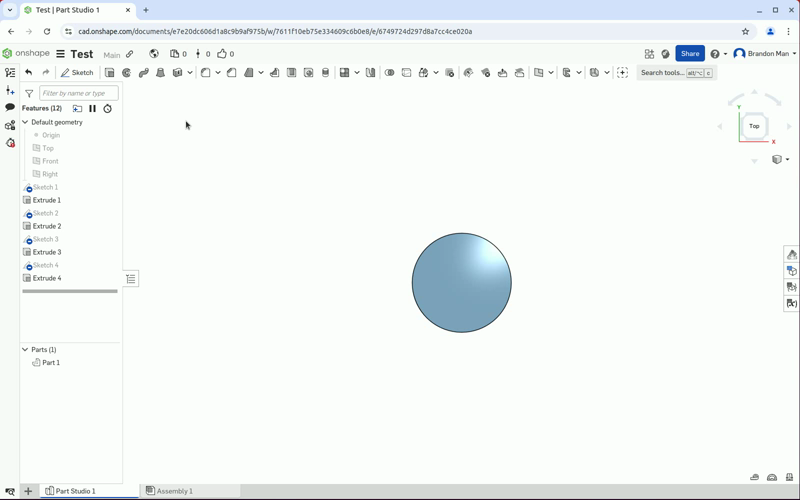
key(shift+h)
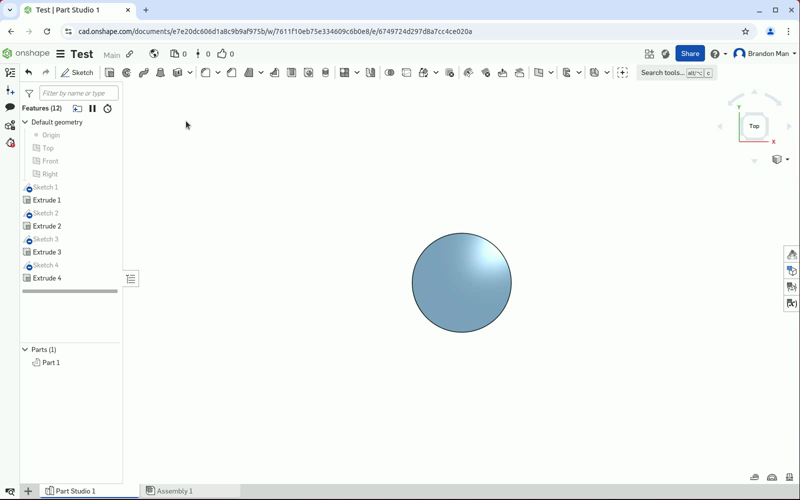
mouse_move(73, 189)
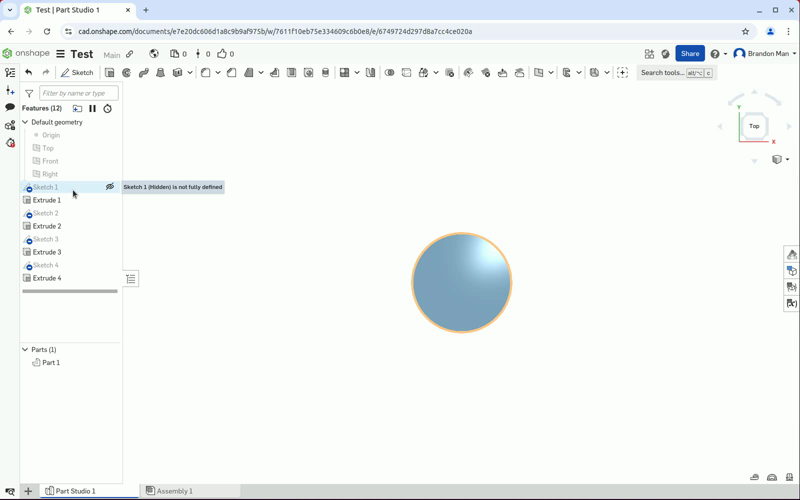
click(73, 189)
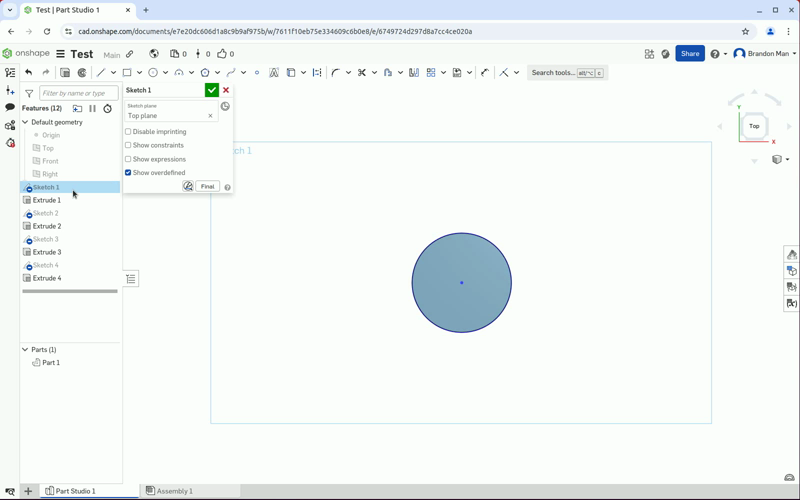
mouse_move(229, 92)
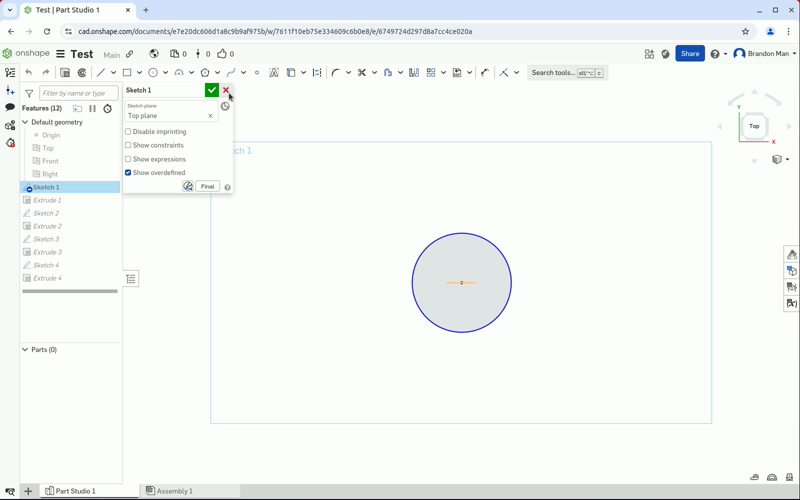
click(229, 92)
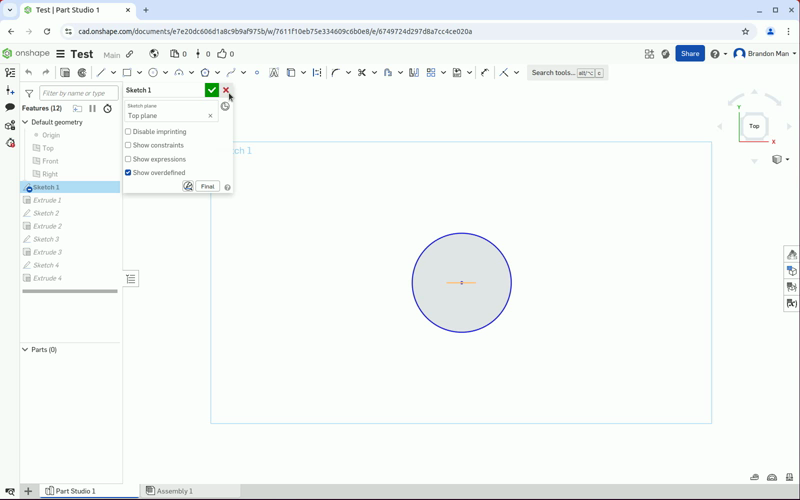
key(shift+s)
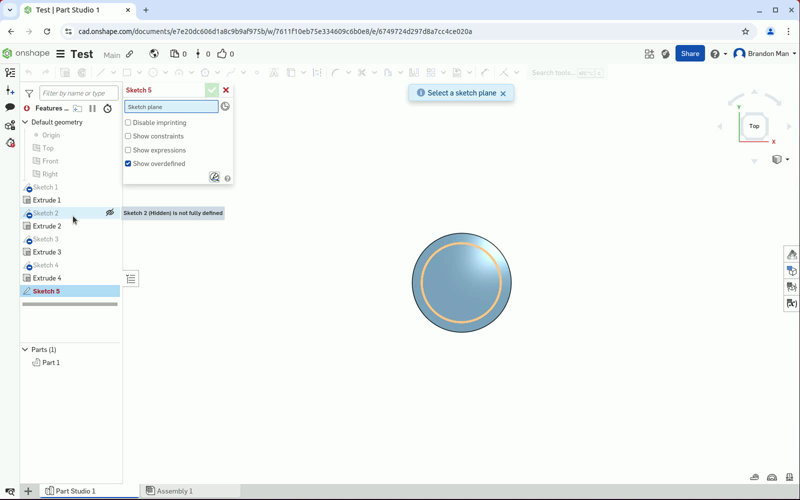
scroll(3)
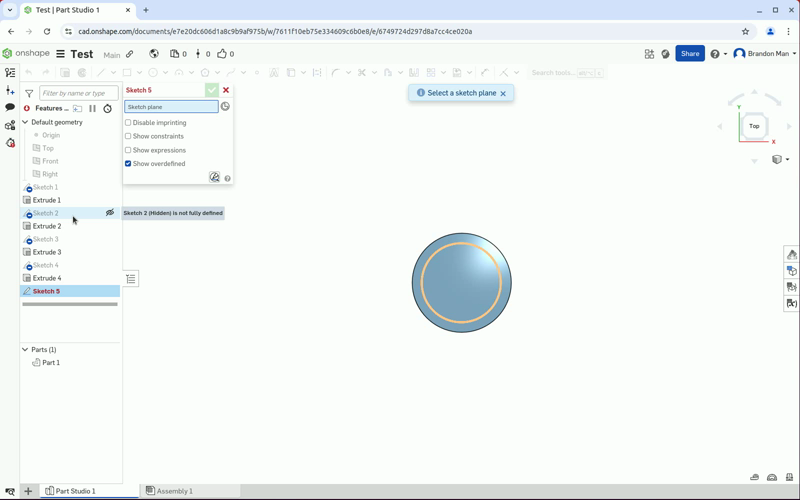
mouse_move(73, 150)
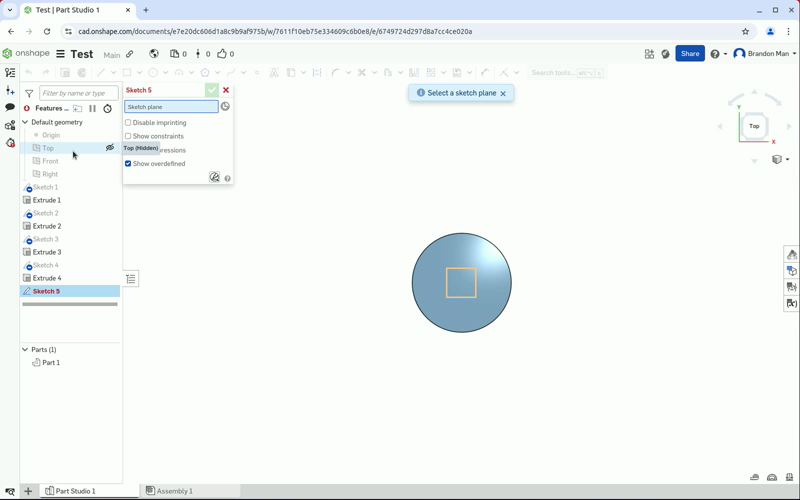
click(73, 150)
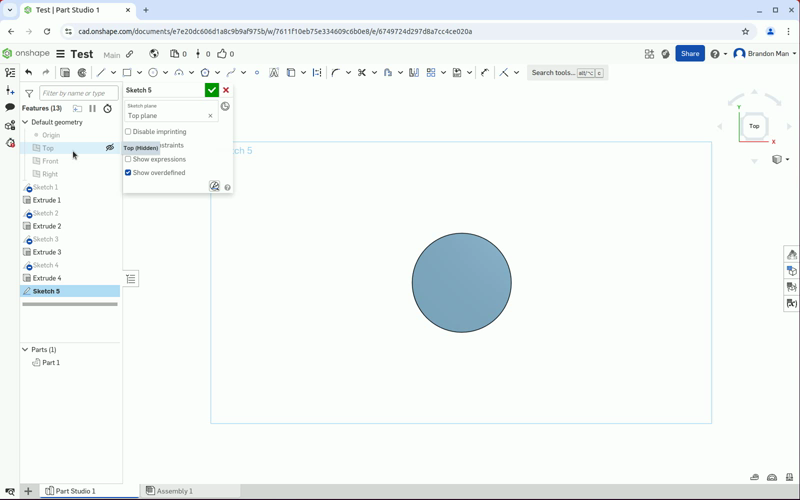
mouse_move(73, 352)
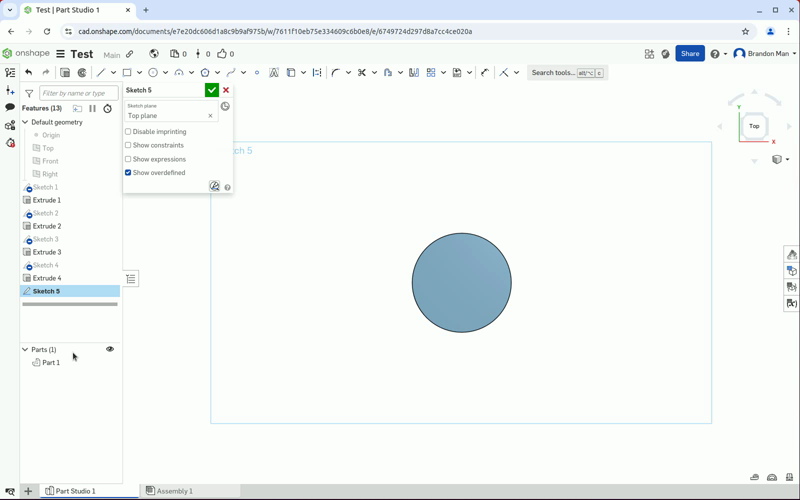
key(y)
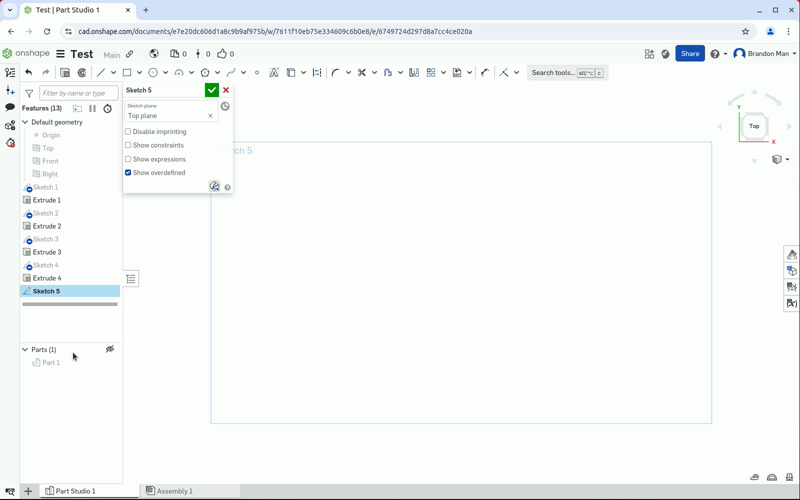
key(a)
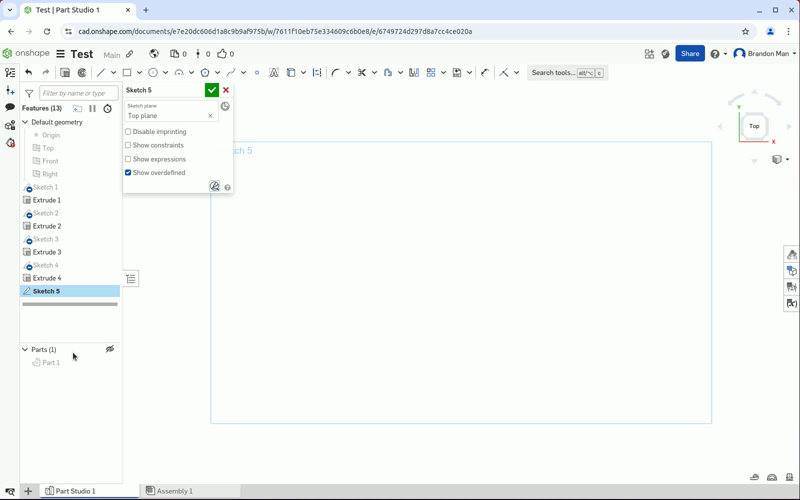
key_down(shift)
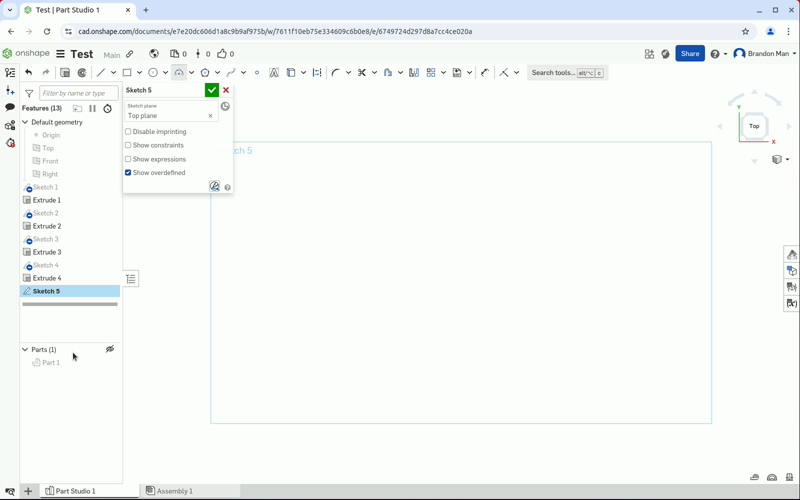
mouse_move(487, 255)
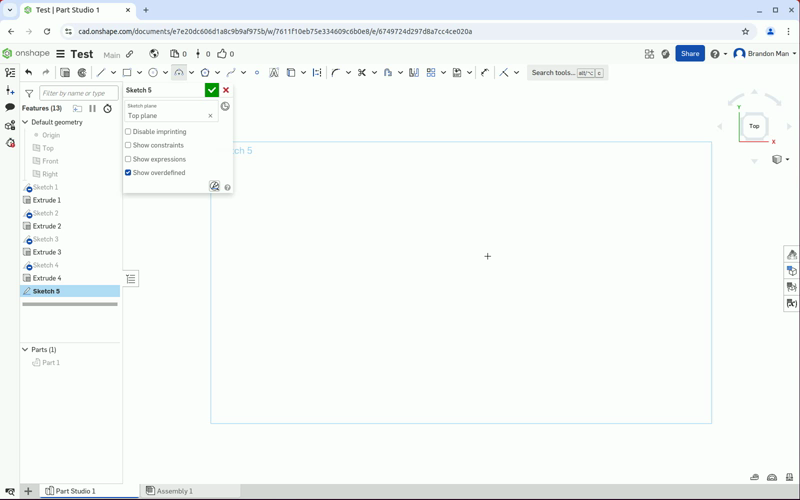
click(487, 255)
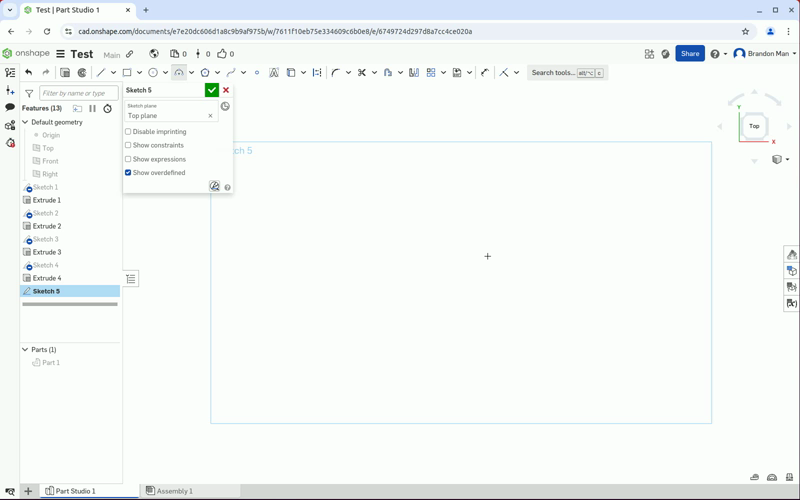
key_up(shift)
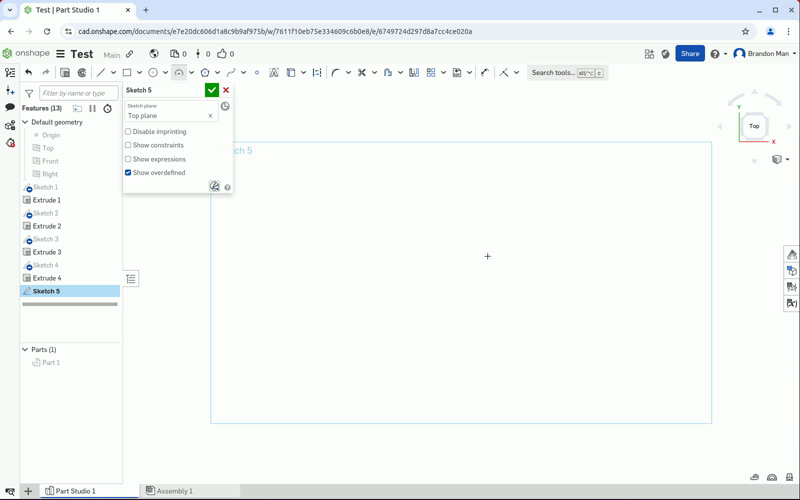
key_down(shift)
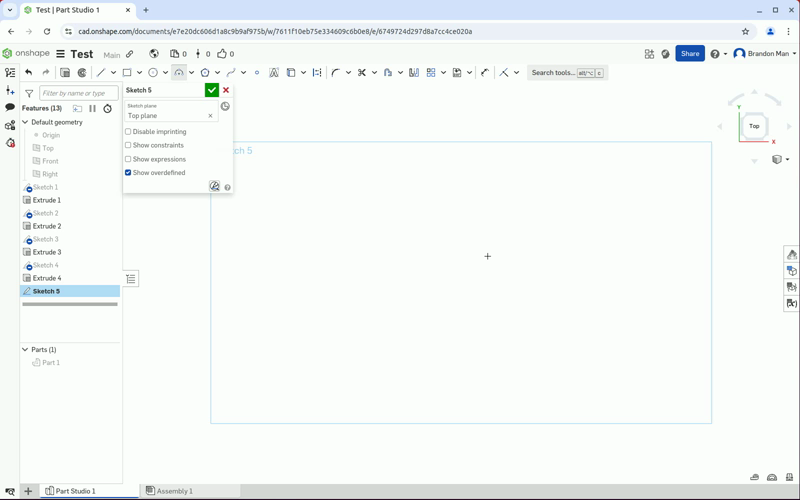
mouse_move(499, 283)
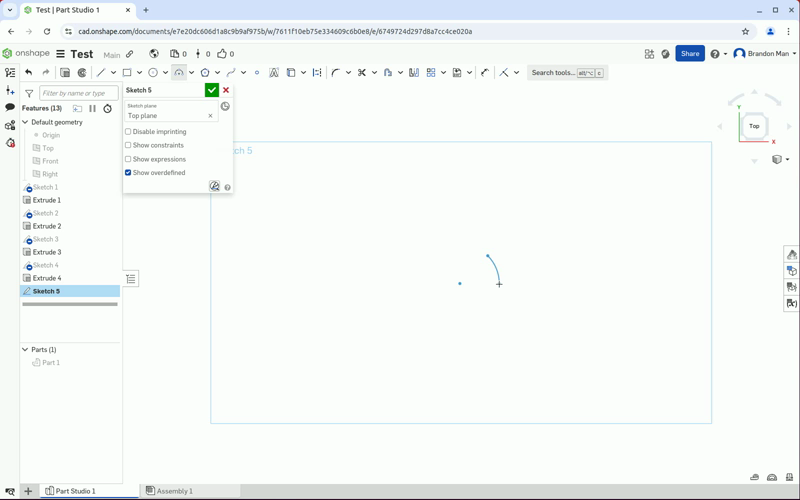
click(499, 283)
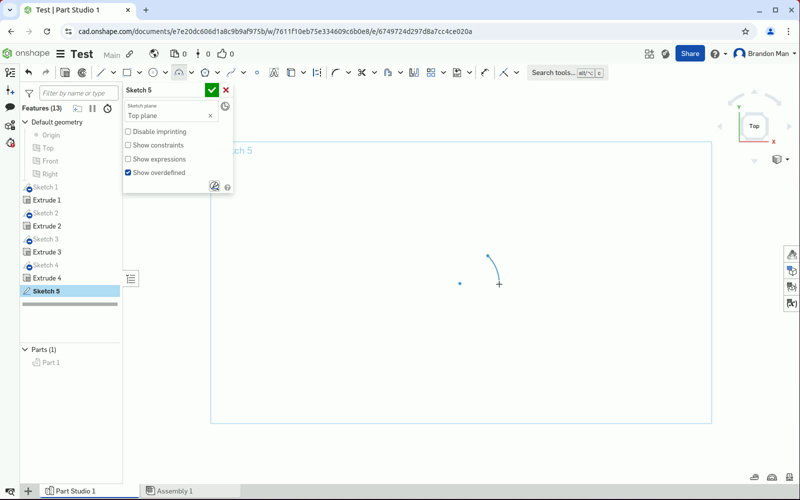
mouse_move(496, 268)
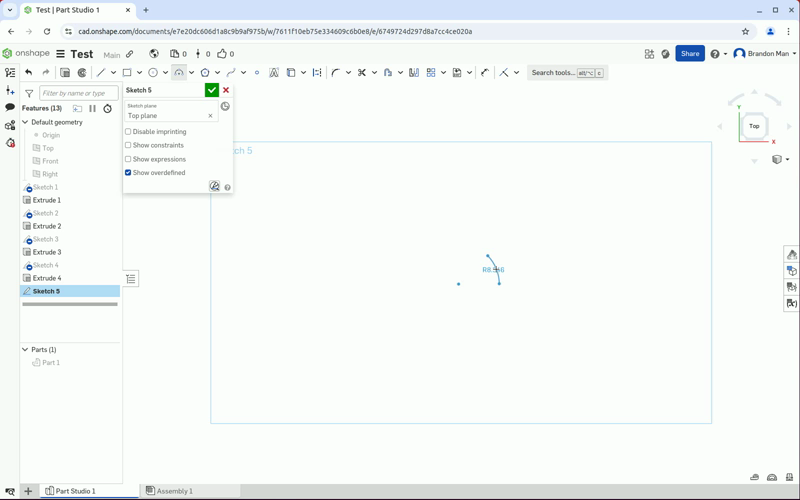
click(496, 268)
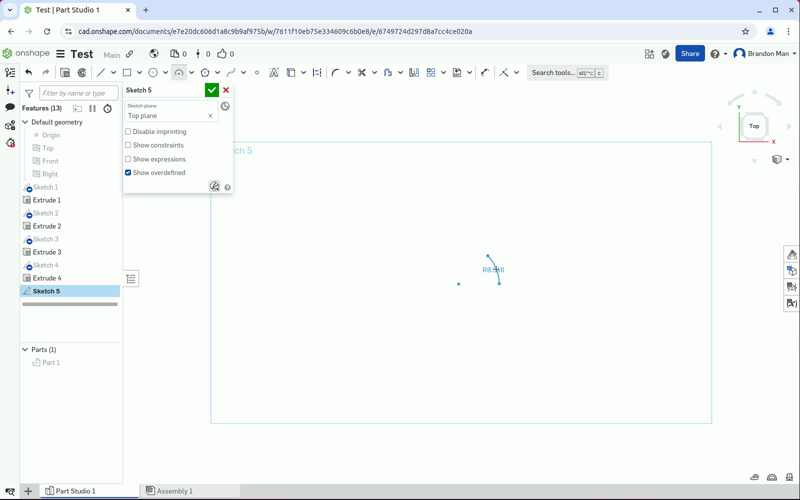
key_up(shift)
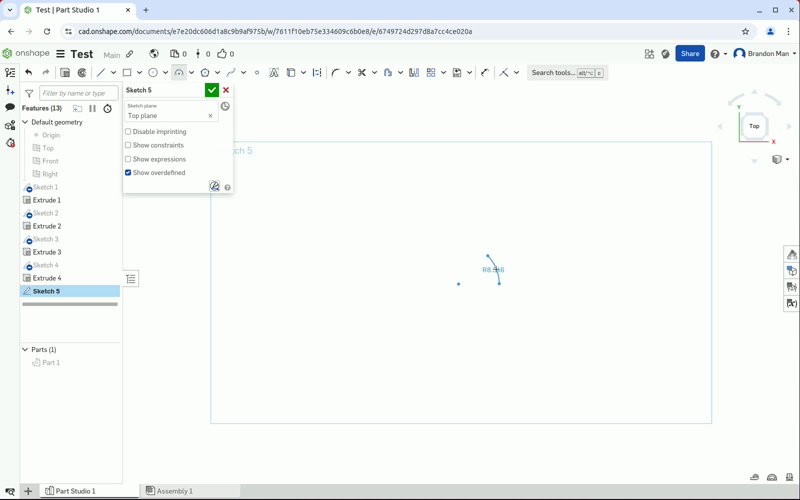
key(esc)
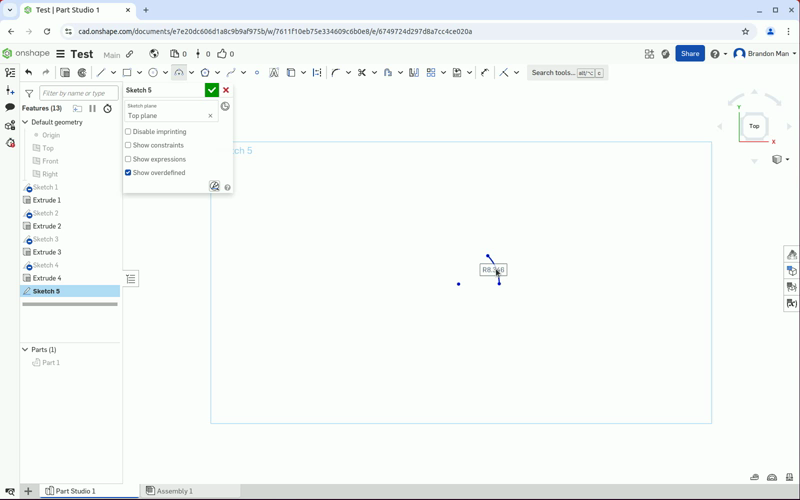
key(l)
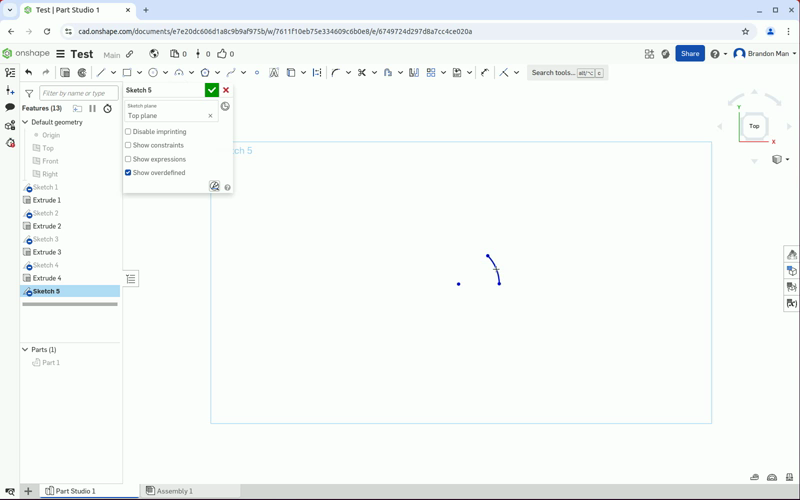
mouse_move(499, 283)
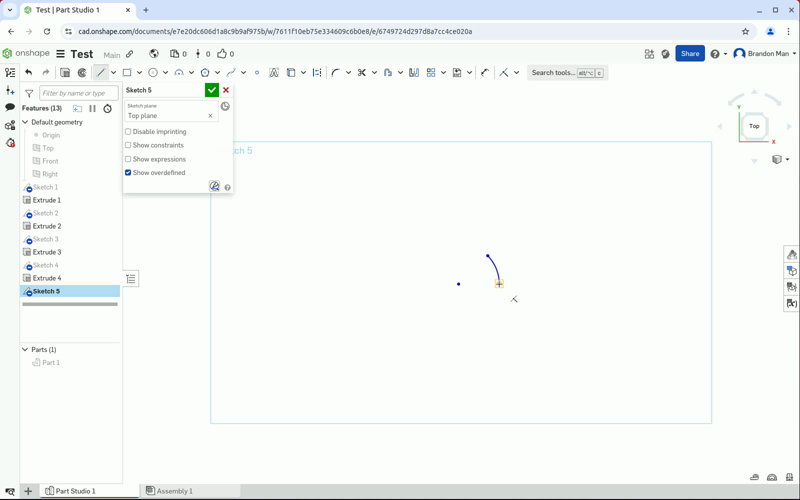
click(499, 283)
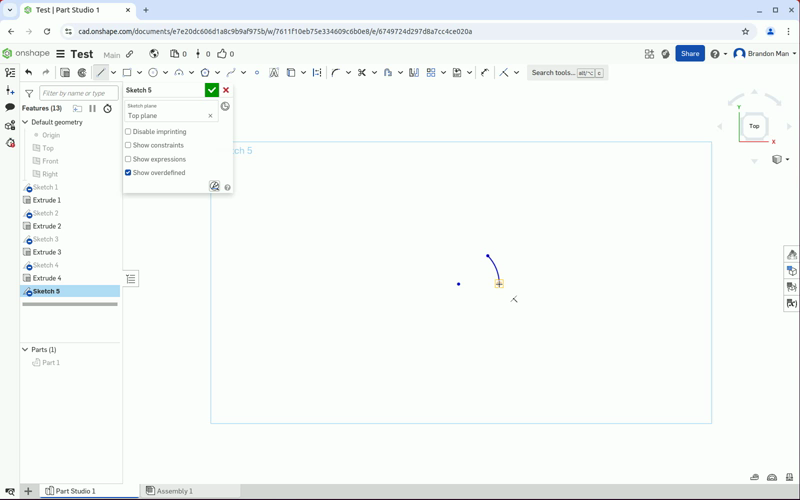
key_down(shift)
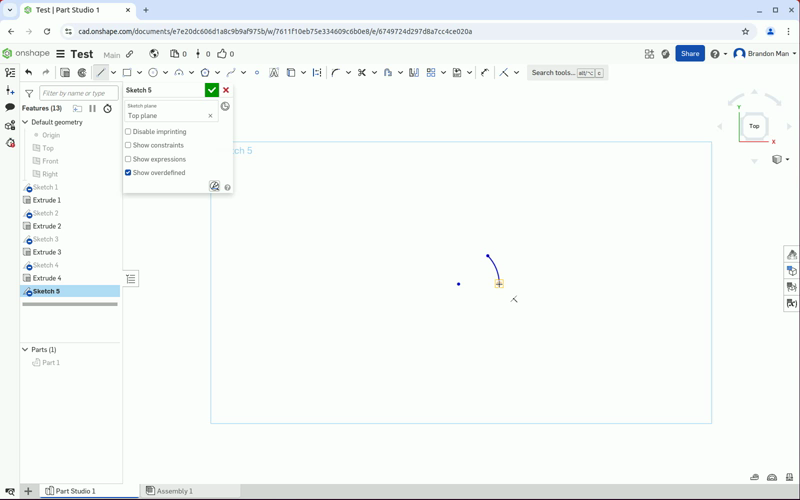
mouse_move(529, 283)
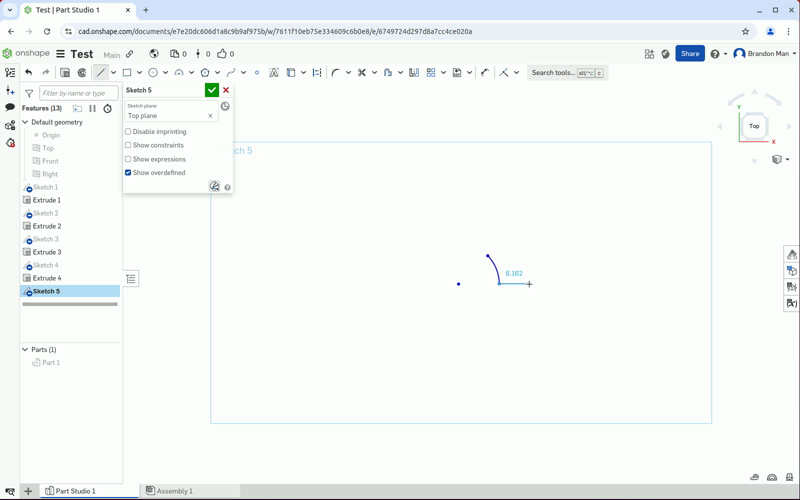
mouse_move(509, 283)
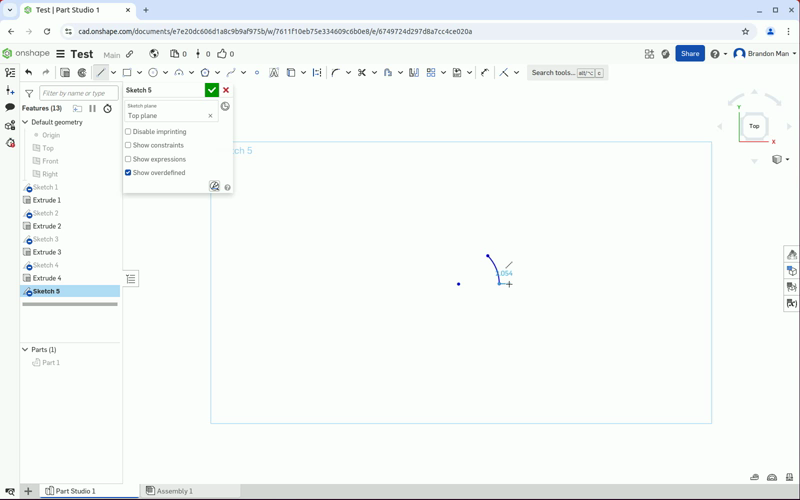
click(509, 283)
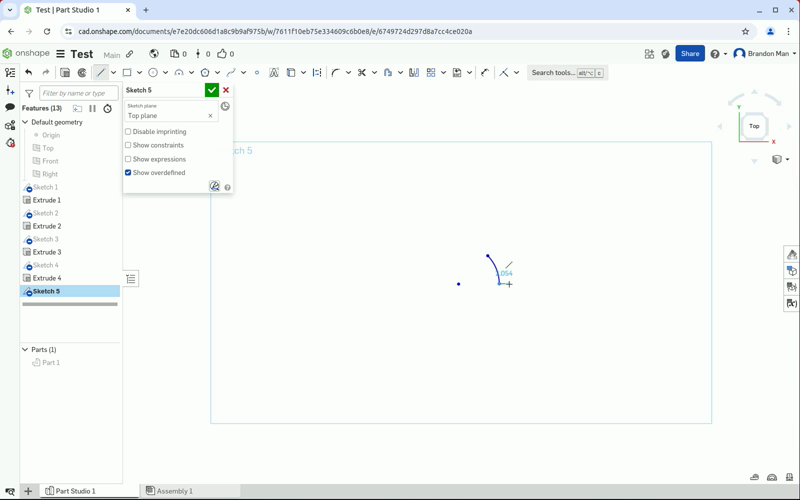
key_up(shift)
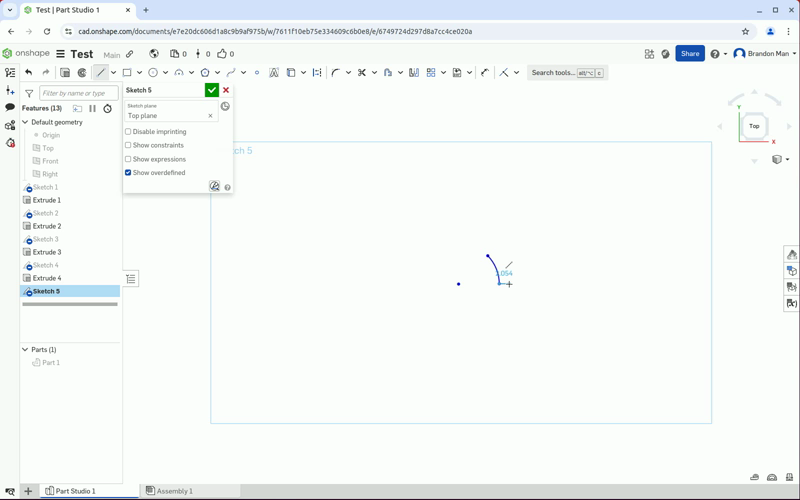
key(esc)
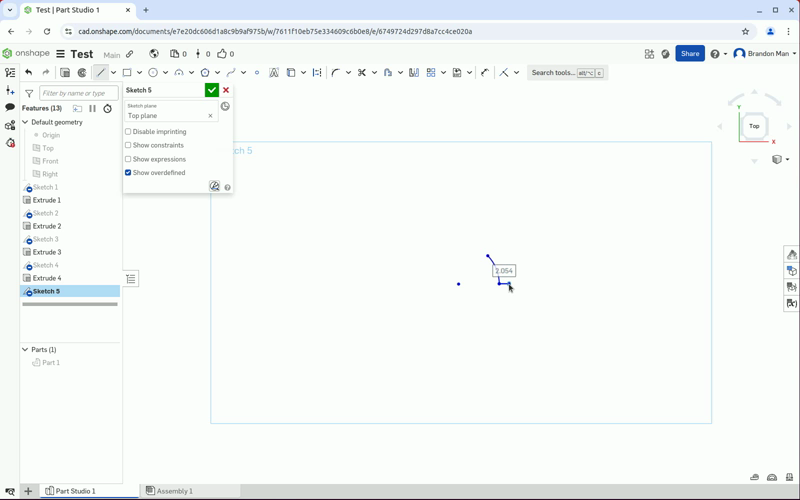
key(a)
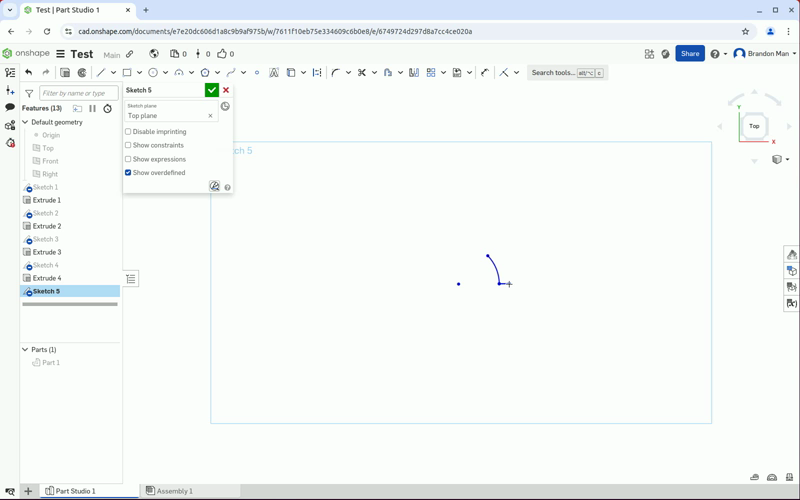
mouse_move(509, 283)
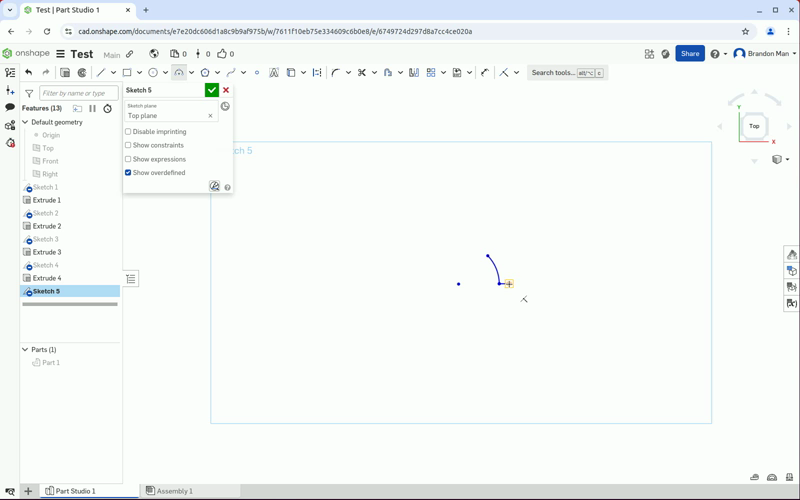
click(509, 283)
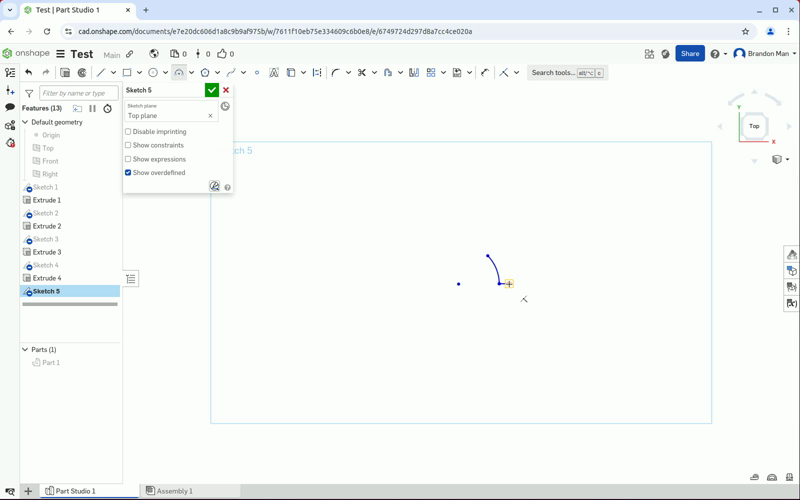
key_down(shift)
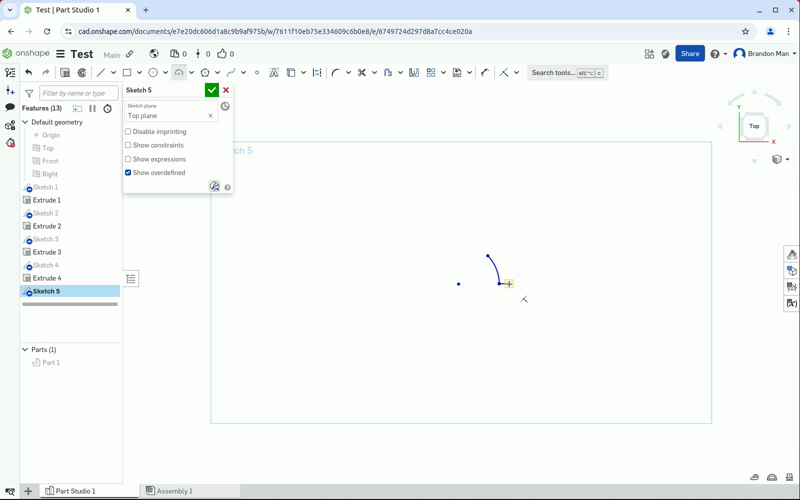
mouse_move(494, 249)
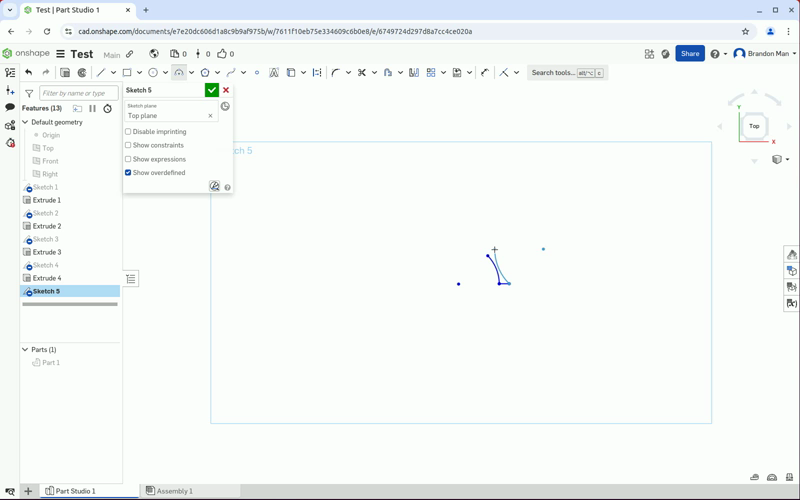
click(494, 249)
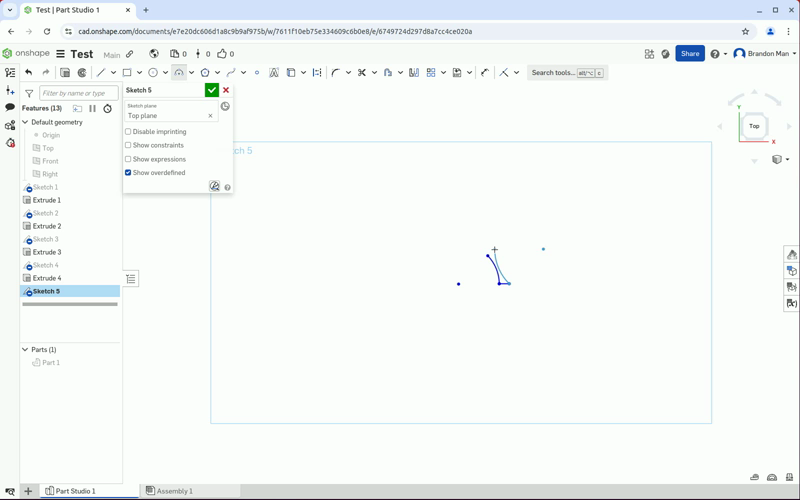
mouse_move(505, 264)
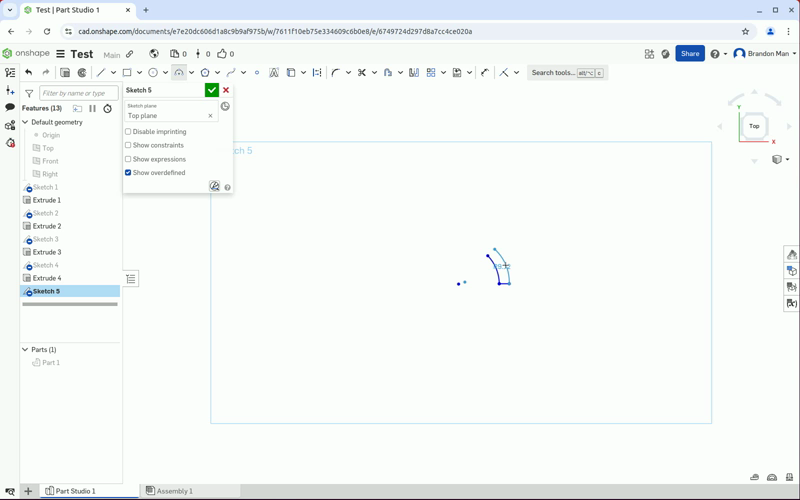
click(505, 264)
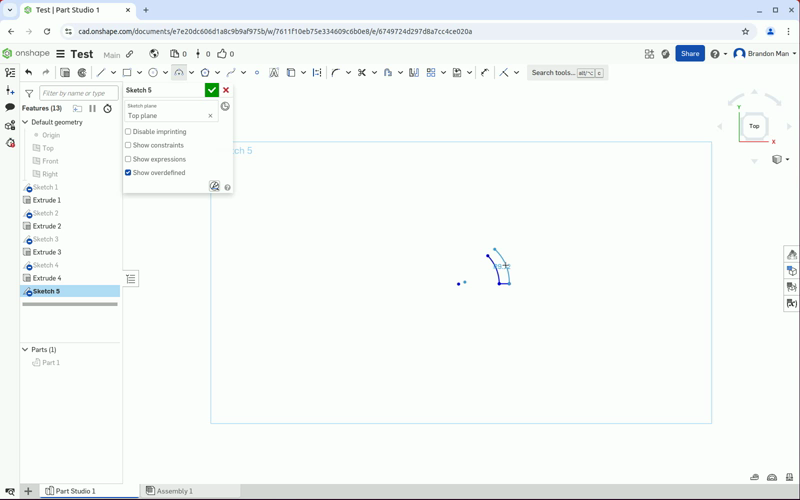
key_up(shift)
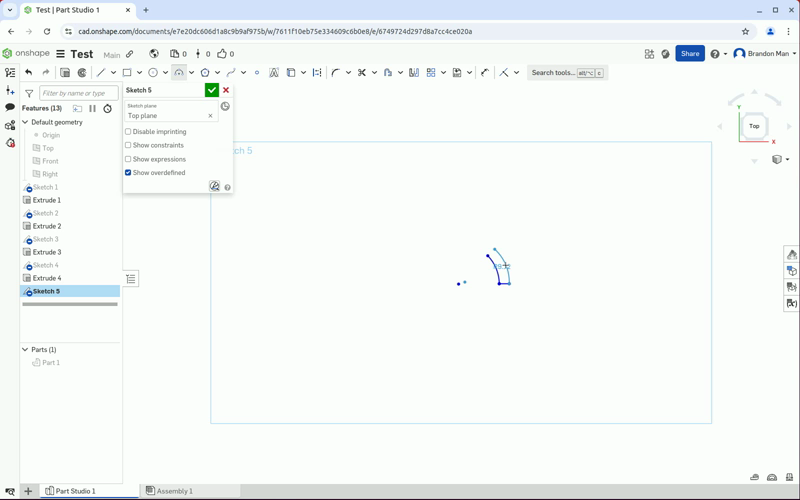
key(esc)
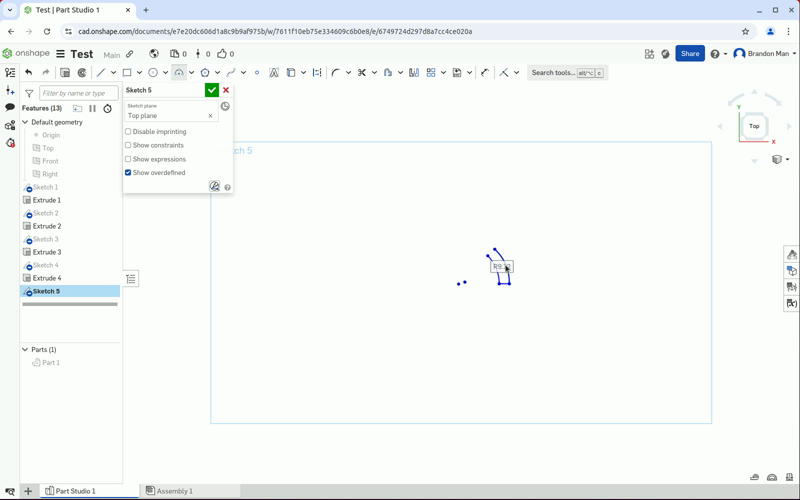
key(l)
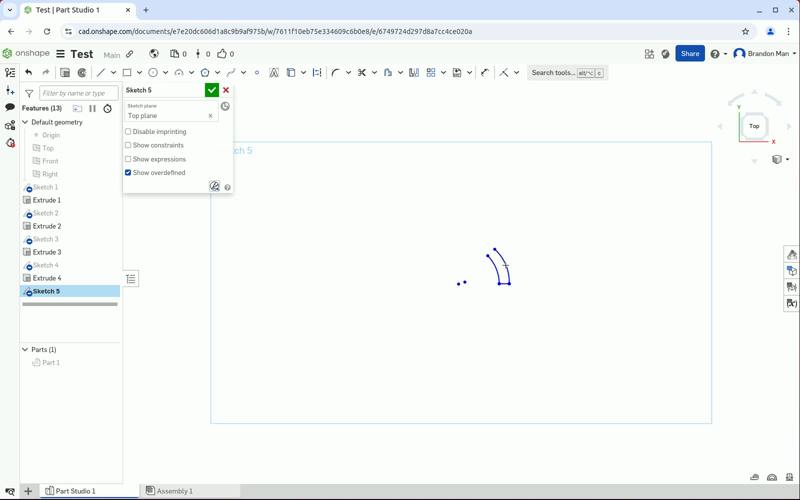
mouse_move(494, 249)
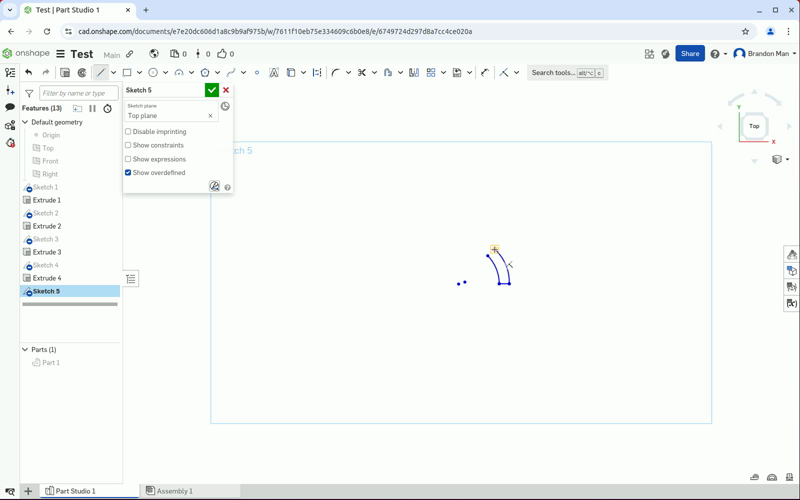
click(494, 249)
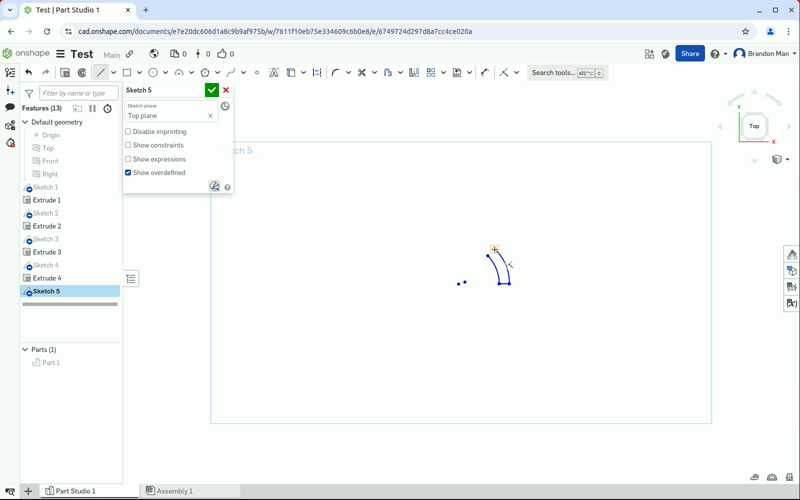
mouse_move(524, 249)
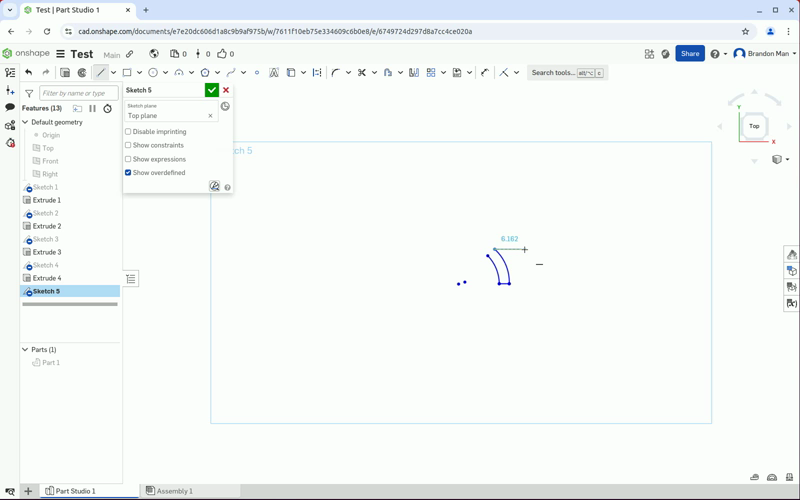
key_down(shift)
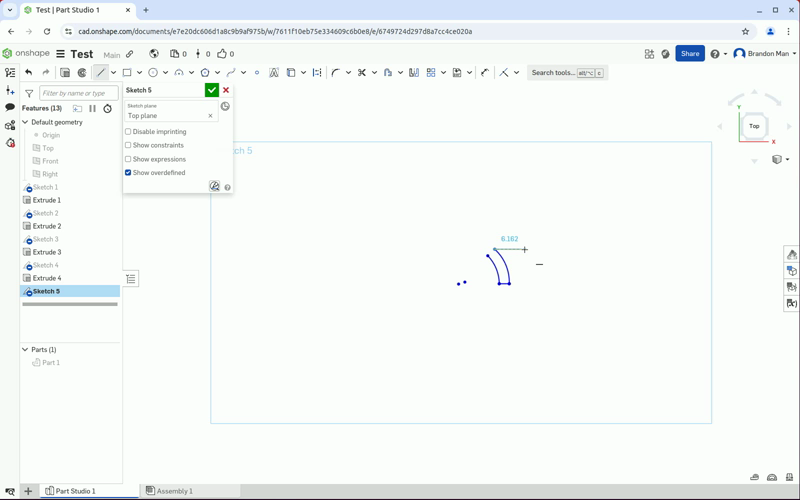
mouse_move(487, 255)
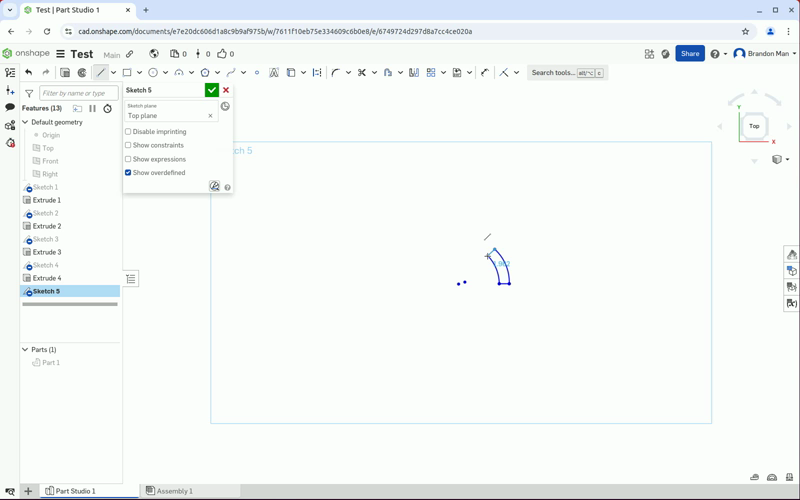
key_up(shift)
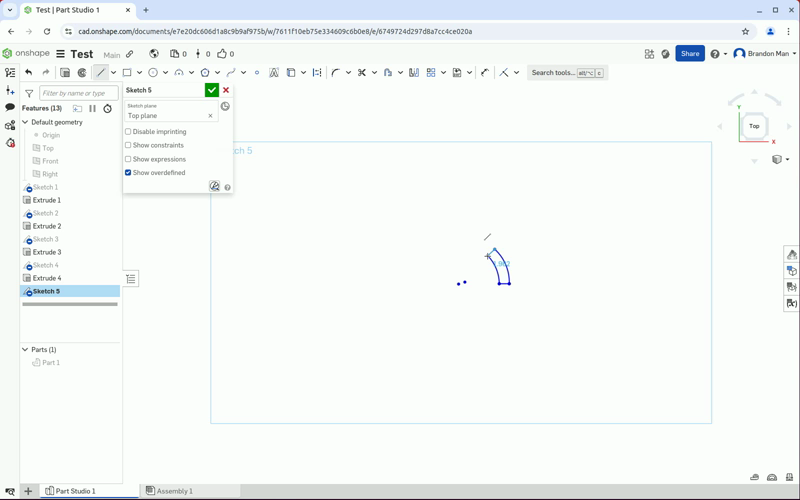
click(487, 255)
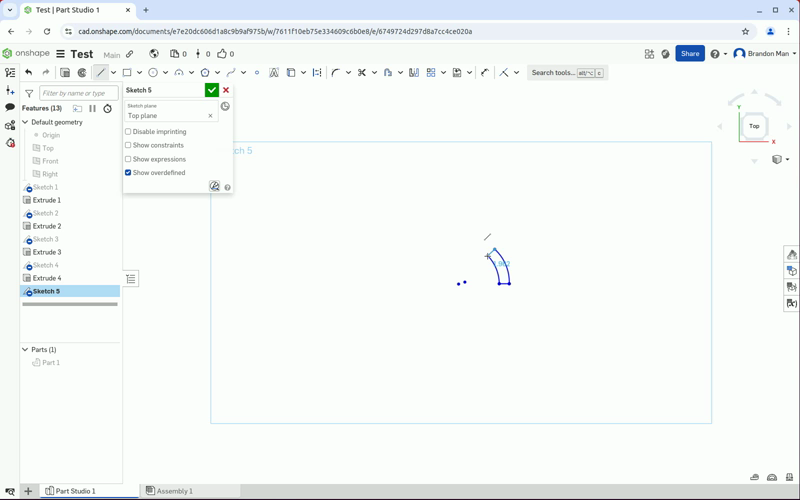
key(esc)
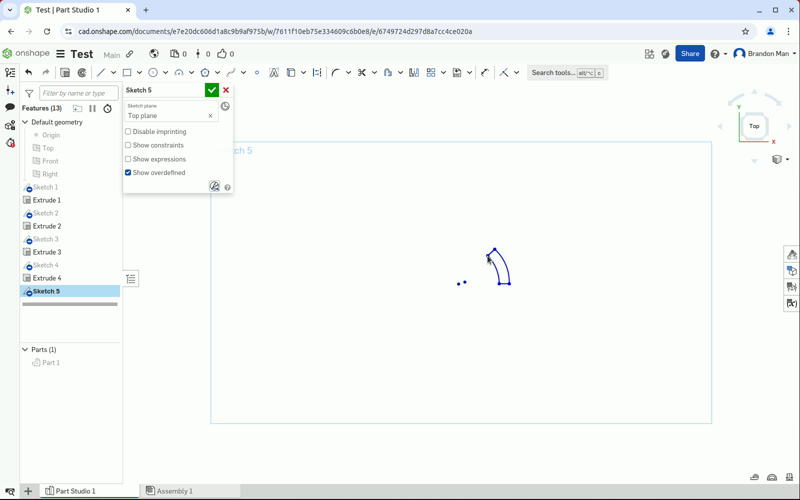
mouse_move(494, 259)
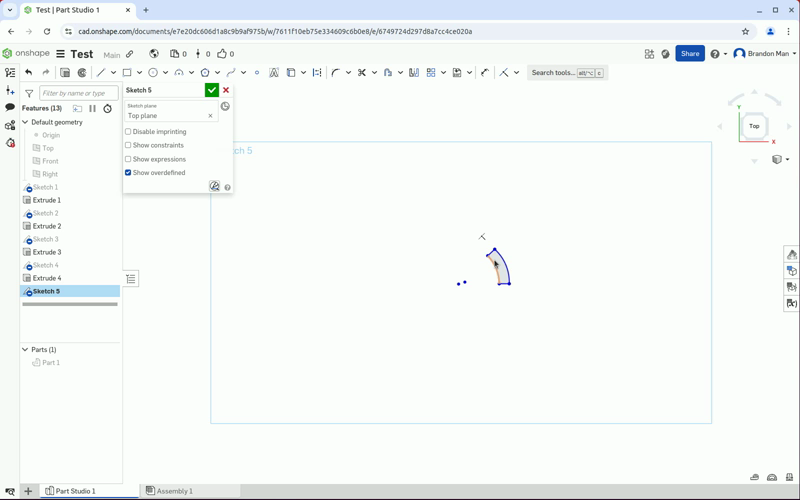
scroll(6)
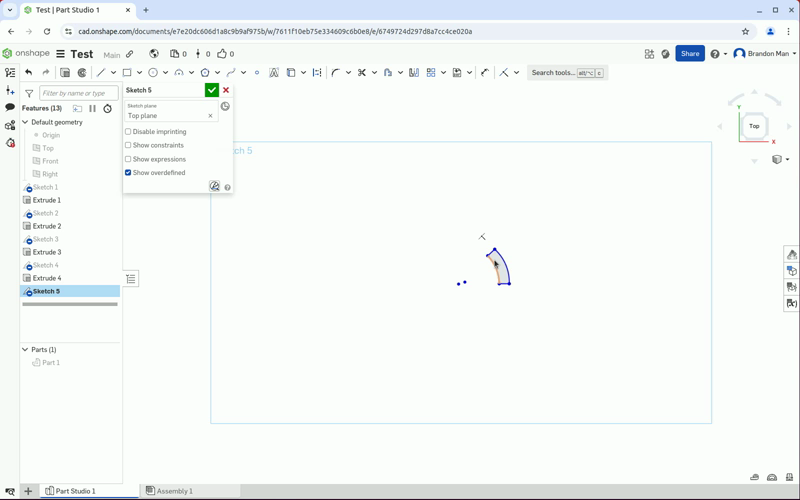
scroll(6)
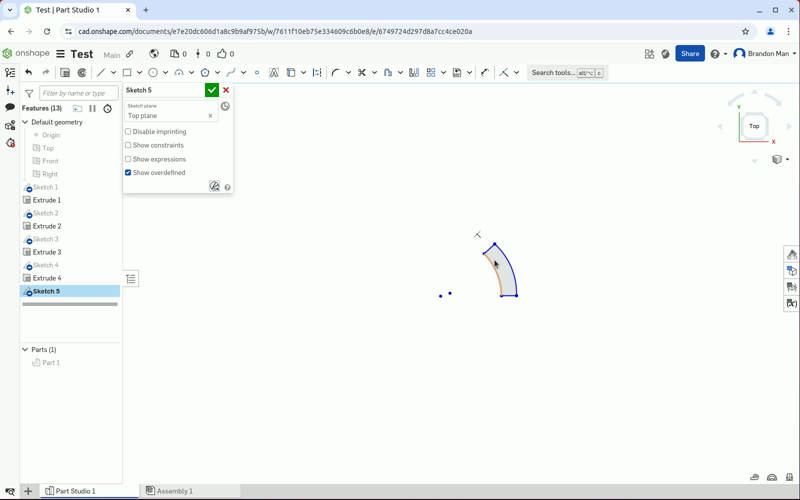
scroll(6)
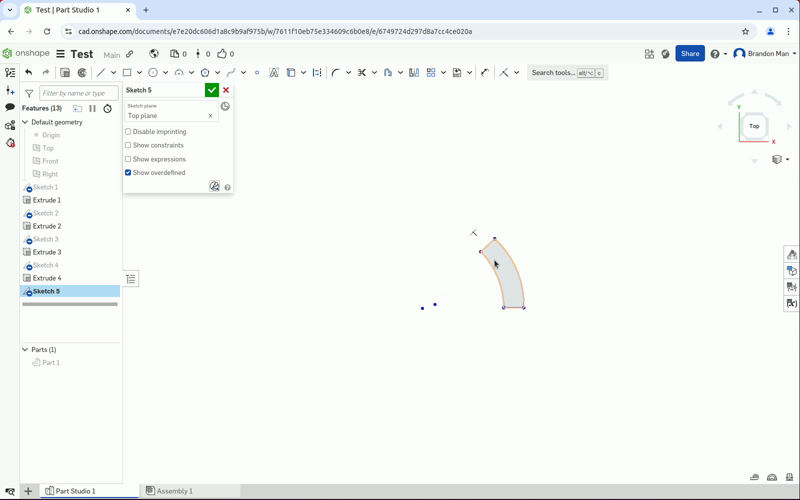
scroll(6)
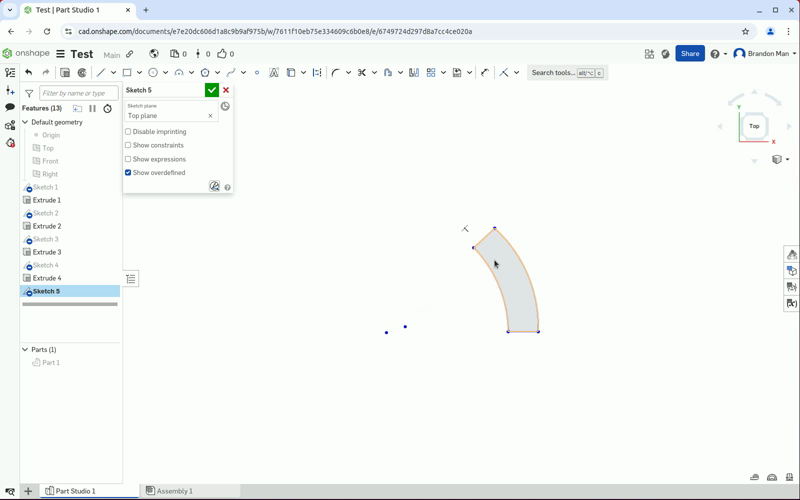
scroll(6)
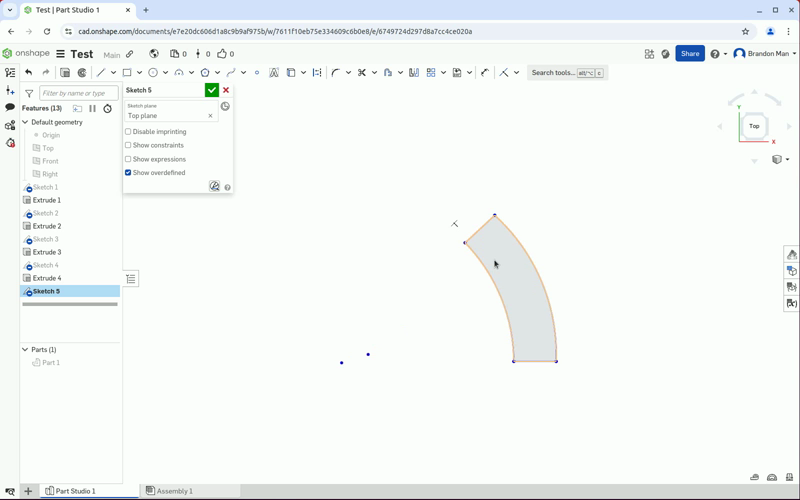
scroll(6)
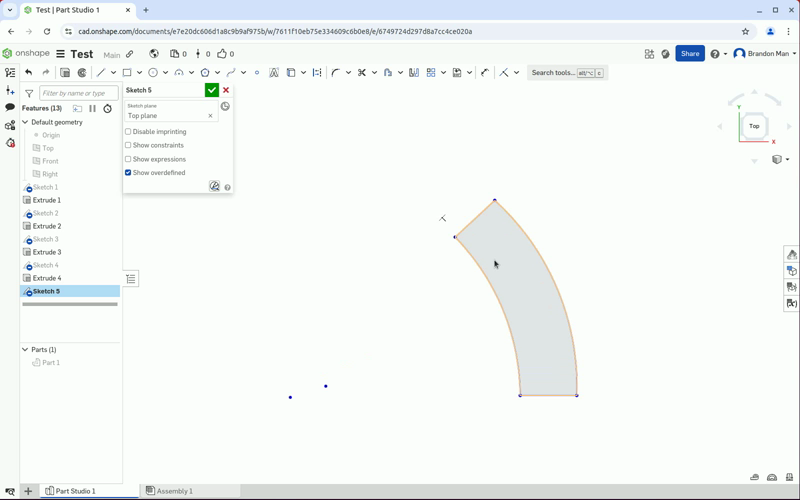
scroll(6)
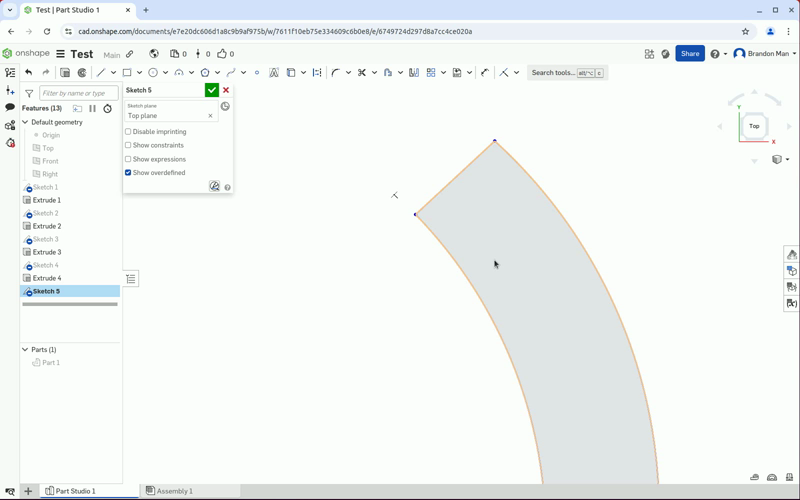
click(494, 259)
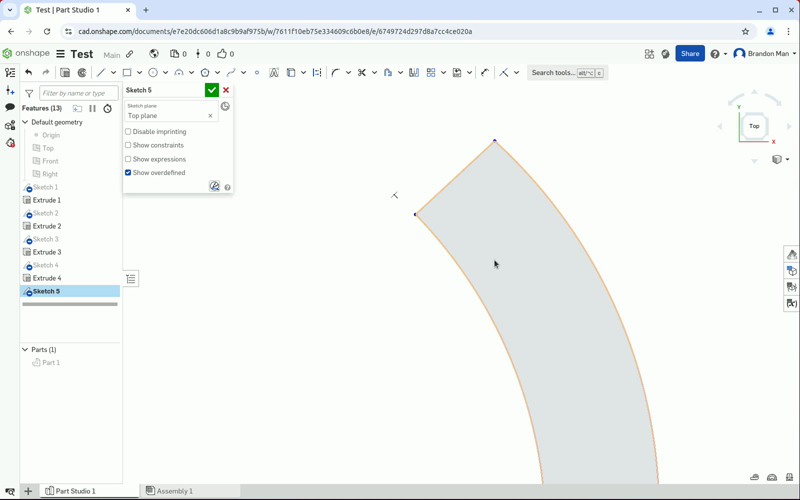
scroll(-6)
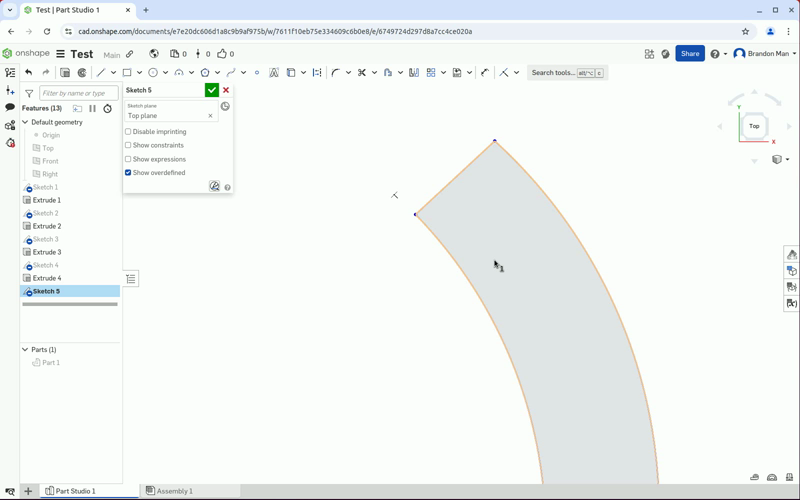
scroll(-6)
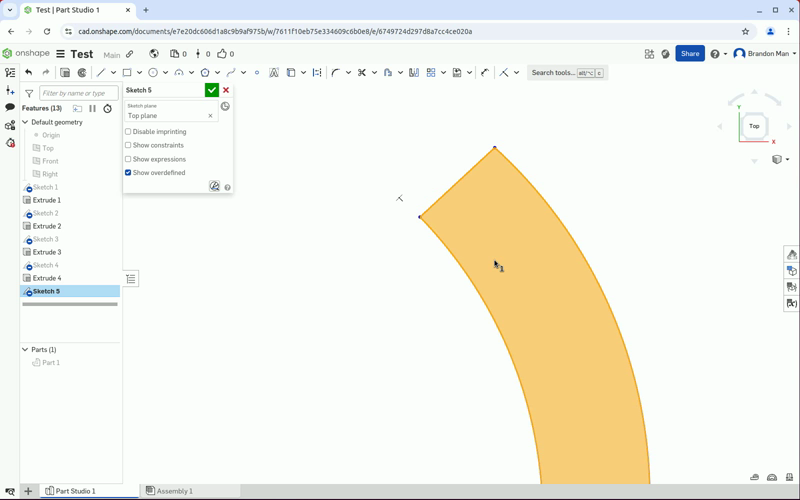
scroll(-6)
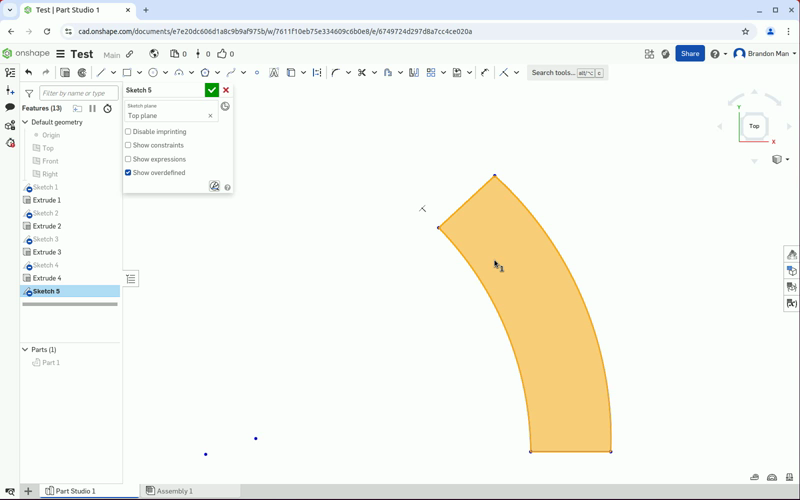
scroll(-6)
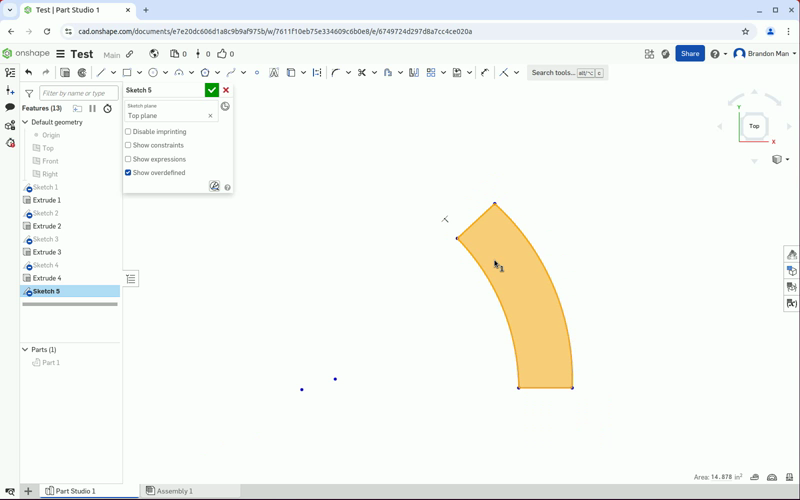
scroll(-6)
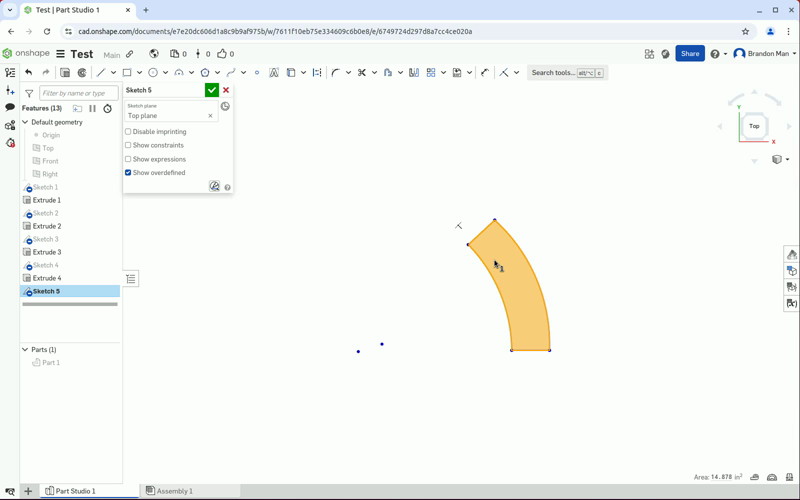
scroll(-6)
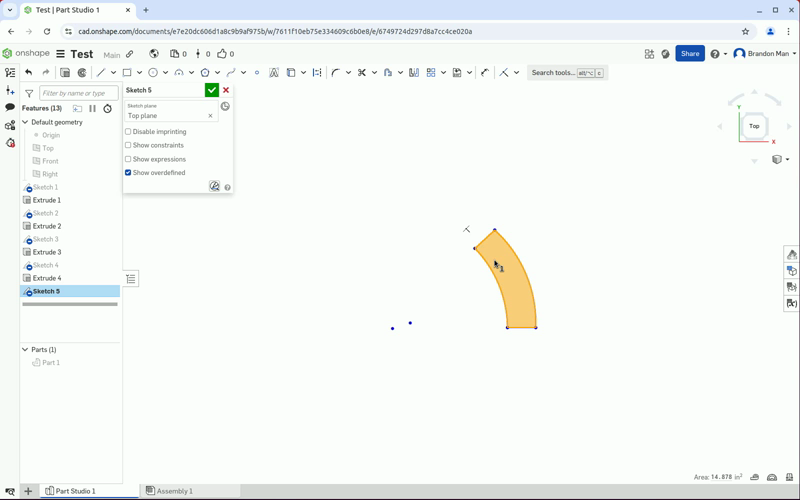
scroll(-6)
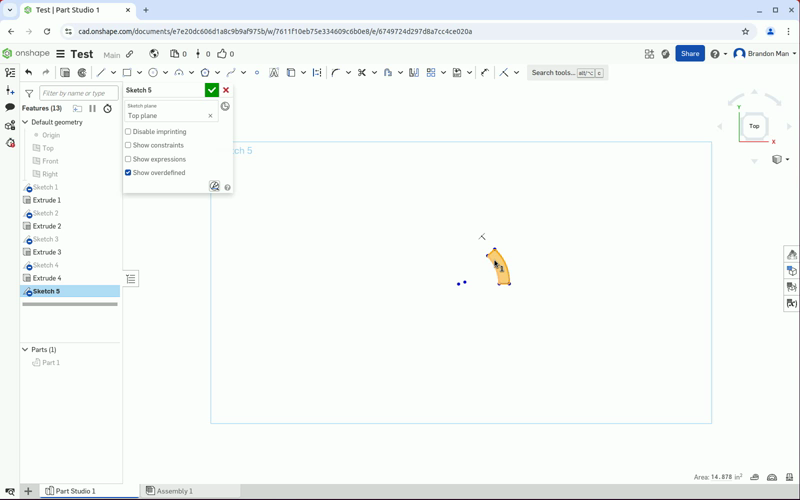
mouse_move(73, 352)
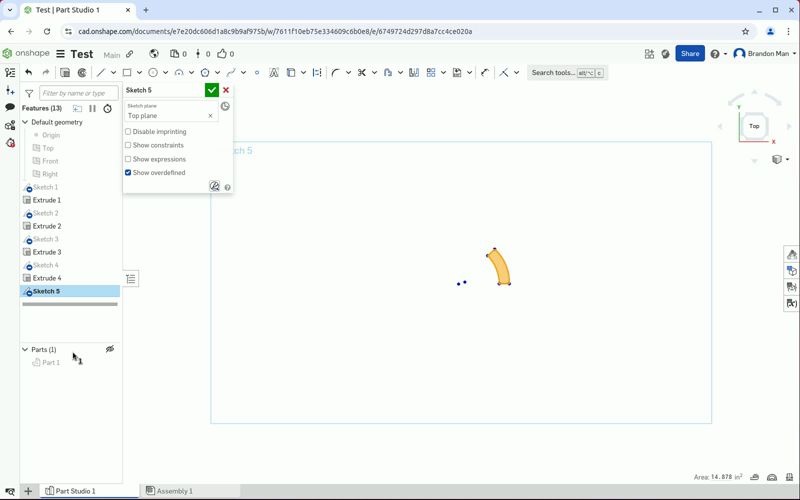
key(shift+y)
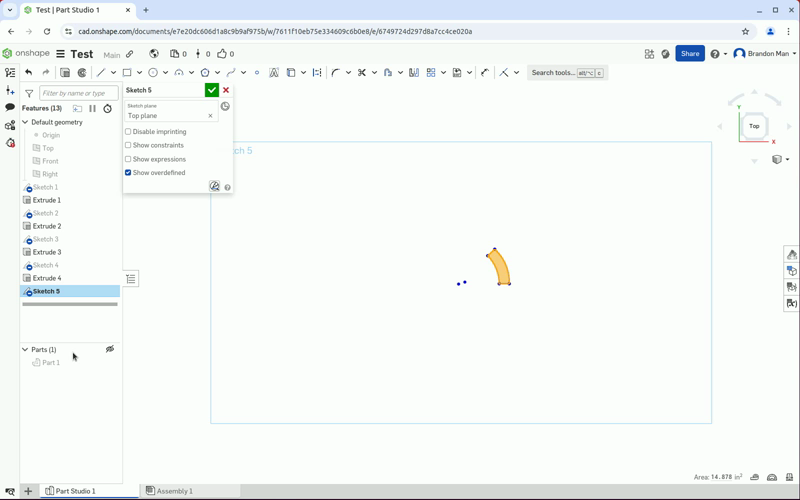
key(shift+e)
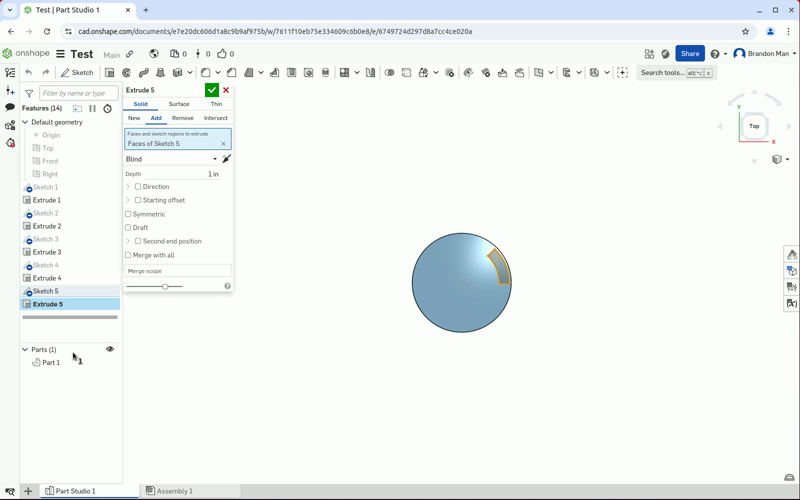
mouse_move(143, 106)
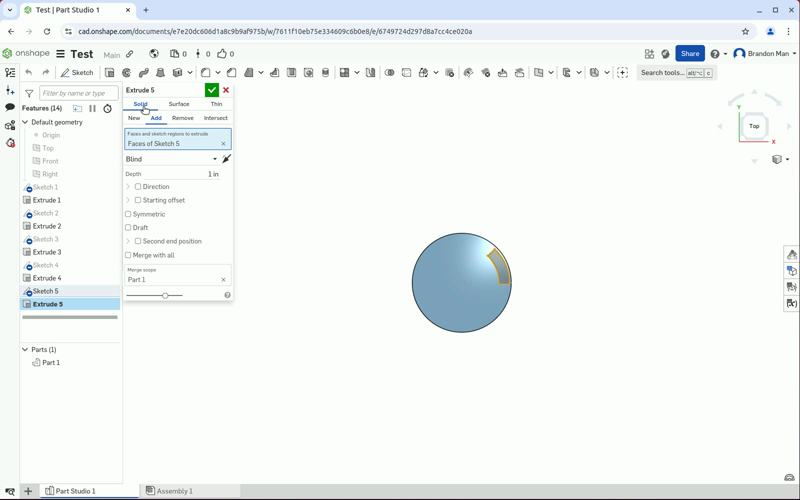
click(143, 106)
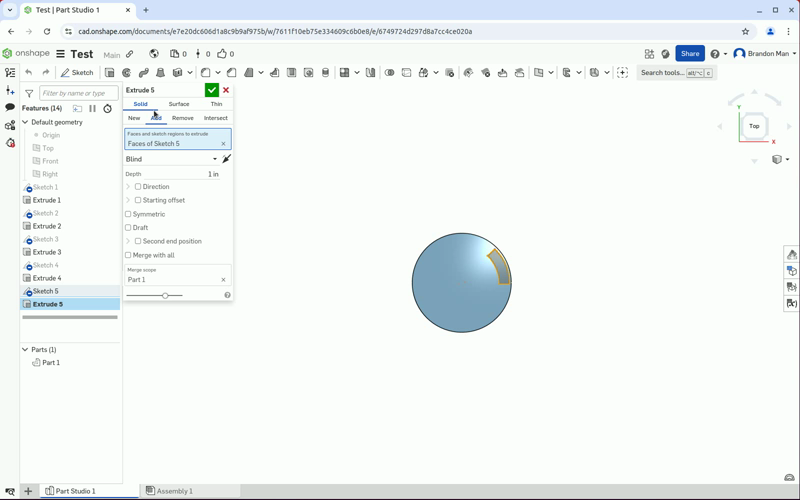
mouse_move(186, 120)
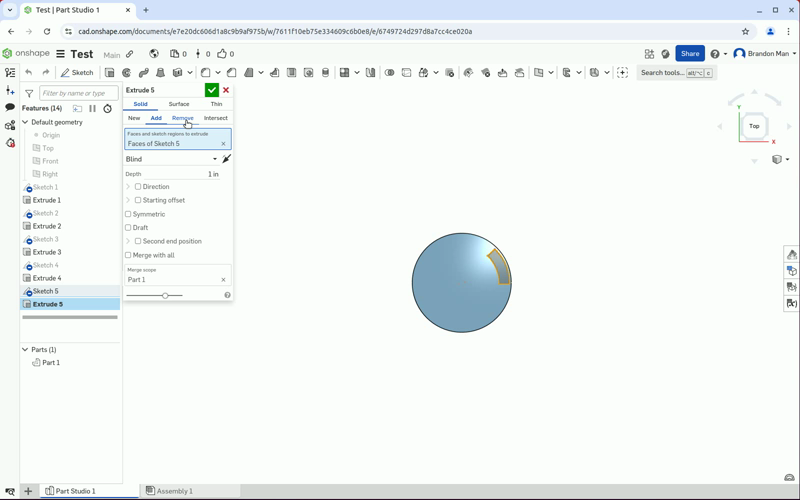
click(186, 120)
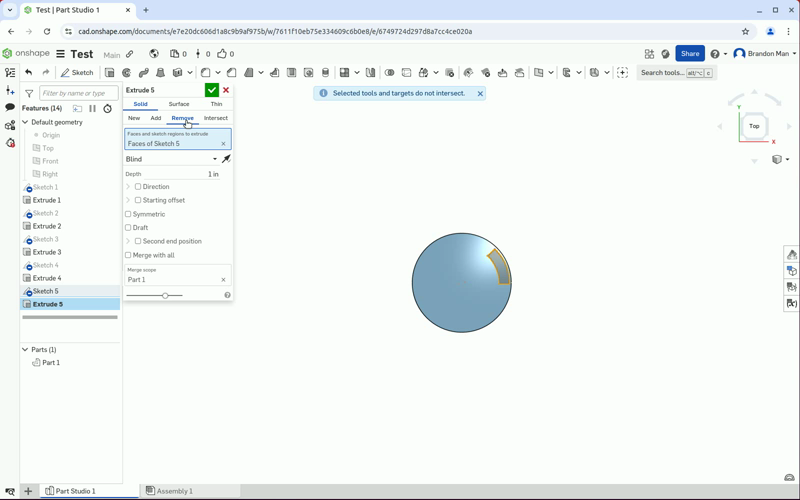
key(tab, 4)
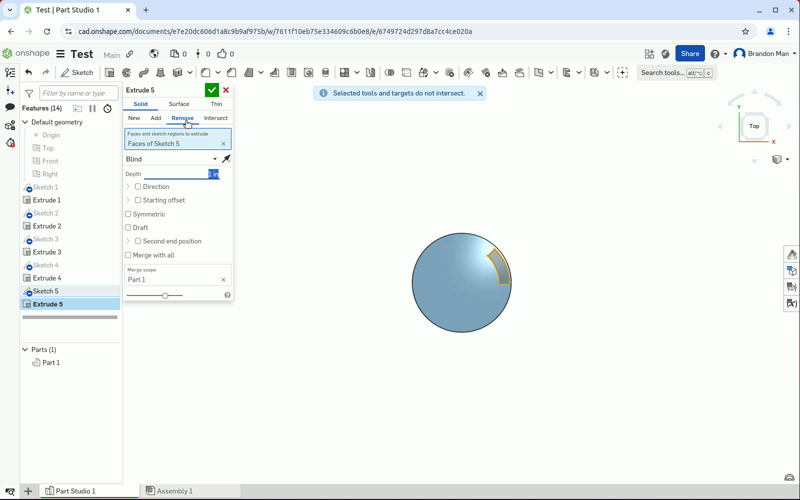
text(-15.887)
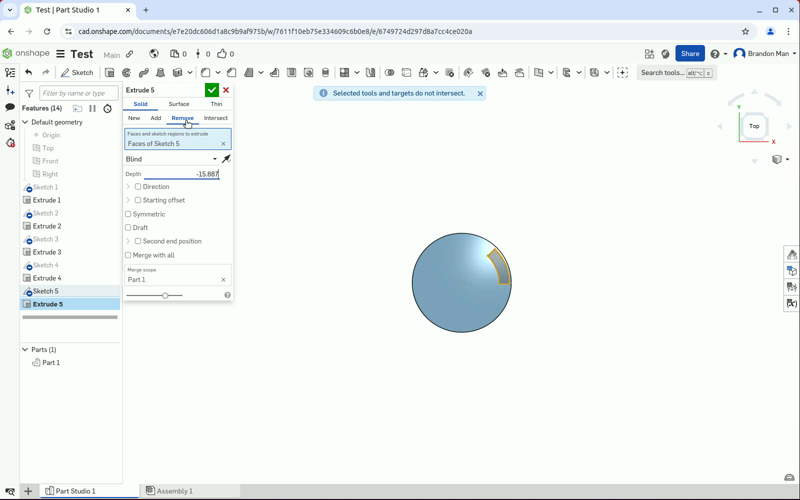
key(tab, 6)
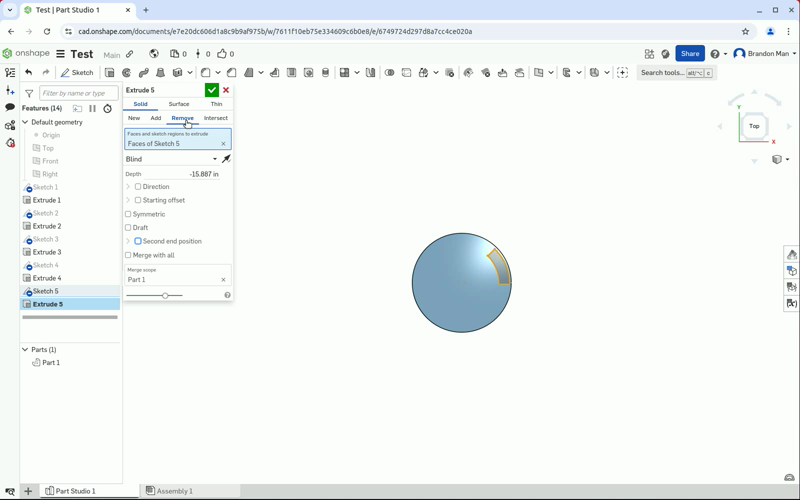
key(space)
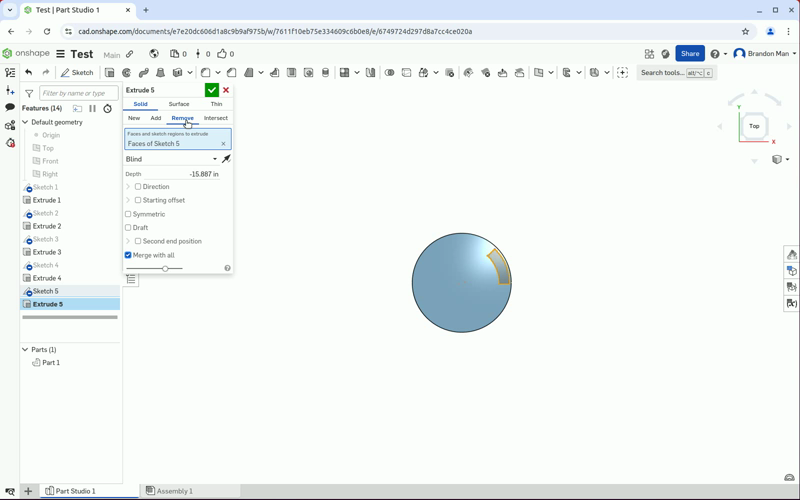
key(enter)
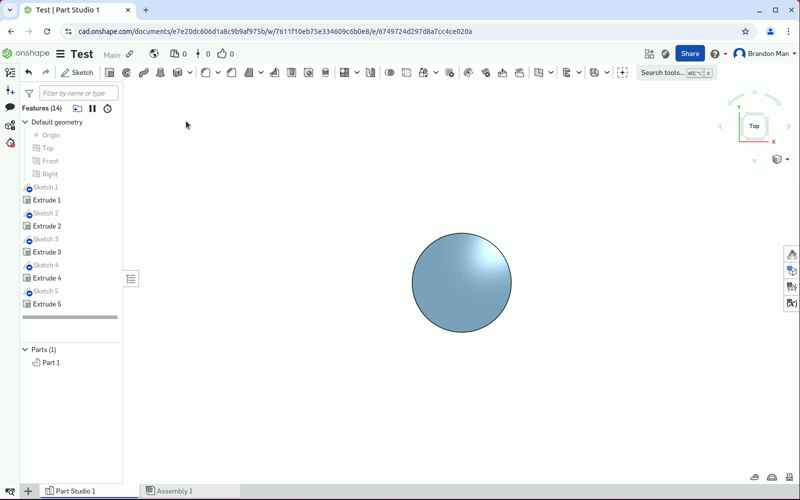
key(shift+h)
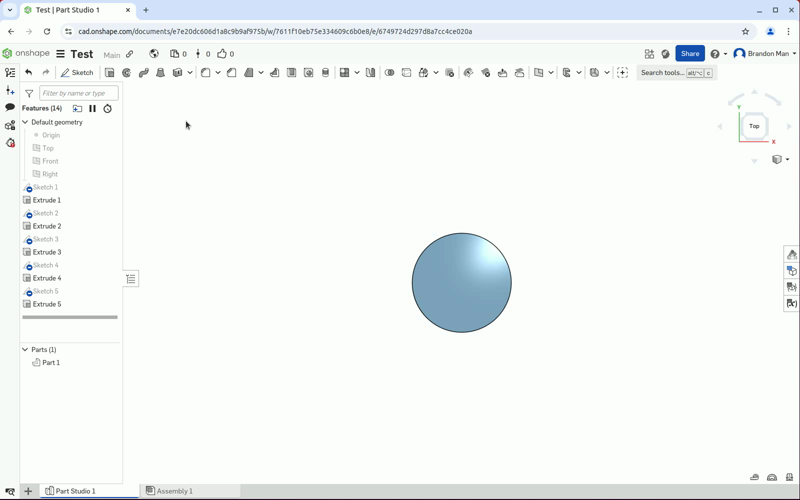
key(shift+h)
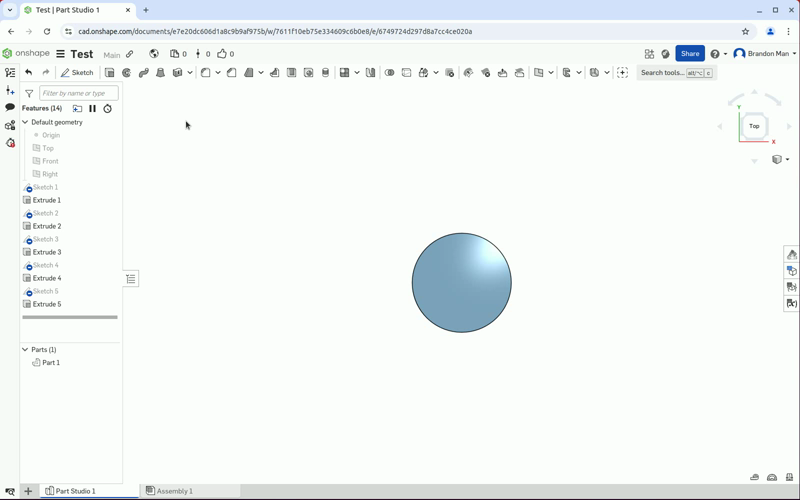
mouse_move(73, 189)
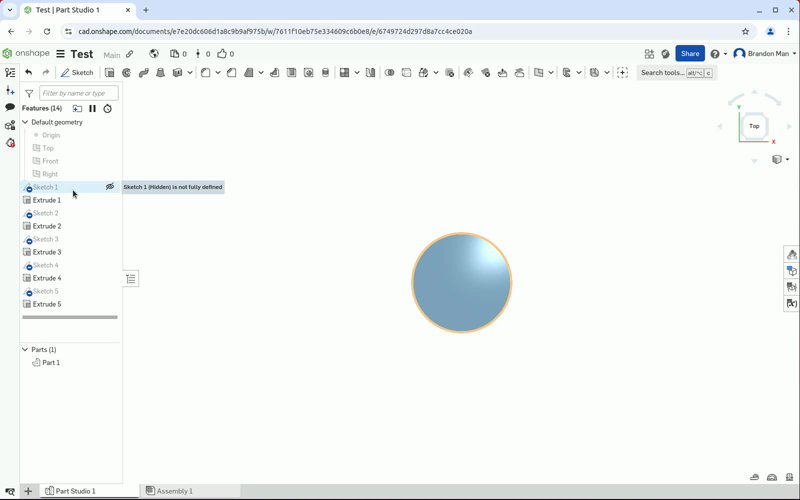
click(73, 189)
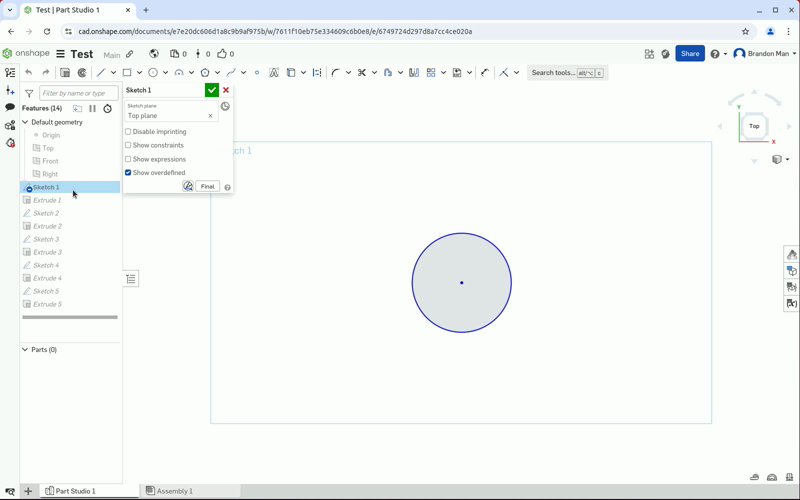
mouse_move(229, 92)
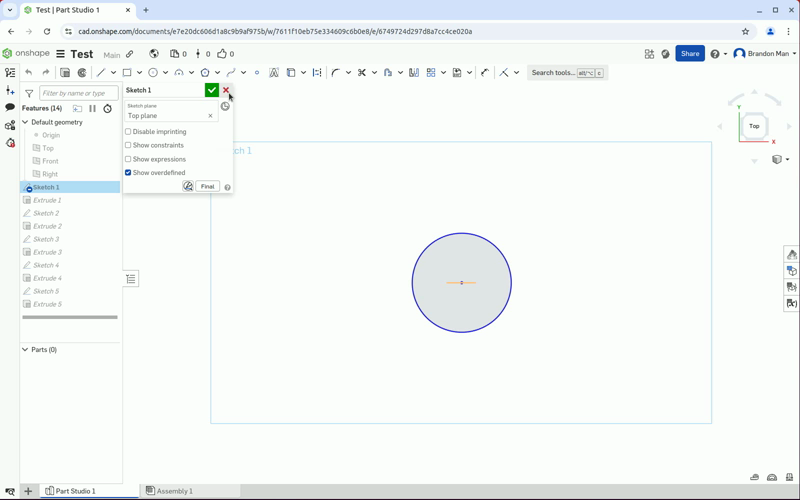
click(229, 92)
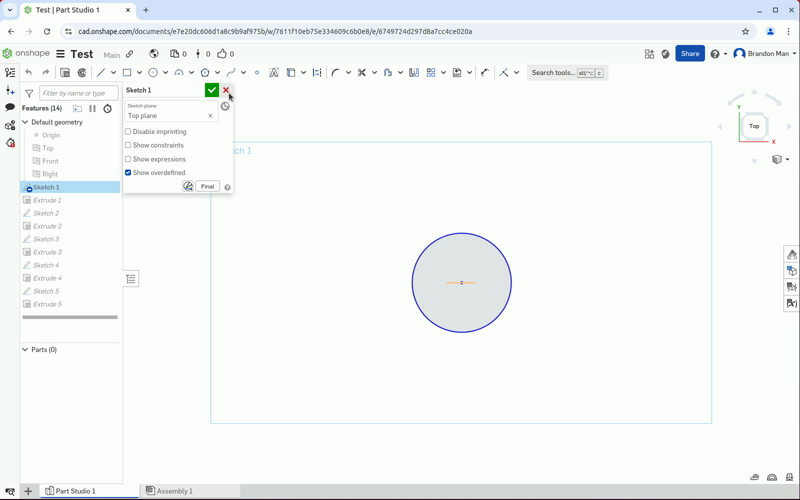
key(shift+s)
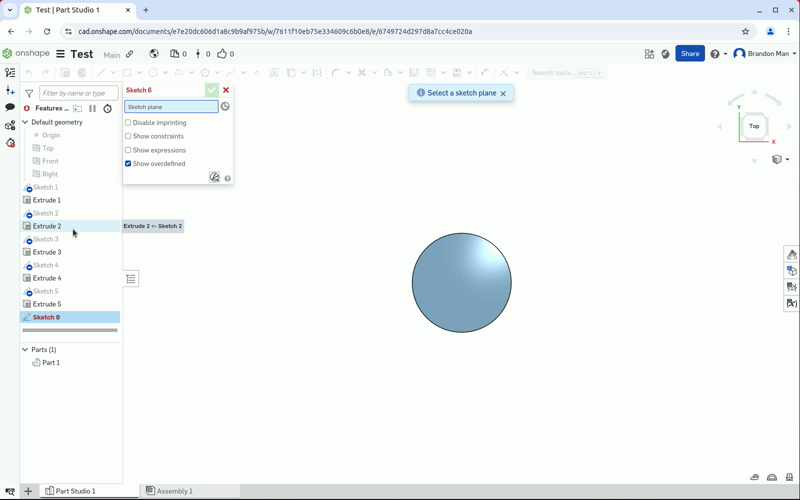
scroll(3)
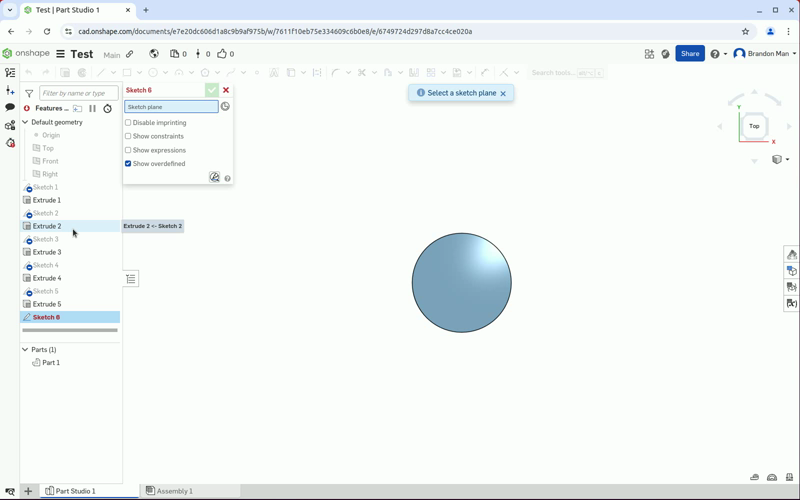
mouse_move(73, 150)
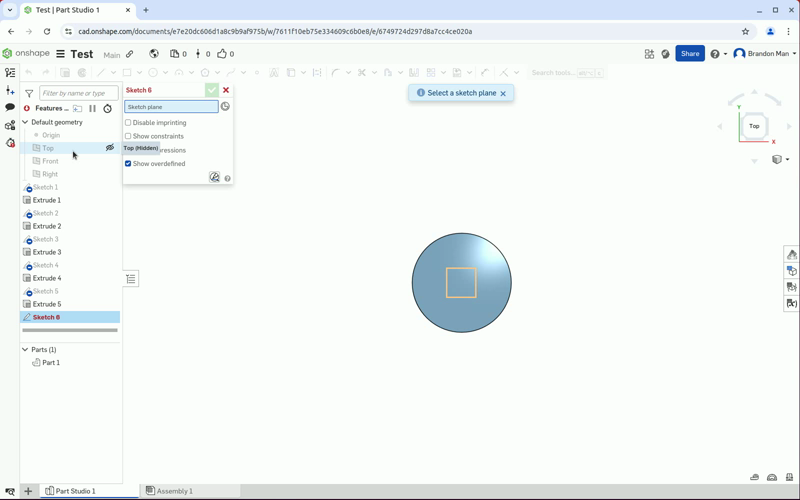
click(73, 150)
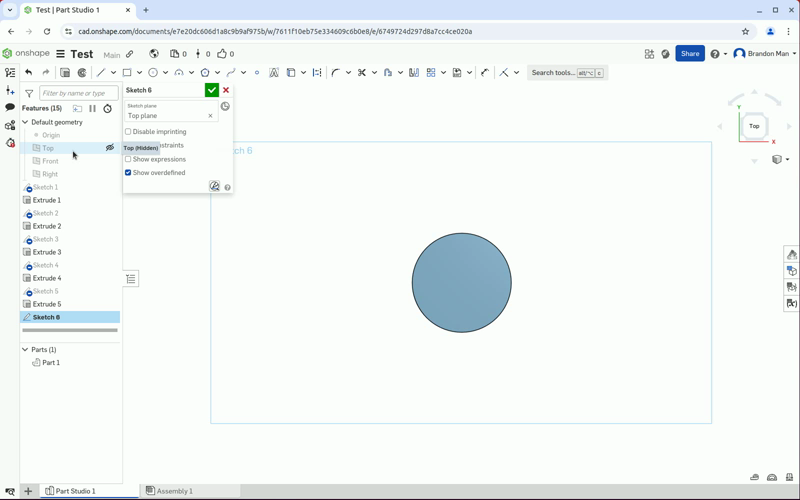
mouse_move(73, 352)
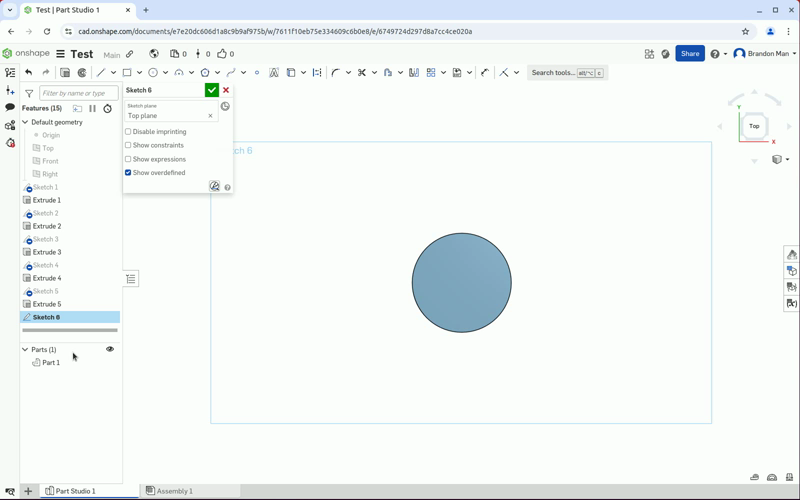
key(y)
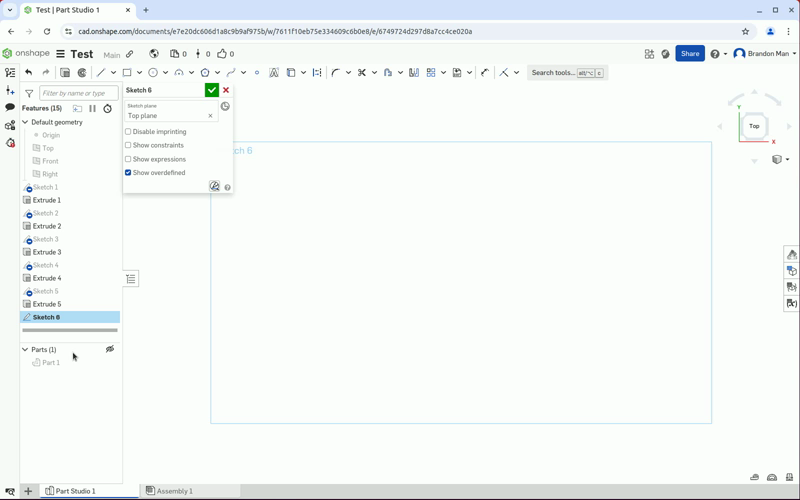
key(l)
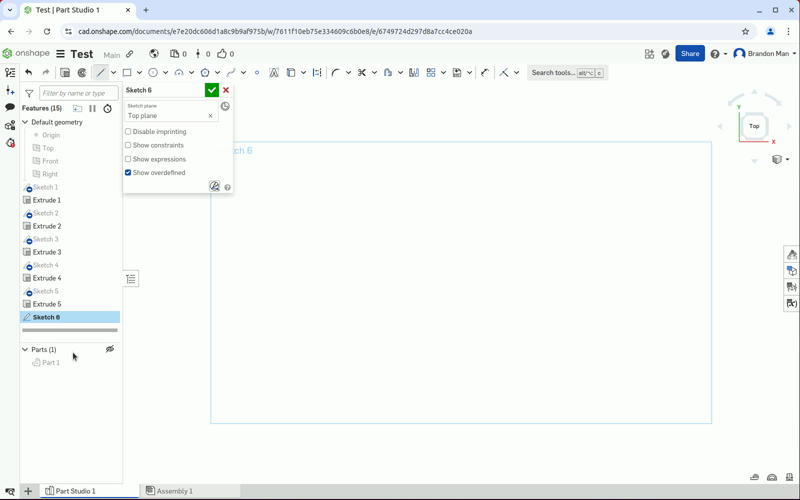
key_down(shift)
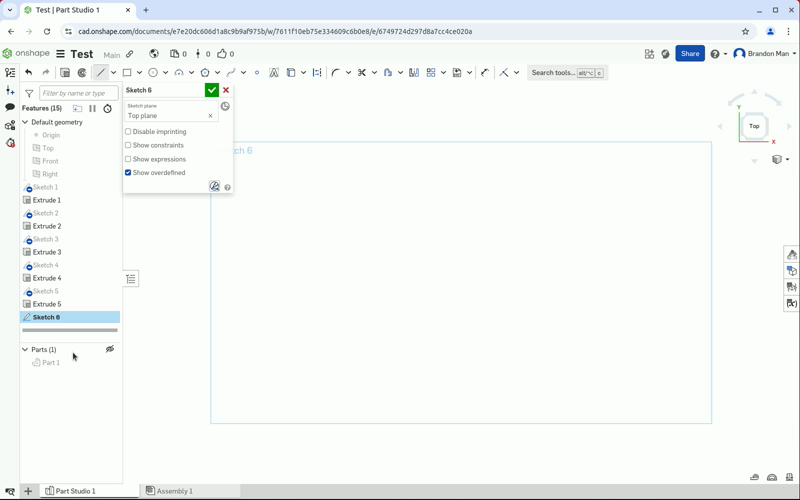
mouse_move(426, 249)
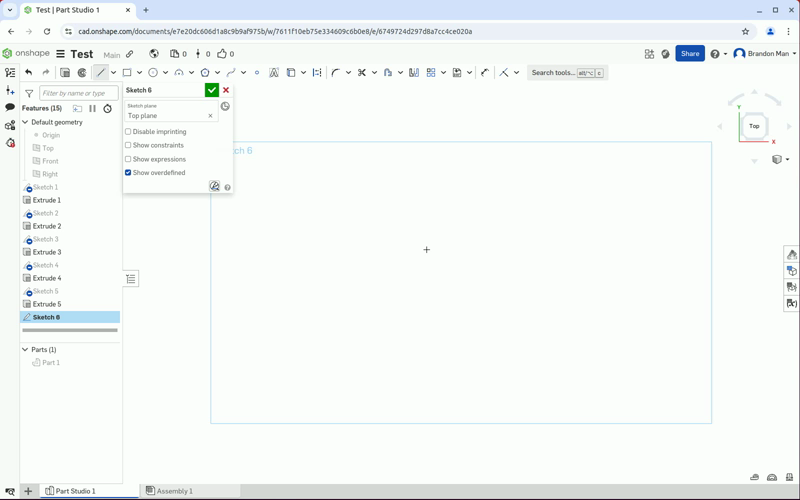
click(426, 249)
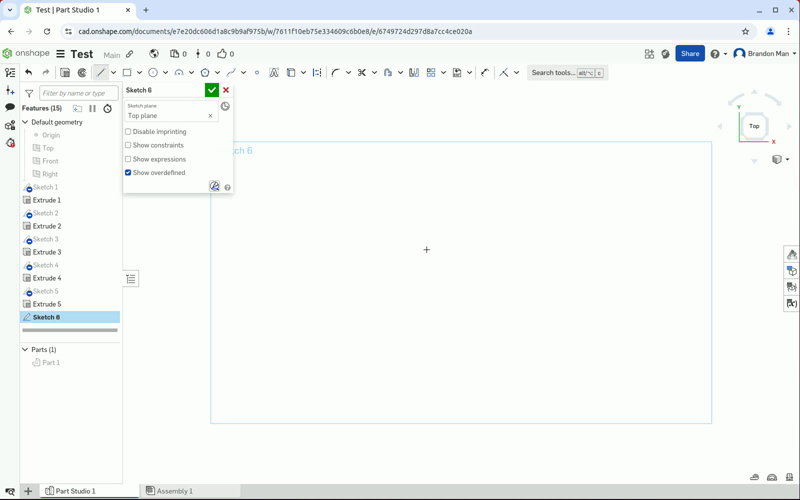
key_up(shift)
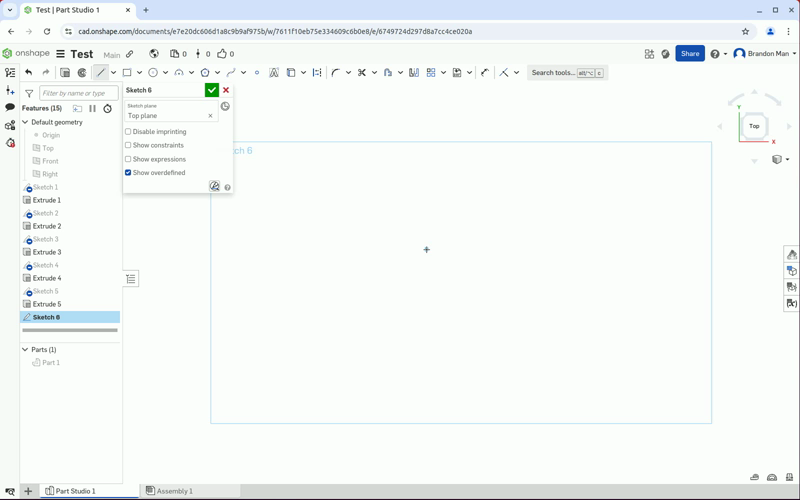
key_down(shift)
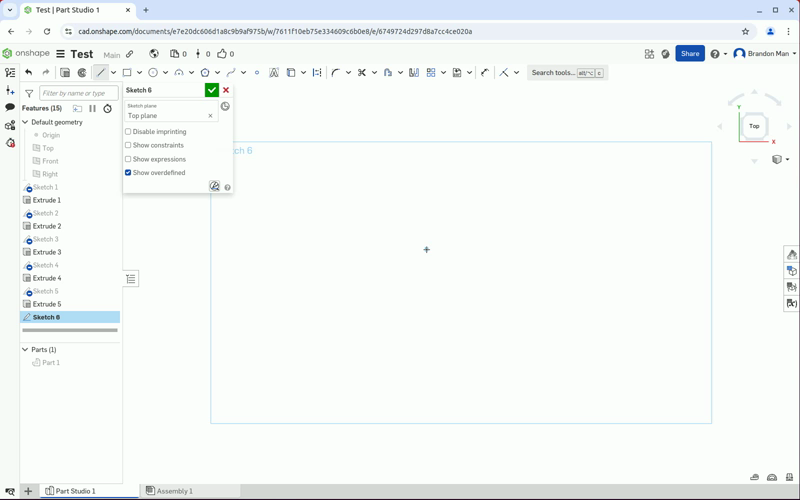
mouse_move(456, 249)
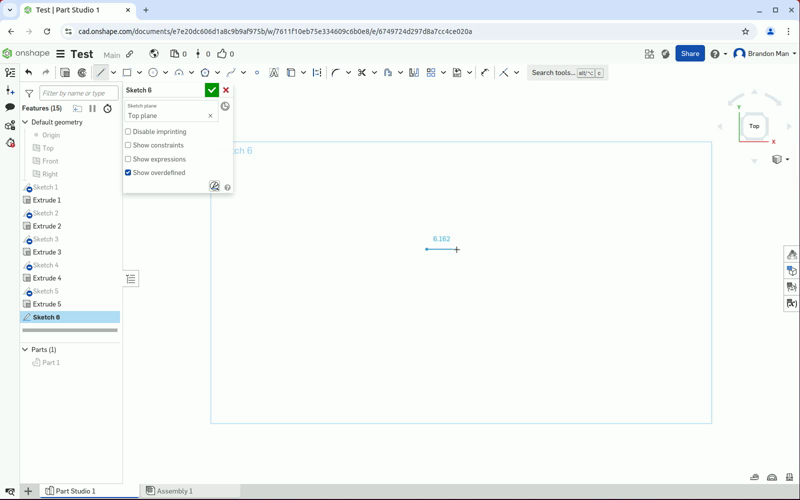
mouse_move(433, 255)
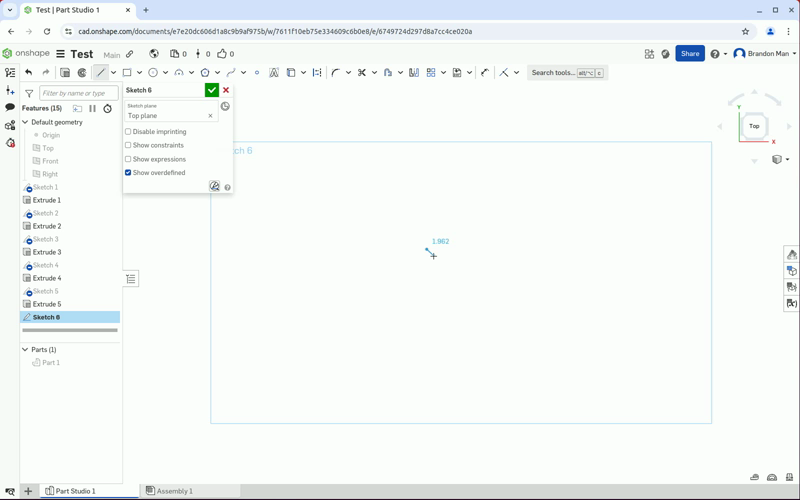
click(433, 255)
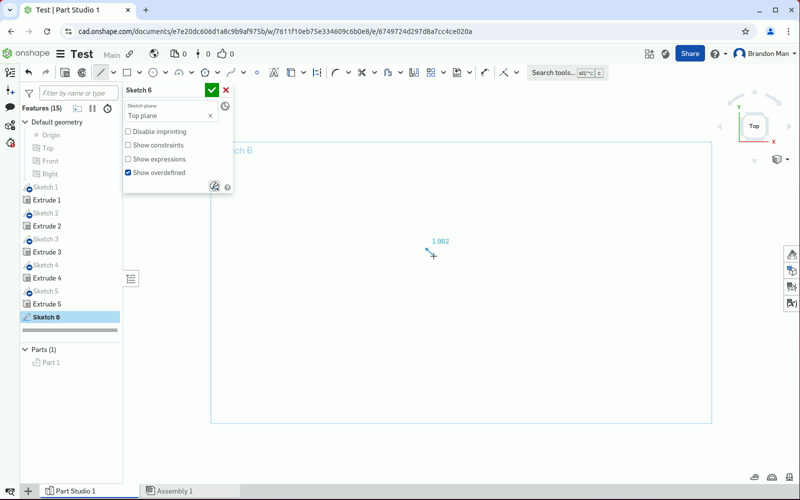
key_up(shift)
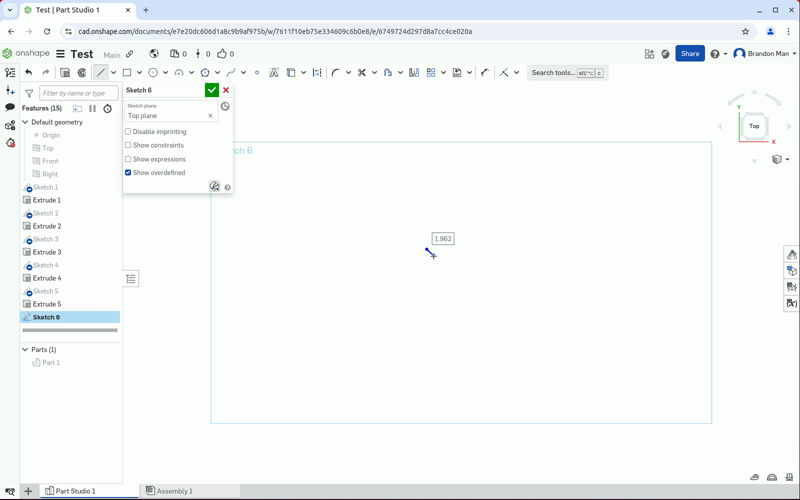
key(esc)
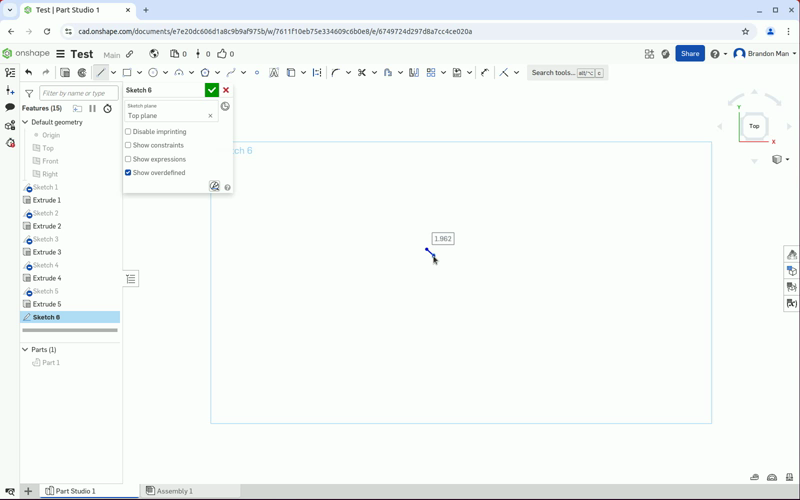
key(a)
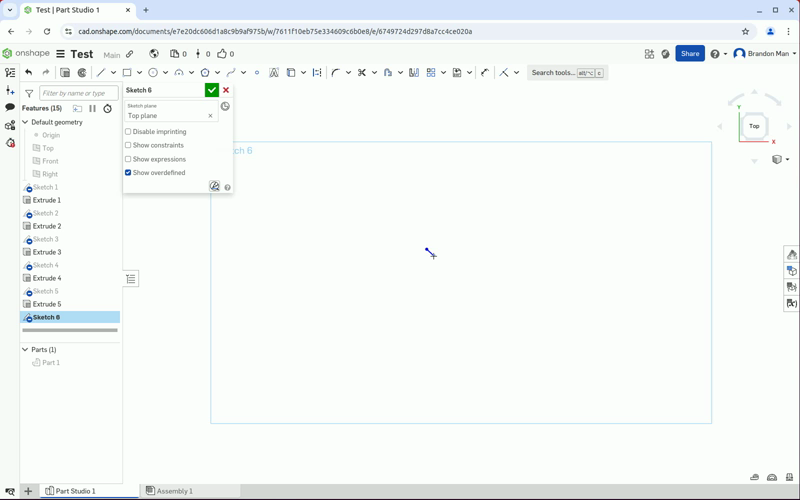
mouse_move(433, 255)
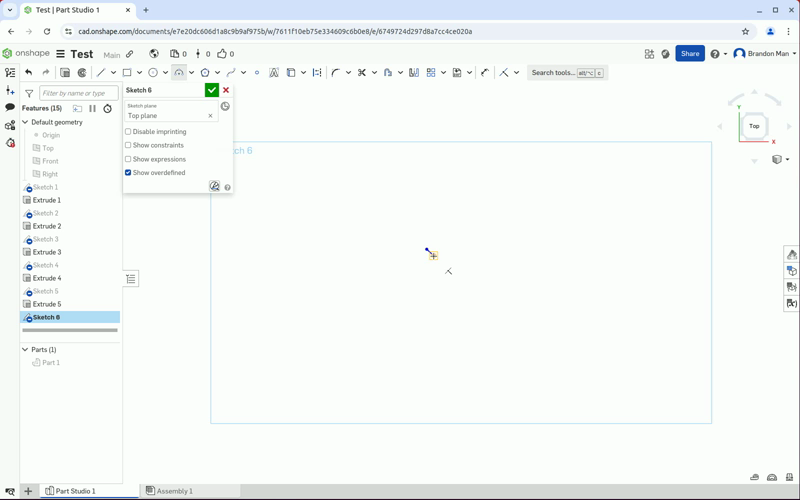
click(433, 255)
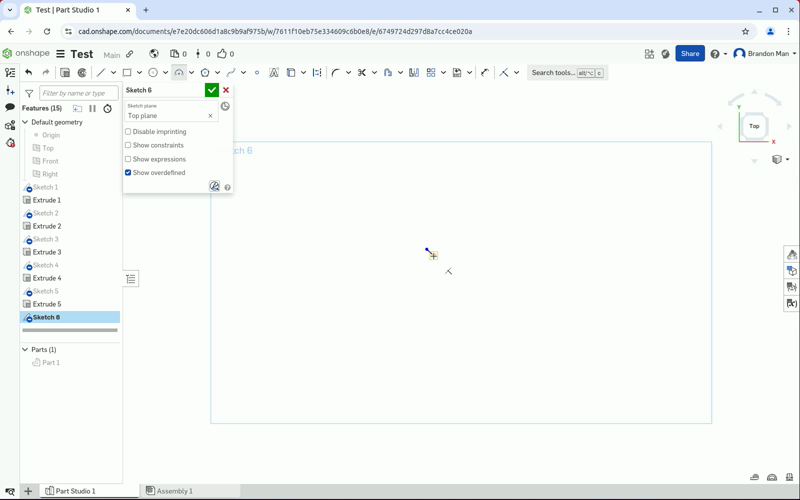
key_down(shift)
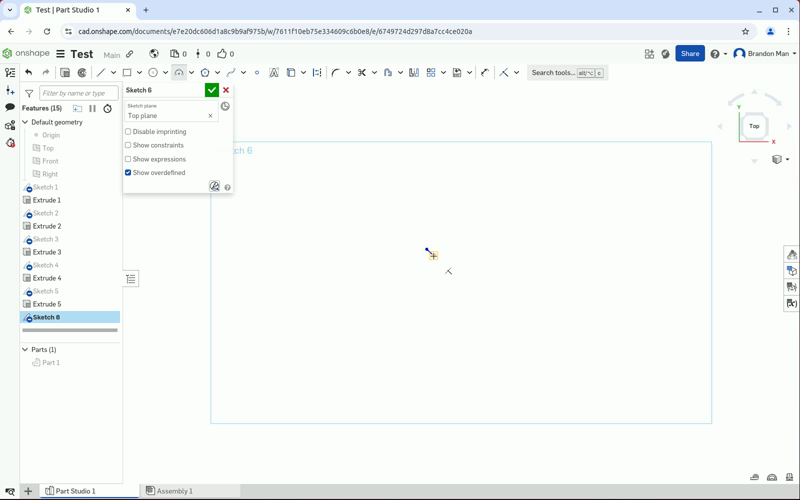
mouse_move(461, 244)
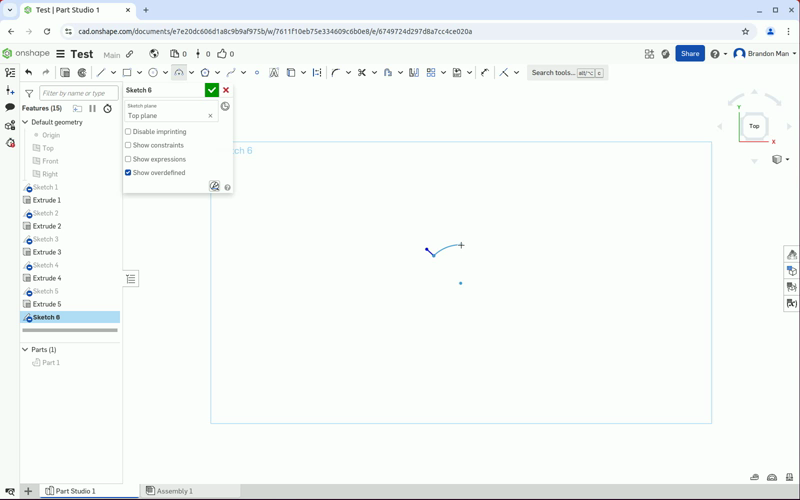
click(461, 244)
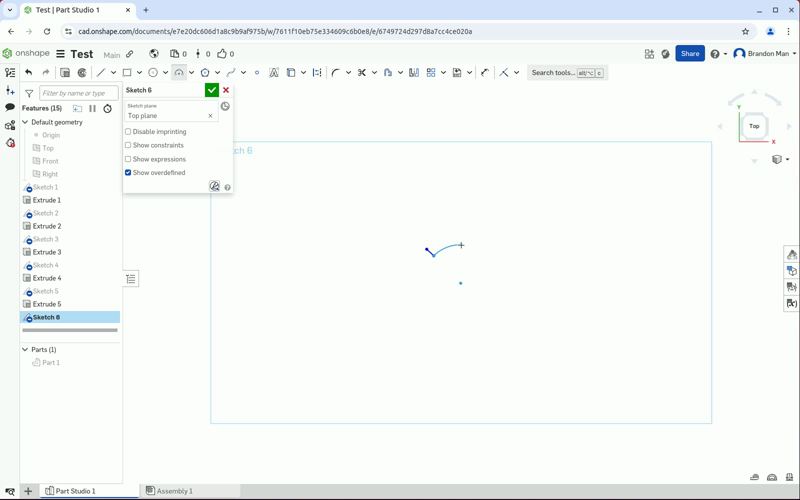
mouse_move(446, 247)
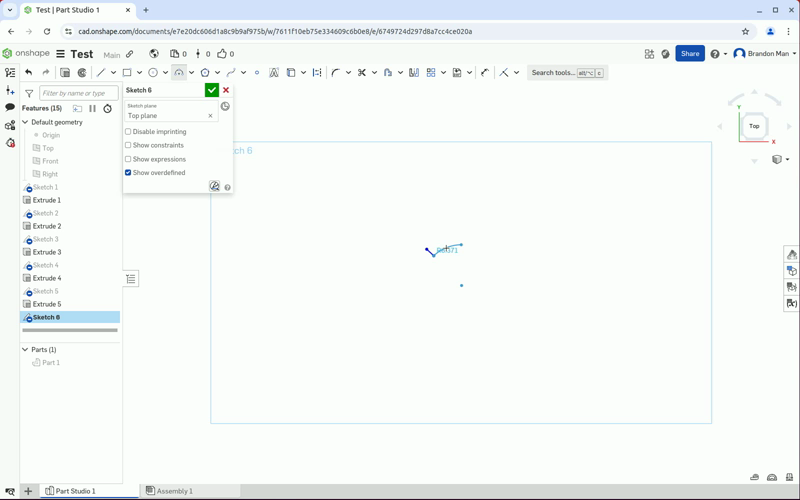
click(446, 247)
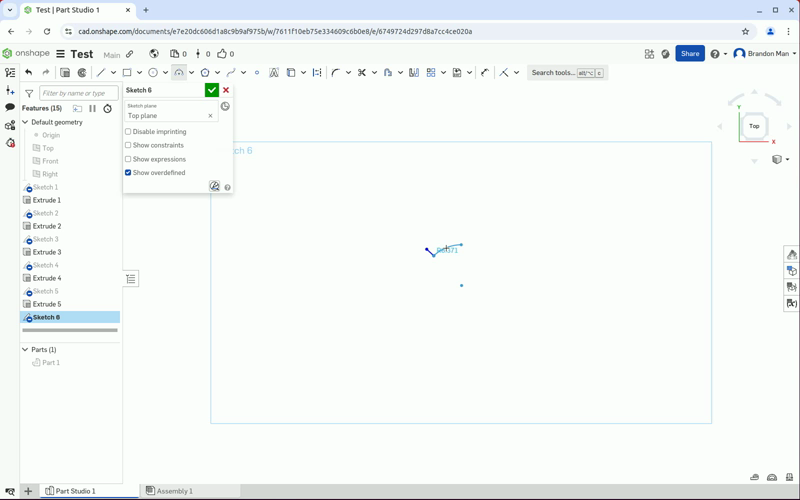
key_up(shift)
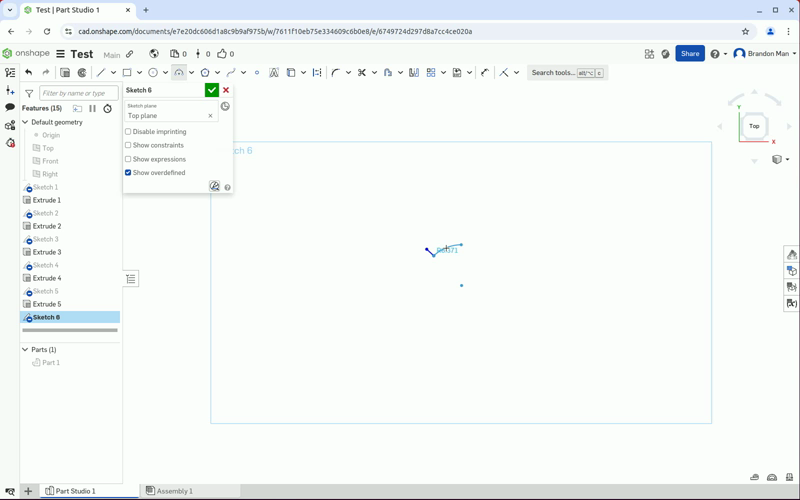
key(esc)
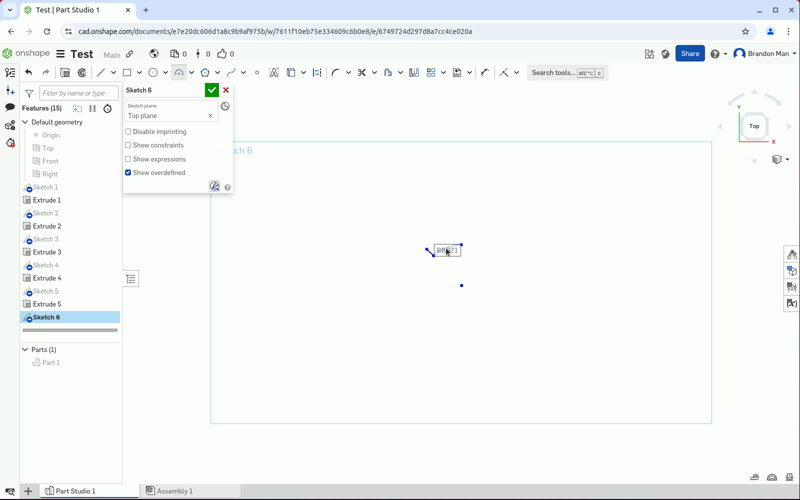
key(l)
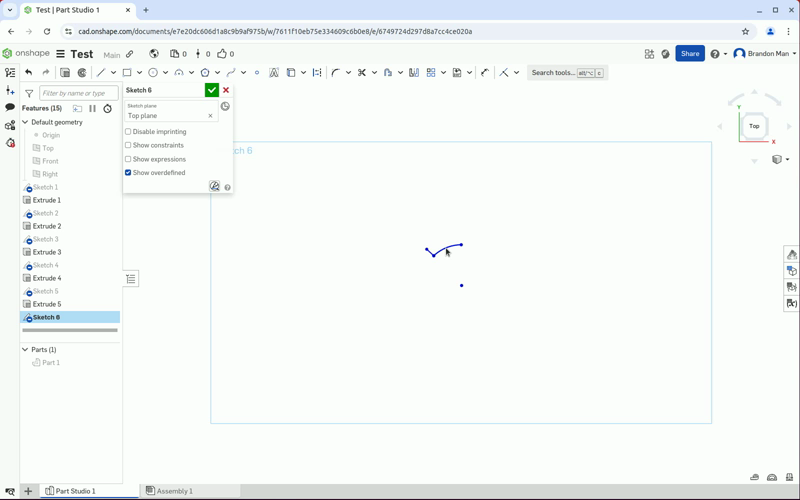
mouse_move(461, 244)
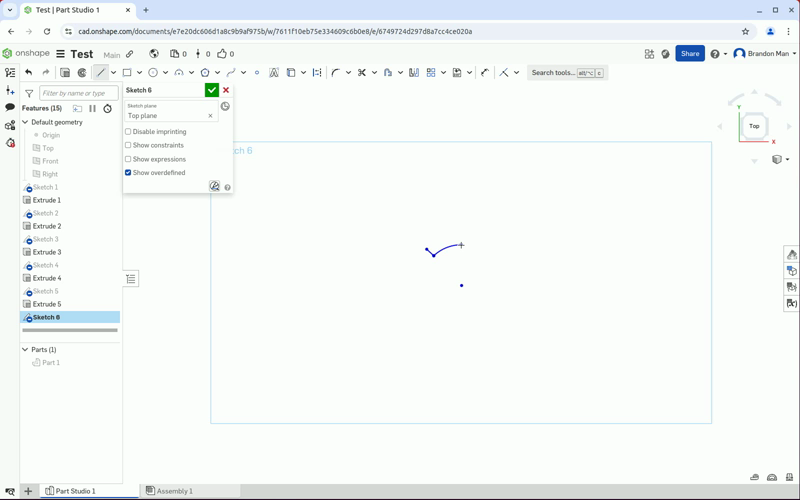
click(461, 244)
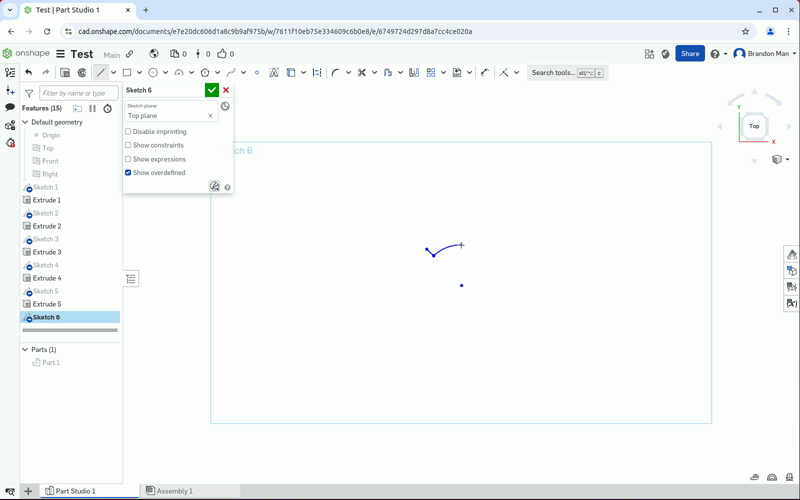
key_down(shift)
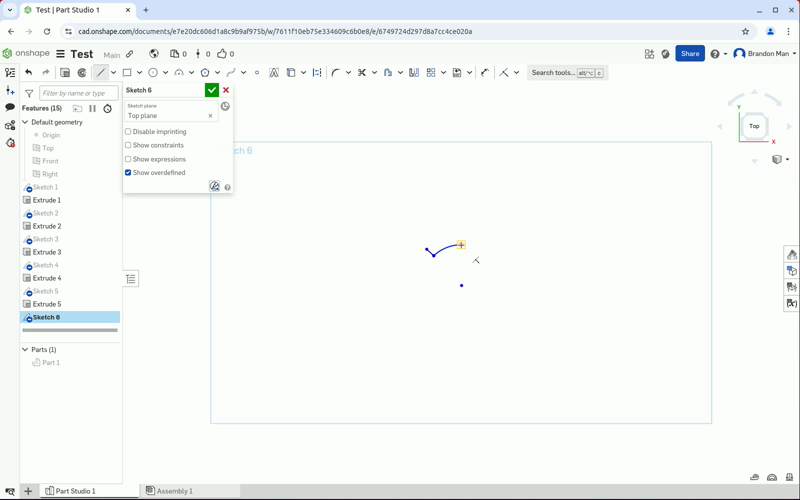
mouse_move(491, 244)
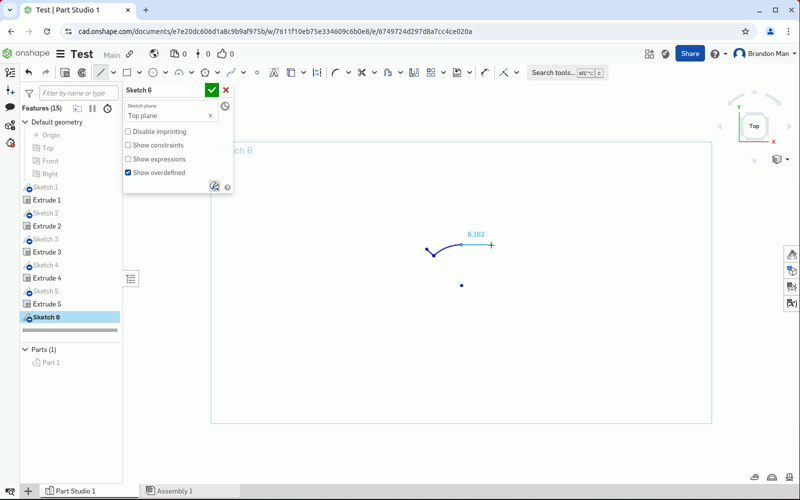
mouse_move(461, 234)
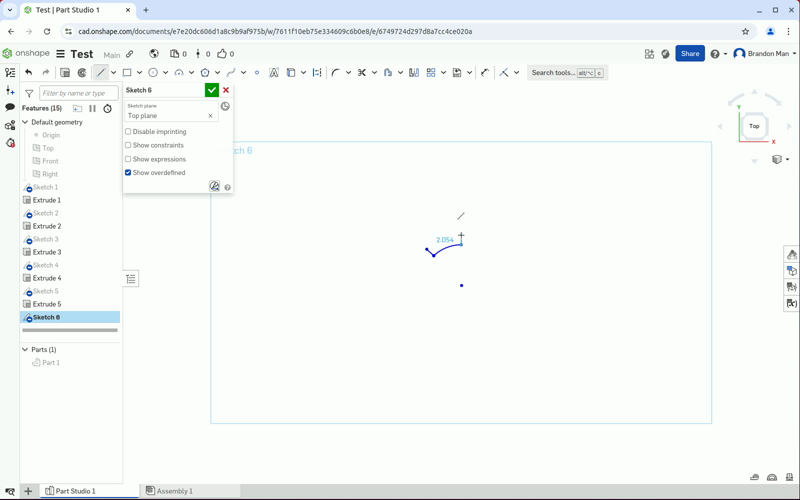
click(461, 234)
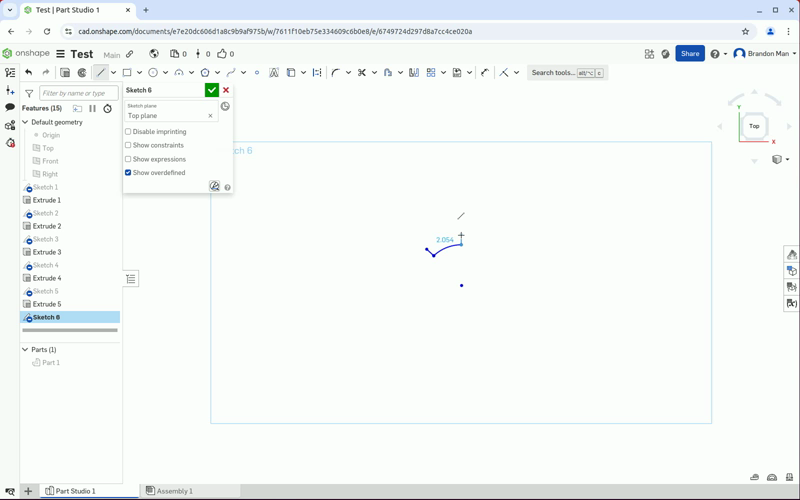
key_up(shift)
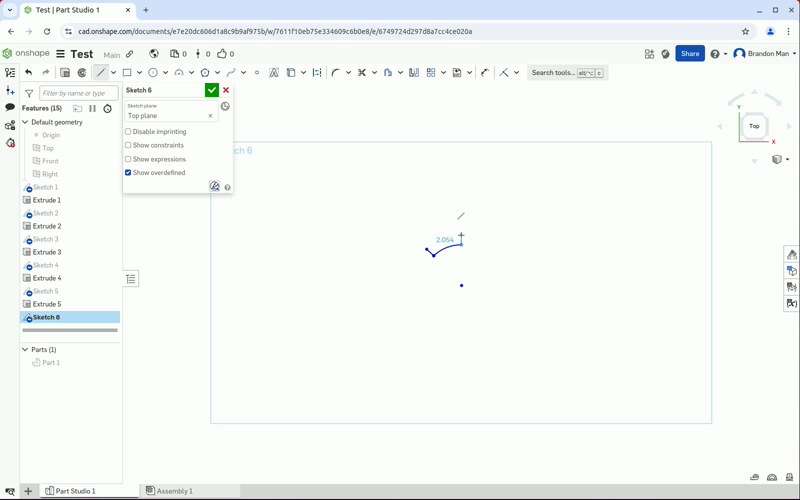
key(esc)
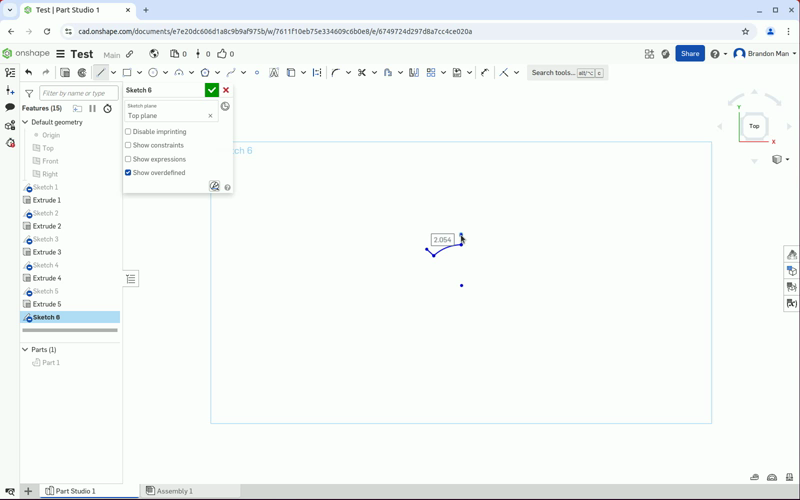
key(a)
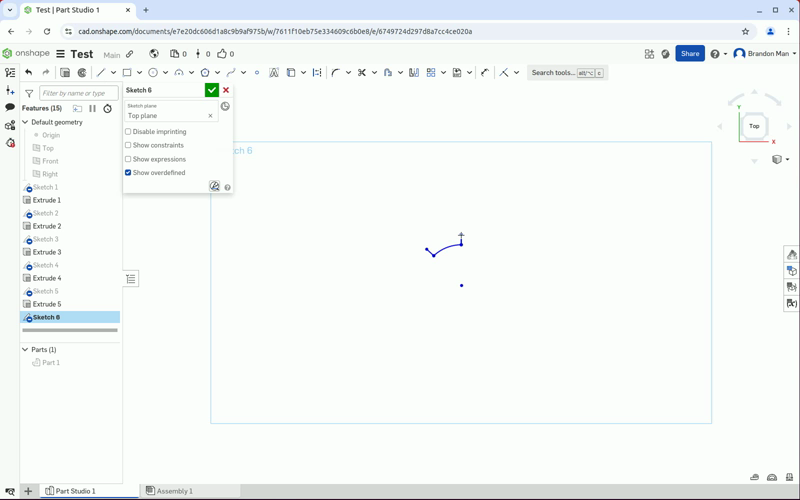
mouse_move(461, 234)
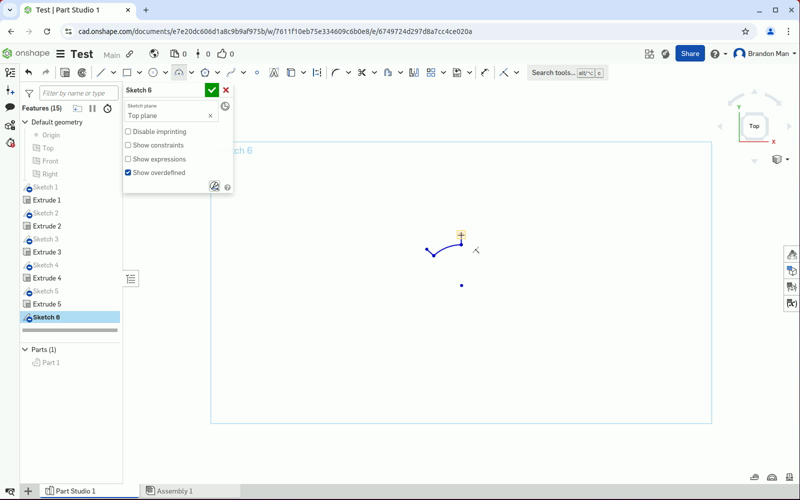
click(461, 234)
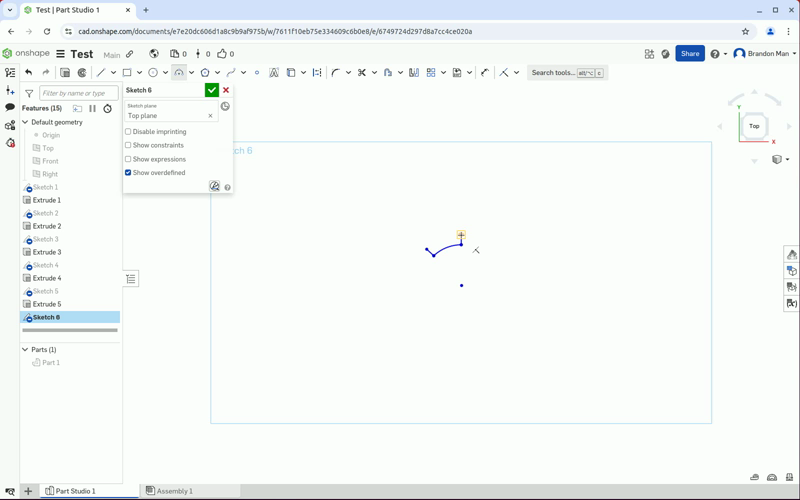
mouse_move(426, 249)
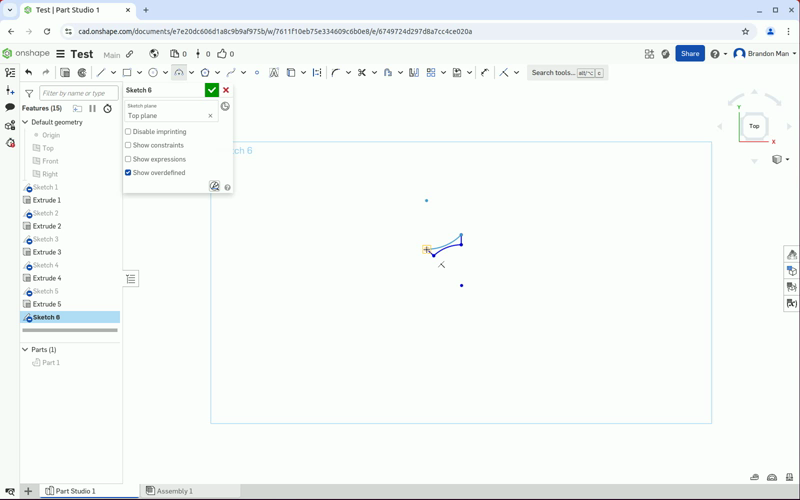
click(426, 249)
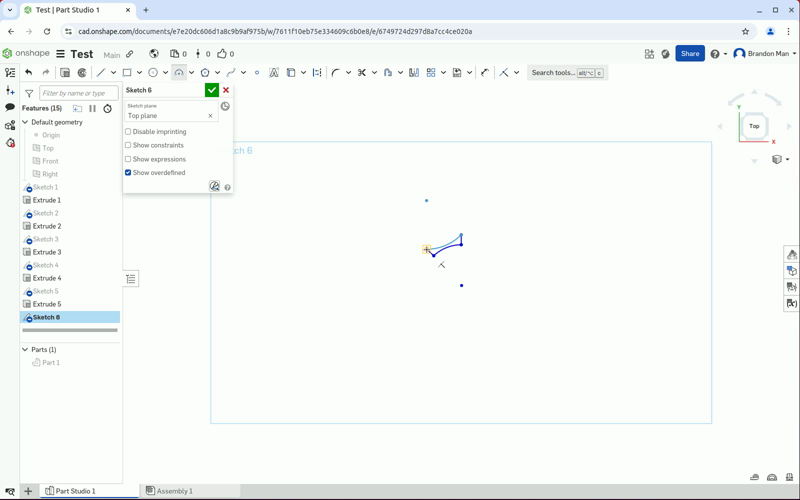
key_down(shift)
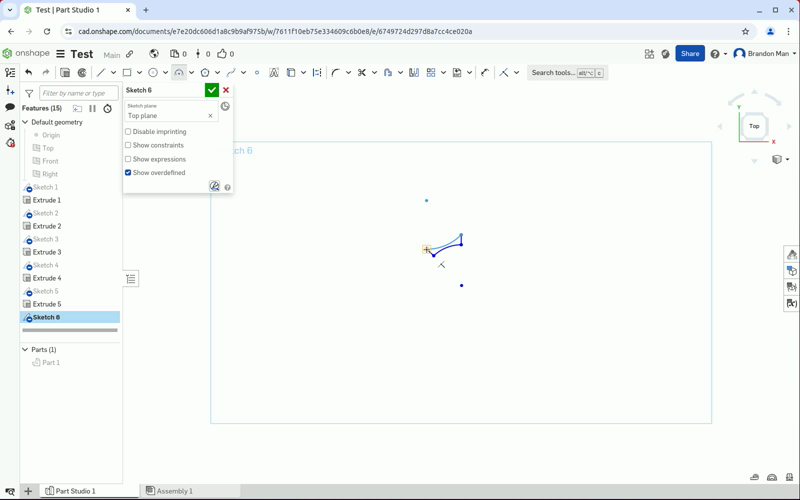
mouse_move(442, 238)
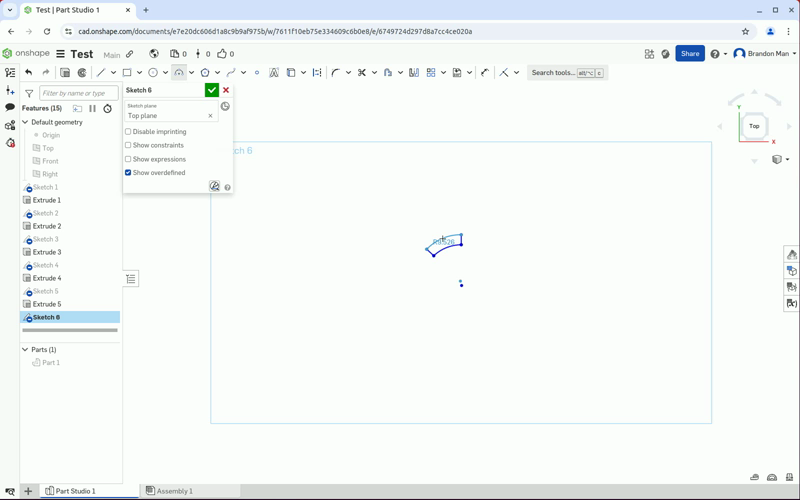
click(442, 238)
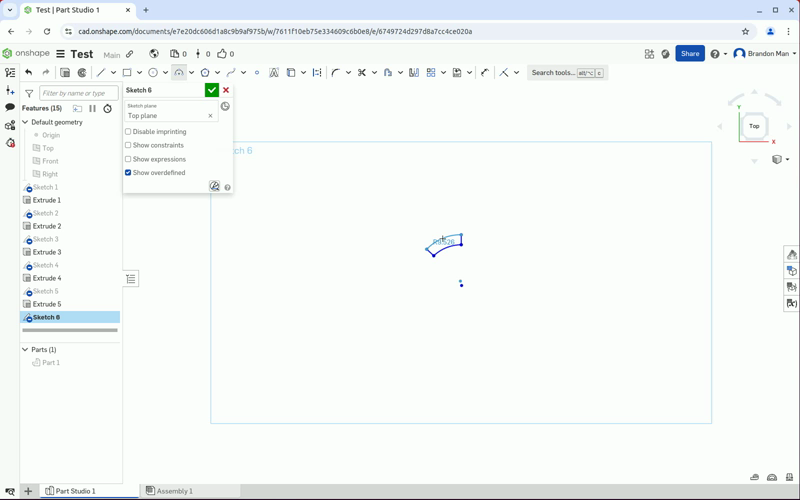
key_up(shift)
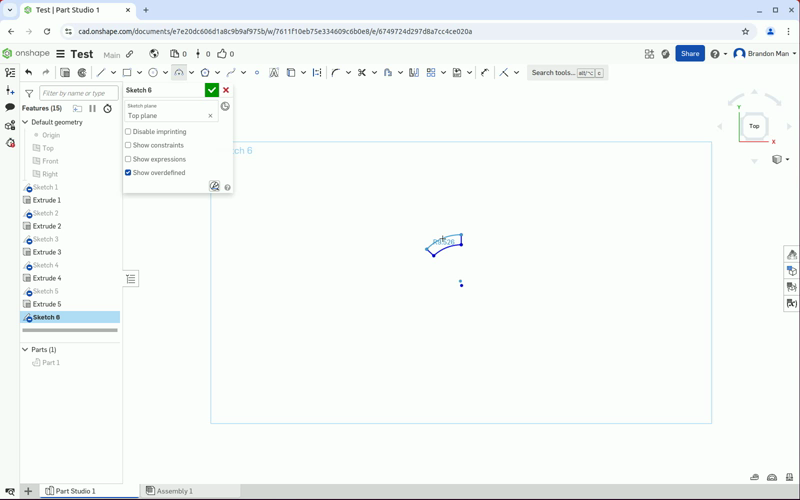
key(esc)
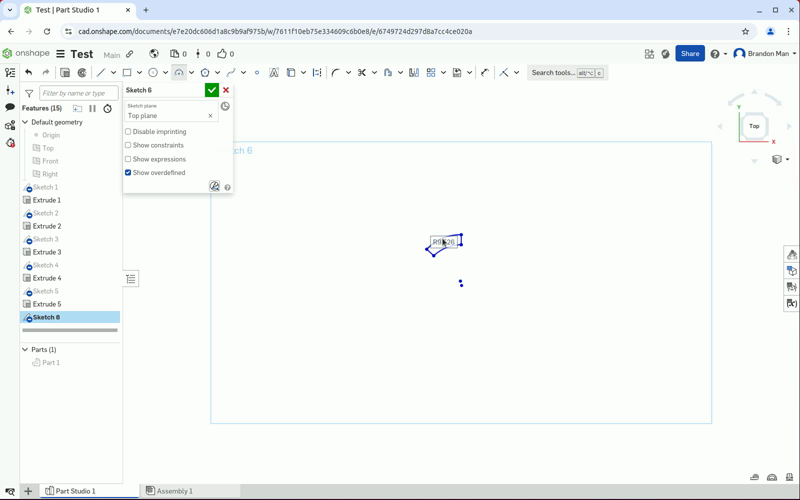
mouse_move(439, 240)
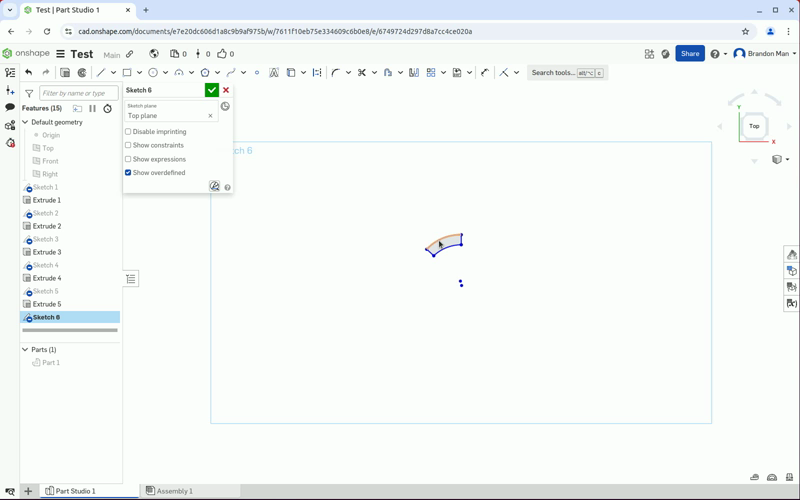
scroll(6)
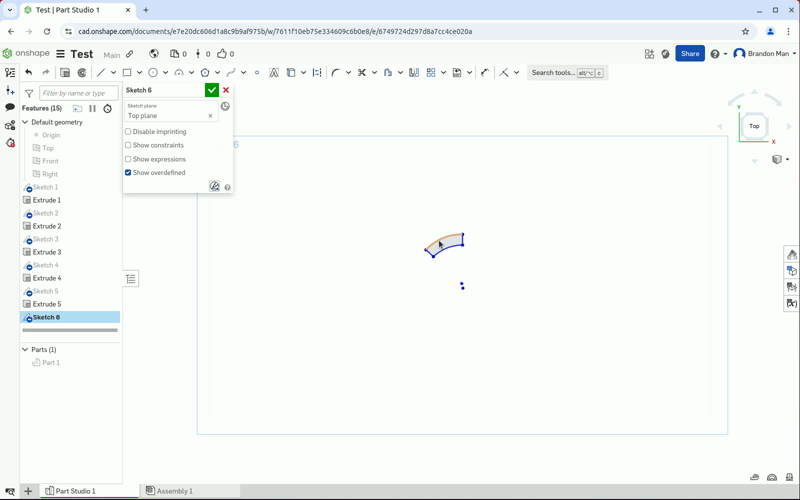
scroll(6)
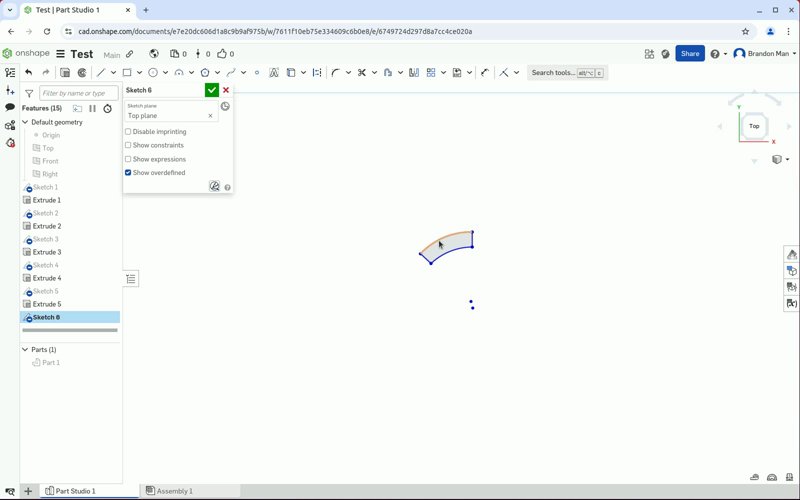
scroll(6)
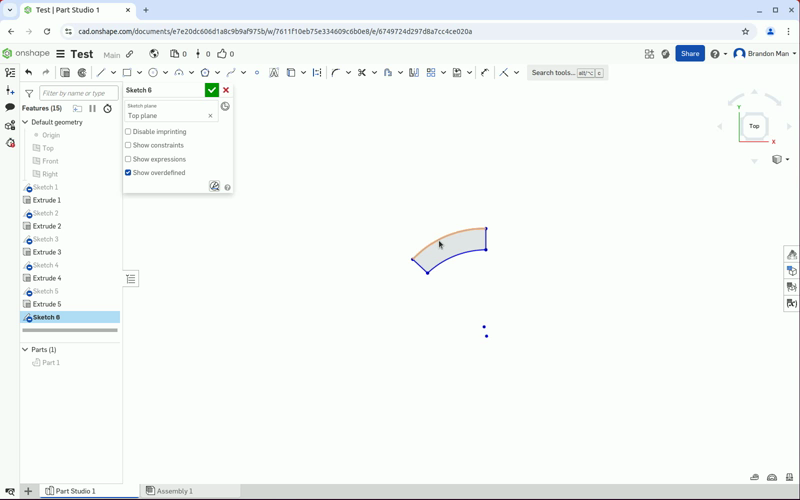
scroll(6)
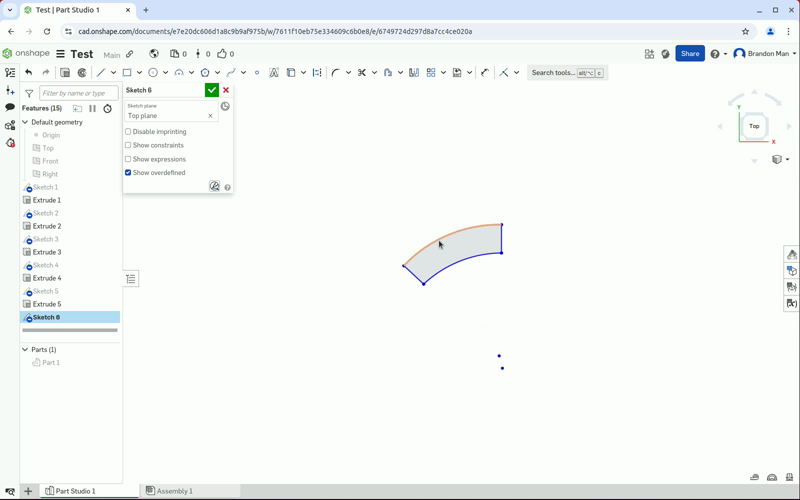
scroll(6)
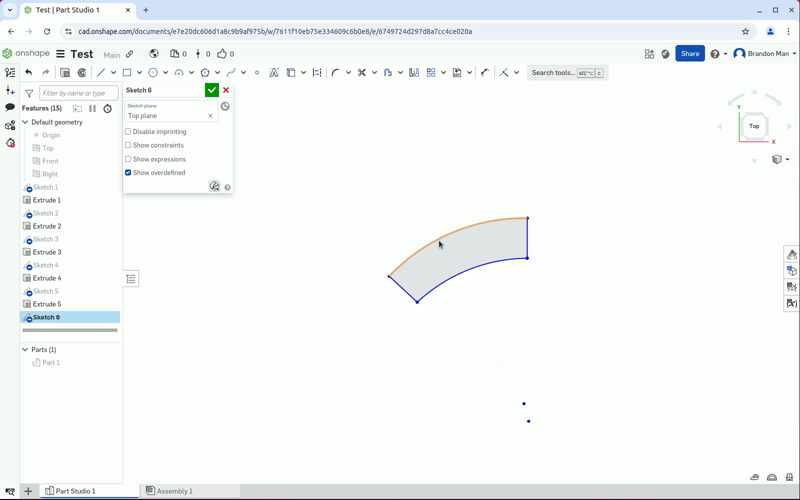
scroll(6)
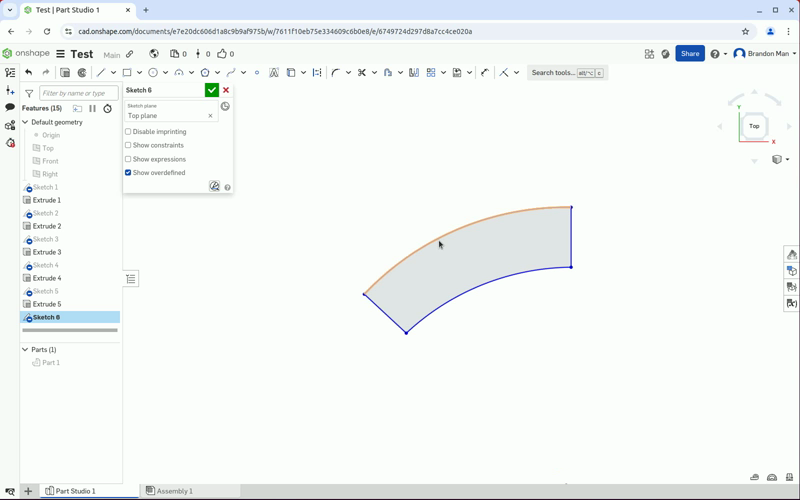
scroll(6)
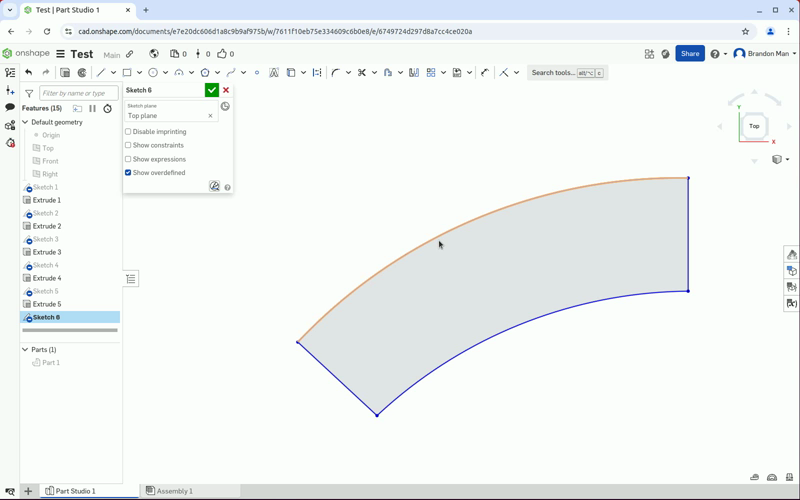
click(439, 240)
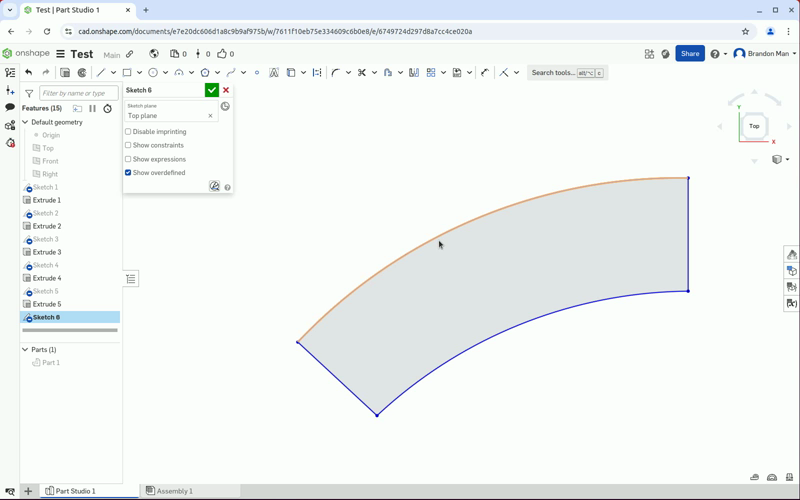
scroll(-6)
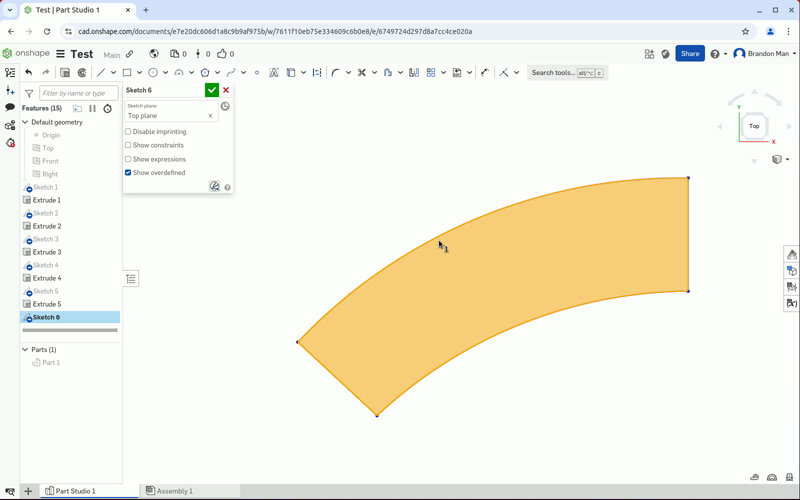
scroll(-6)
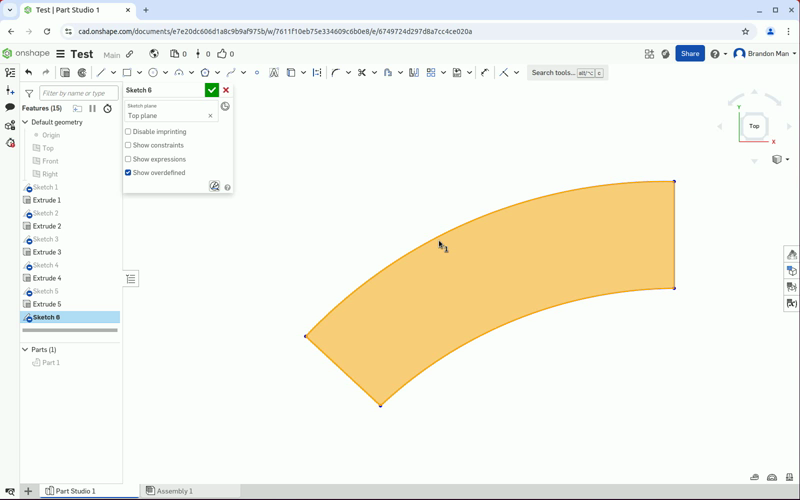
scroll(-6)
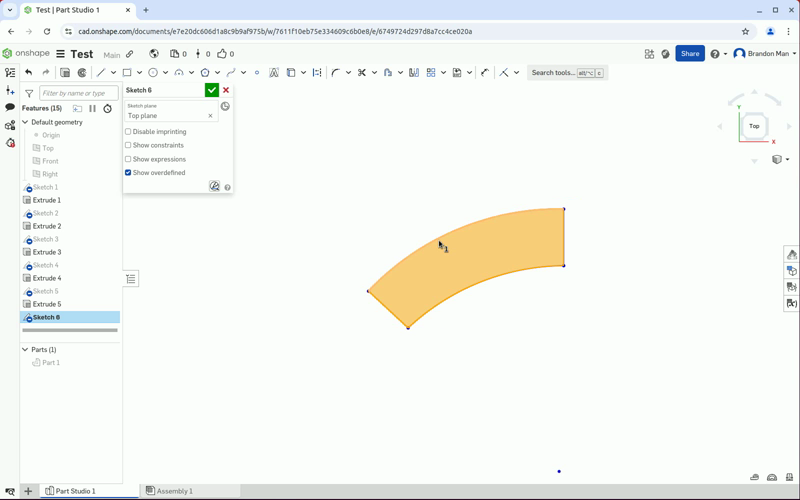
scroll(-6)
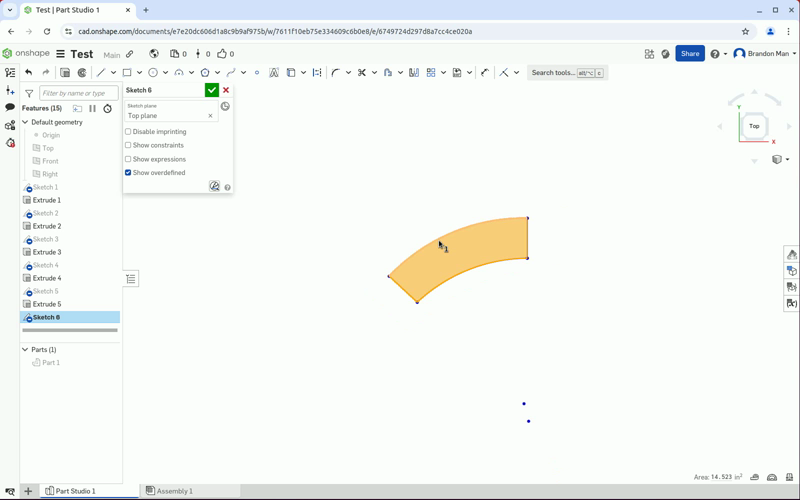
scroll(-6)
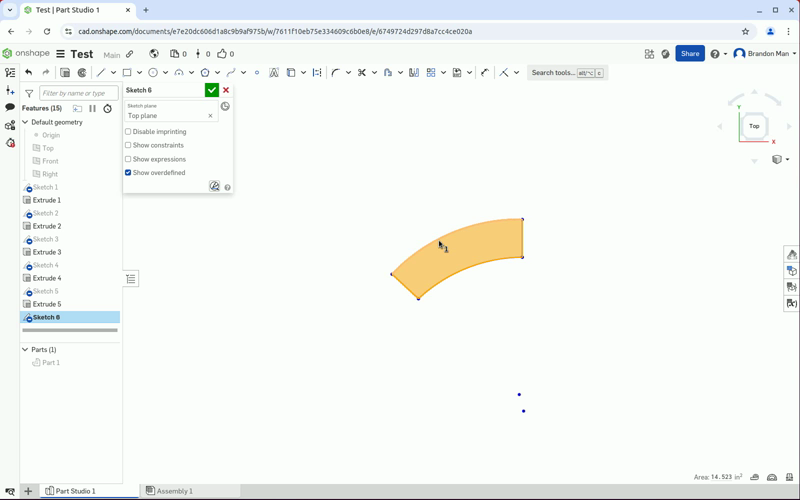
scroll(-6)
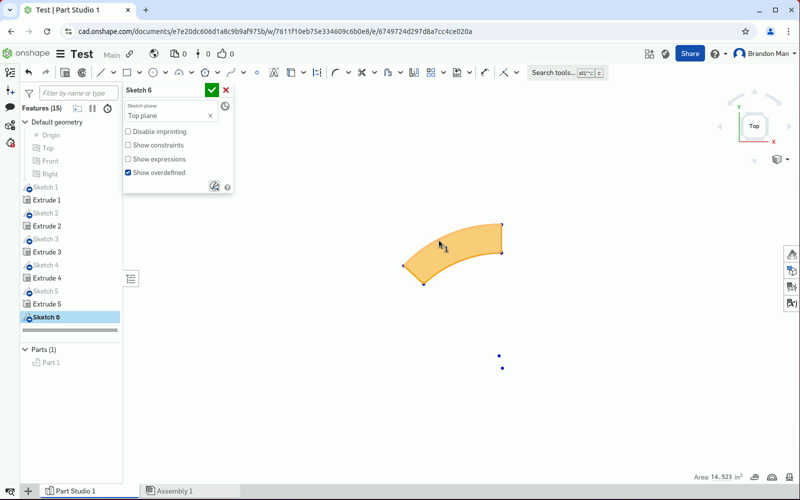
scroll(-6)
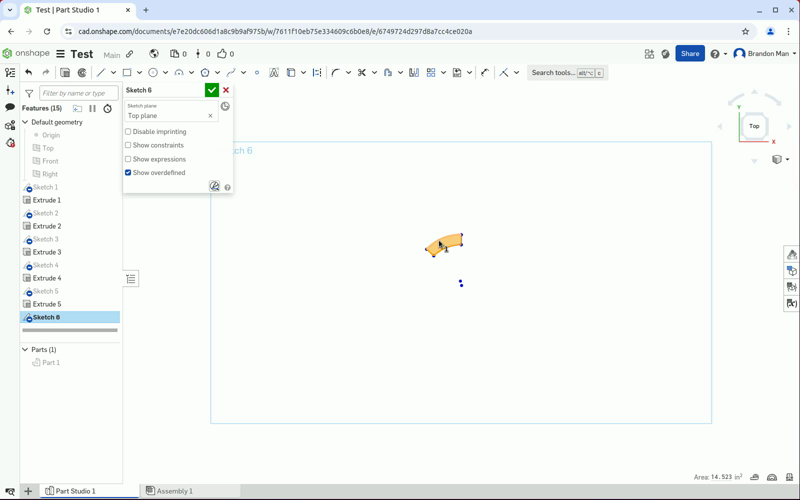
mouse_move(73, 352)
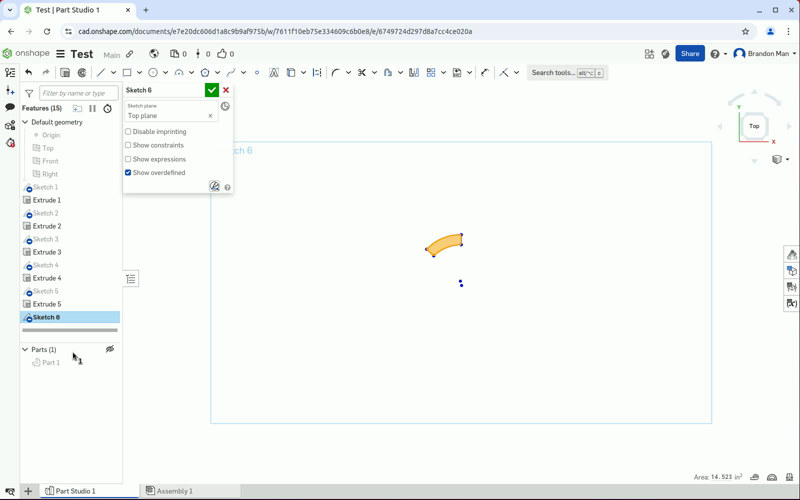
key(shift+y)
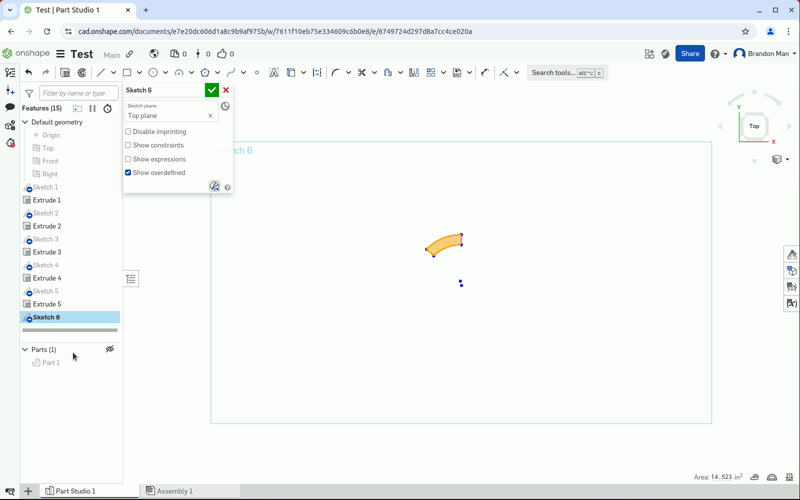
key(shift+e)
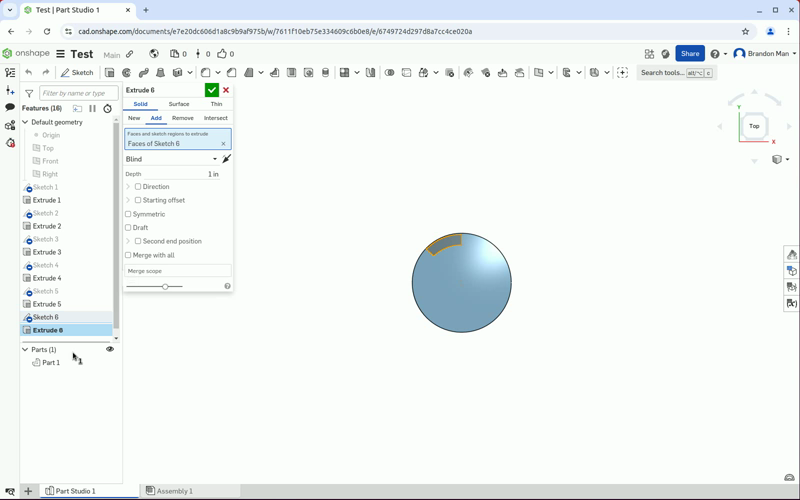
mouse_move(143, 106)
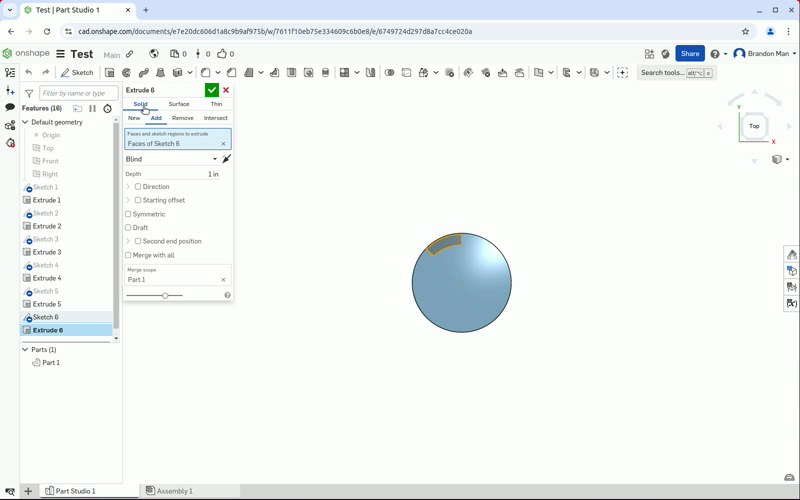
click(143, 106)
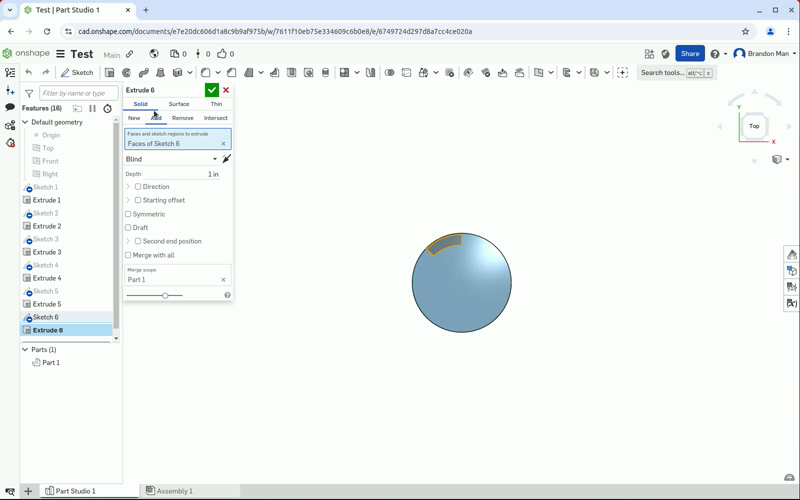
mouse_move(186, 120)
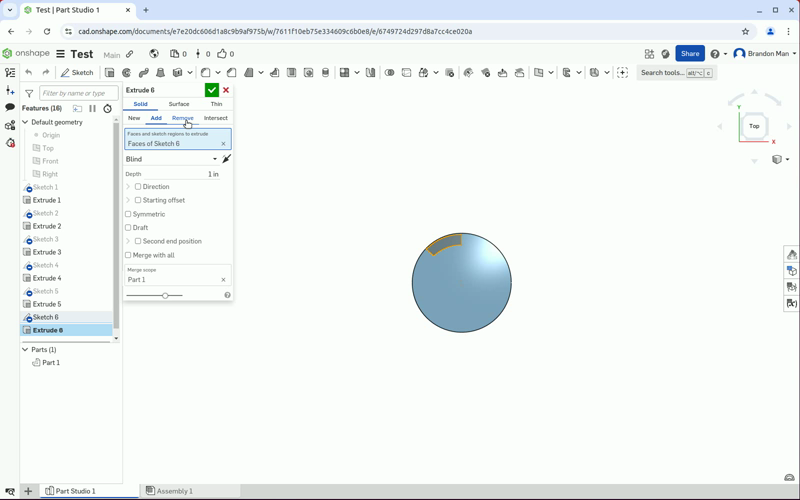
click(186, 120)
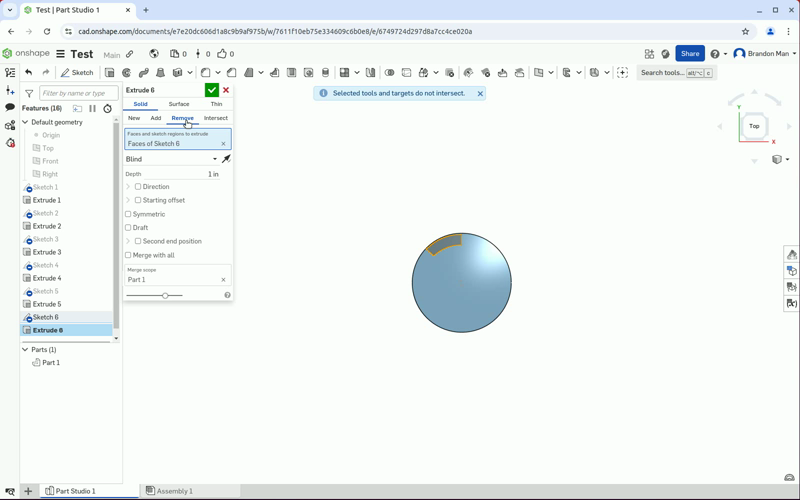
key(tab, 4)
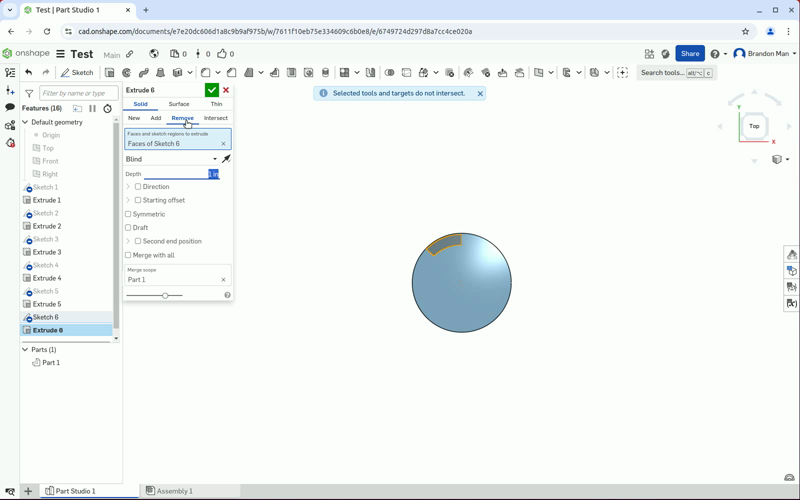
text(-15.887)
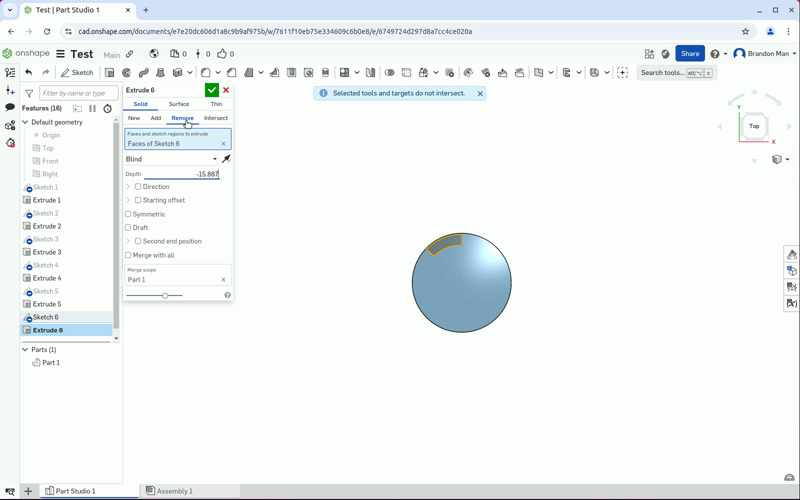
key(tab, 6)
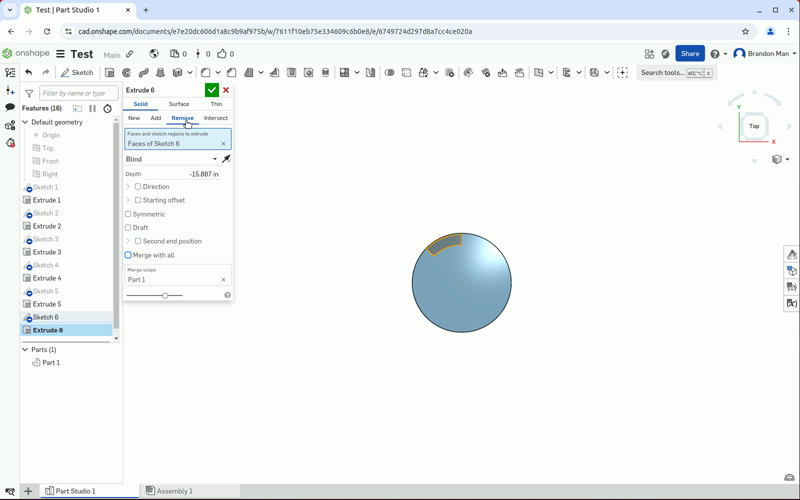
key(space)
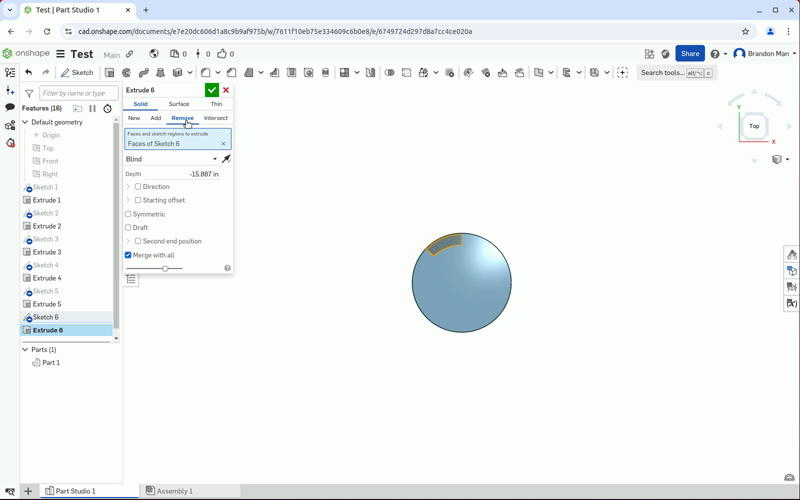
key(enter)
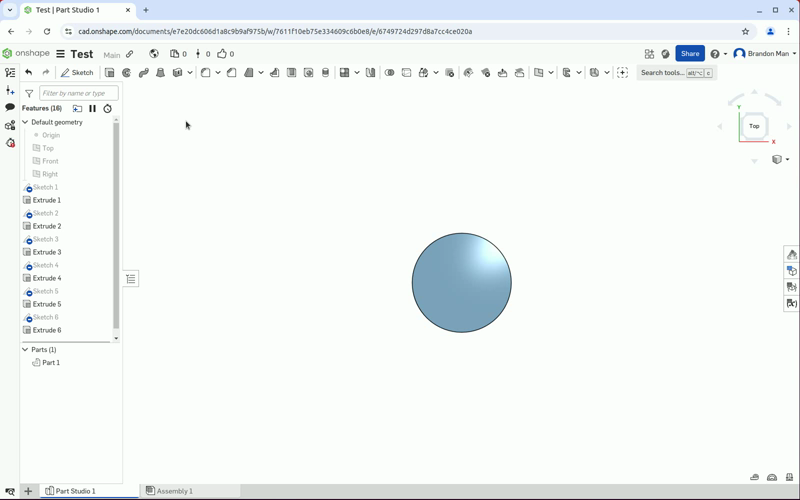
key(shift+h)
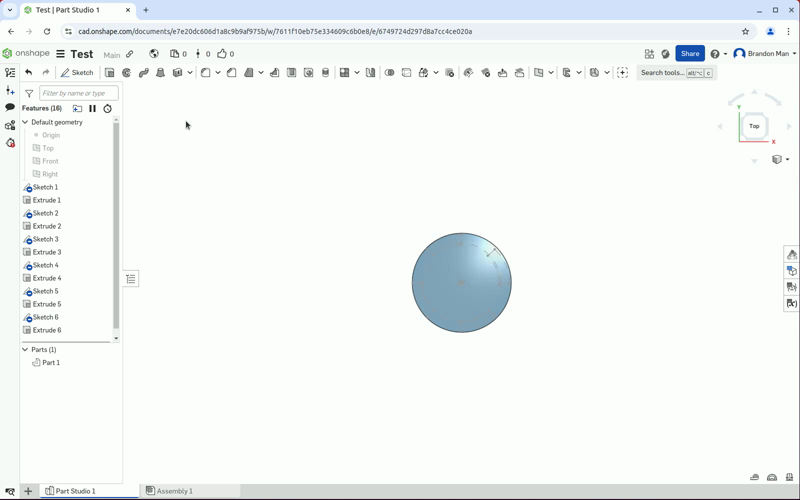
key(shift+h)
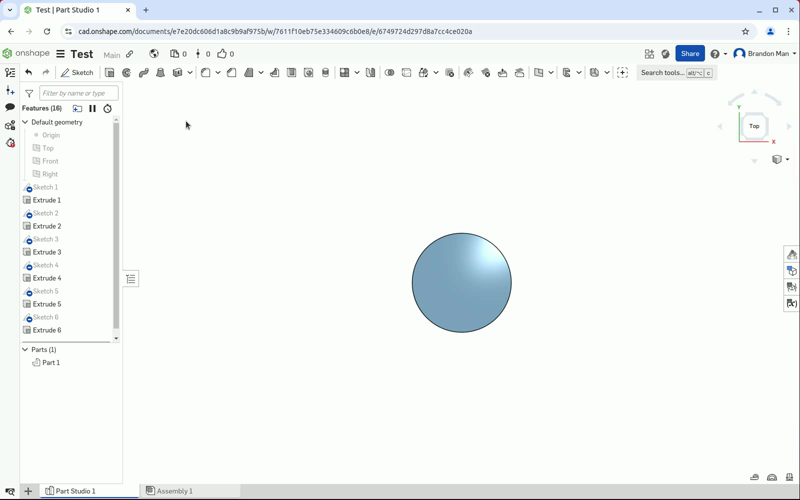
mouse_move(69, 189)
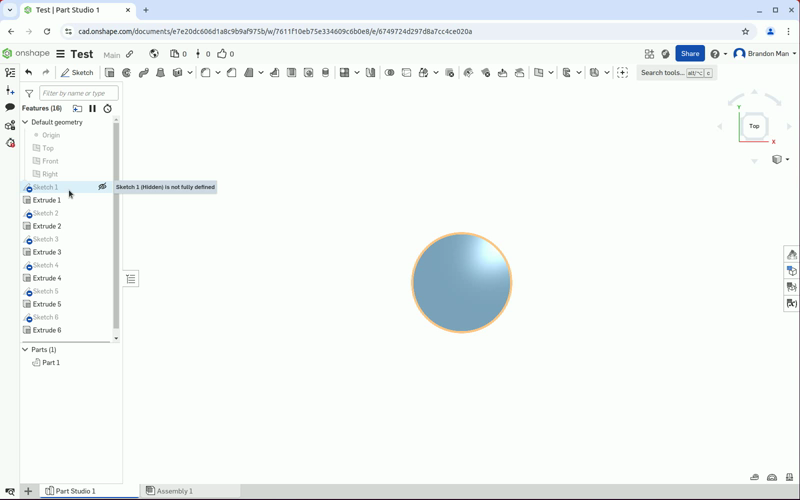
click(69, 189)
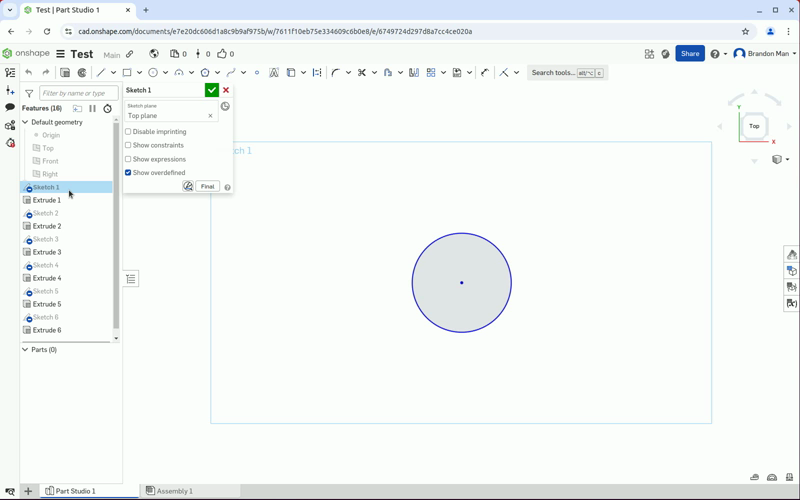
mouse_move(229, 92)
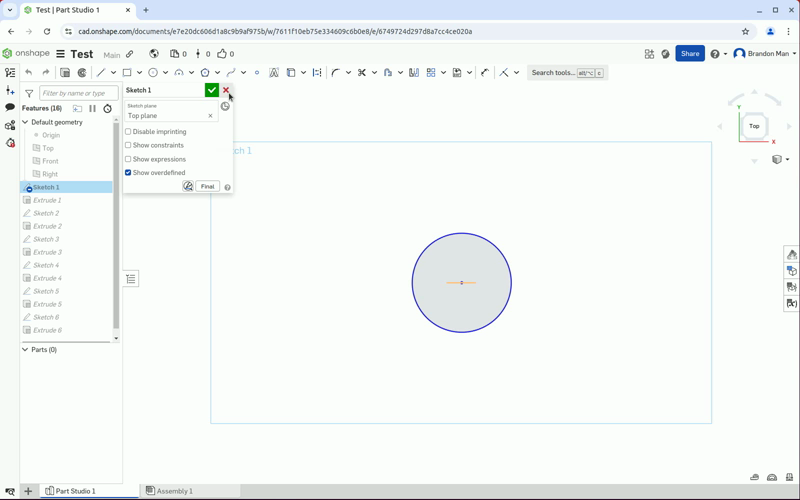
click(229, 92)
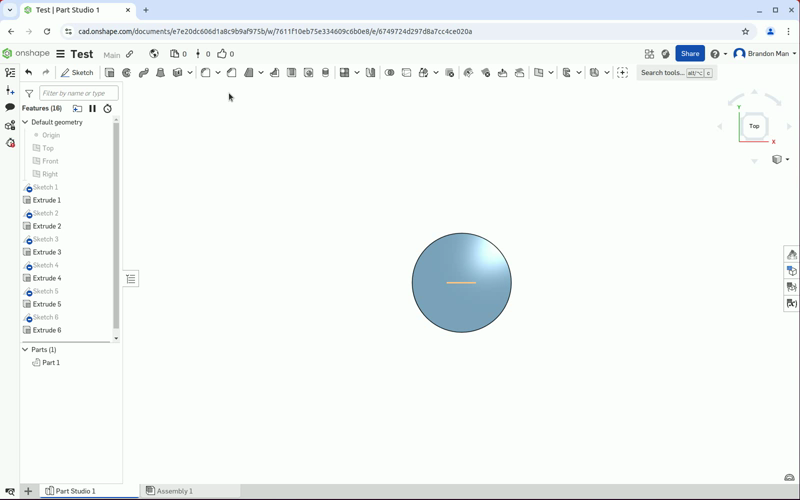
mouse_move(541, 75)
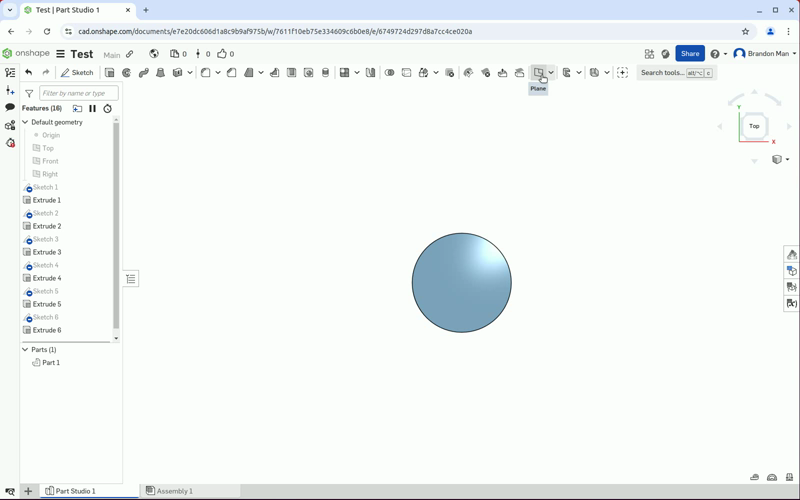
click(541, 75)
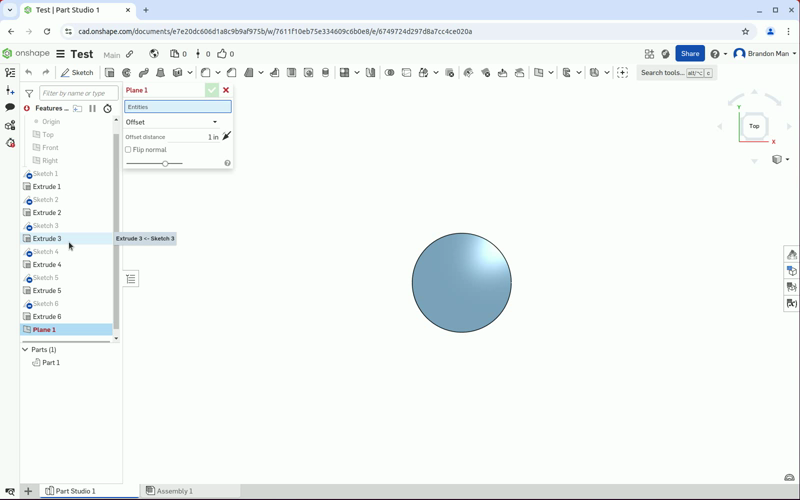
scroll(3)
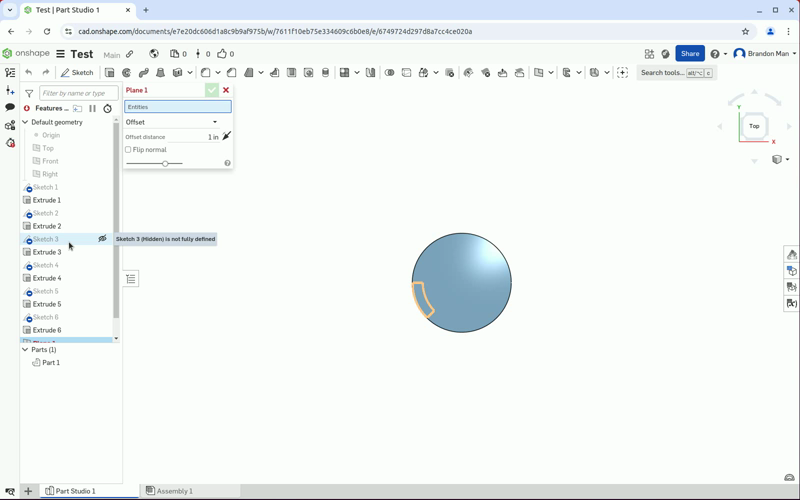
mouse_move(69, 150)
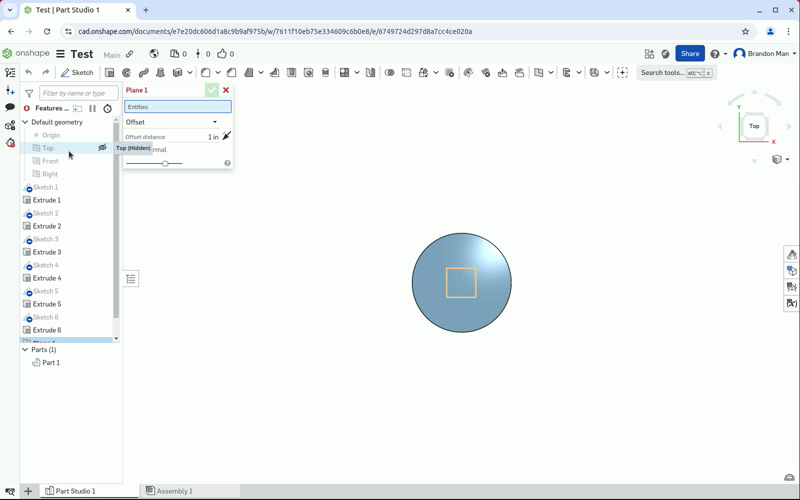
click(69, 150)
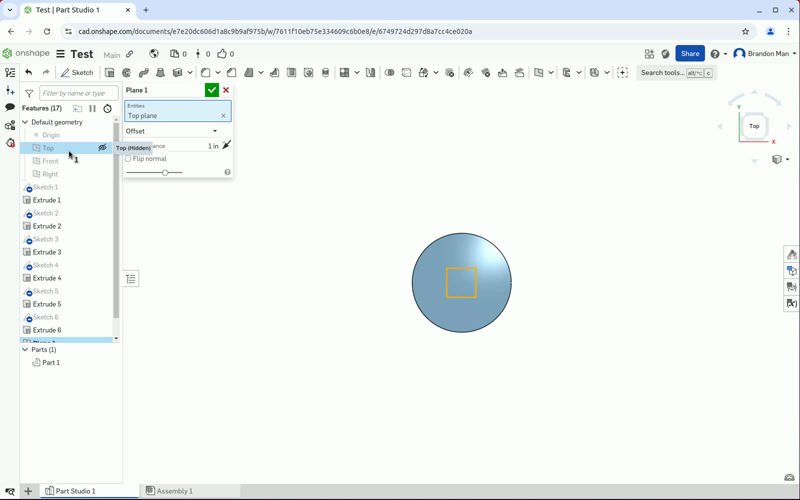
key(tab, 2)
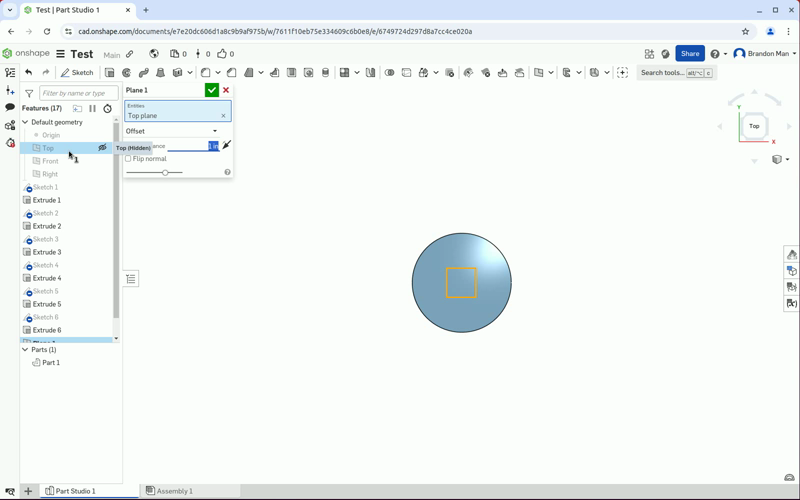
text(19.966)
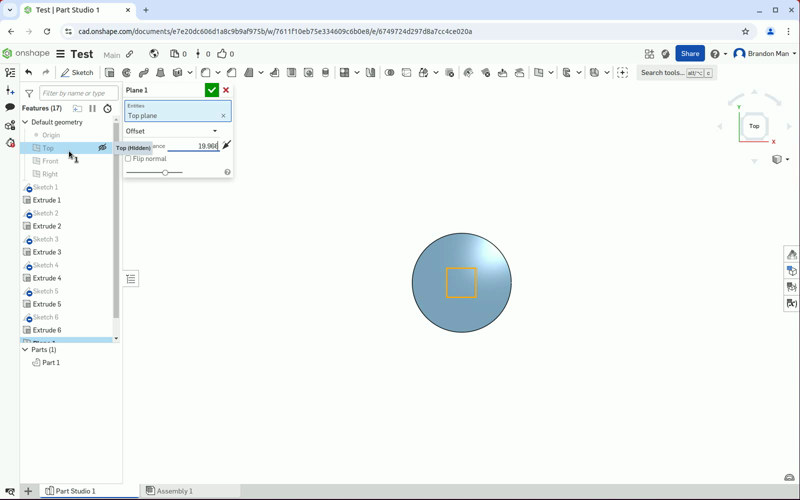
key(enter, 2)
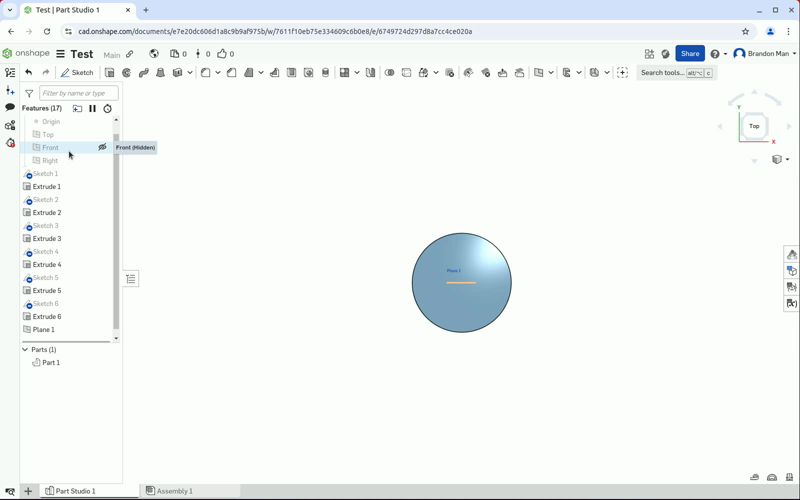
key(shift+s)
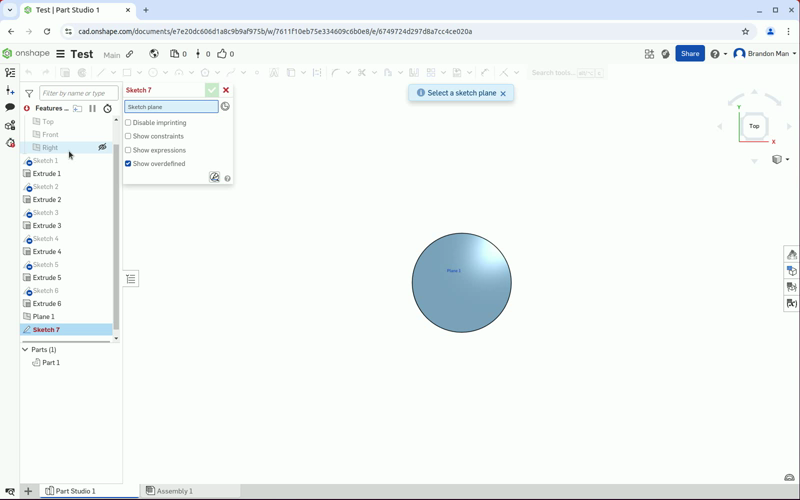
mouse_move(69, 319)
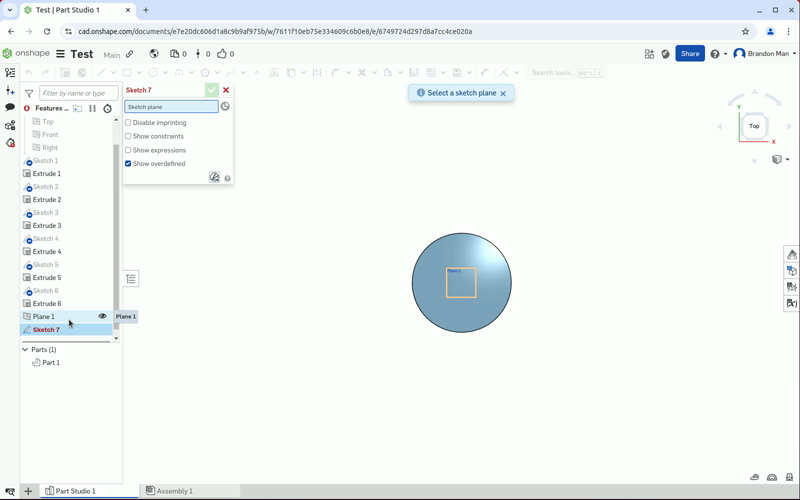
click(69, 319)
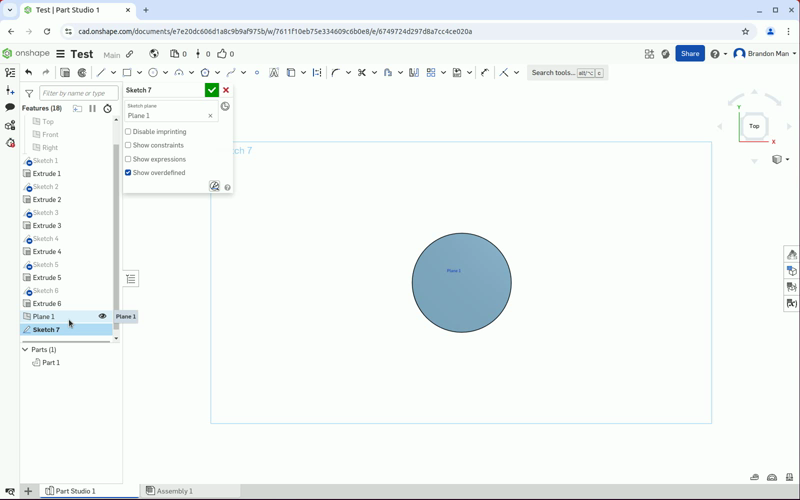
mouse_move(73, 352)
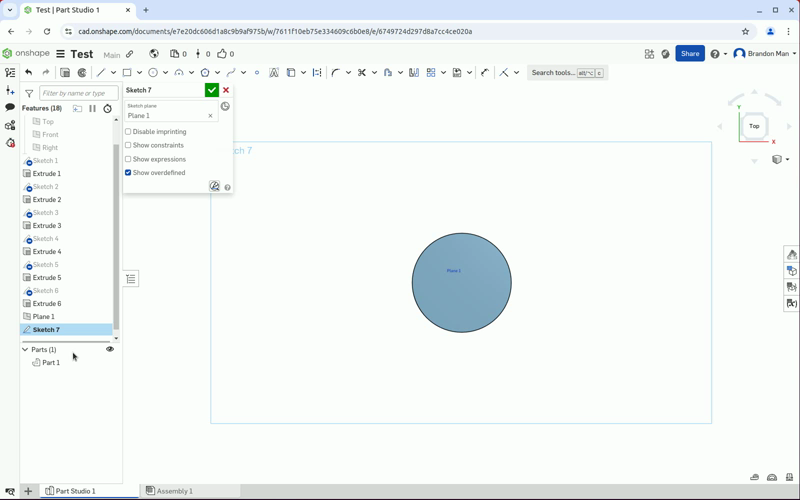
key(y)
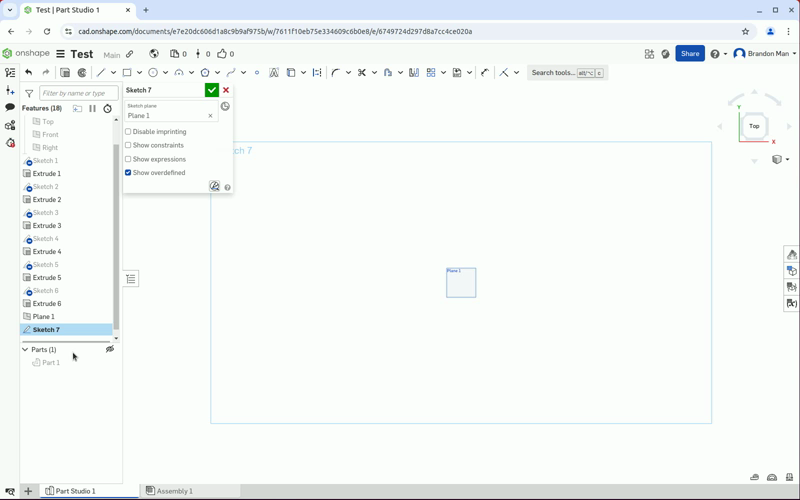
key(c)
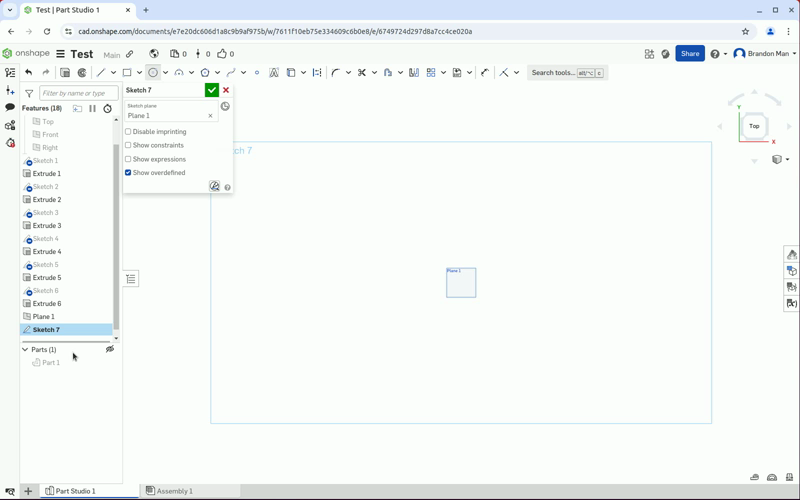
key_down(shift)
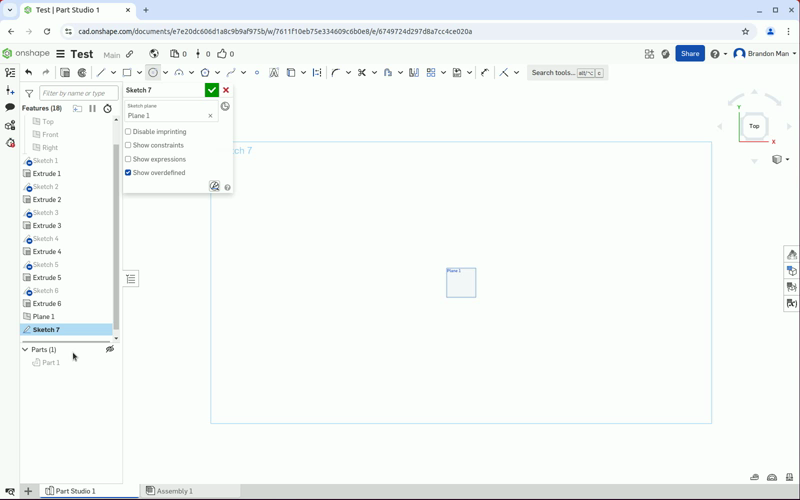
mouse_move(461, 282)
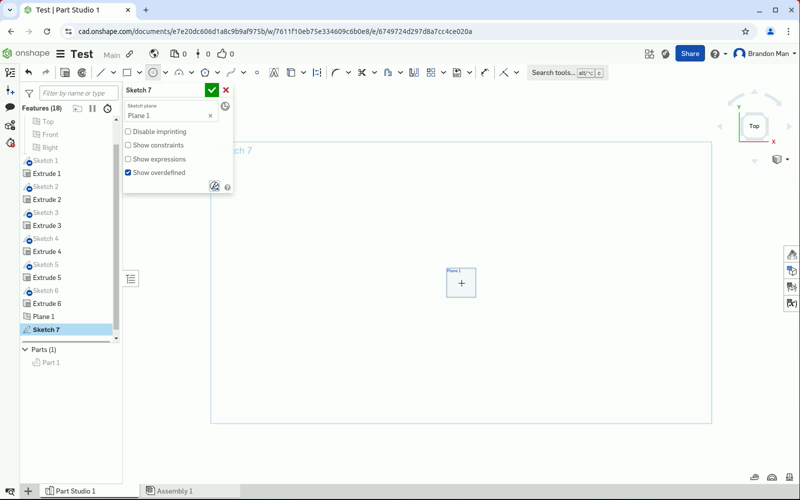
click(461, 282)
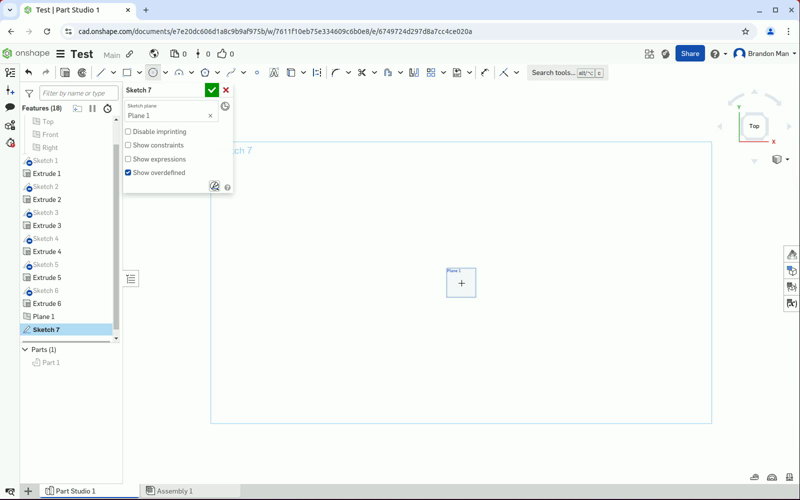
key_up(shift)
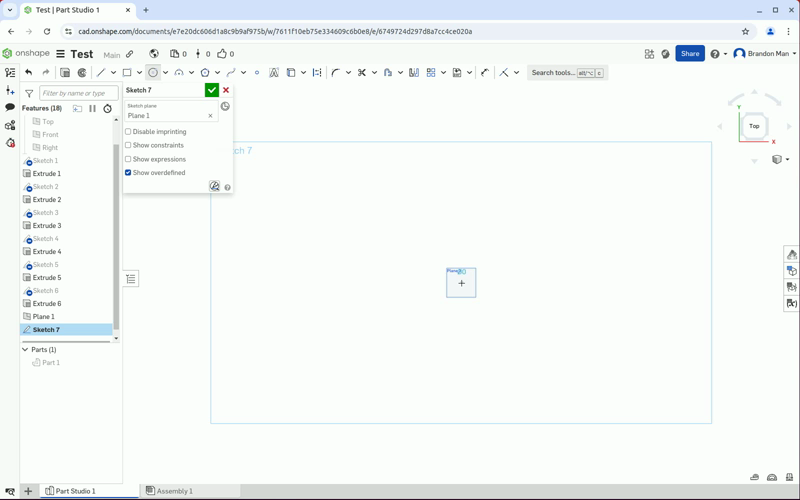
mouse_move(511, 282)
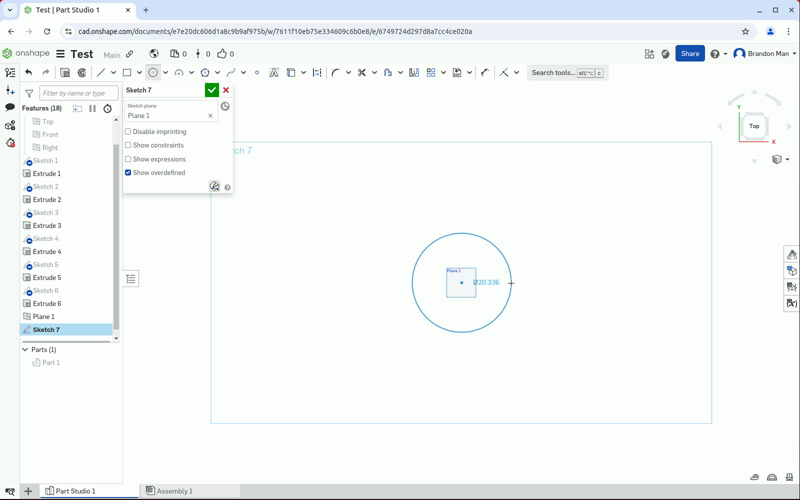
click(511, 282)
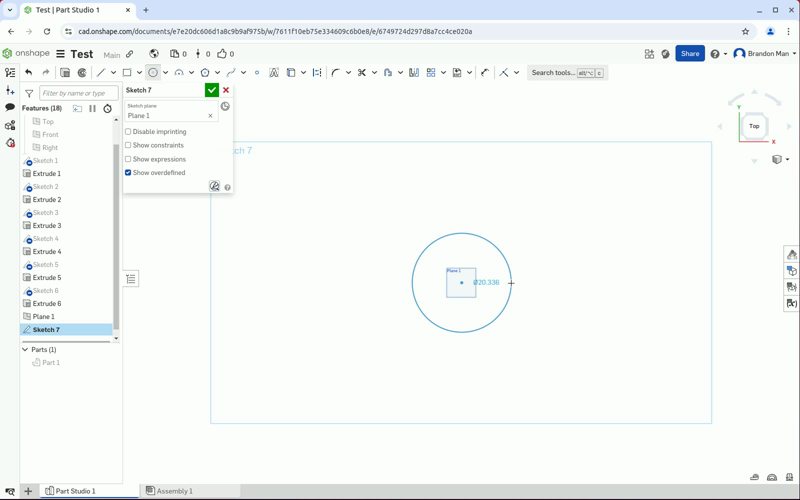
key(esc)
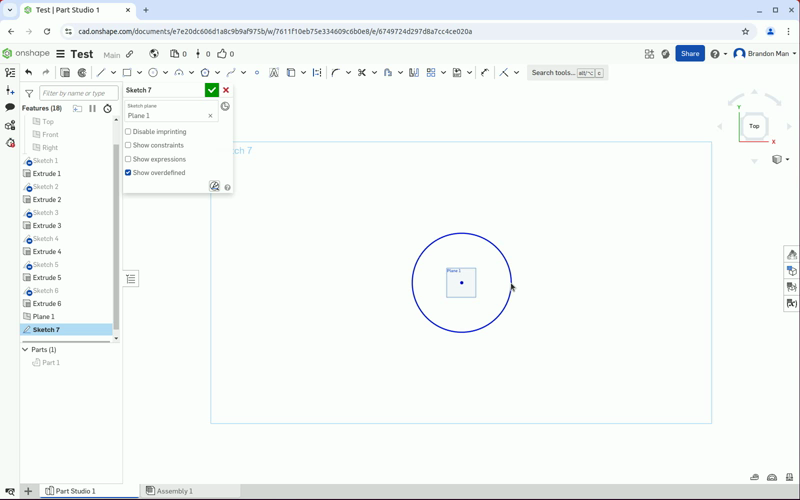
mouse_move(480, 275)
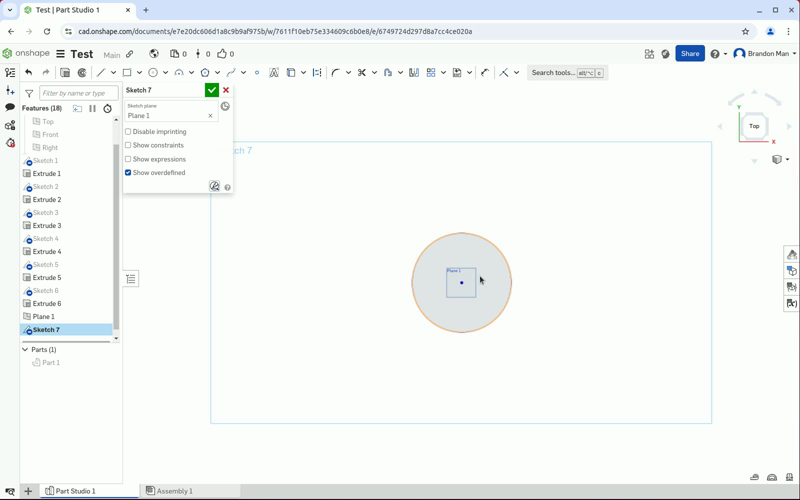
click(480, 275)
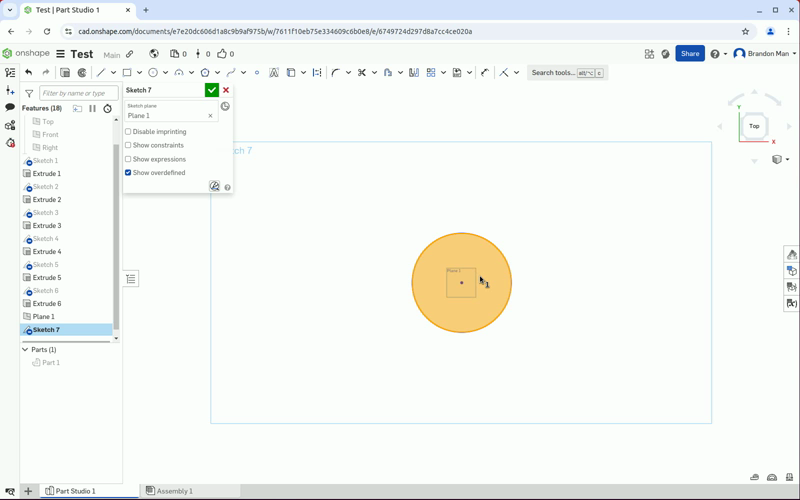
mouse_move(73, 352)
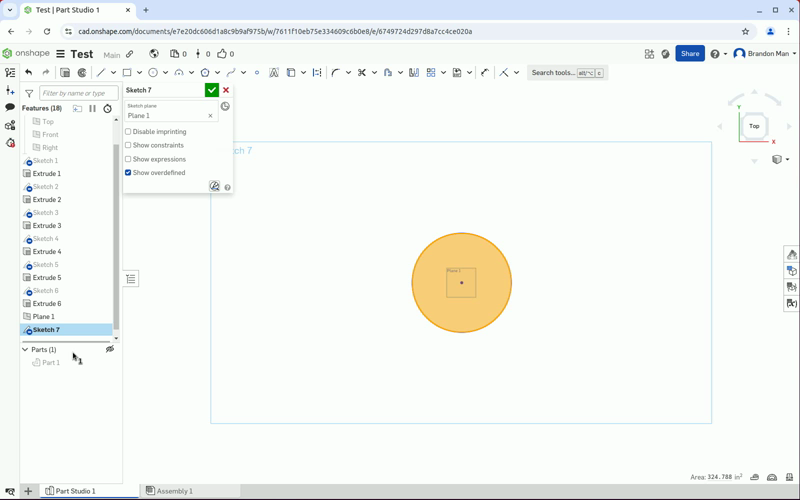
key(shift+y)
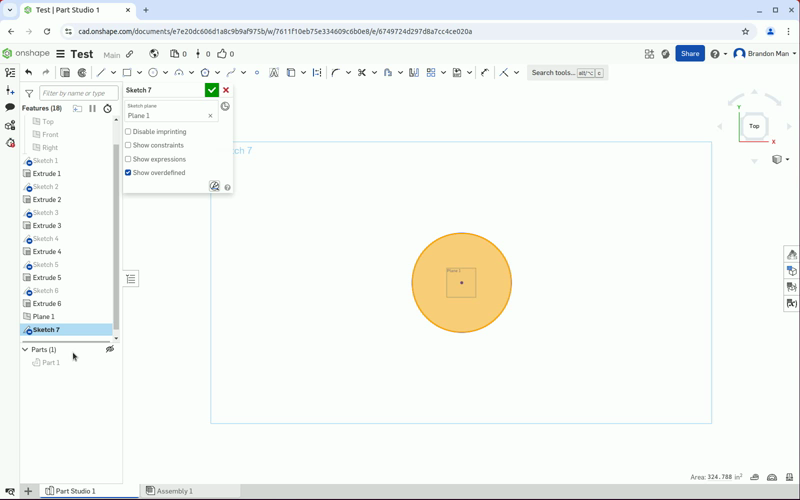
key(shift+e)
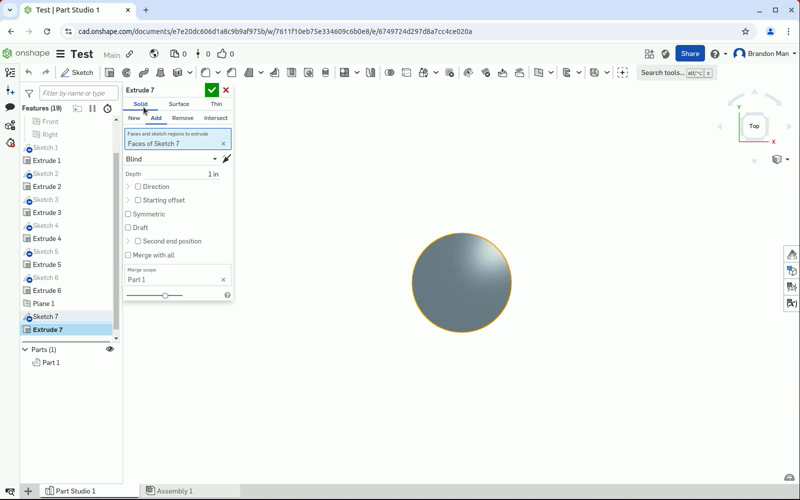
mouse_move(143, 106)
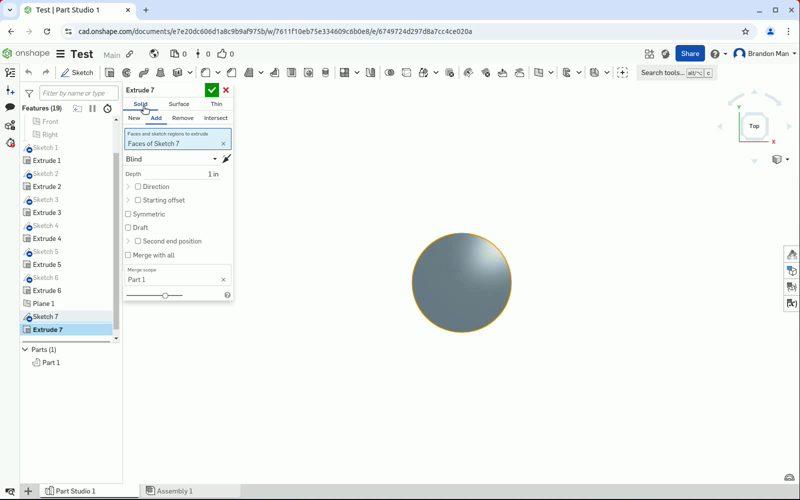
click(143, 106)
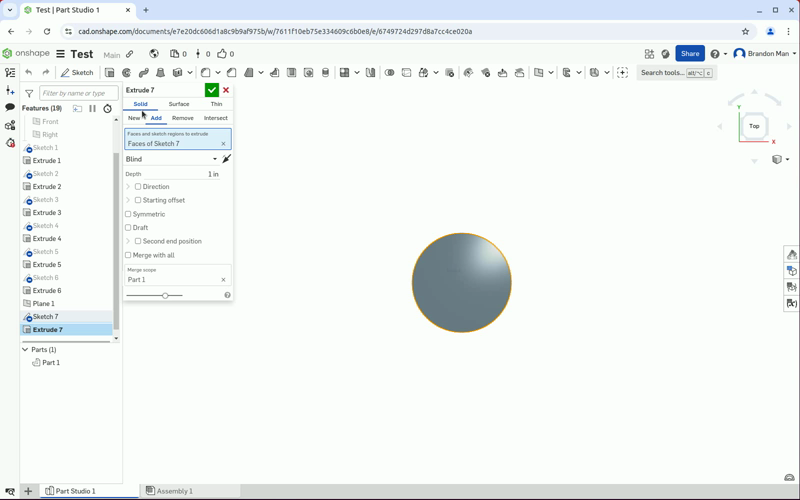
mouse_move(137, 120)
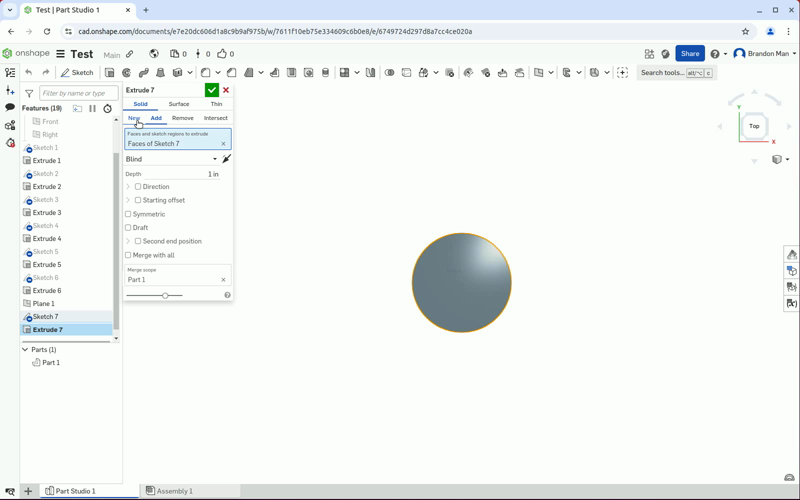
click(137, 120)
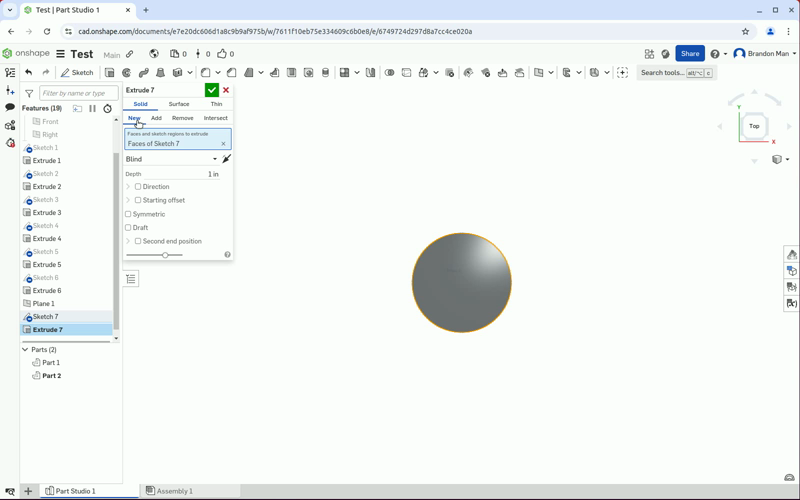
key(tab, 4)
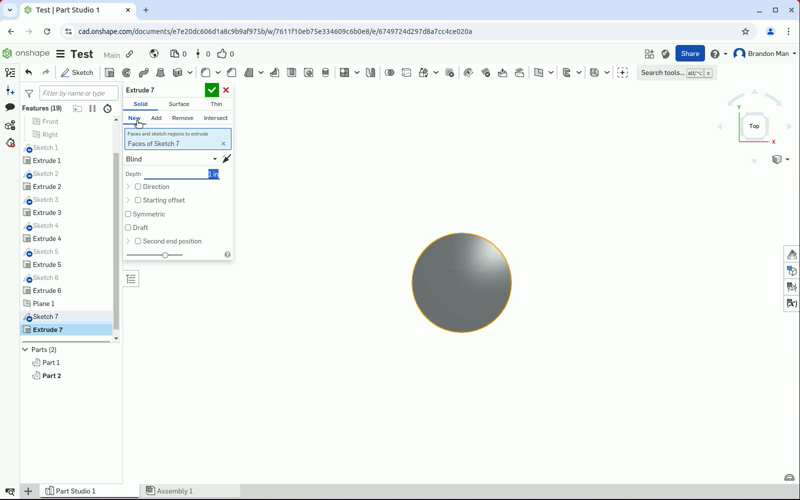
text(1.204)
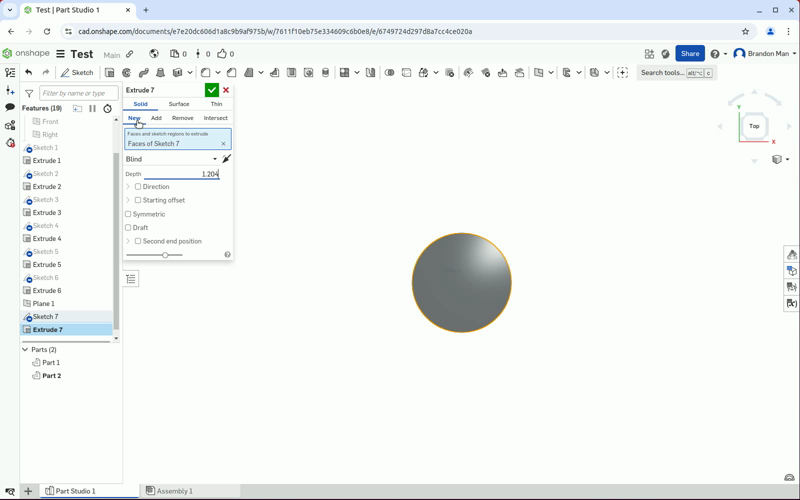
key(enter)
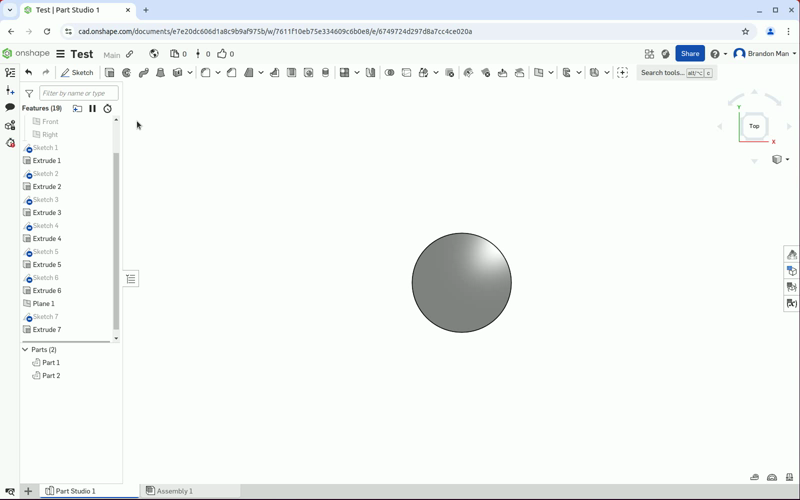
key(shift+h)
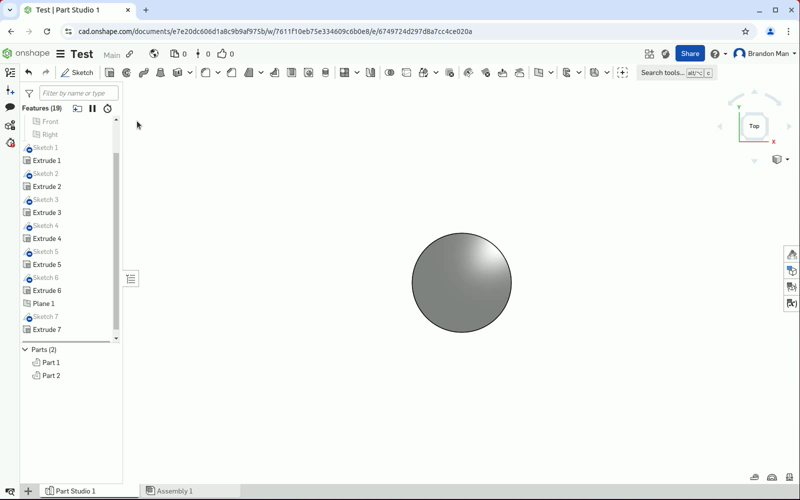
key(shift+h)
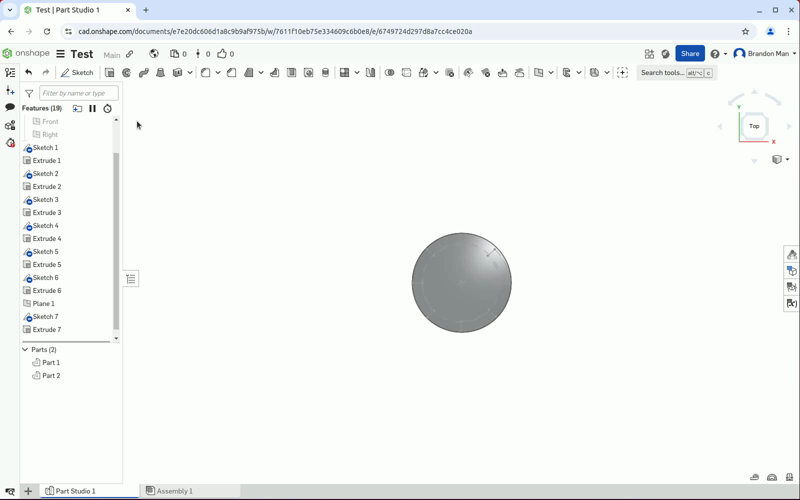
key(shift+7)
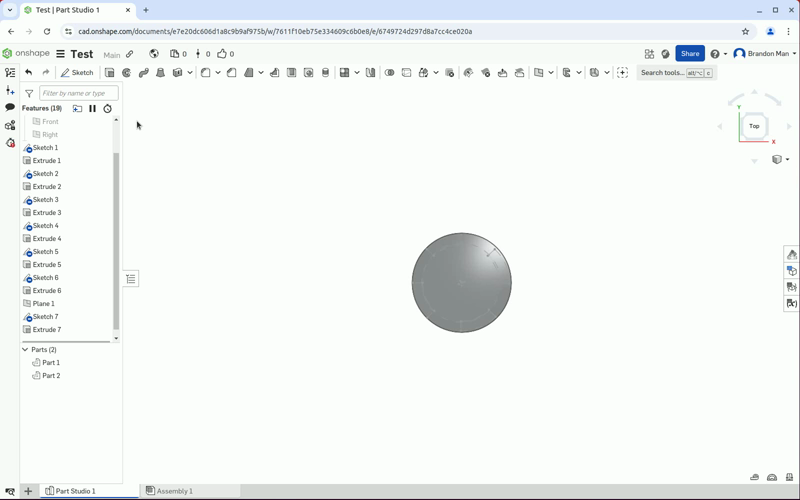
key(up, 3)
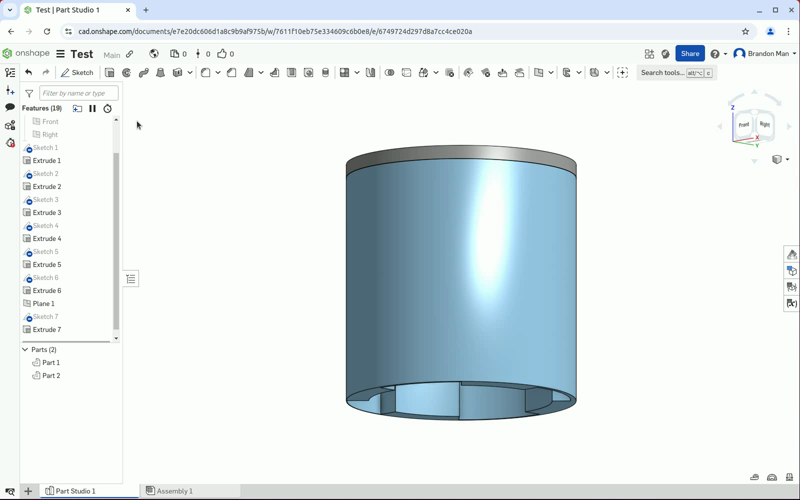
key(left, 3)
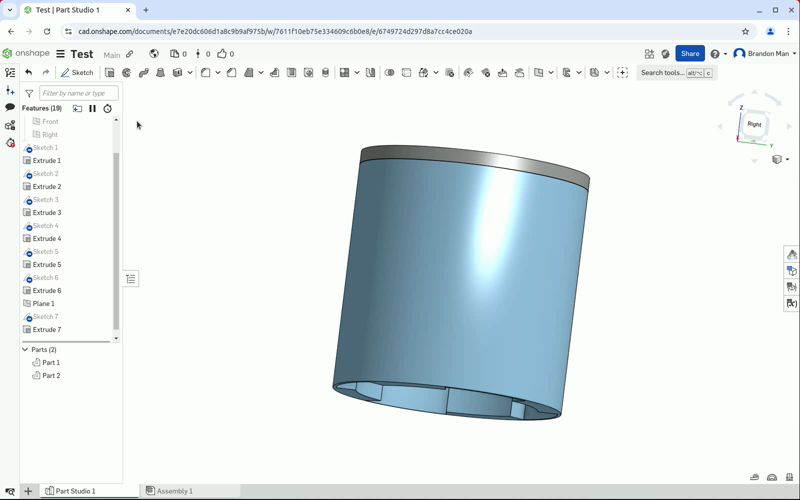
key(right, 3)
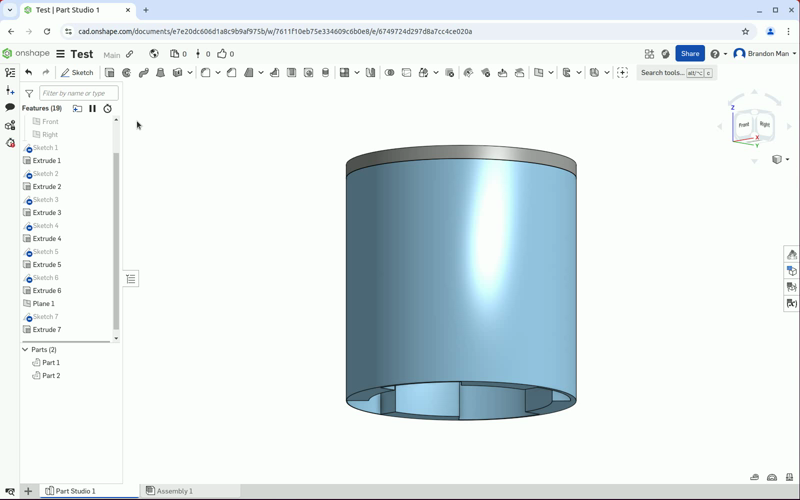
key(down, 3)
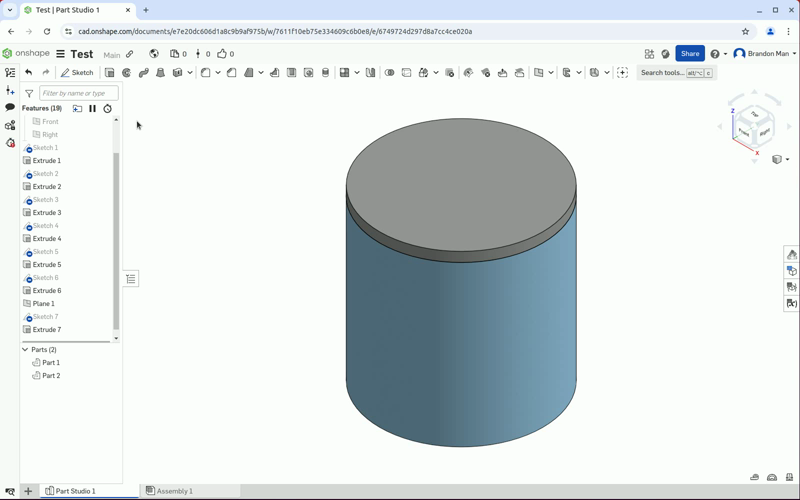
mouse_move(69, 150)
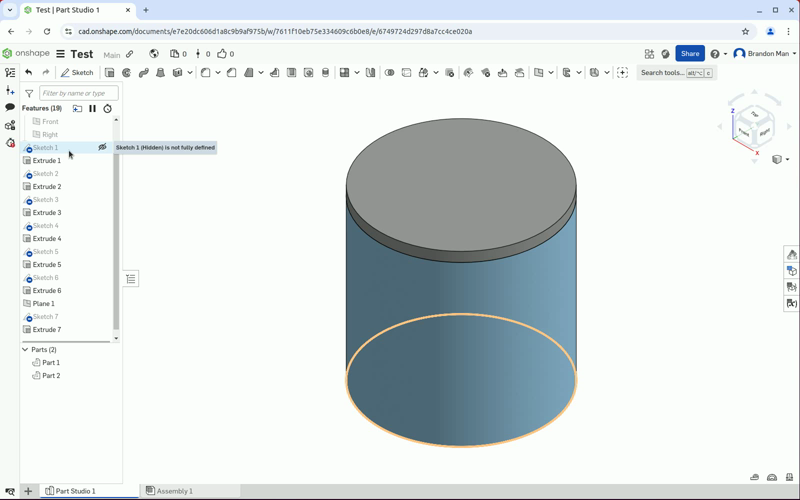
click(69, 150)